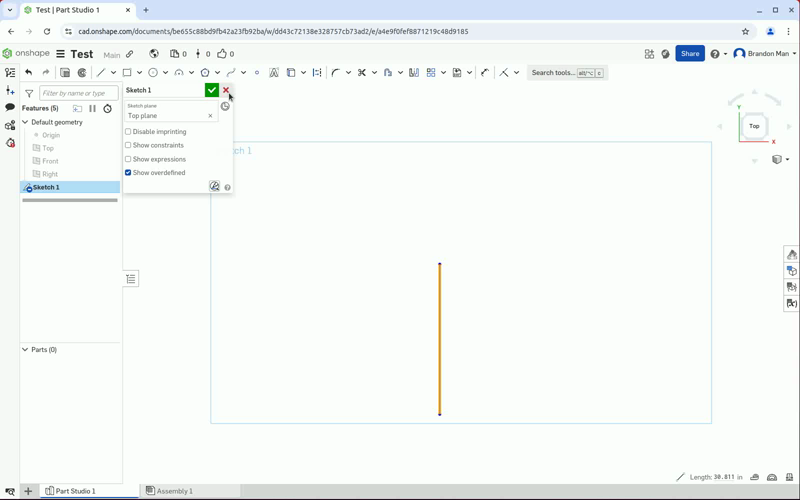
key(shift+h)
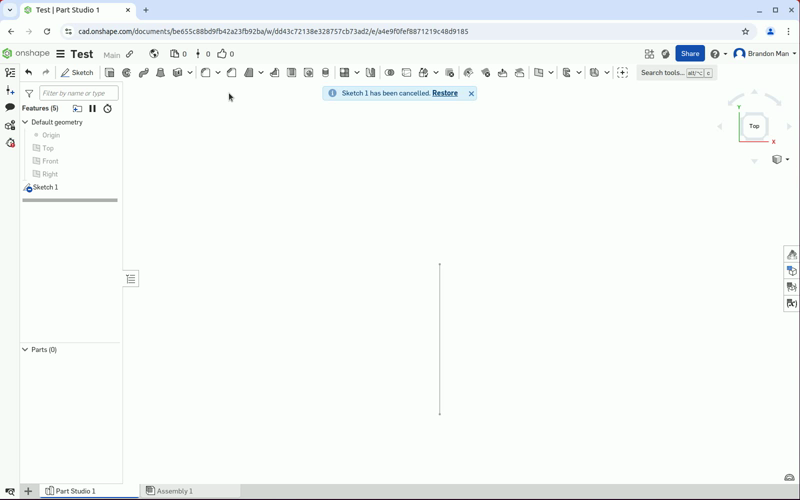
mouse_move(73, 352)
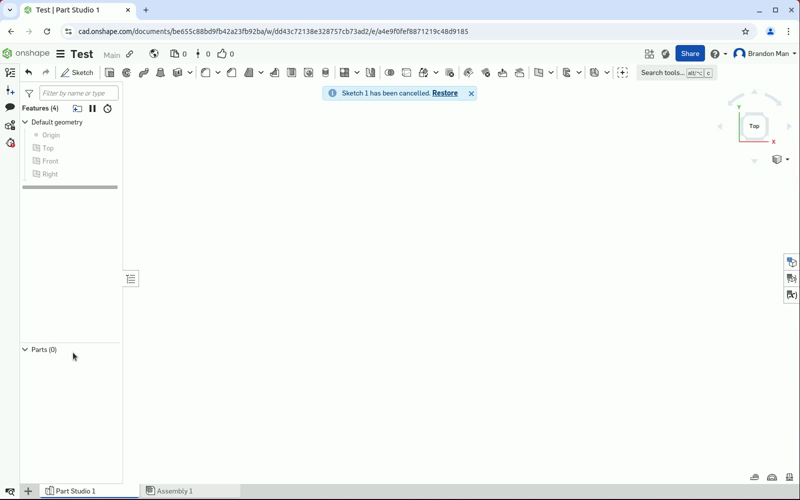
key(y)
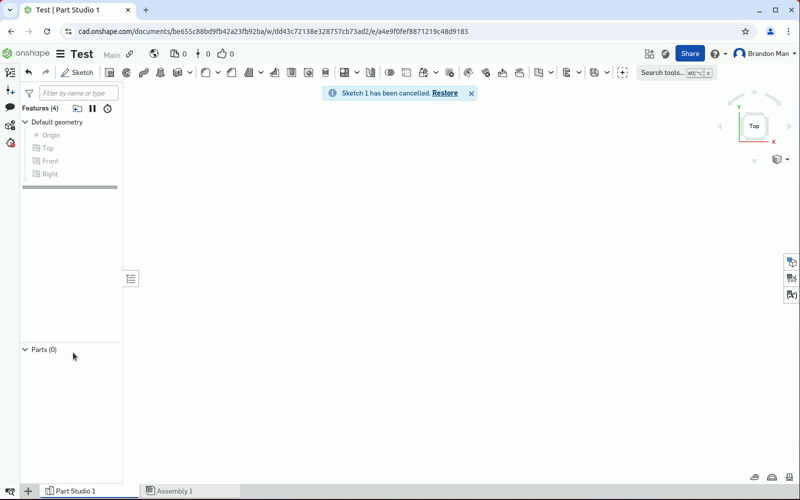
key(shift+p)
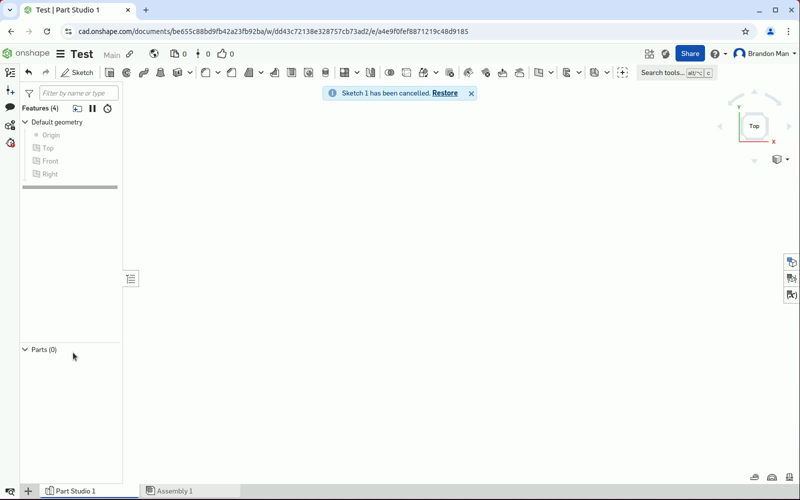
key(space)
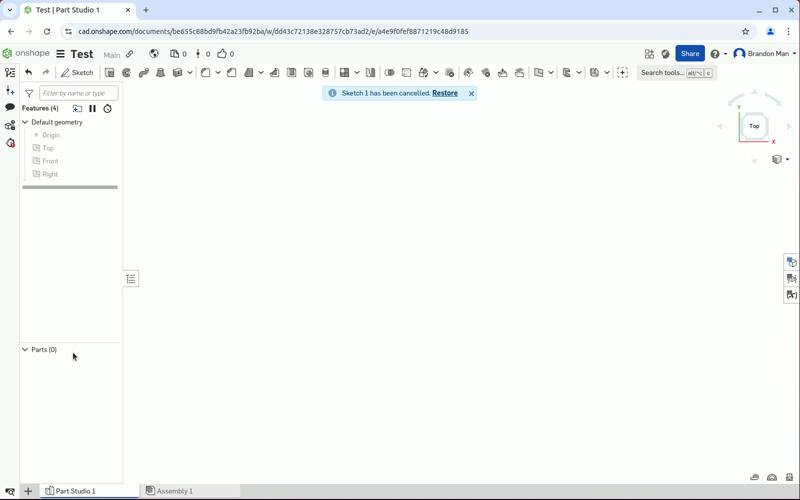
key_down(shift)
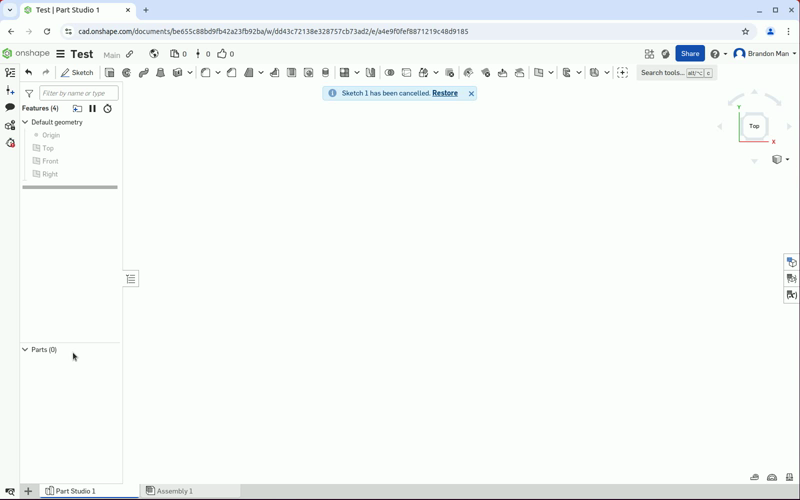
key(up)
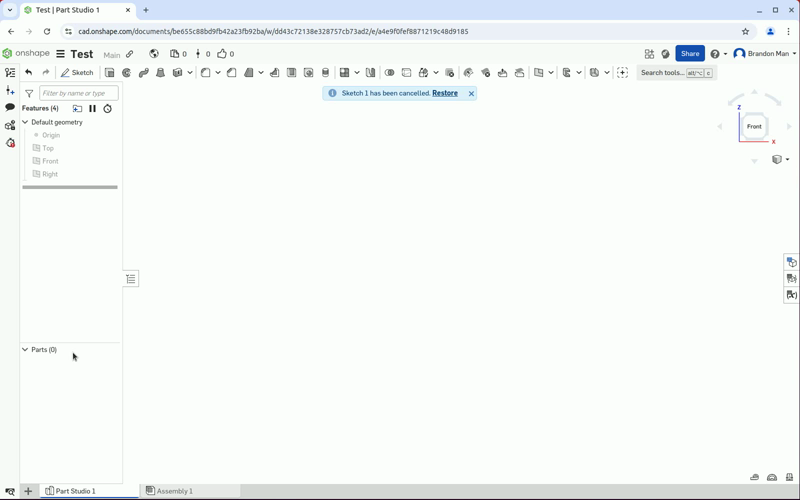
key_up(shift)
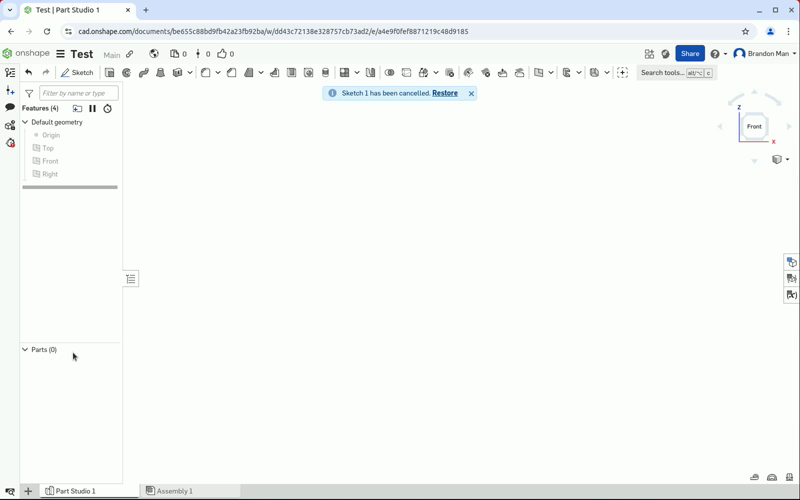
key(space)
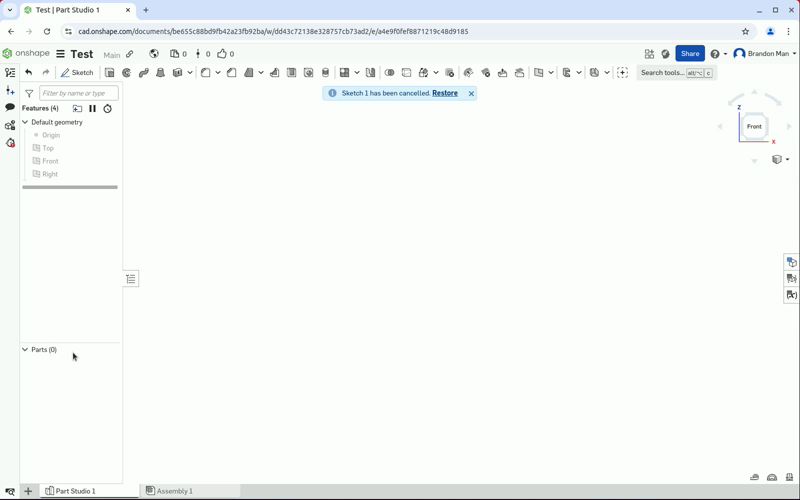
key_down(shift)
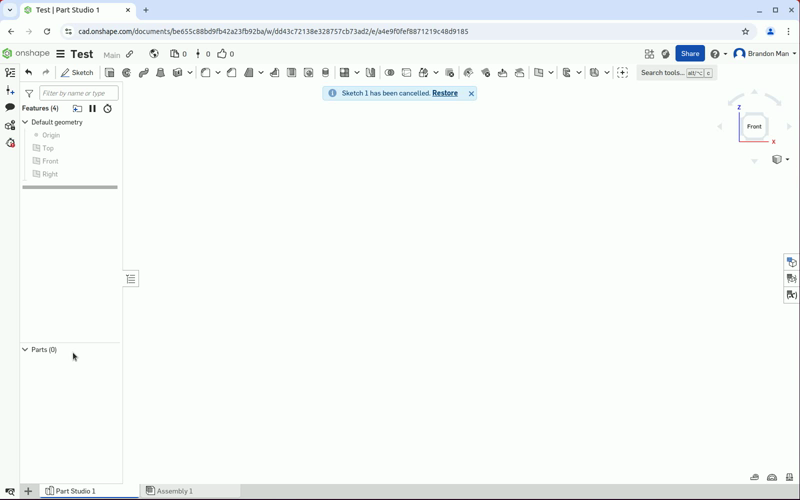
key(left)
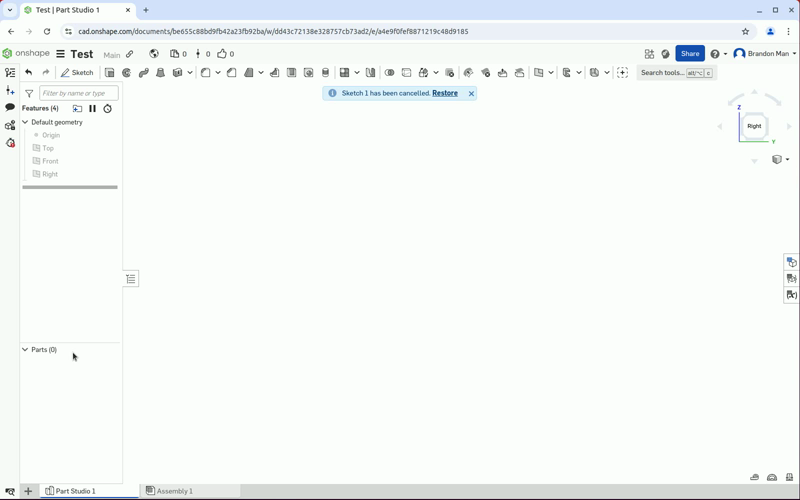
key_up(shift)
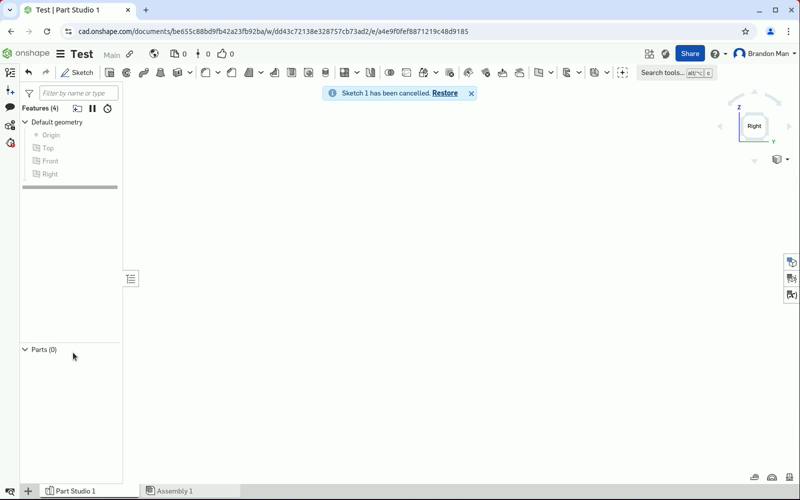
mouse_move(73, 352)
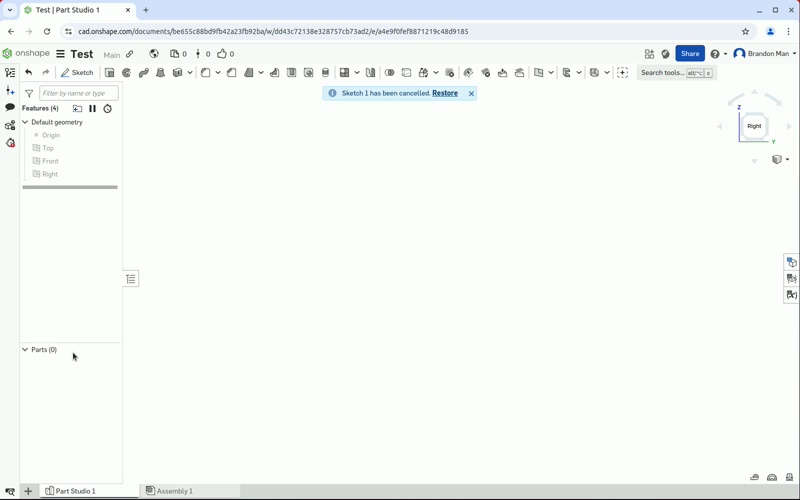
key(shift+y)
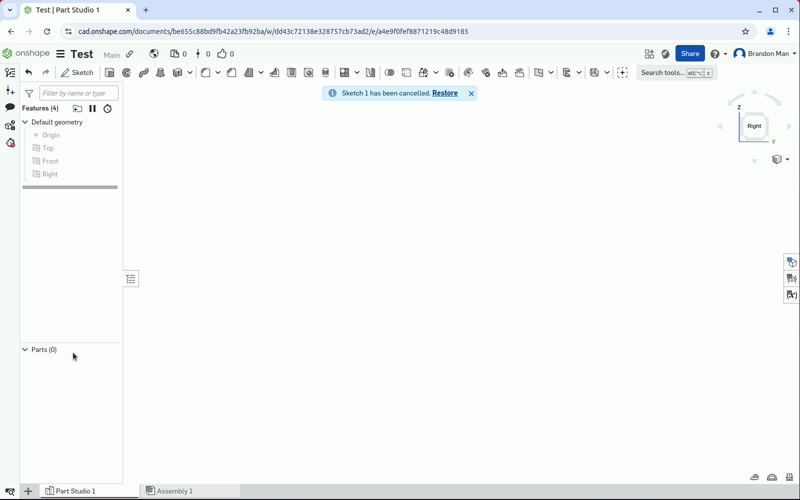
key(shift+s)
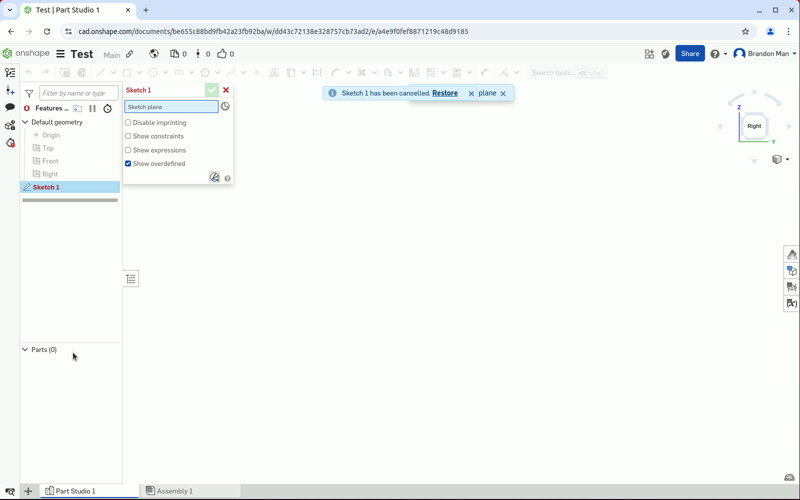
mouse_move(73, 176)
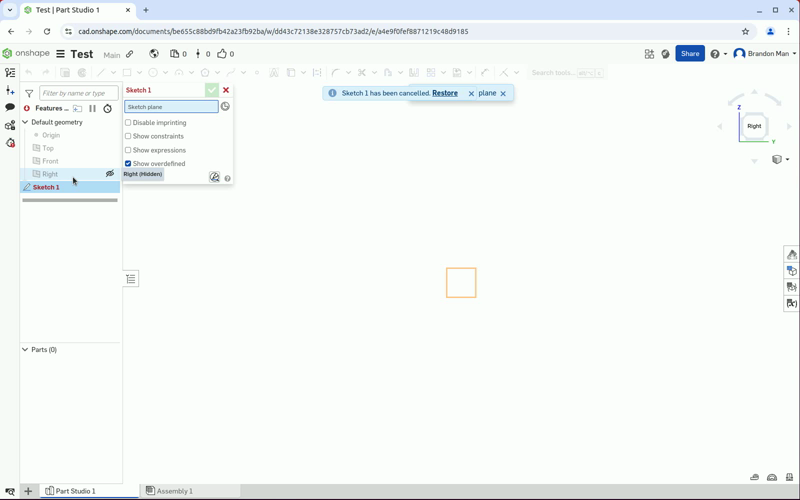
click(73, 176)
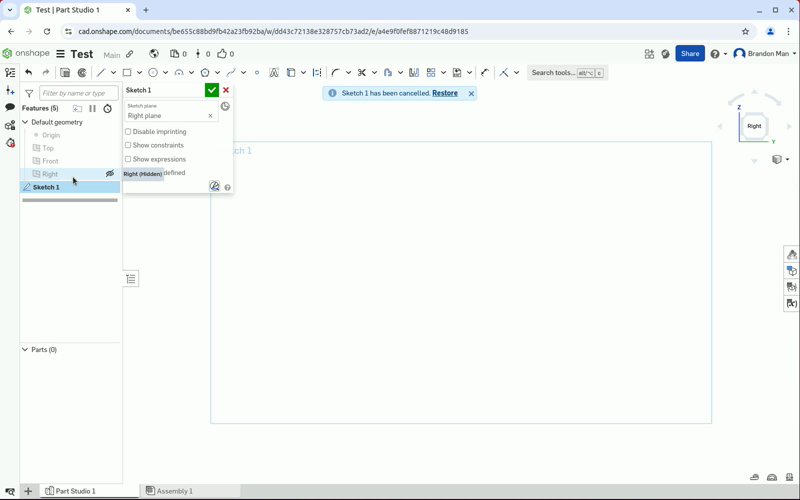
mouse_move(73, 352)
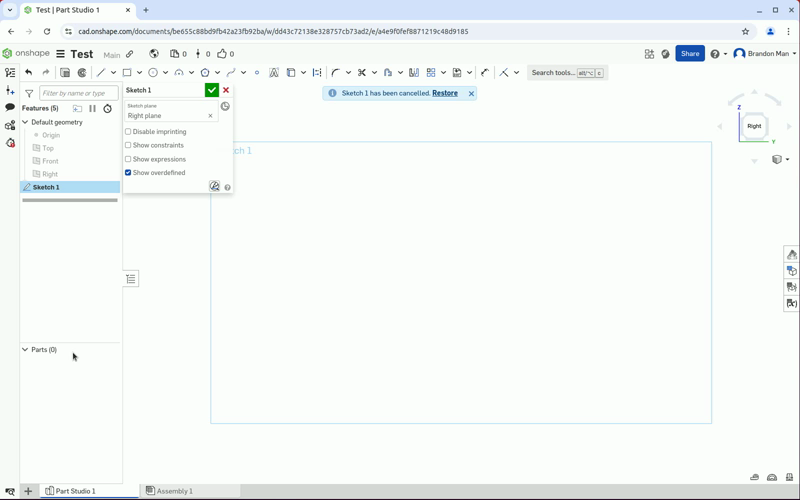
key(y)
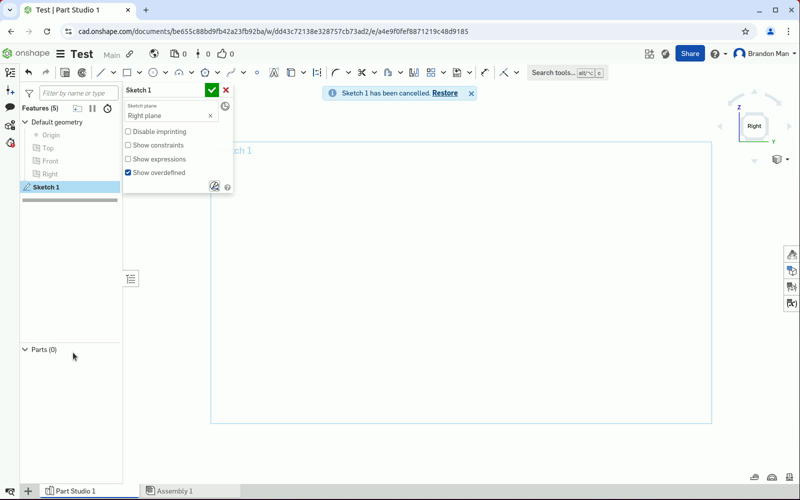
key(a)
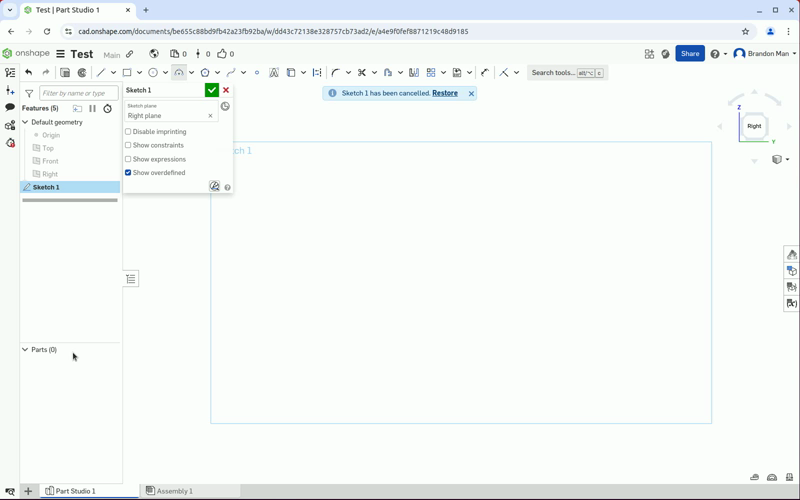
key_down(shift)
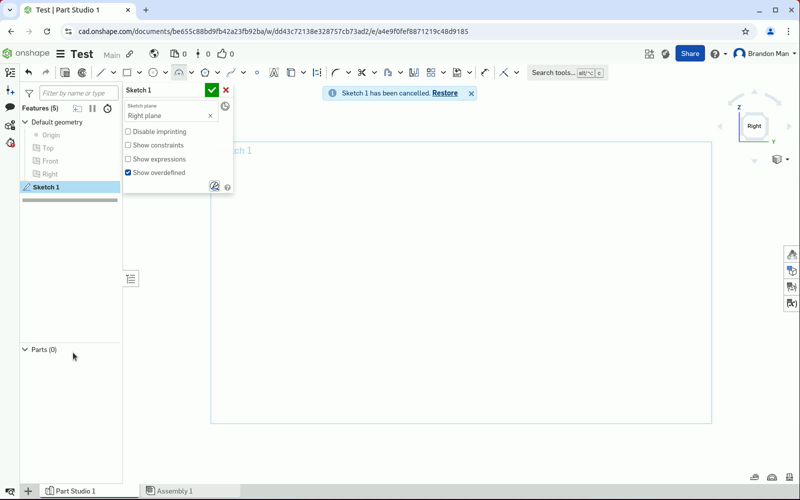
mouse_move(457, 272)
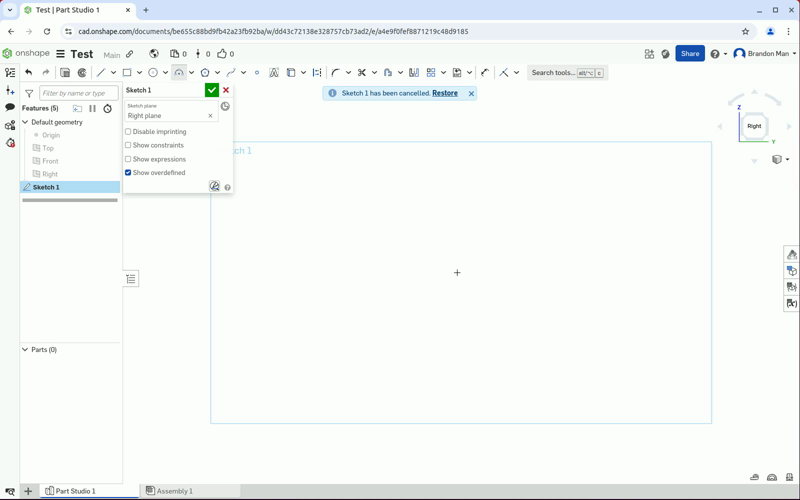
click(457, 272)
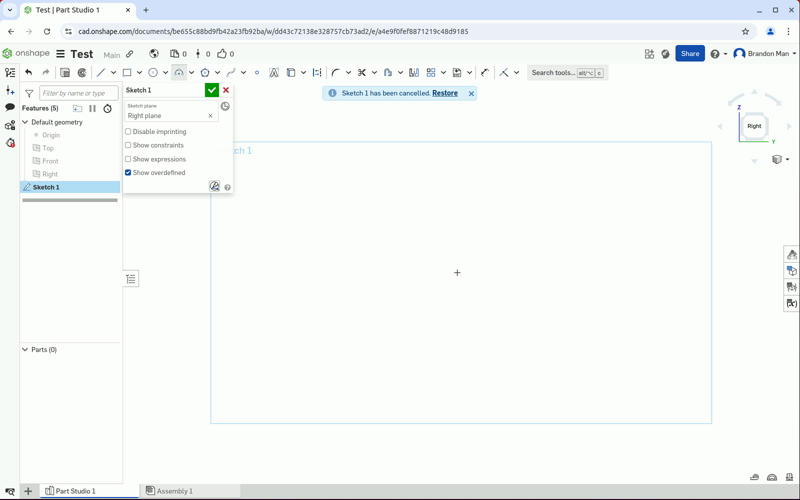
key_up(shift)
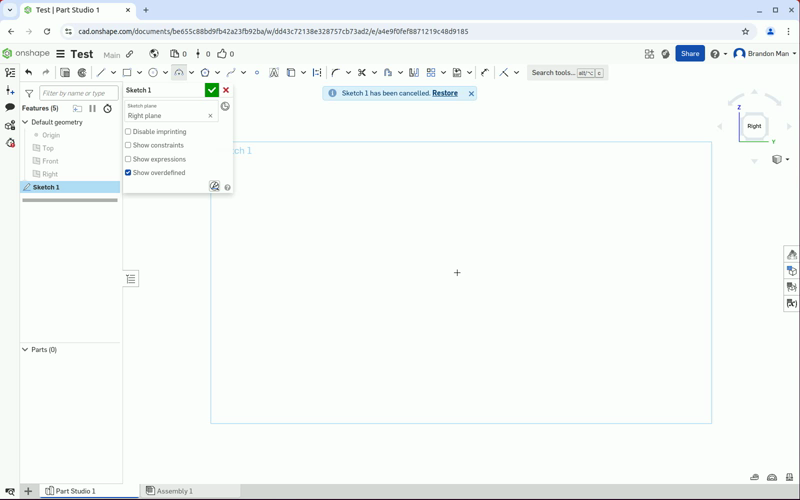
key_down(shift)
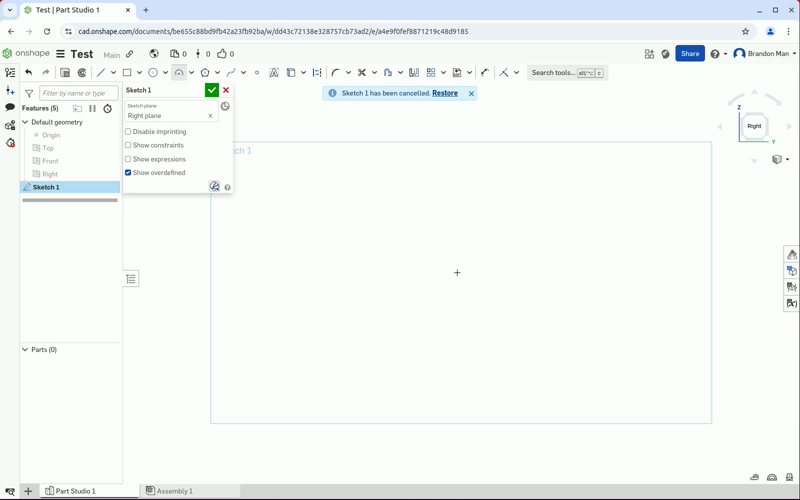
mouse_move(463, 272)
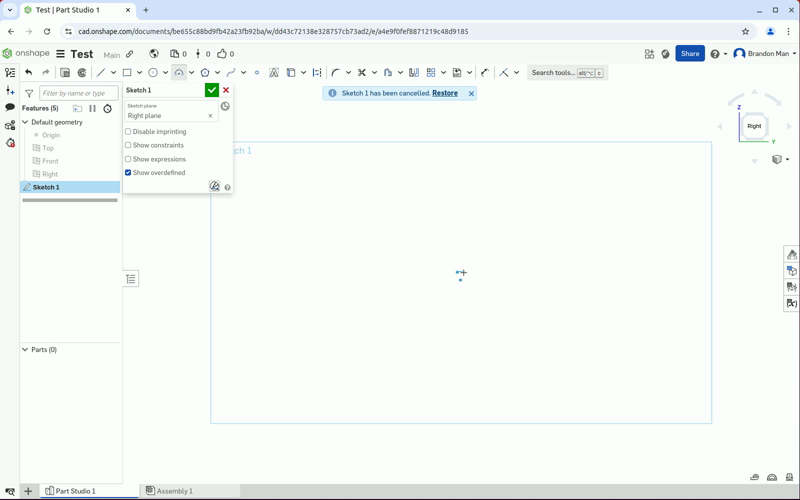
scroll(6)
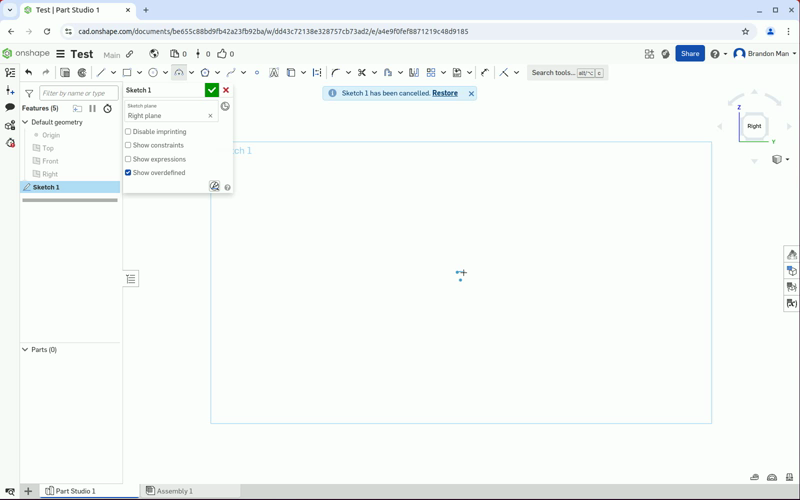
scroll(6)
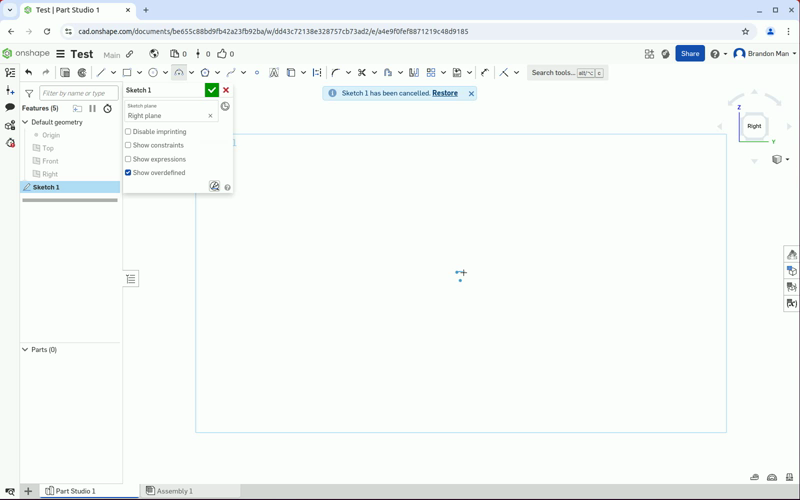
scroll(6)
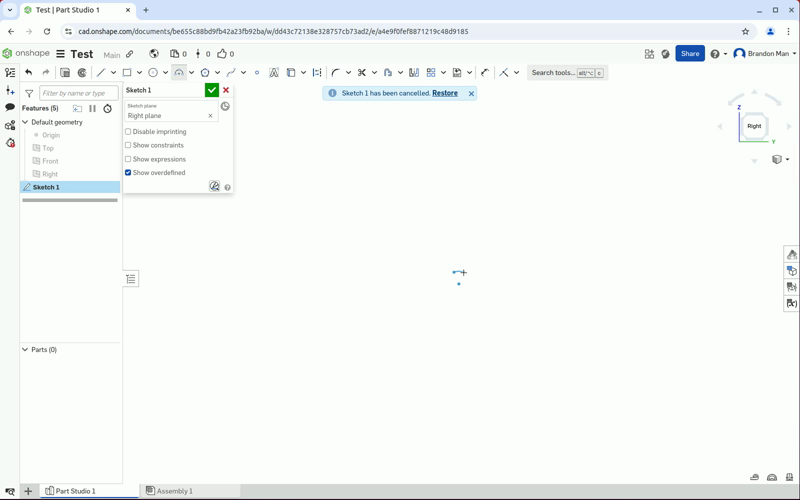
scroll(6)
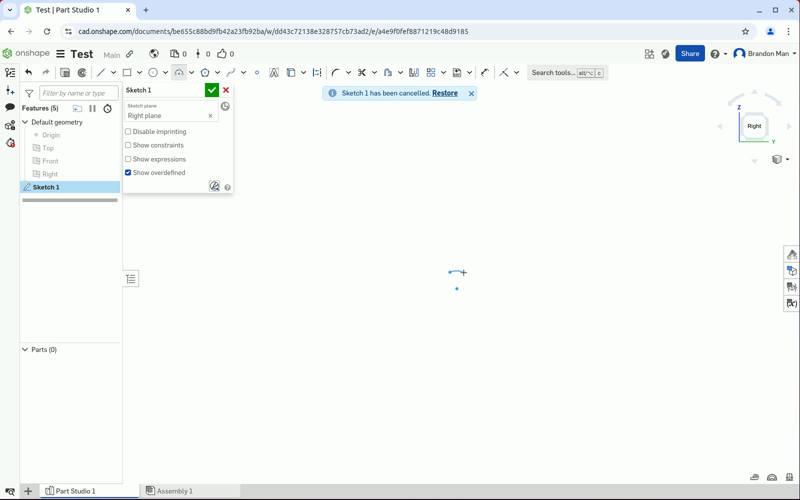
scroll(6)
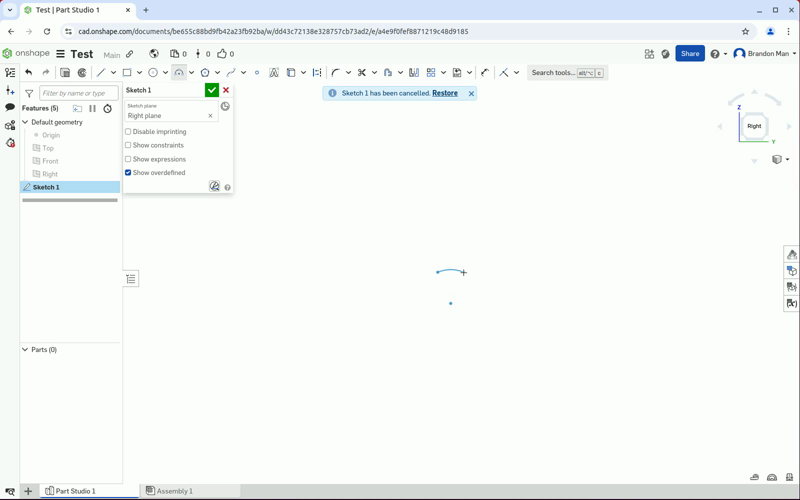
scroll(6)
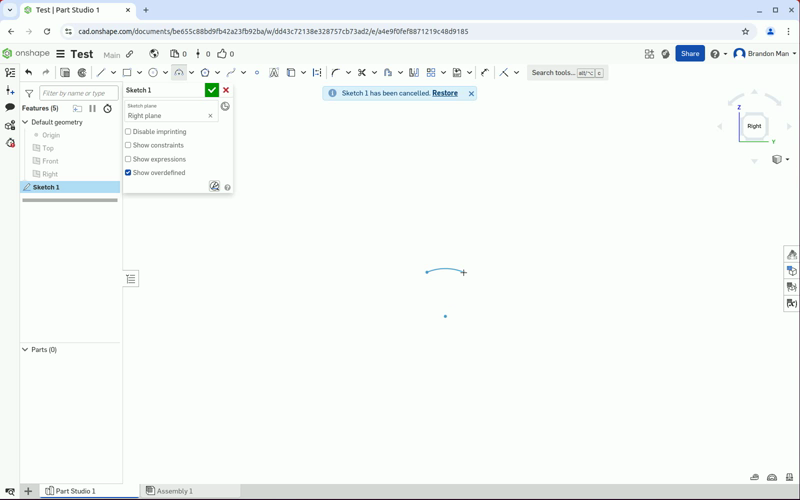
scroll(6)
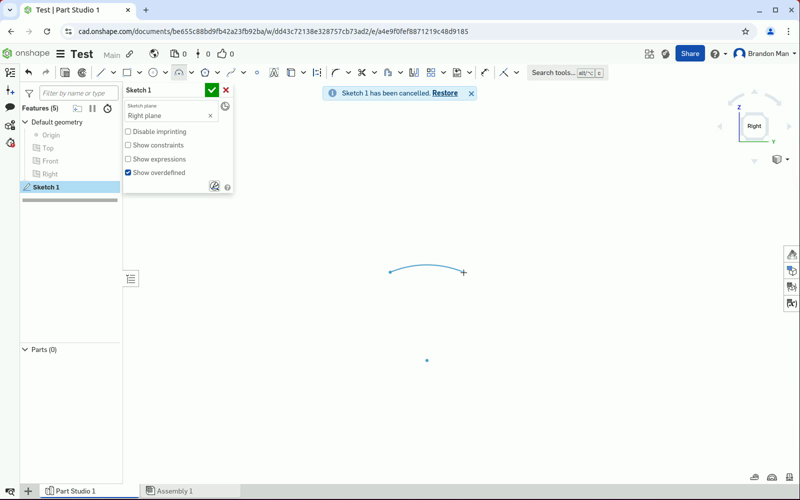
click(463, 272)
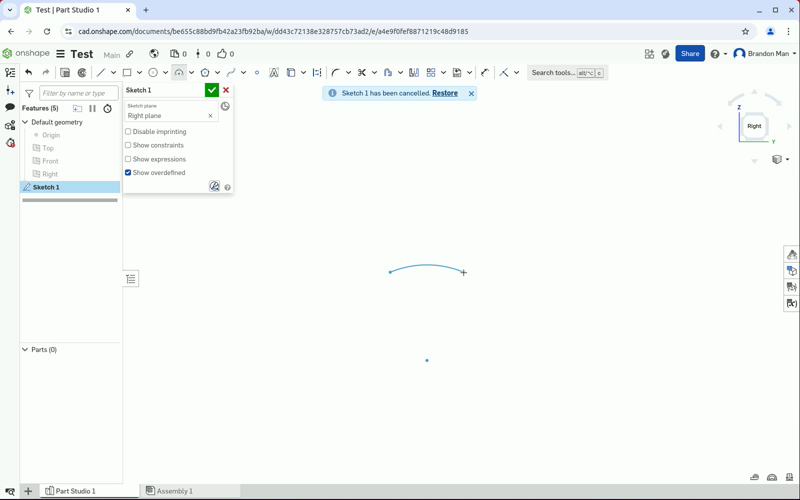
scroll(-6)
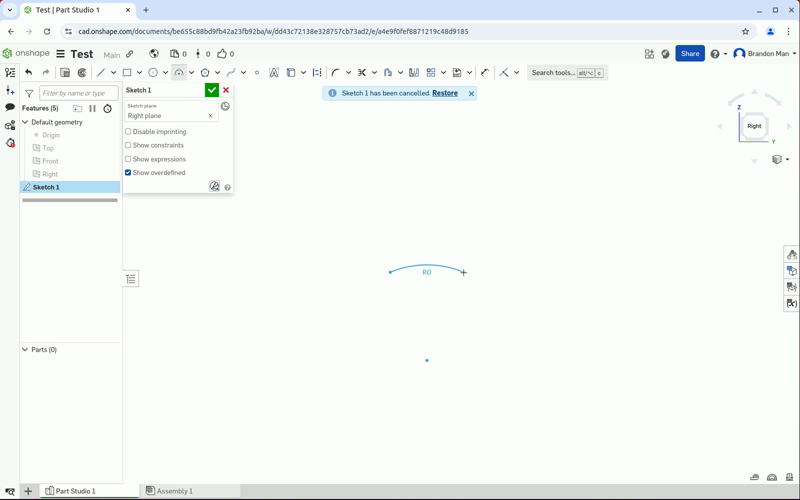
scroll(-6)
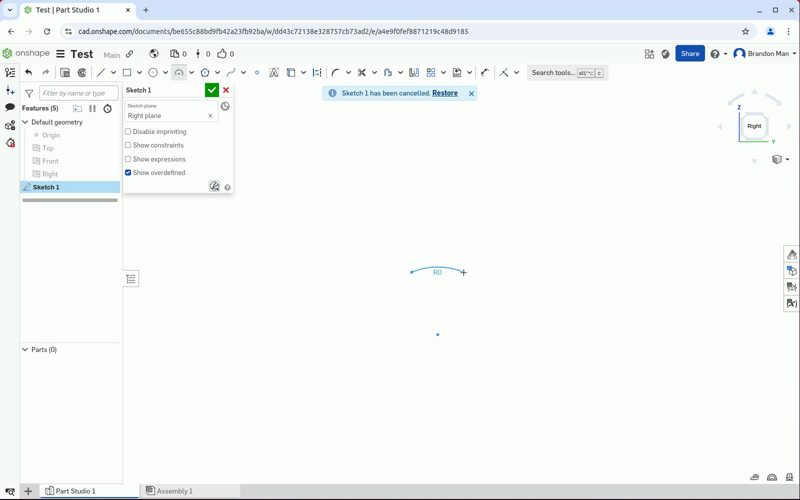
scroll(-6)
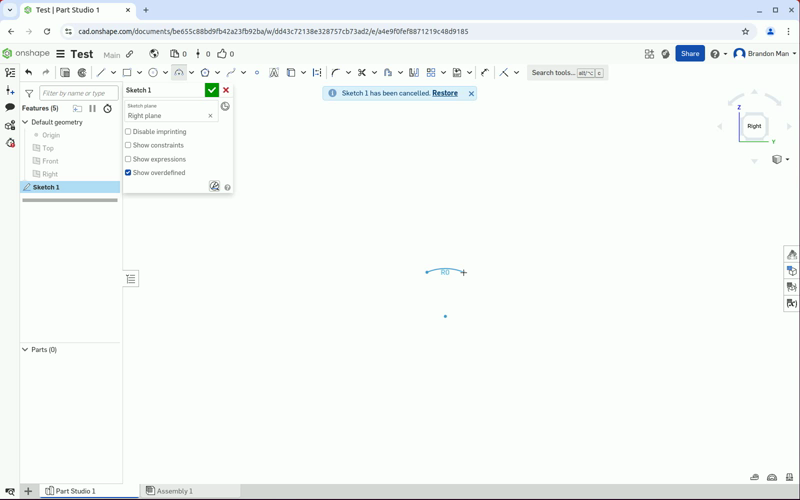
scroll(-6)
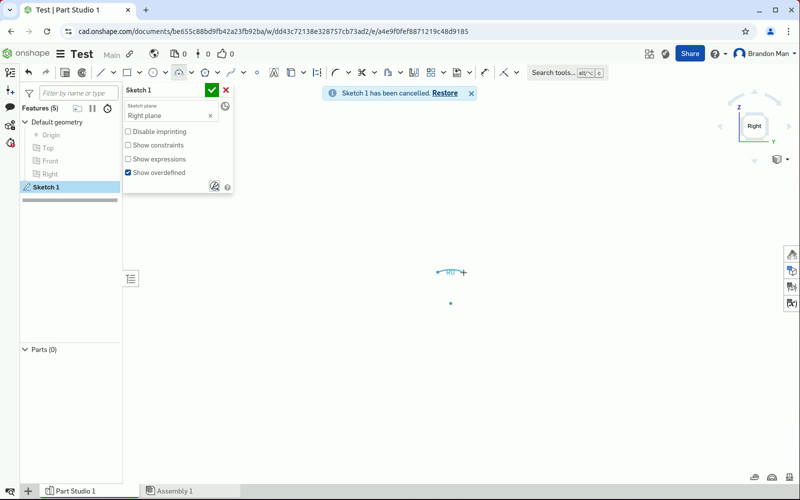
scroll(-6)
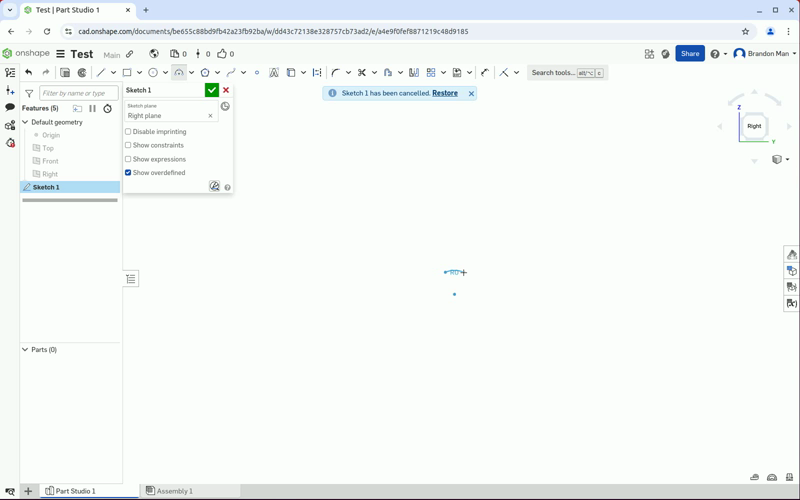
scroll(-6)
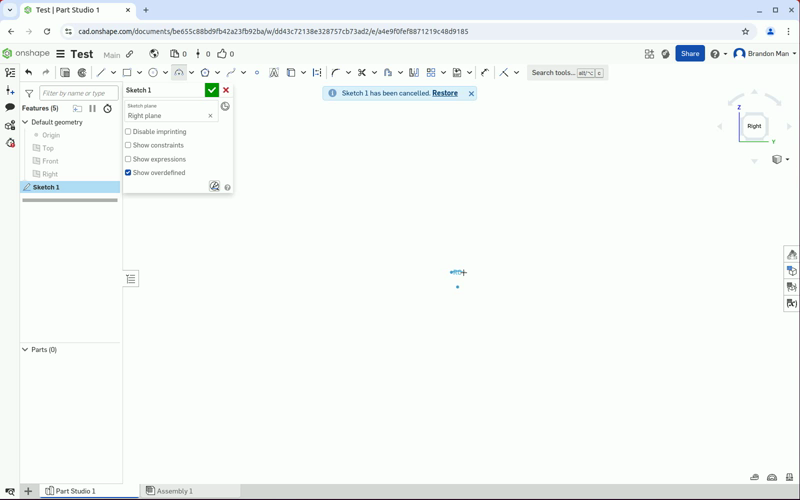
scroll(-6)
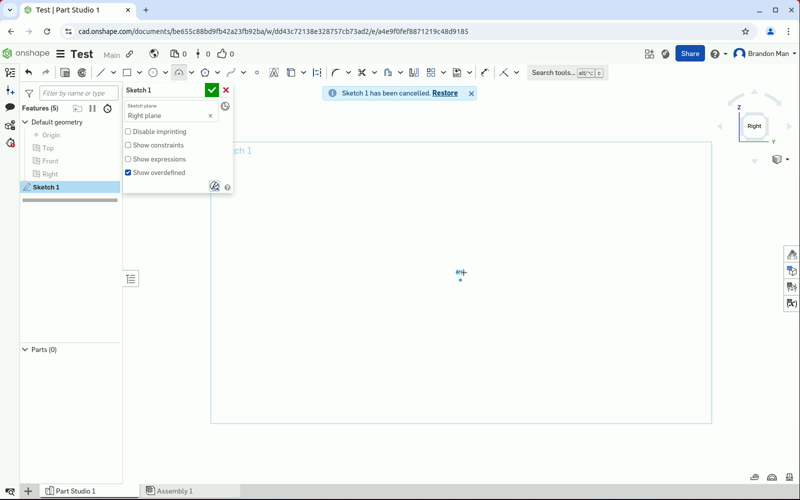
mouse_move(460, 271)
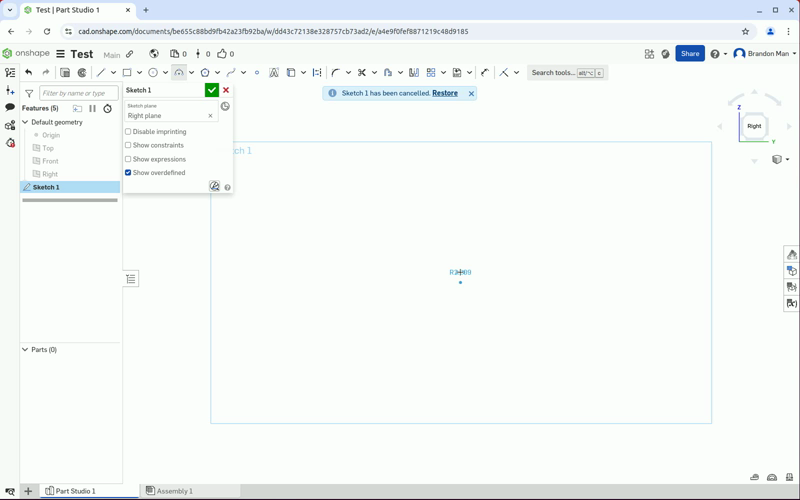
scroll(6)
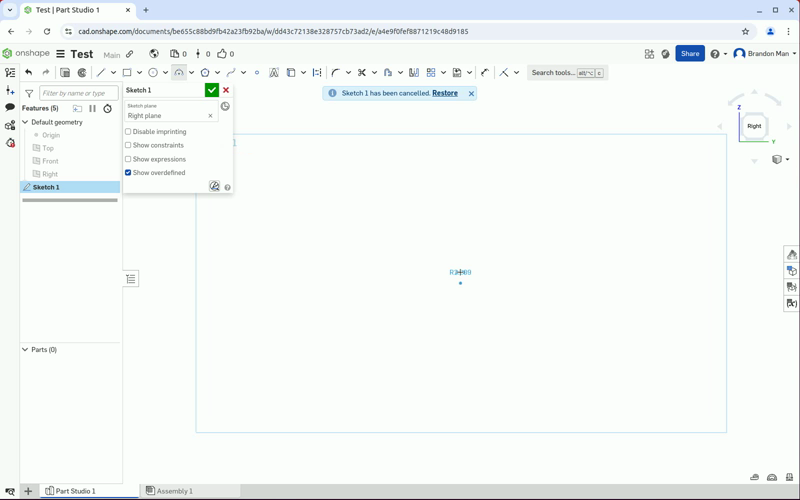
scroll(6)
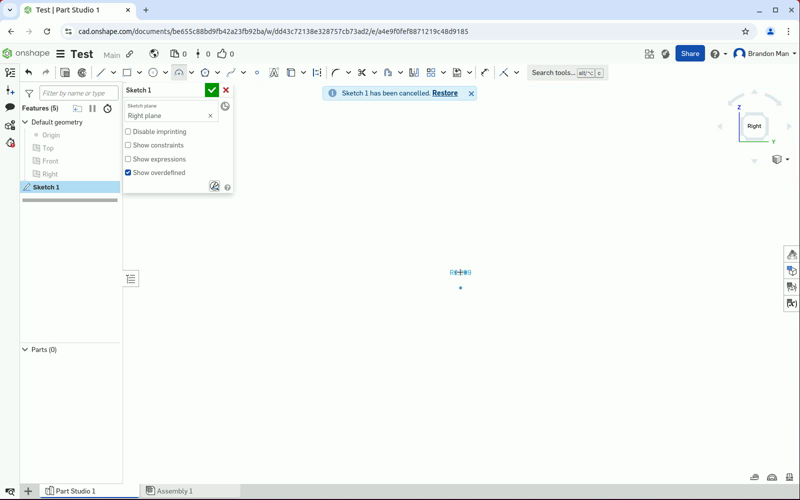
scroll(6)
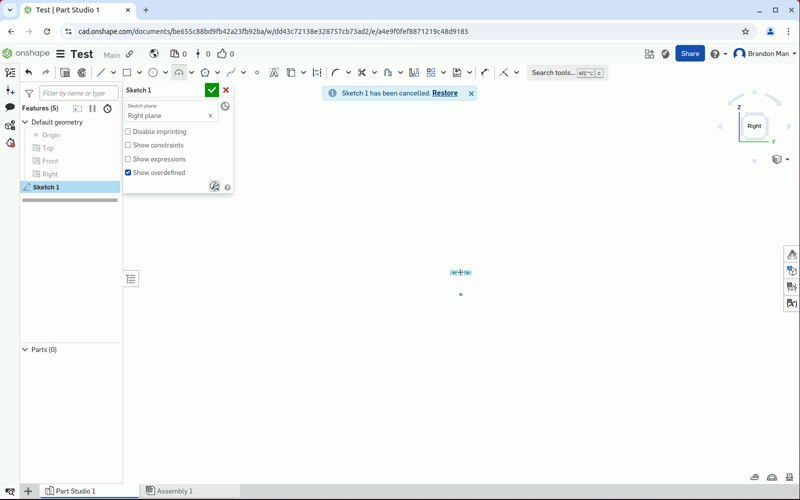
scroll(6)
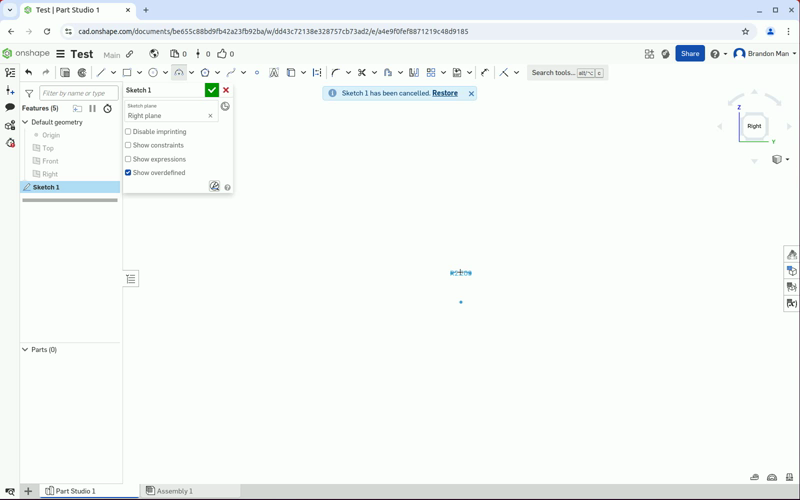
scroll(6)
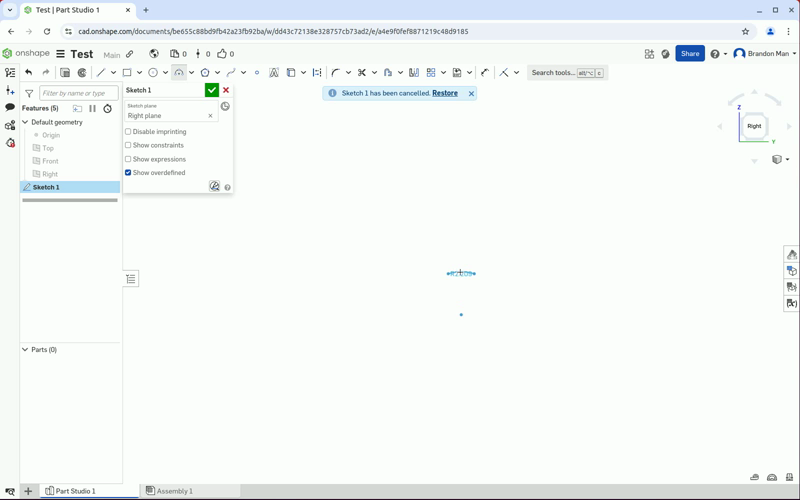
scroll(6)
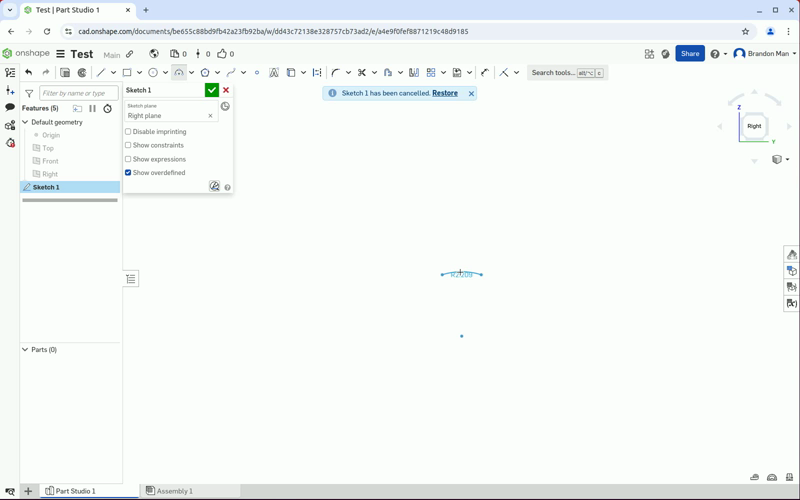
scroll(6)
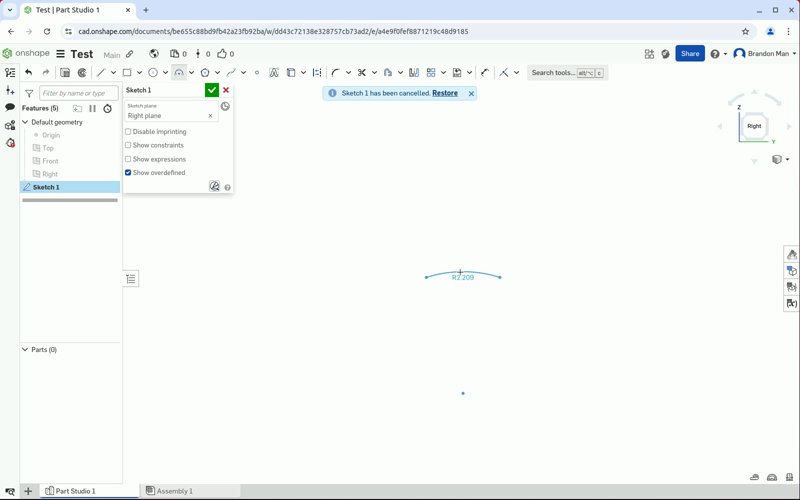
click(460, 271)
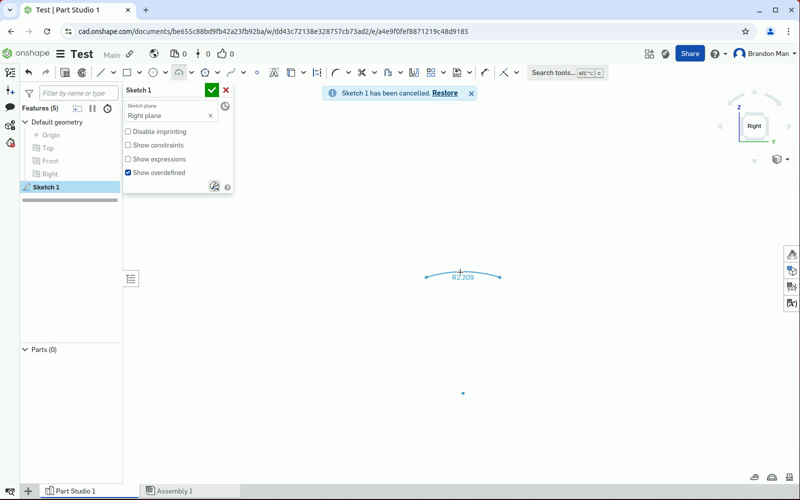
scroll(-6)
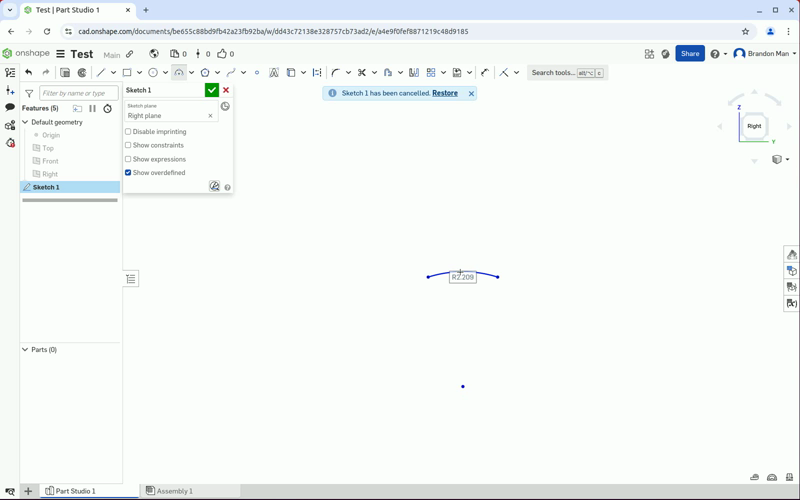
scroll(-6)
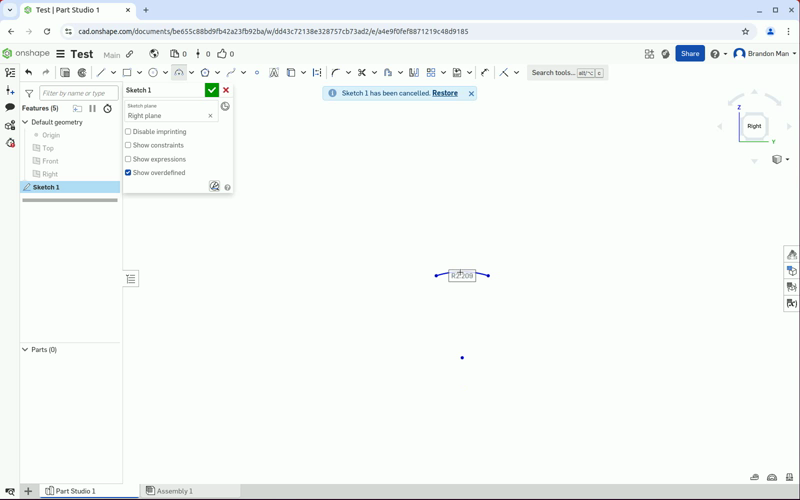
scroll(-6)
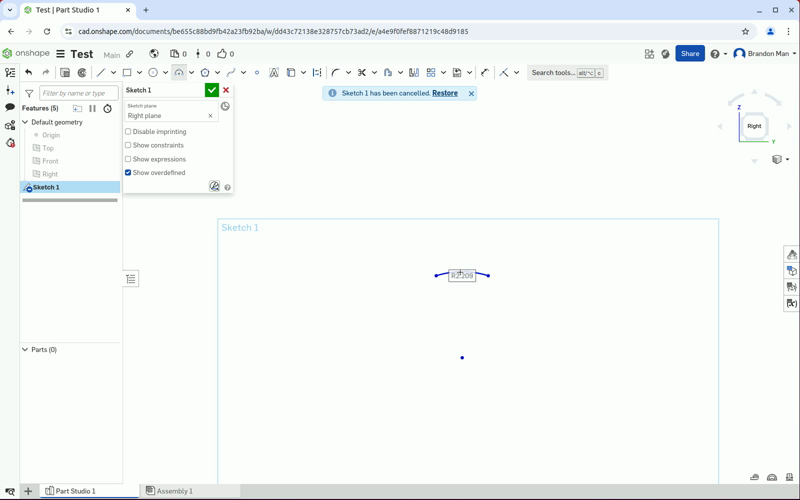
scroll(-6)
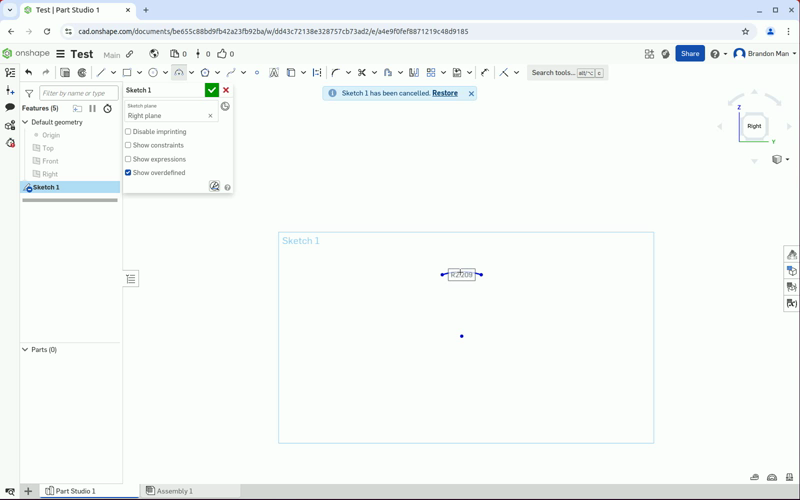
scroll(-6)
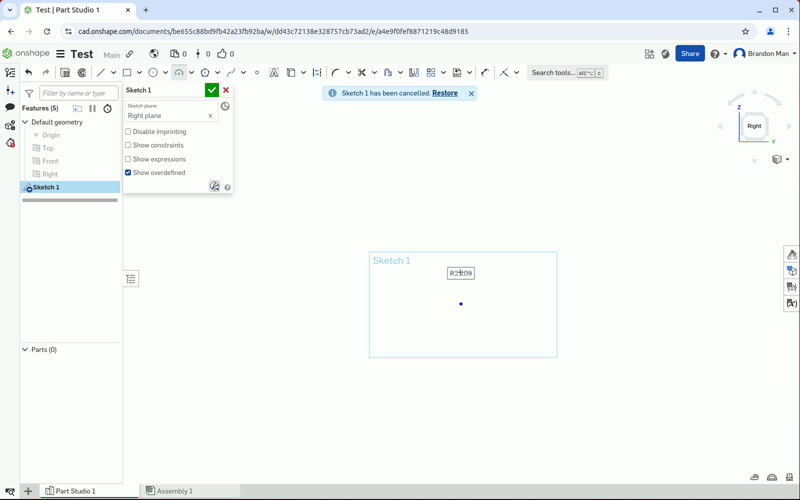
scroll(-6)
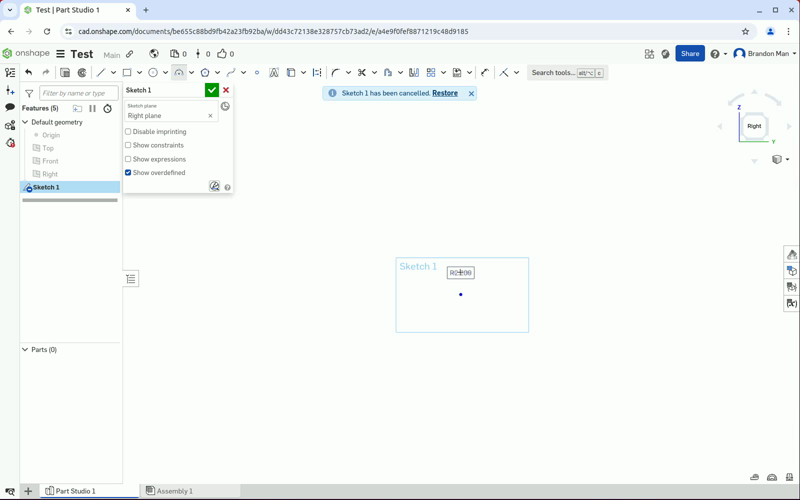
scroll(-6)
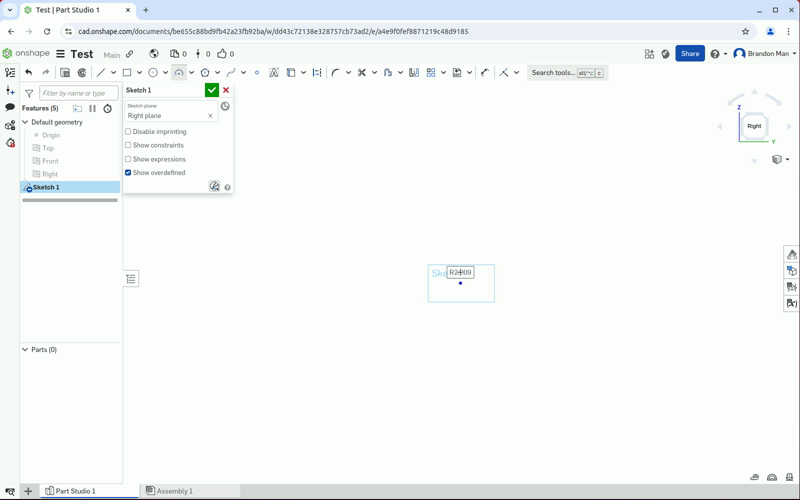
key_up(shift)
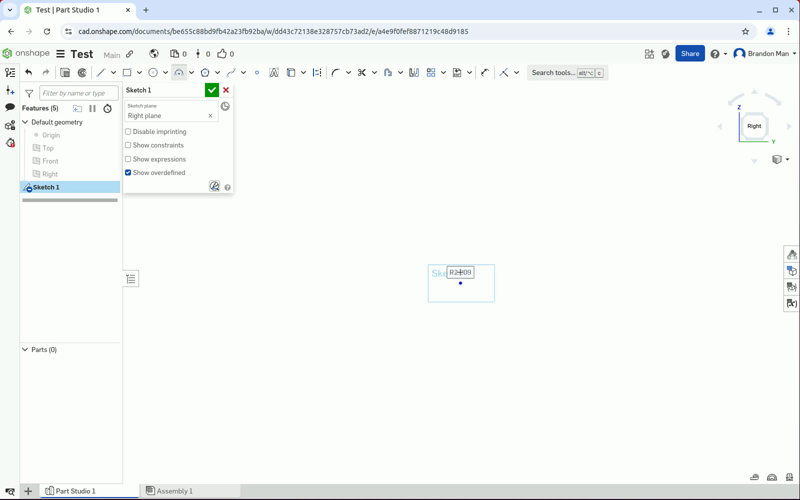
mouse_move(463, 272)
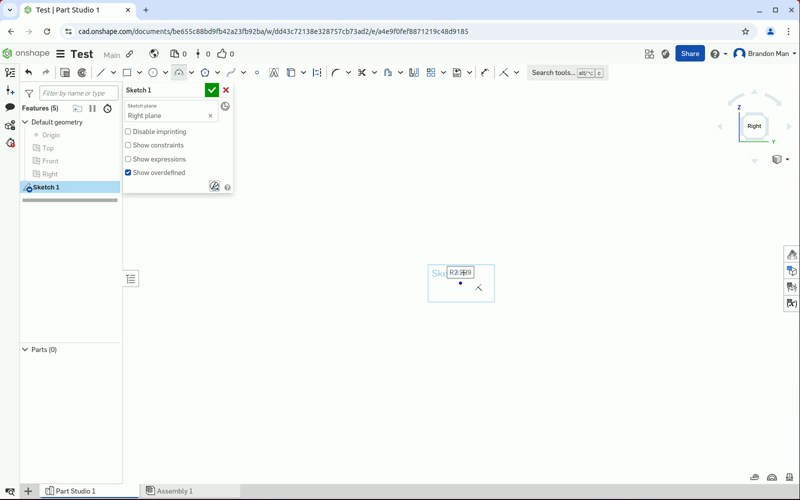
scroll(6)
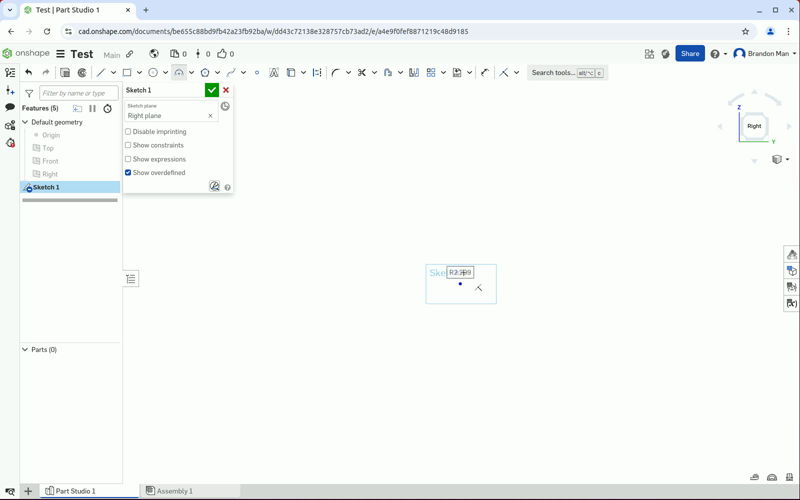
scroll(6)
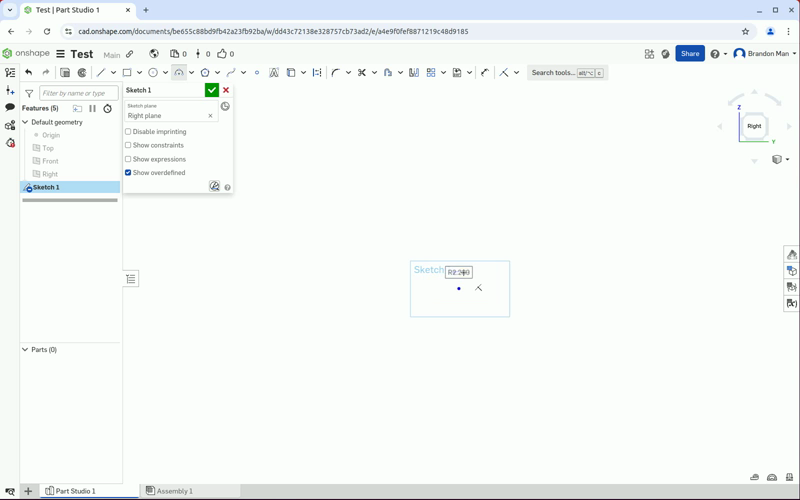
scroll(6)
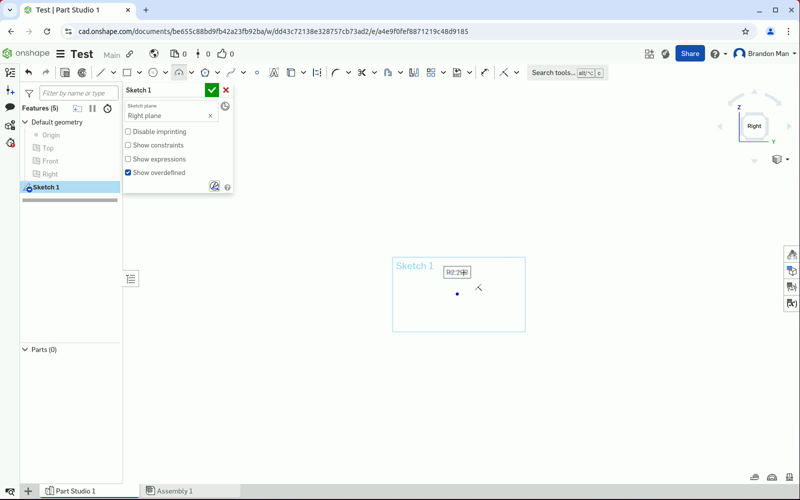
scroll(6)
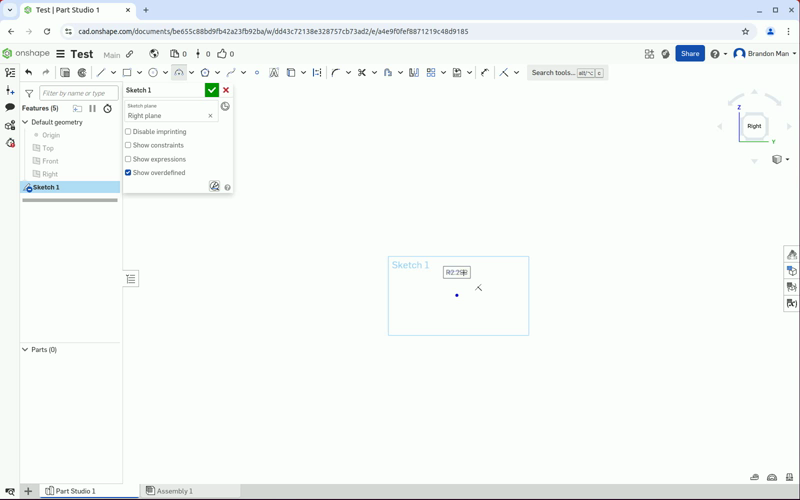
scroll(6)
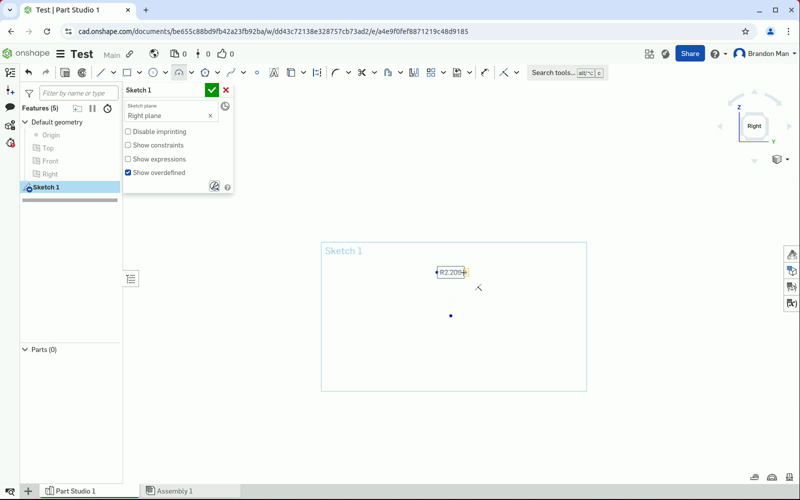
scroll(6)
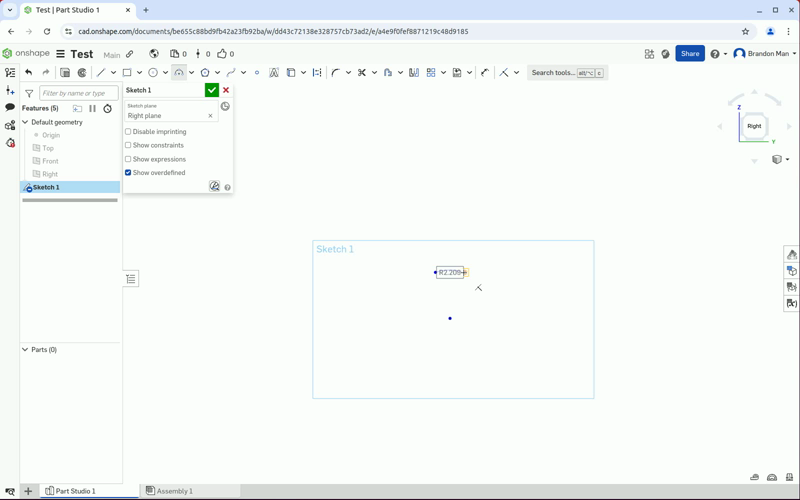
scroll(6)
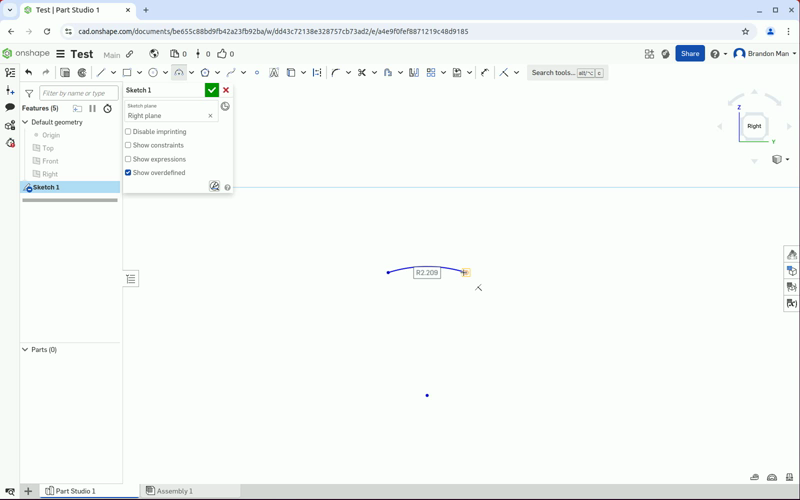
click(463, 272)
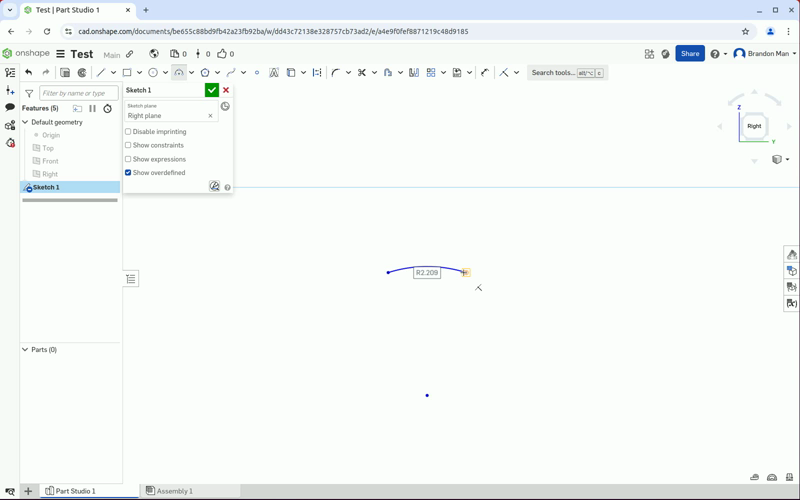
scroll(-6)
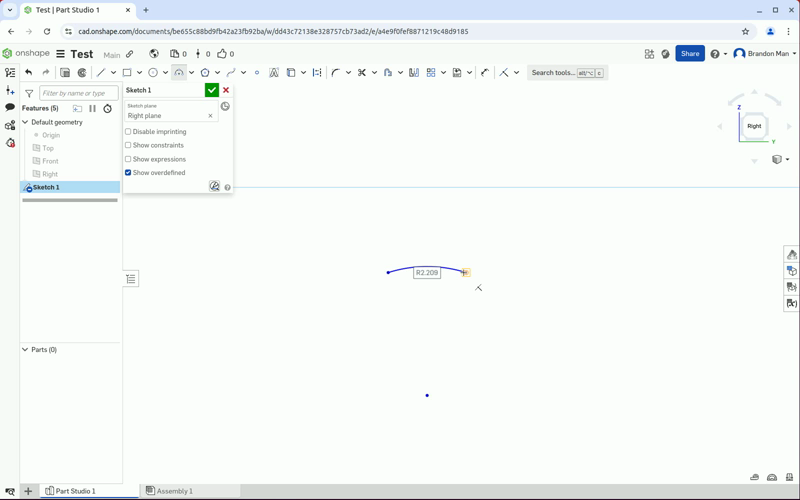
scroll(-6)
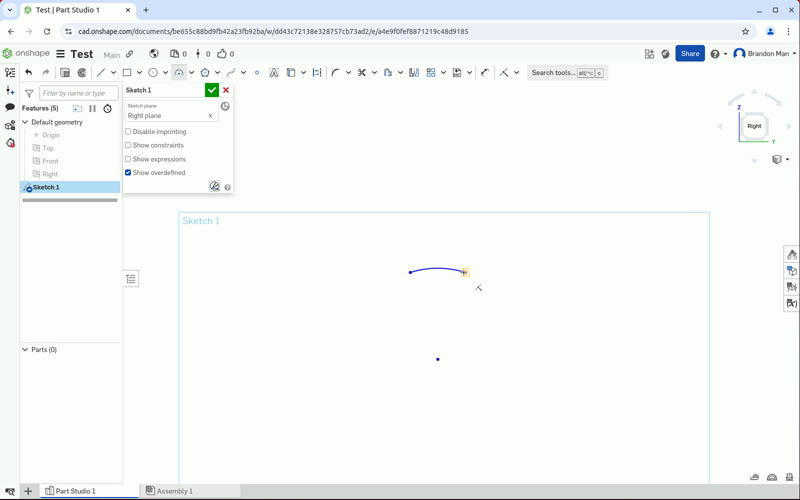
scroll(-6)
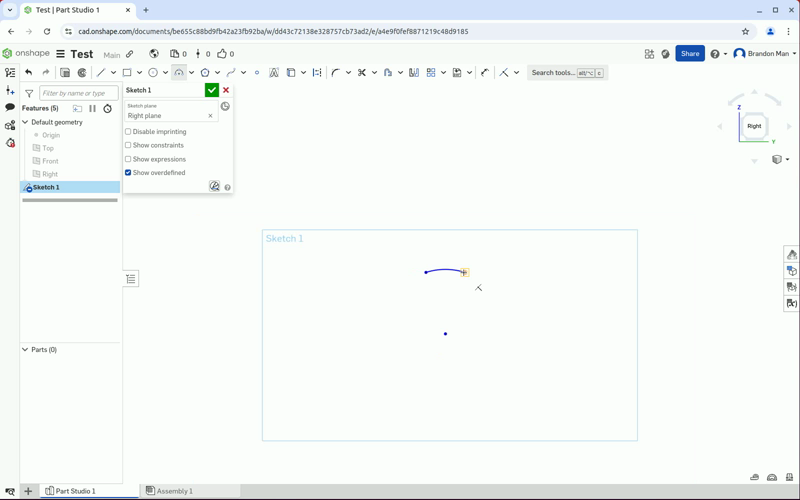
scroll(-6)
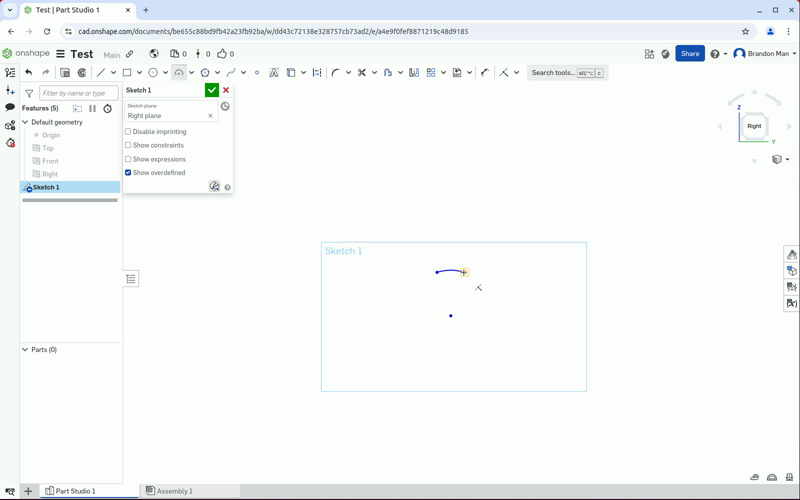
scroll(-6)
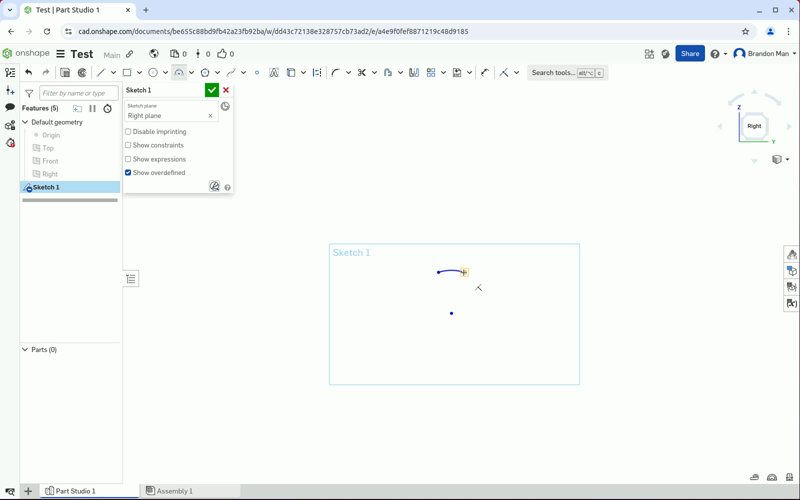
scroll(-6)
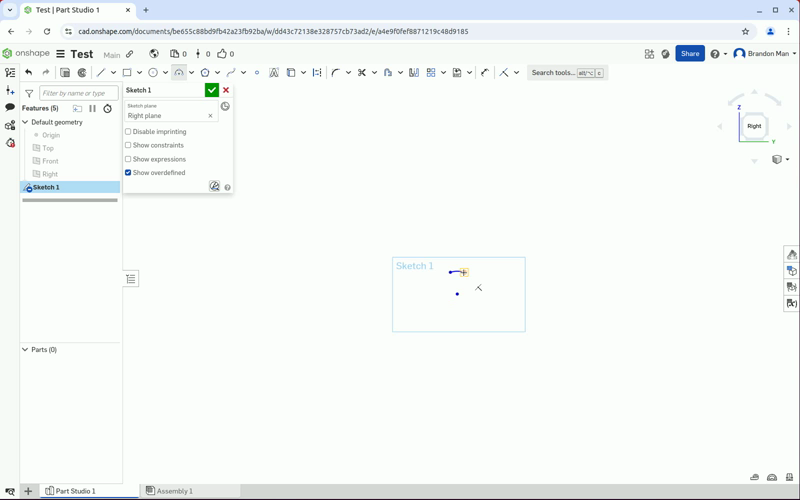
scroll(-6)
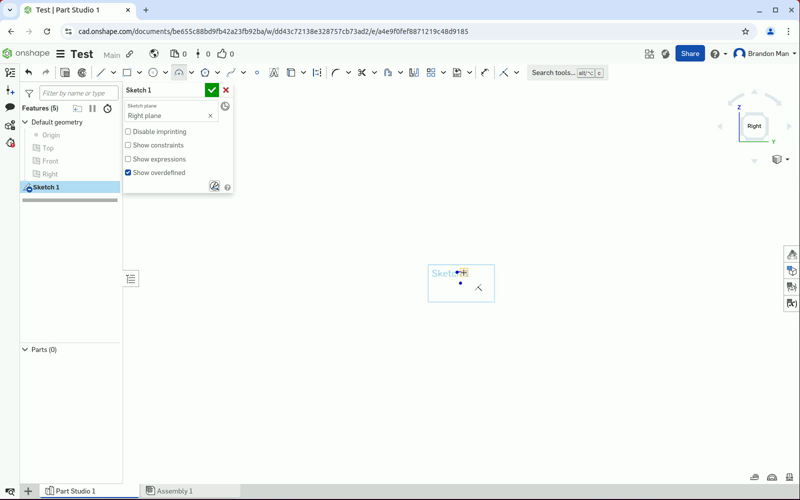
mouse_move(457, 272)
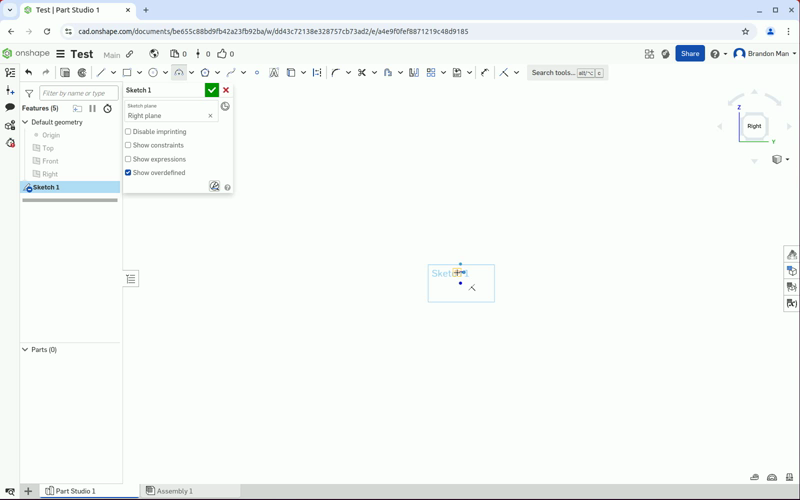
scroll(6)
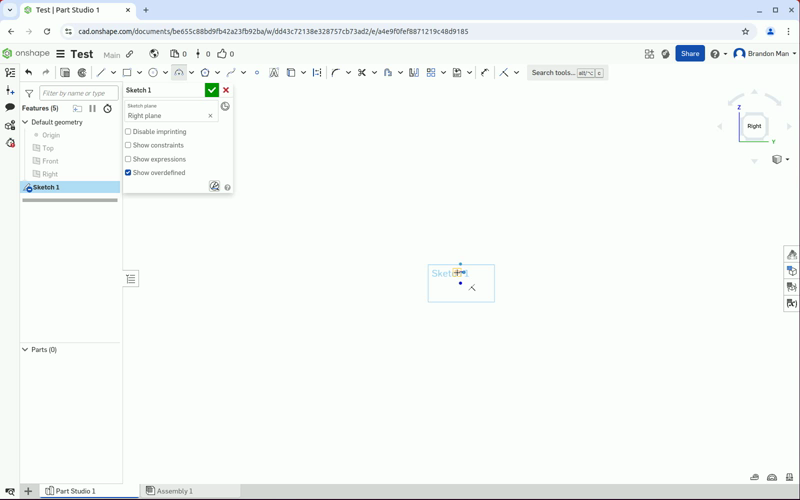
scroll(6)
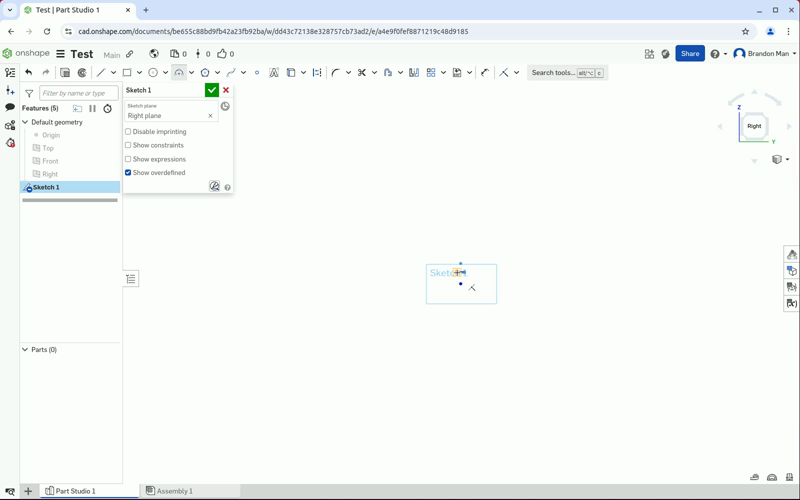
scroll(6)
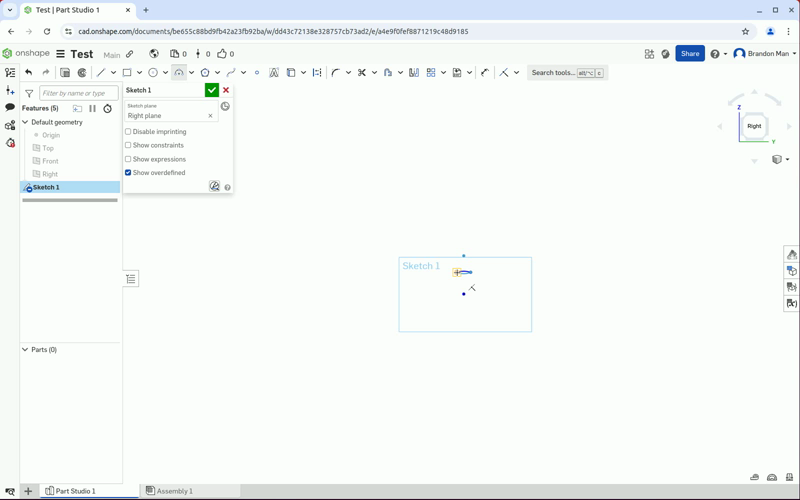
scroll(6)
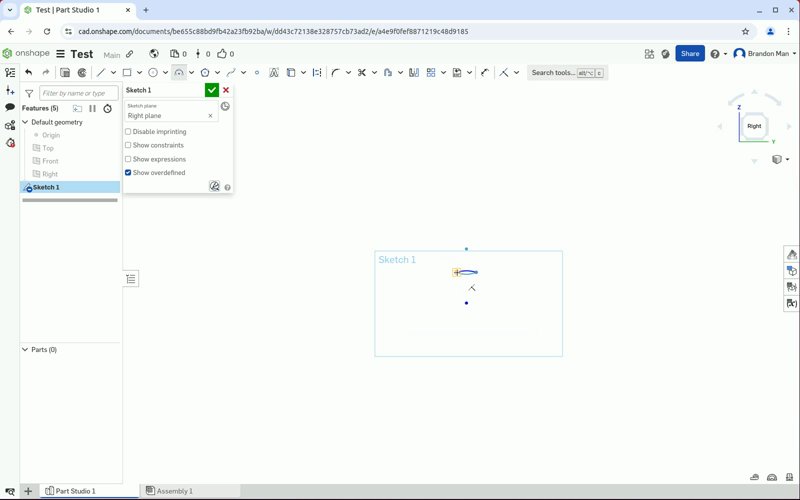
scroll(6)
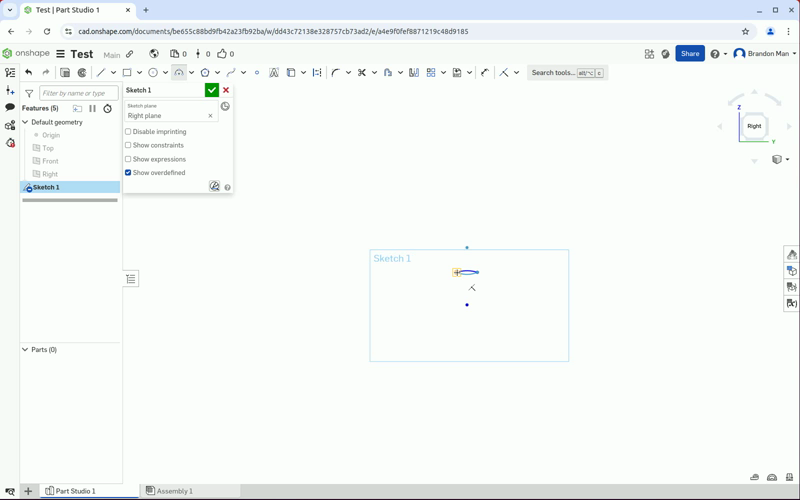
scroll(6)
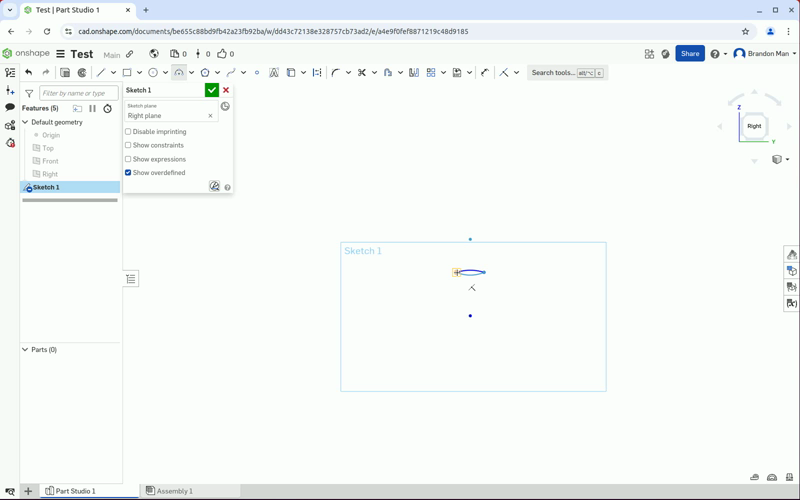
scroll(6)
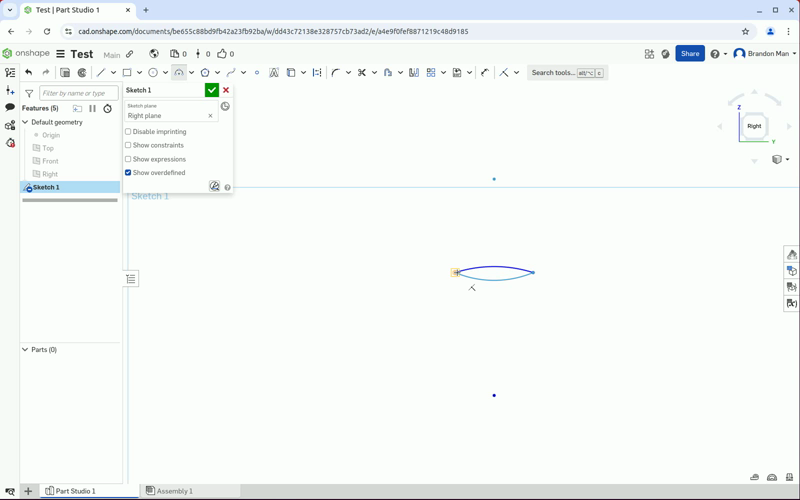
click(457, 272)
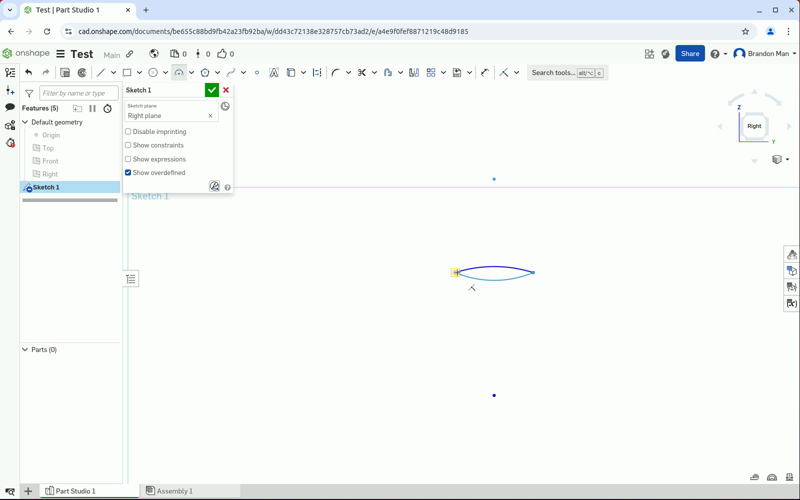
scroll(-6)
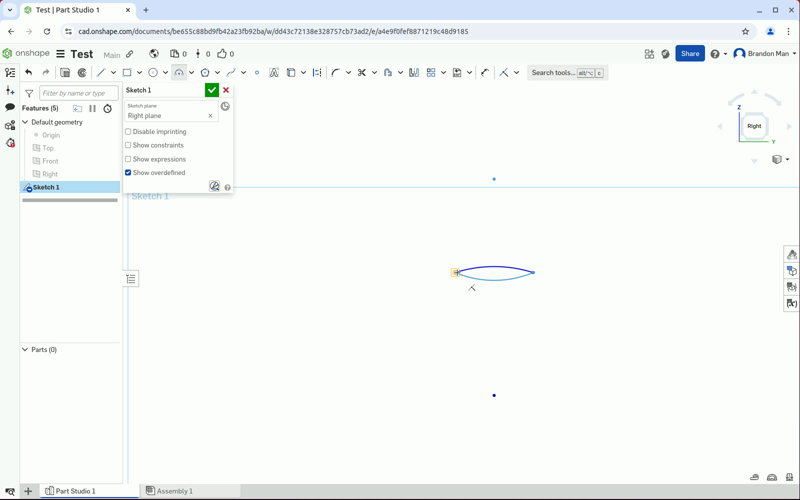
scroll(-6)
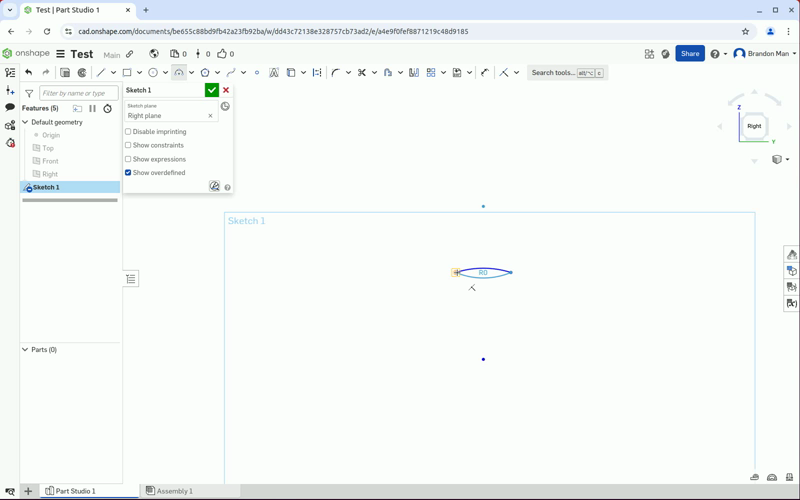
scroll(-6)
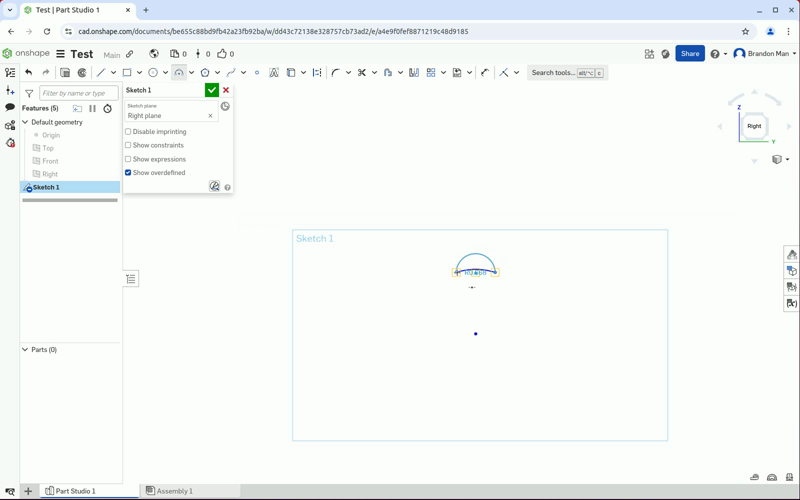
scroll(-6)
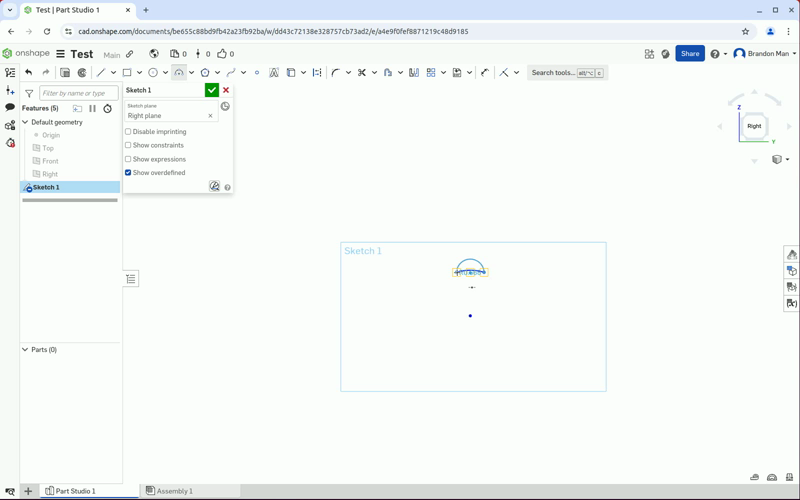
scroll(-6)
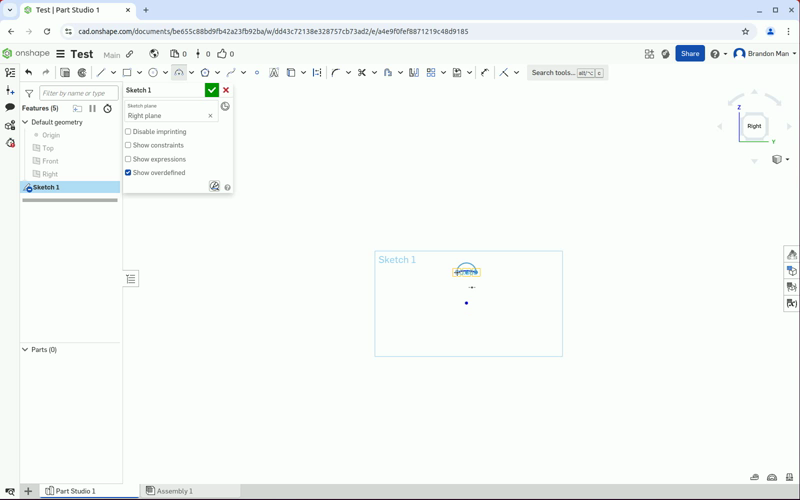
scroll(-6)
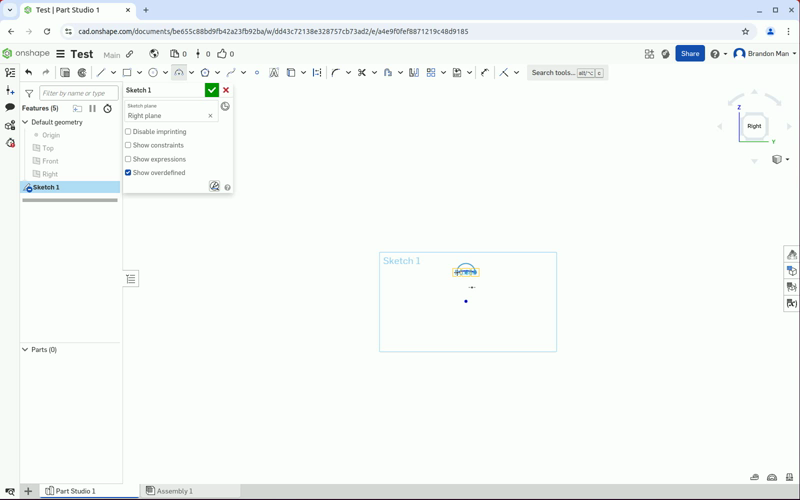
scroll(-6)
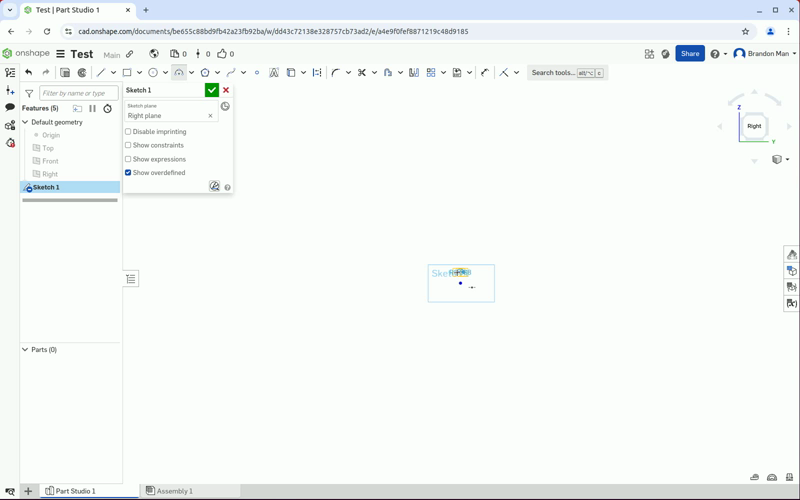
key_down(shift)
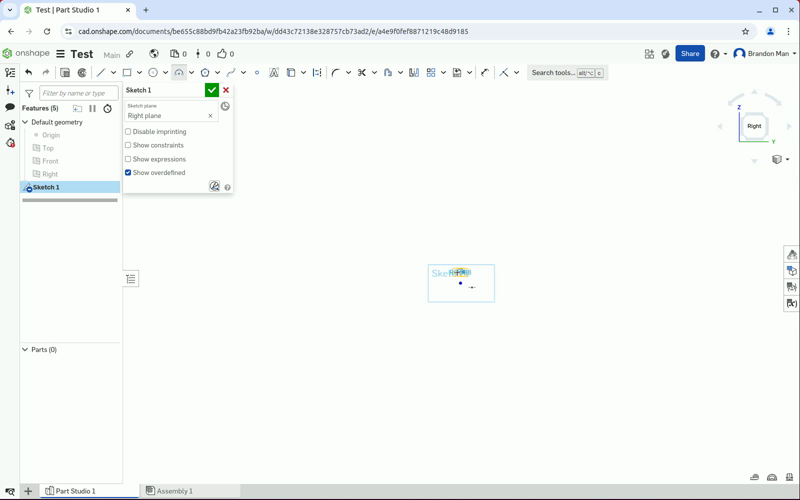
mouse_move(460, 250)
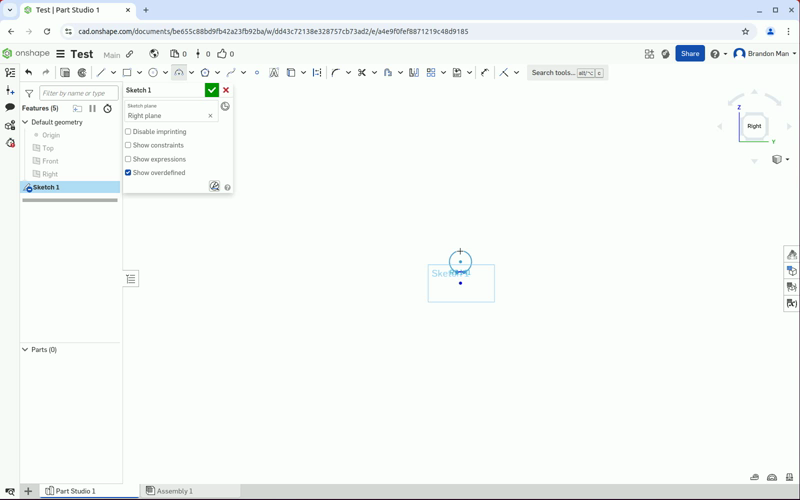
scroll(6)
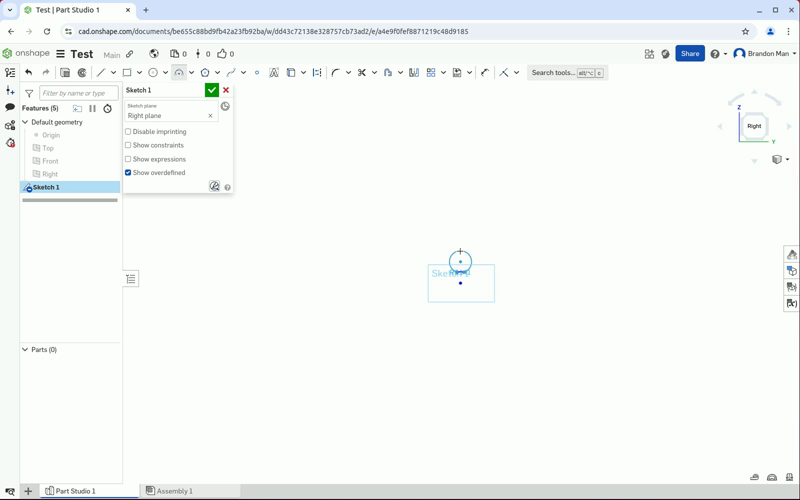
scroll(6)
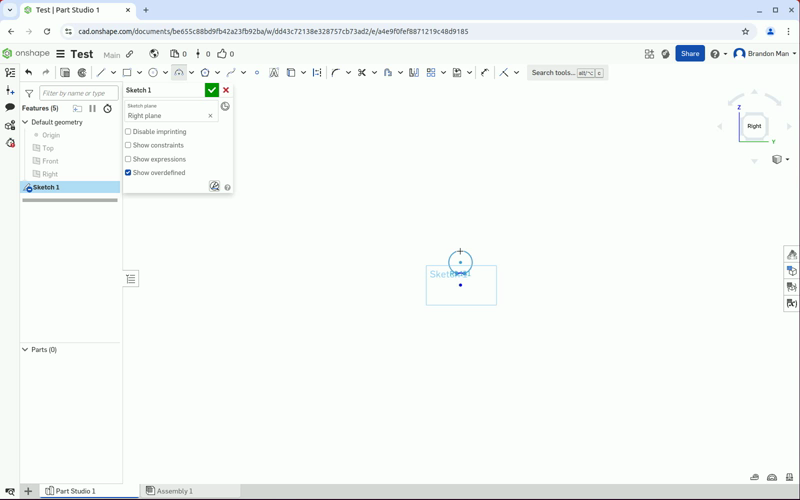
scroll(6)
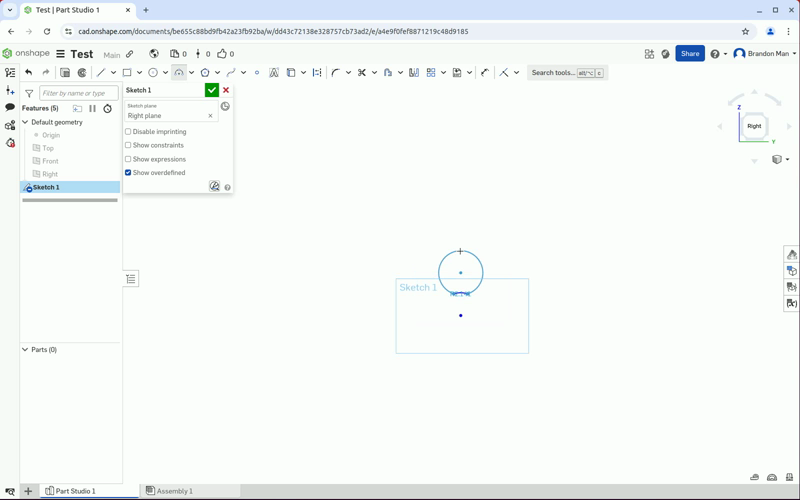
scroll(6)
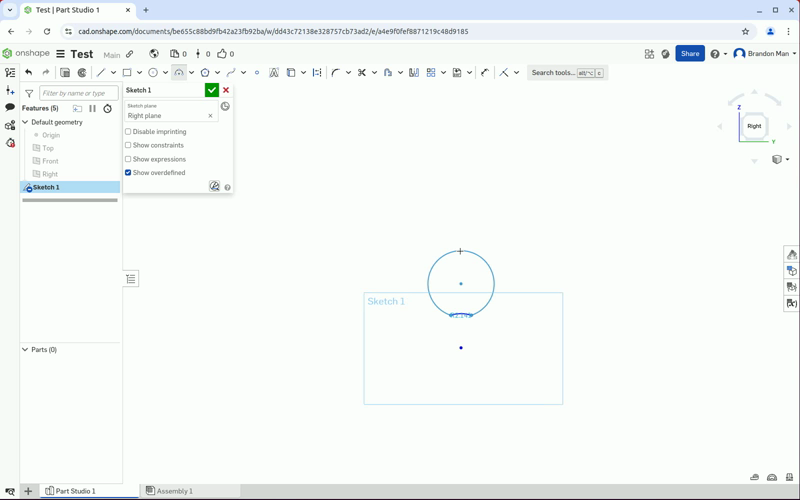
scroll(6)
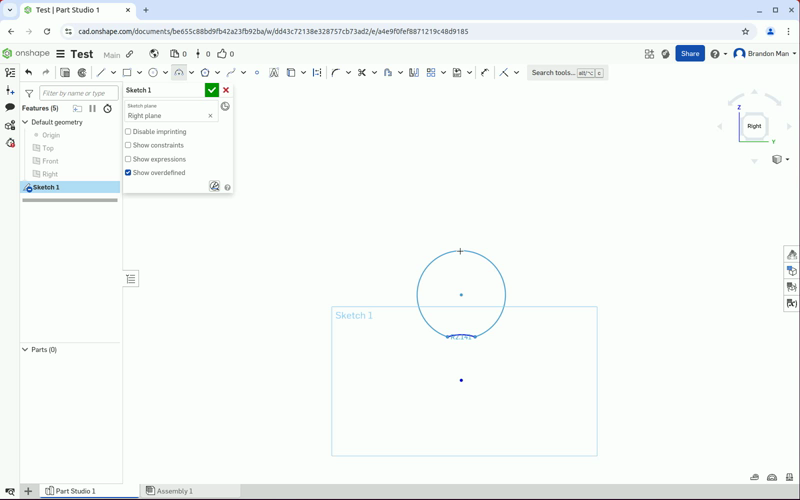
scroll(6)
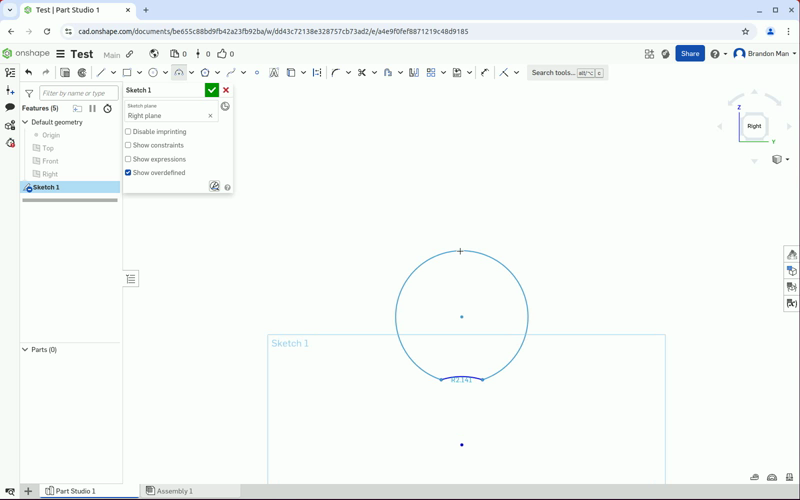
scroll(6)
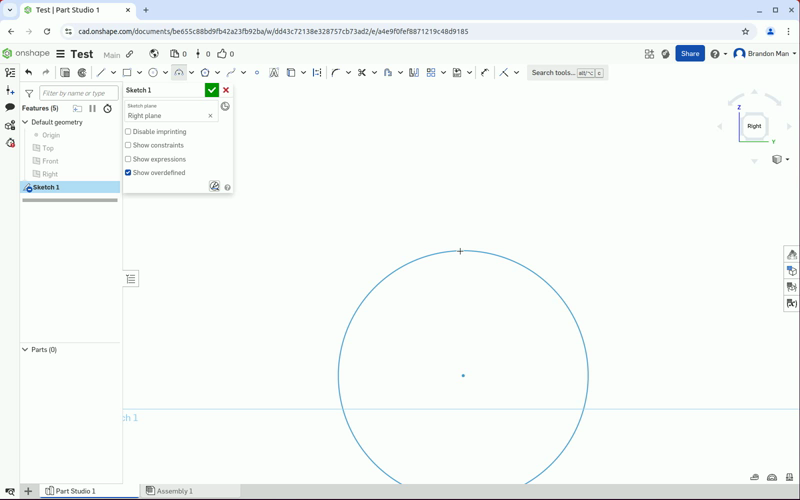
click(460, 250)
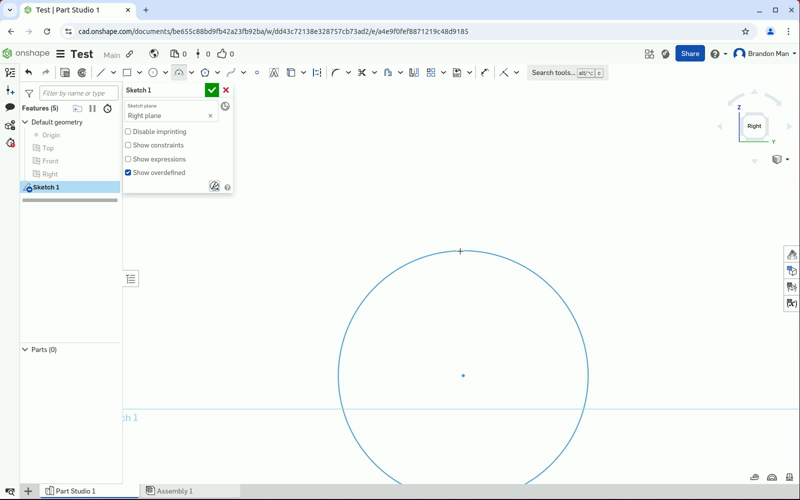
scroll(-6)
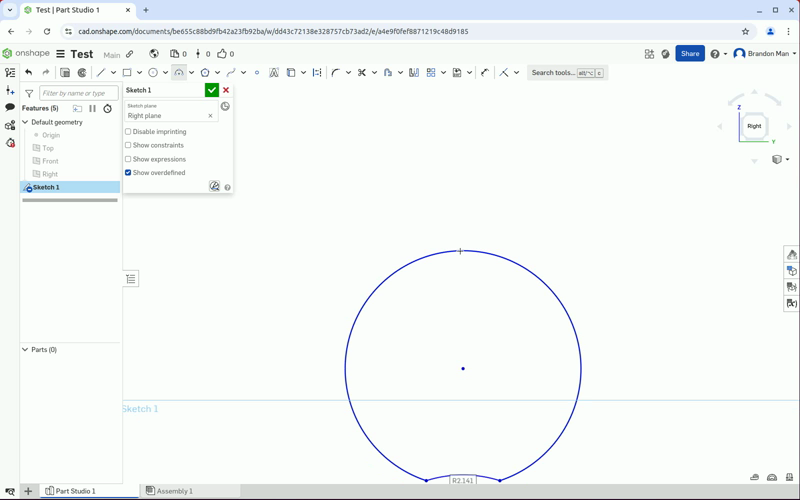
scroll(-6)
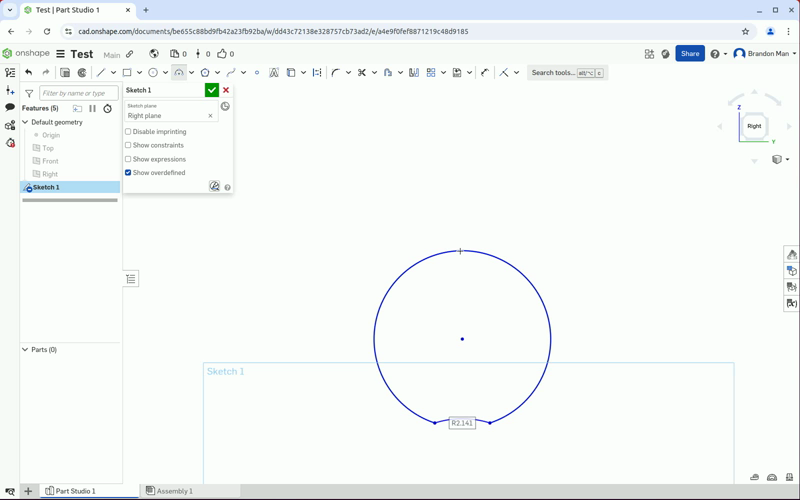
scroll(-6)
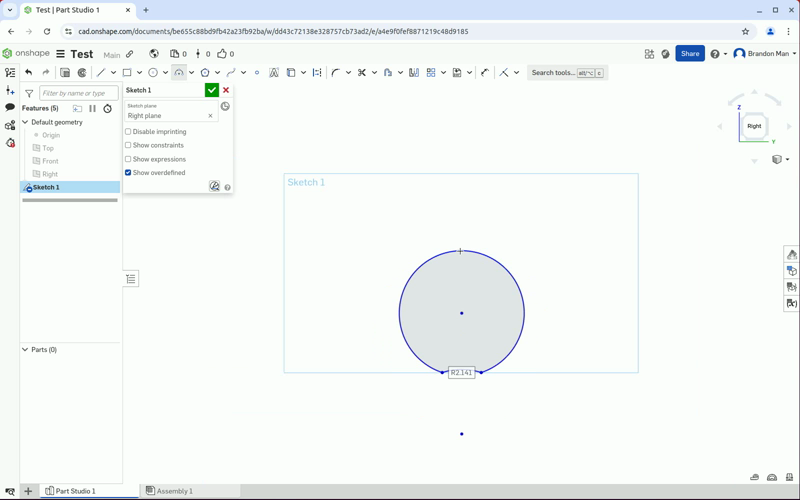
scroll(-6)
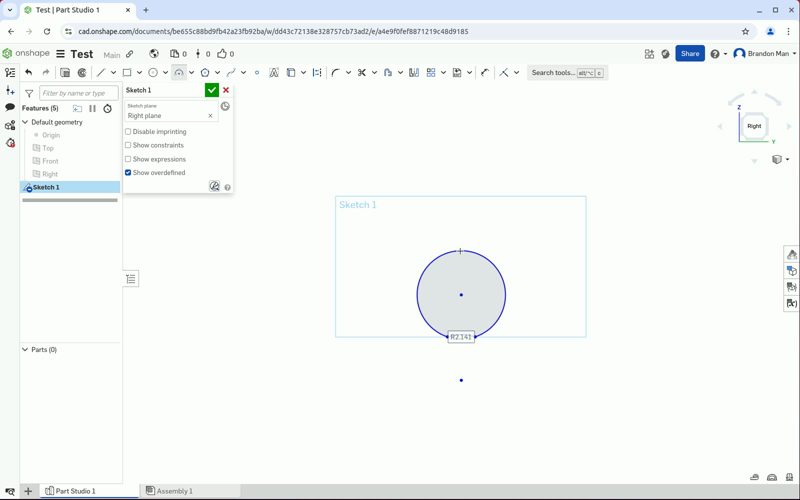
scroll(-6)
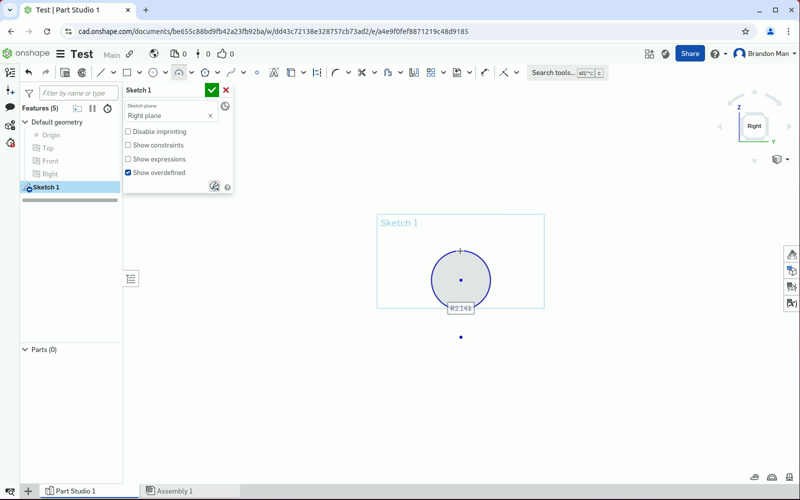
scroll(-6)
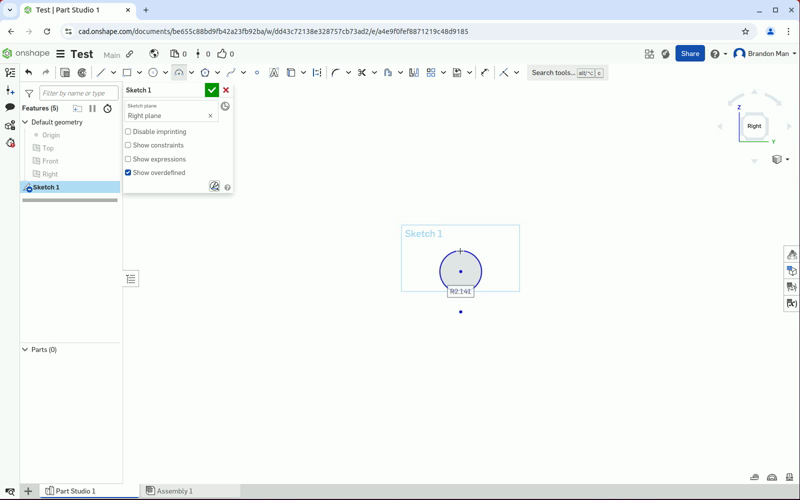
scroll(-6)
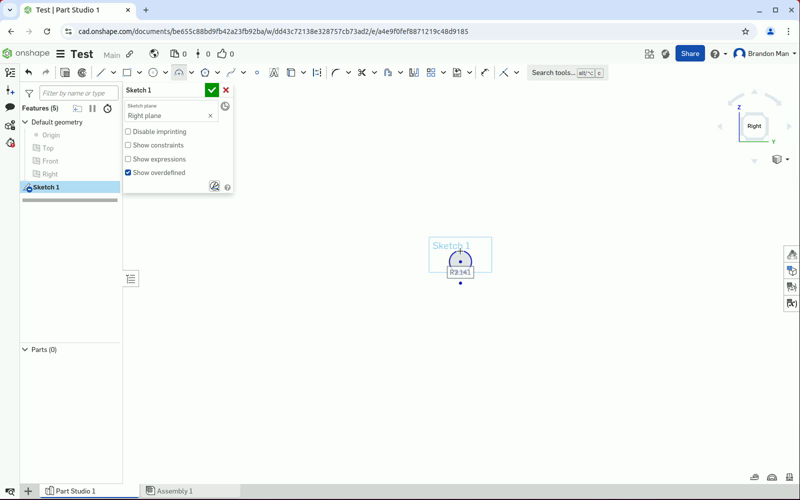
key_up(shift)
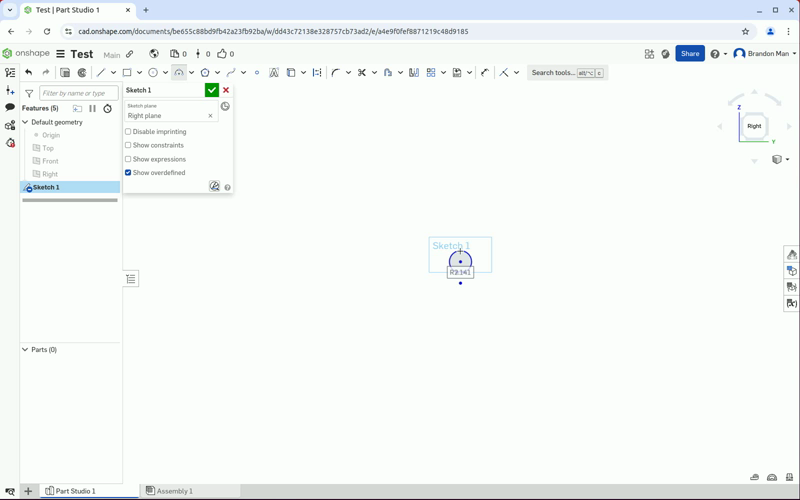
key(esc)
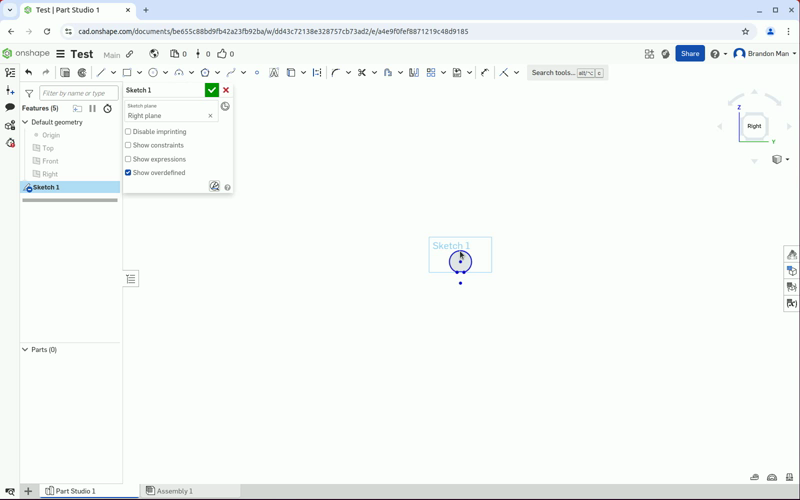
key(c)
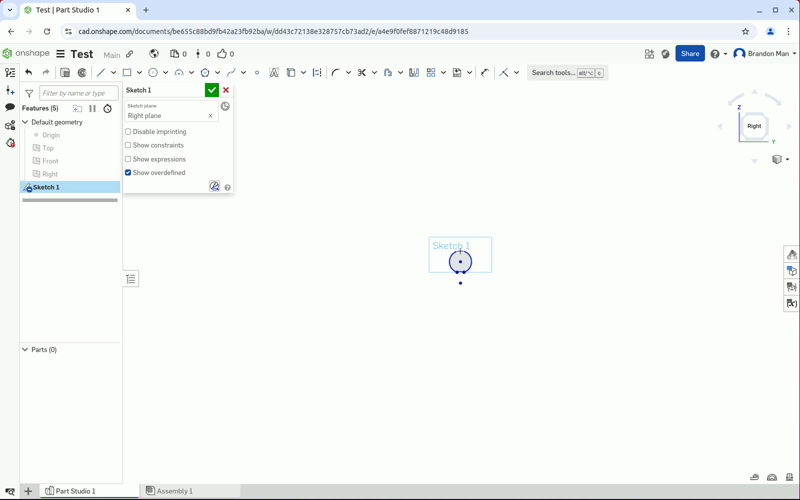
key_down(shift)
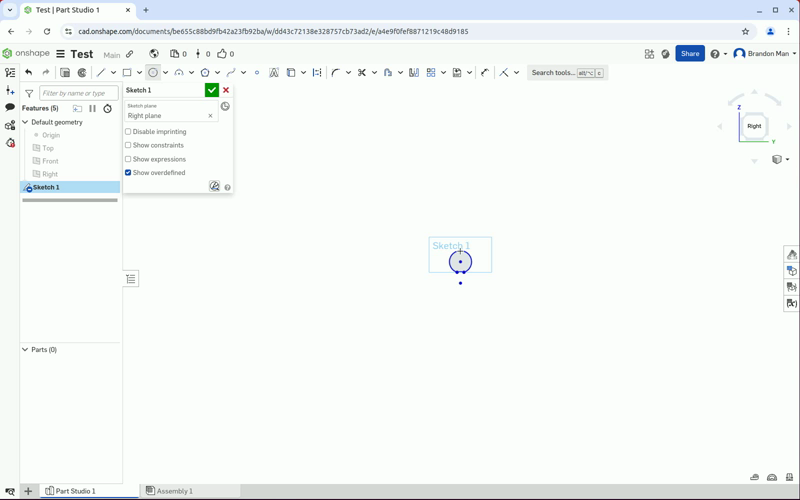
mouse_move(460, 261)
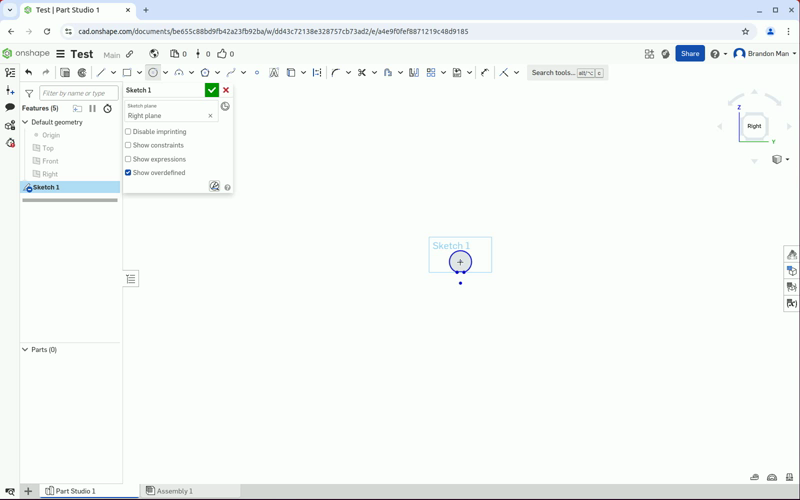
click(460, 261)
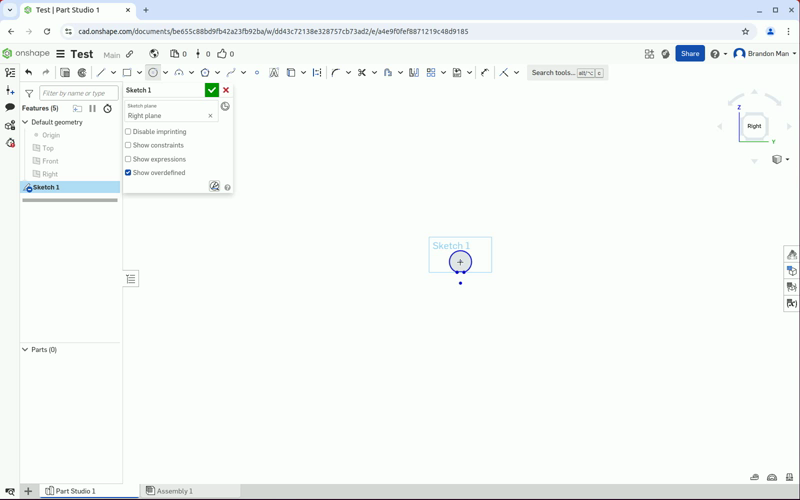
key_up(shift)
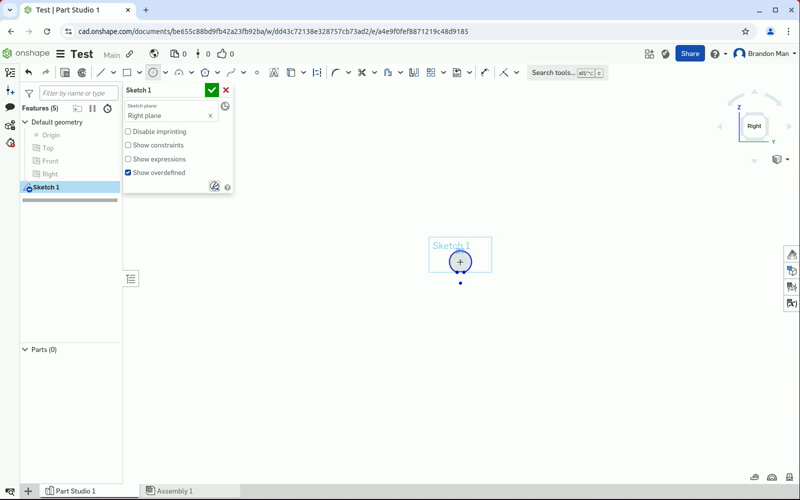
mouse_move(464, 261)
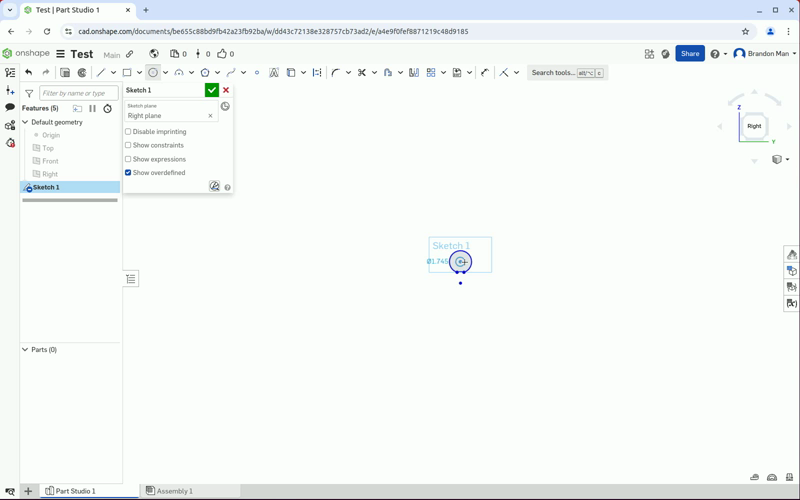
click(464, 261)
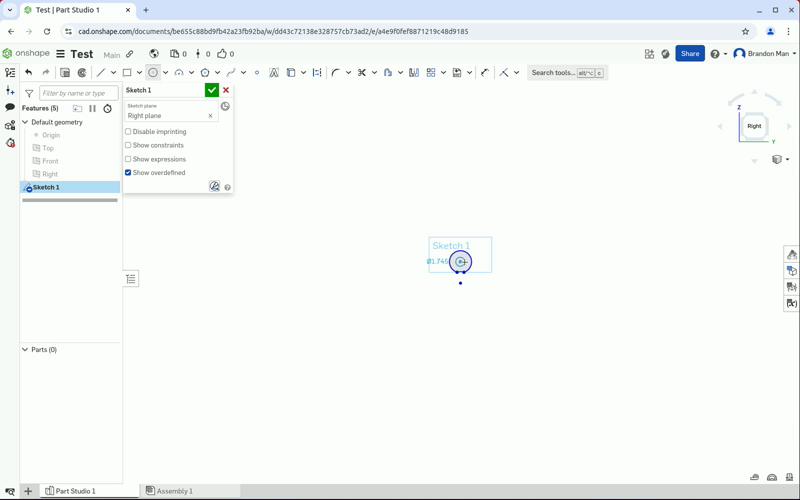
key(esc)
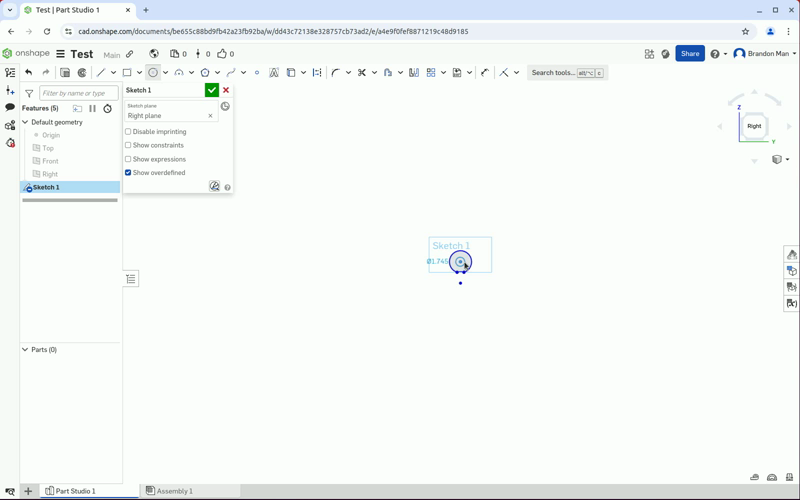
key(l)
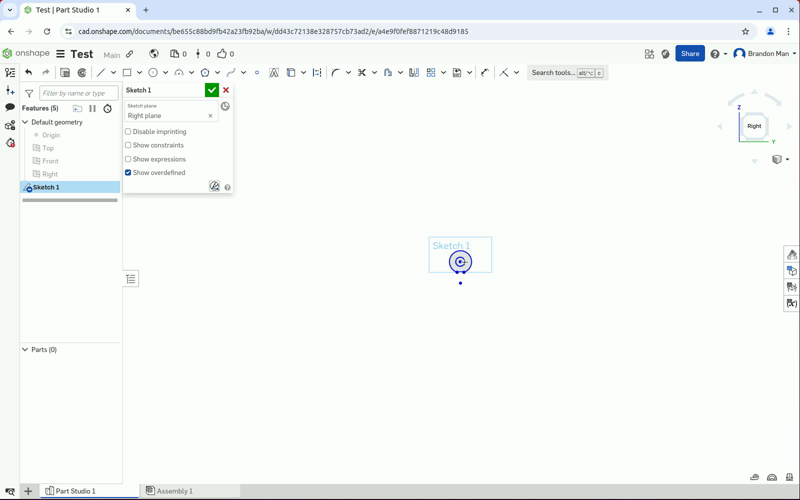
key_down(shift)
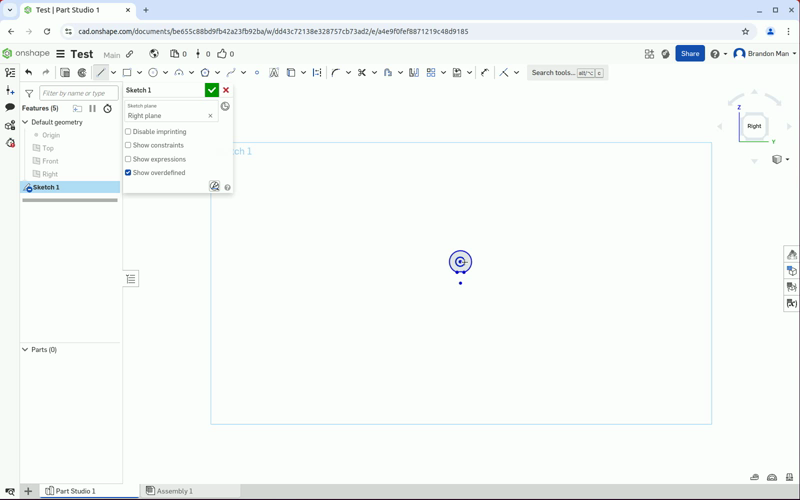
mouse_move(460, 255)
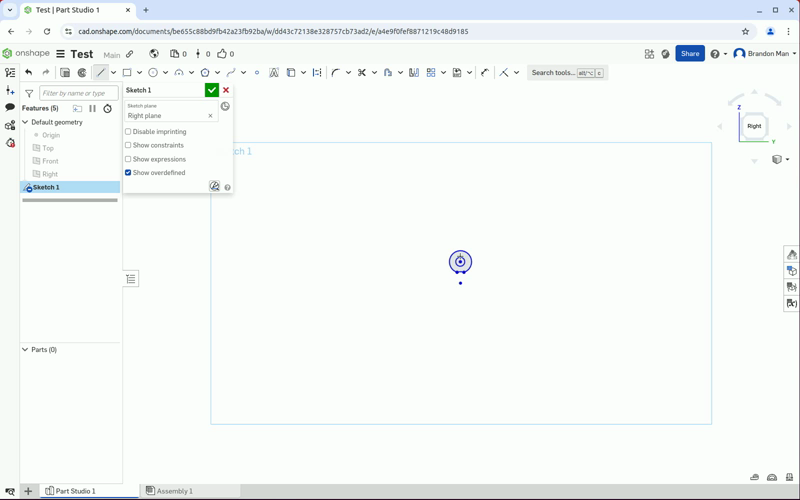
click(460, 255)
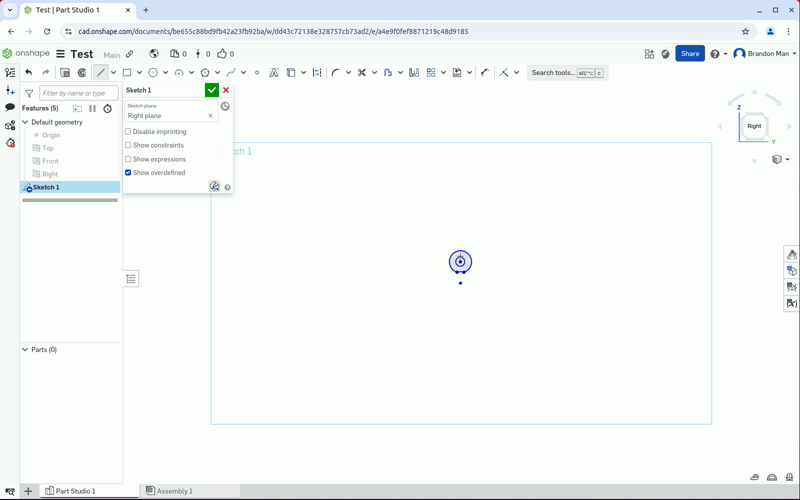
key_up(shift)
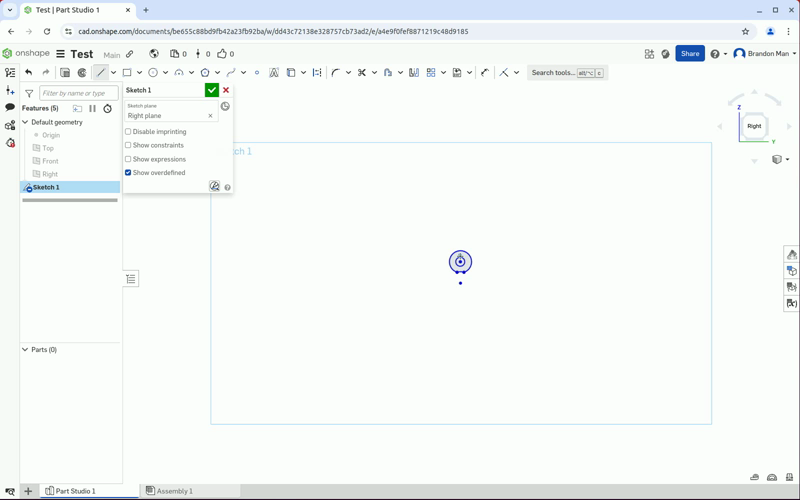
key_down(shift)
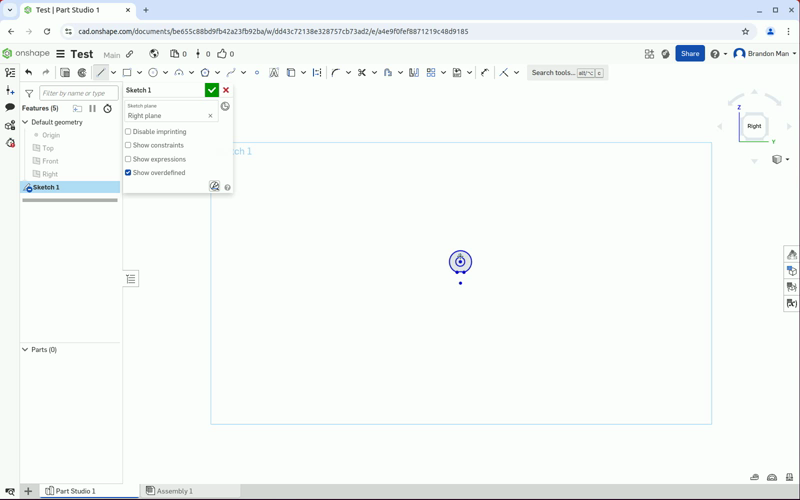
mouse_move(490, 255)
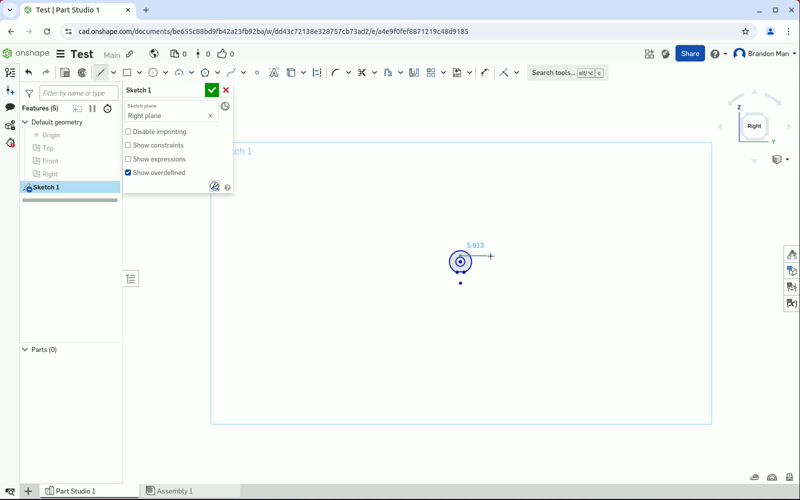
mouse_move(464, 255)
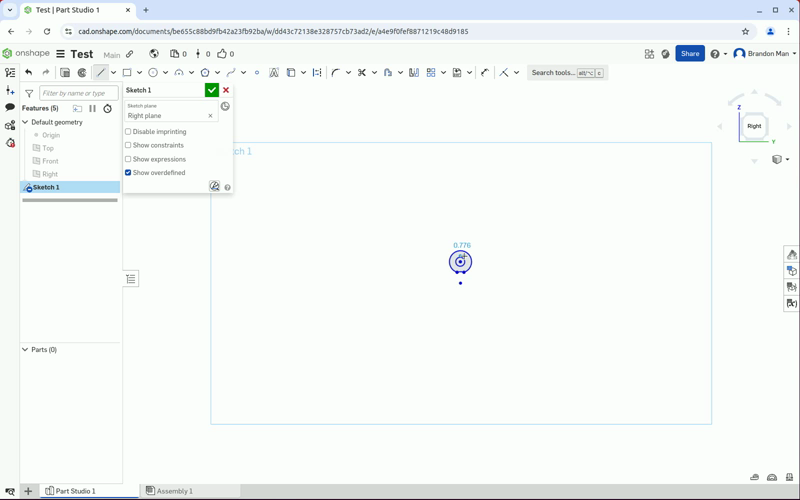
scroll(6)
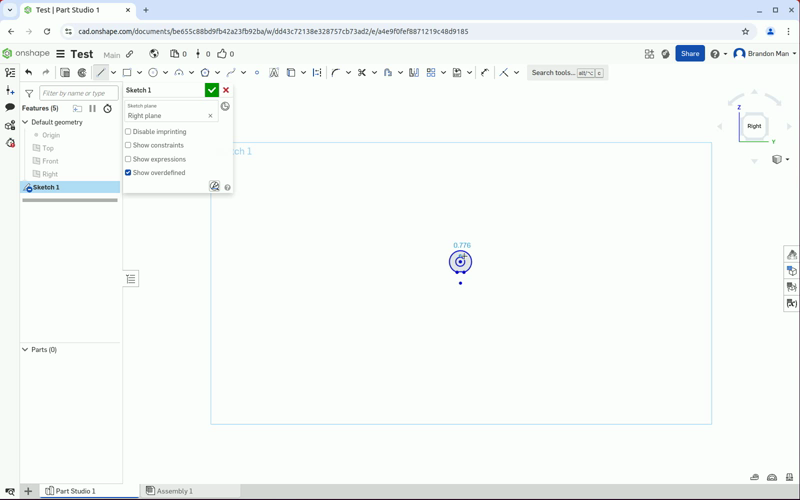
scroll(6)
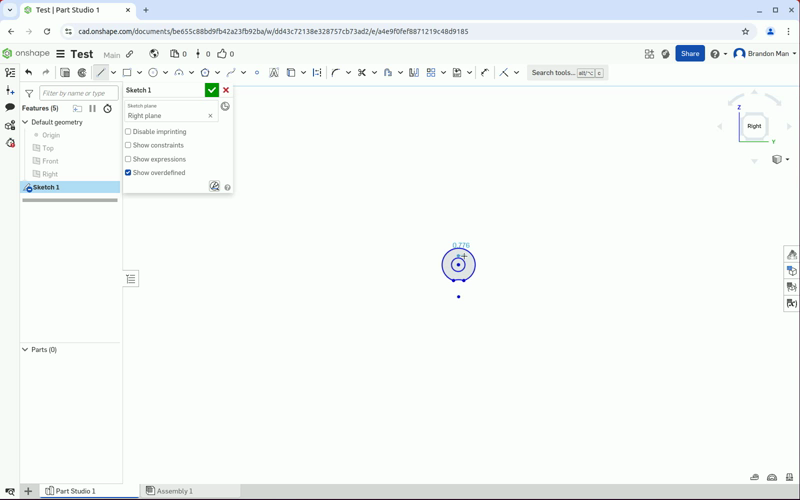
scroll(6)
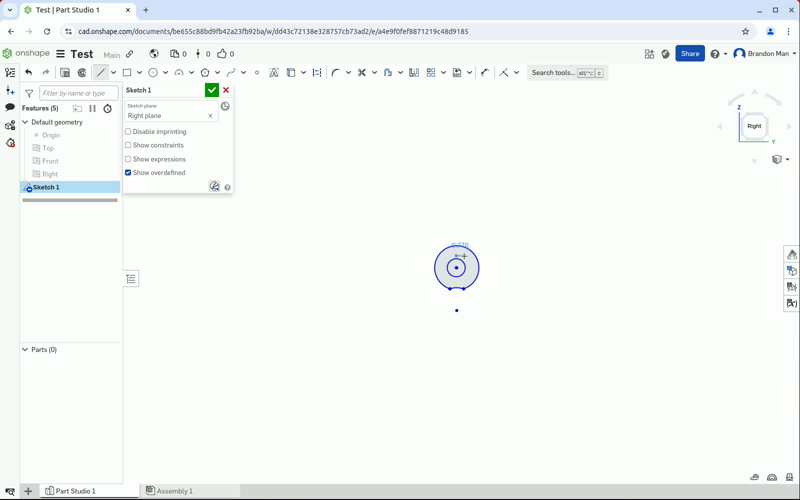
scroll(6)
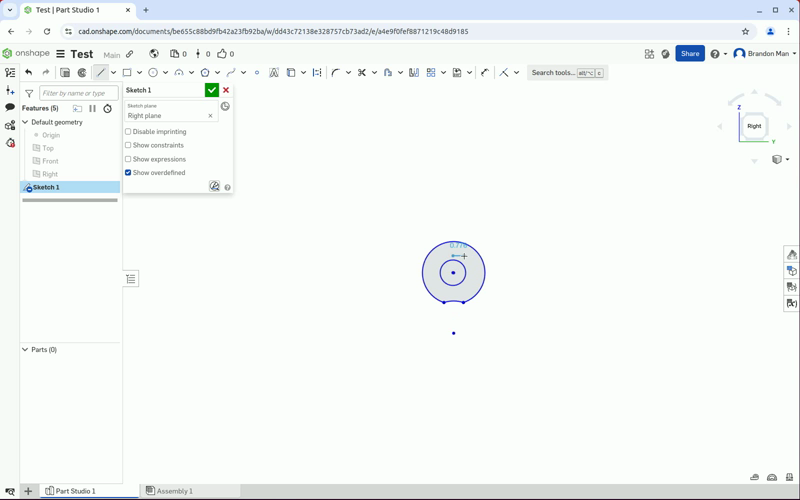
scroll(6)
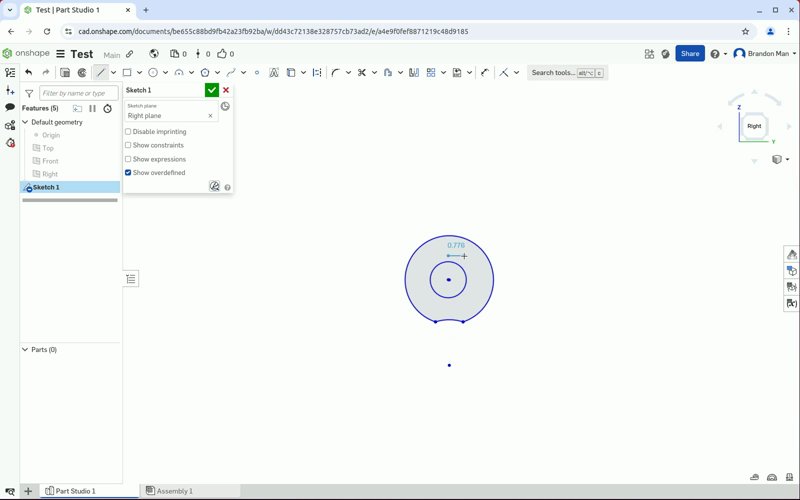
scroll(6)
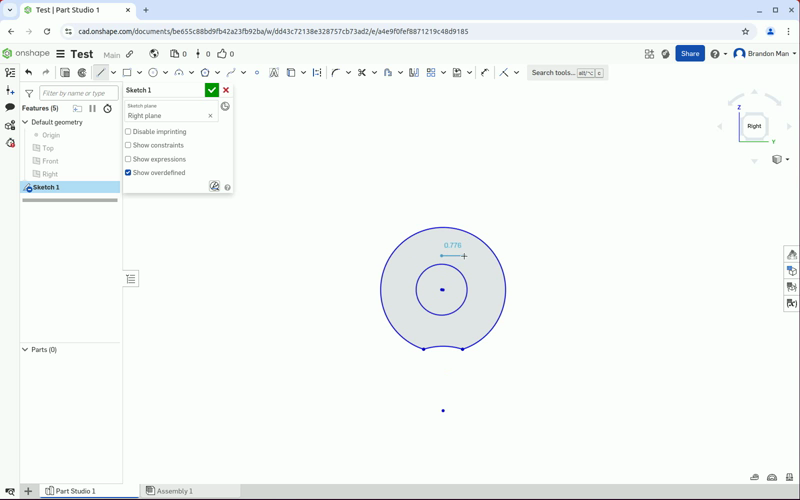
scroll(6)
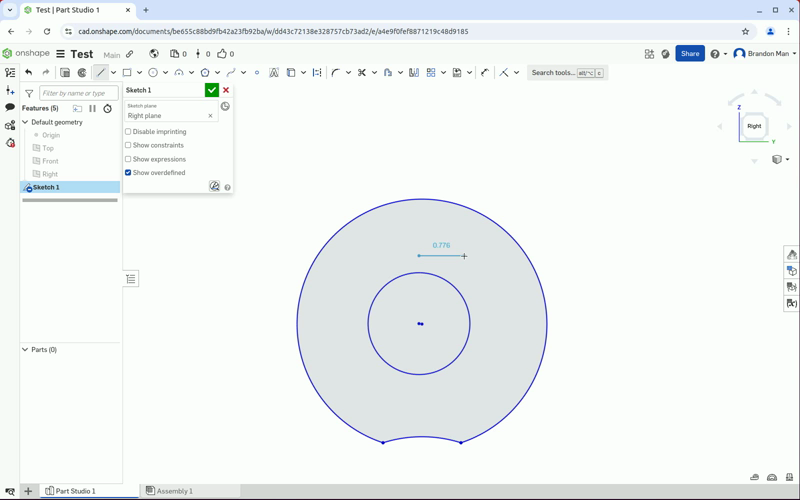
click(464, 255)
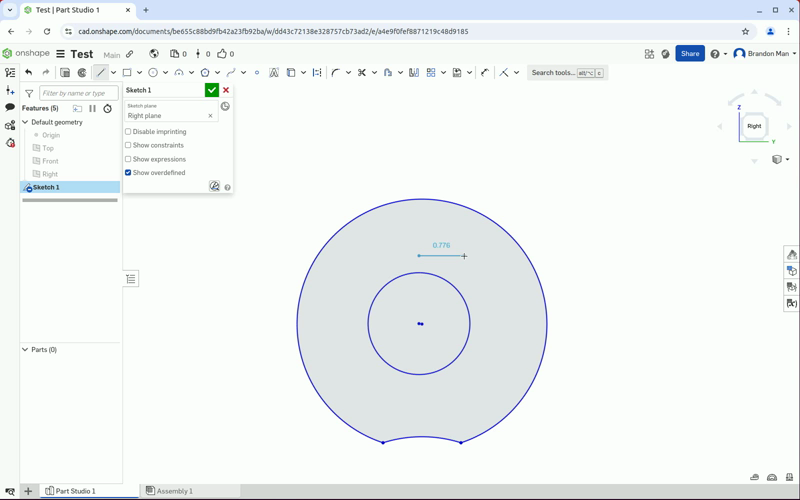
scroll(-6)
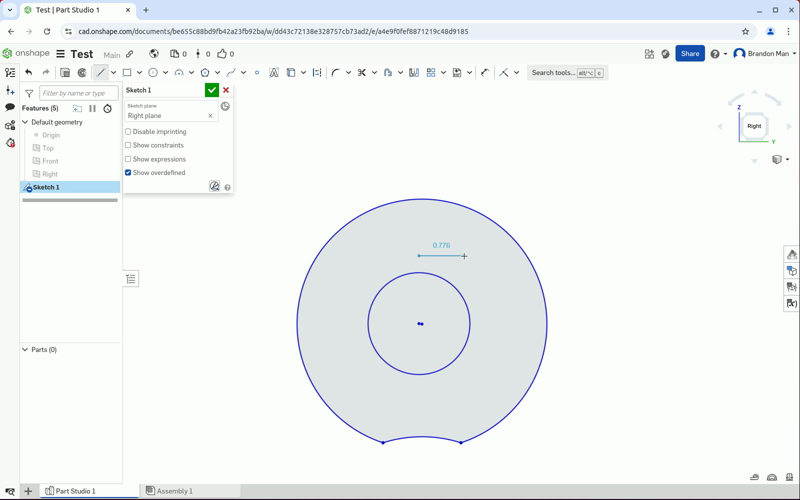
scroll(-6)
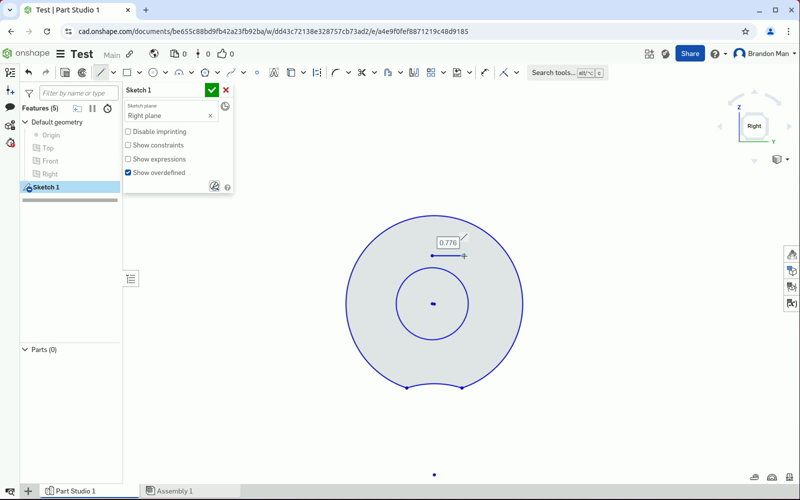
scroll(-6)
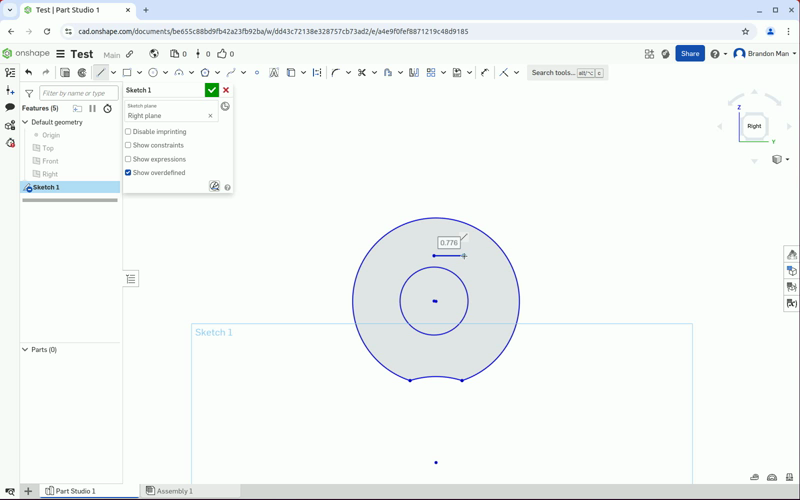
scroll(-6)
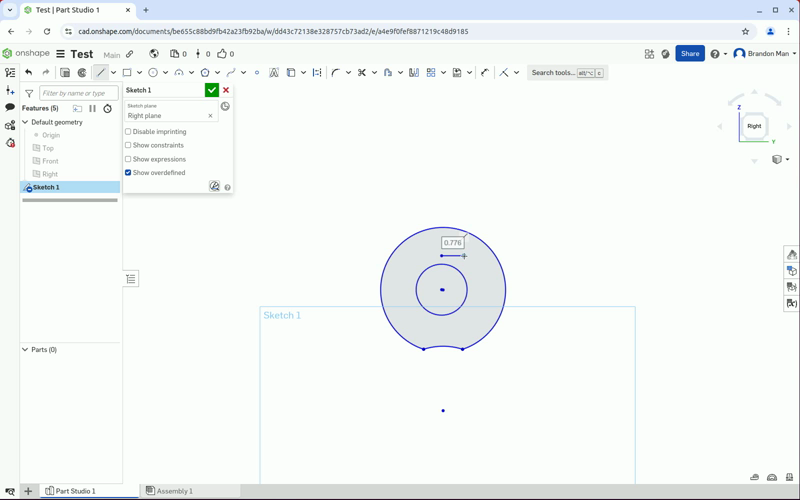
scroll(-6)
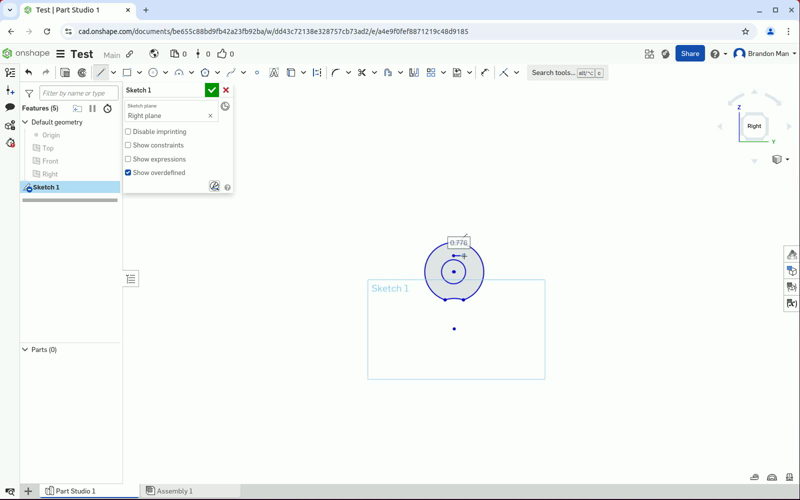
scroll(-6)
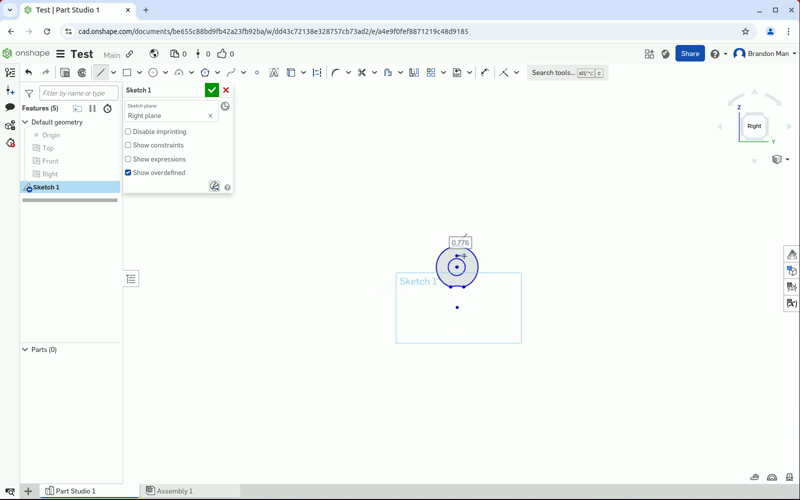
scroll(-6)
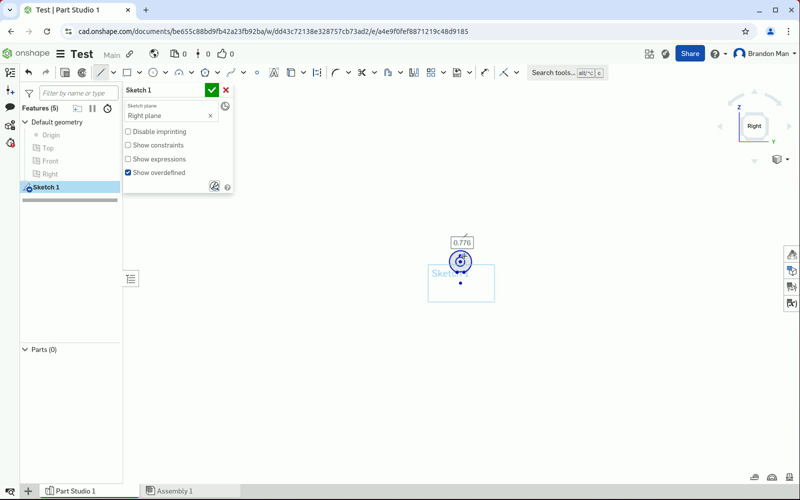
key_up(shift)
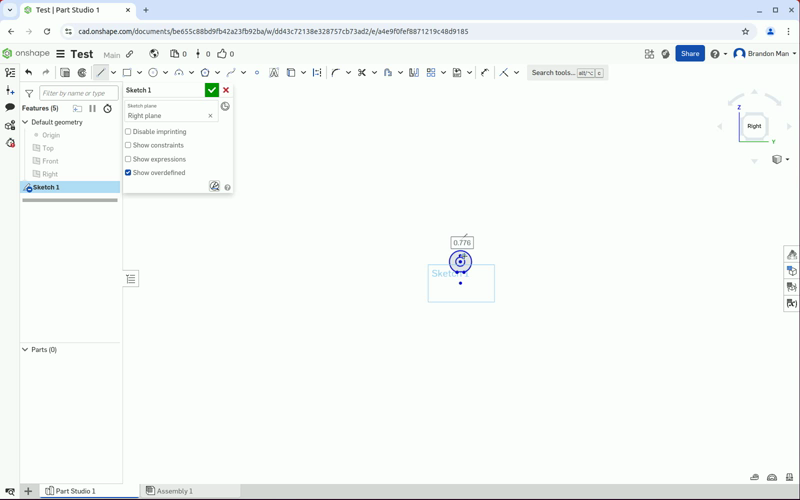
key_down(shift)
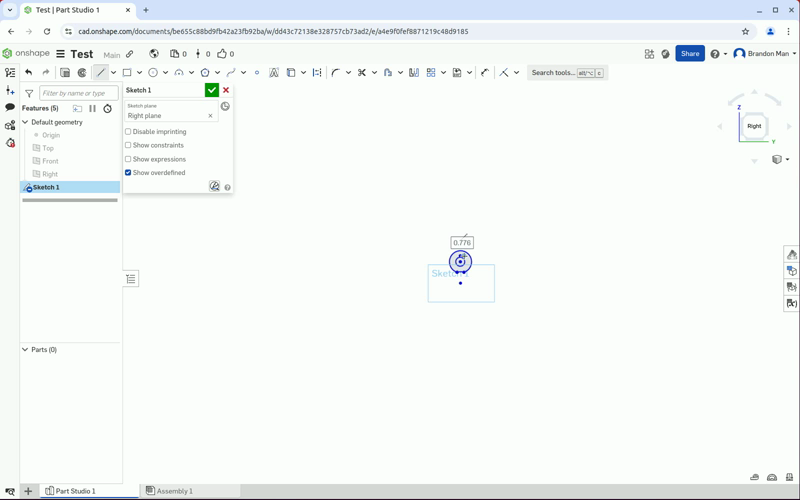
mouse_move(494, 255)
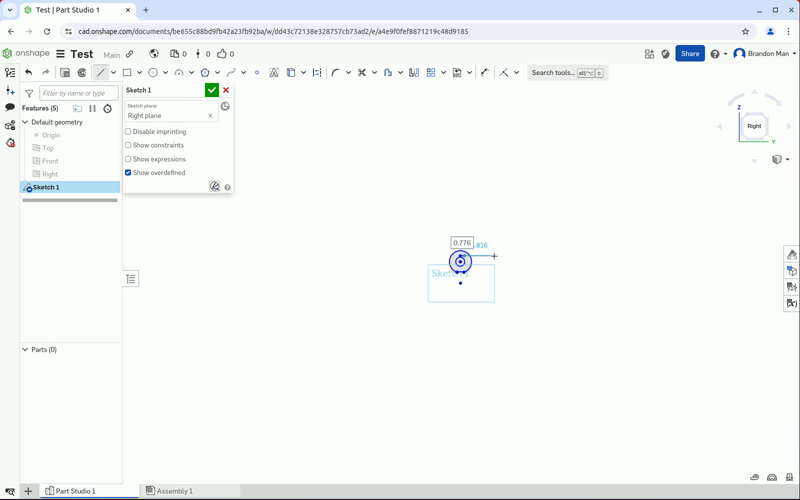
mouse_move(464, 252)
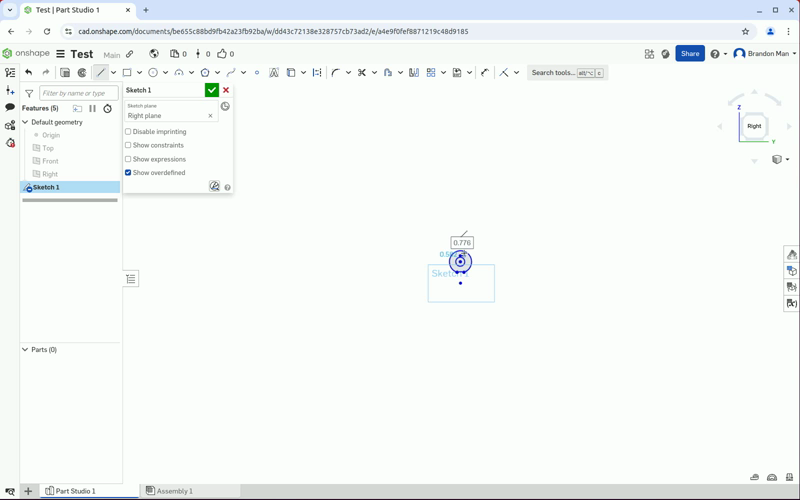
scroll(6)
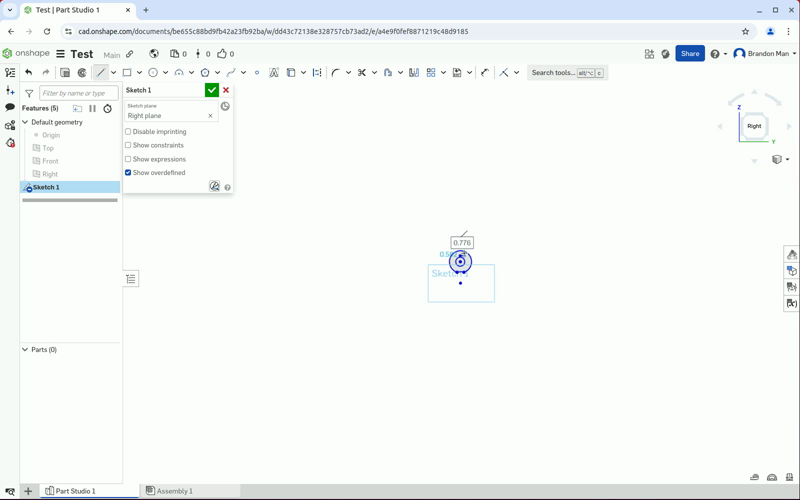
scroll(6)
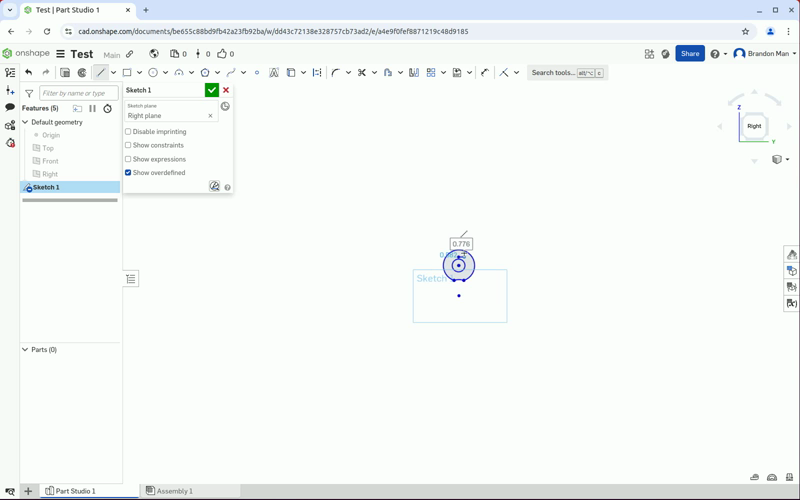
scroll(6)
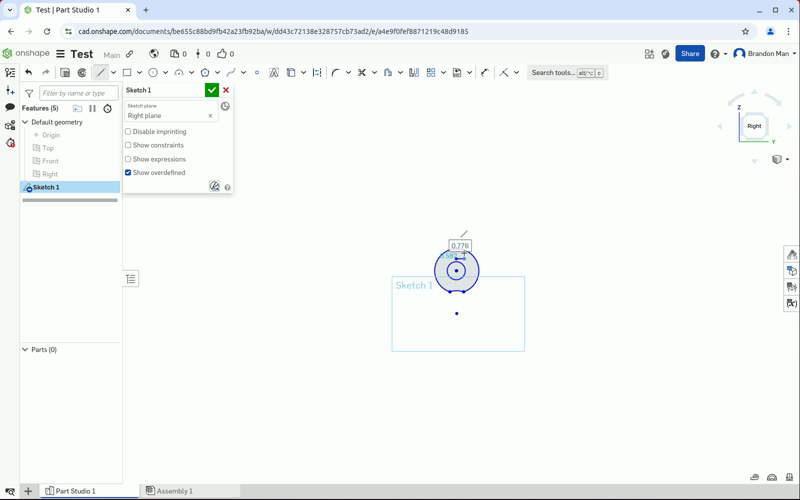
scroll(6)
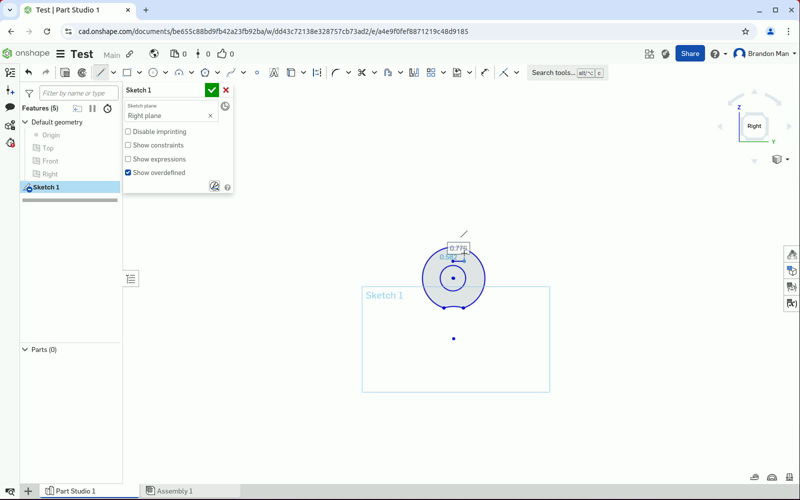
scroll(6)
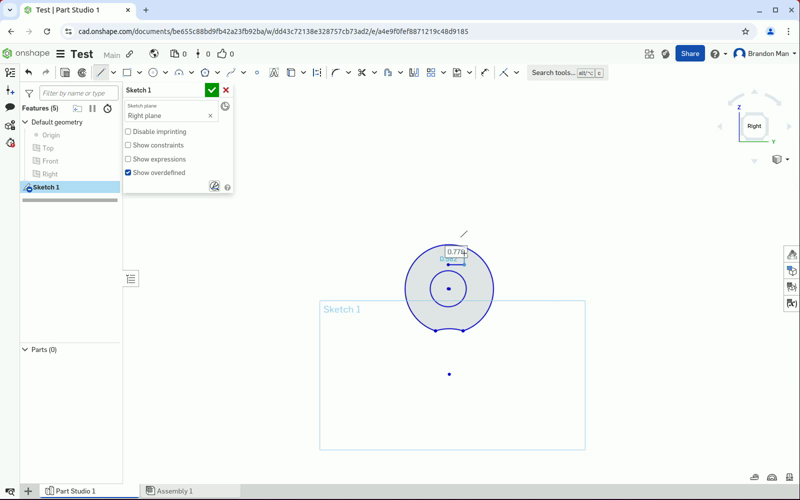
scroll(6)
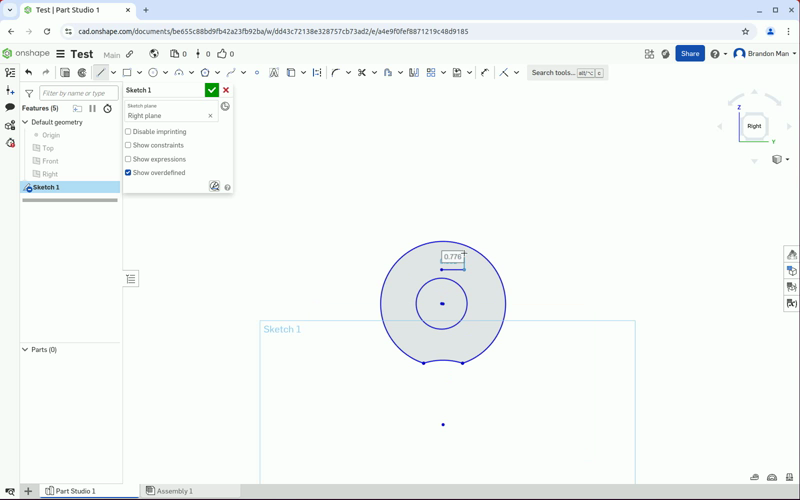
scroll(6)
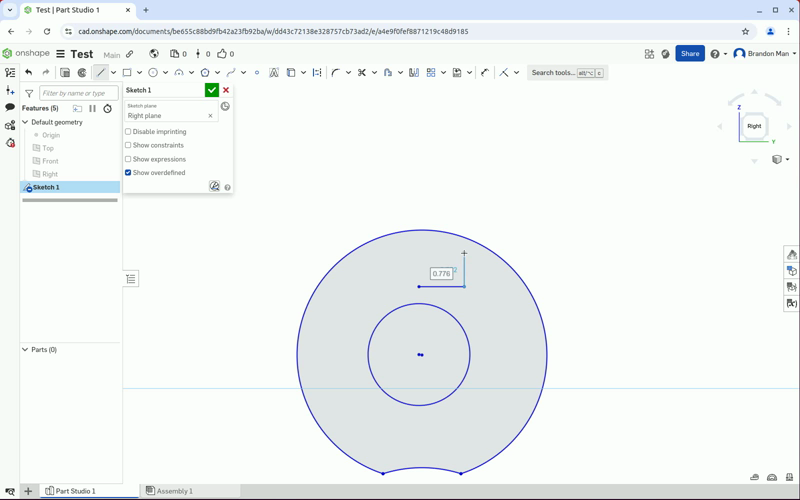
click(464, 252)
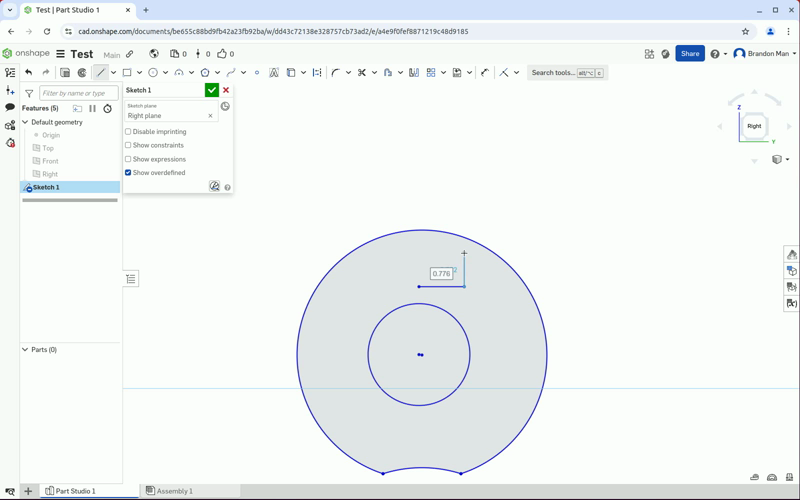
scroll(-6)
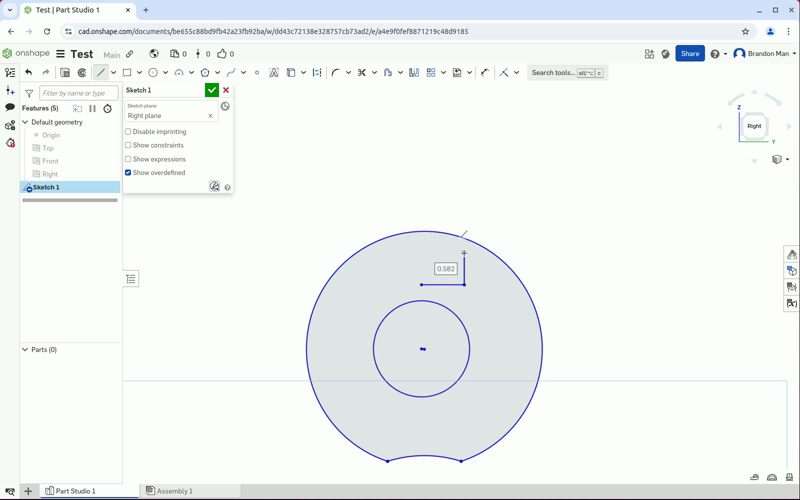
scroll(-6)
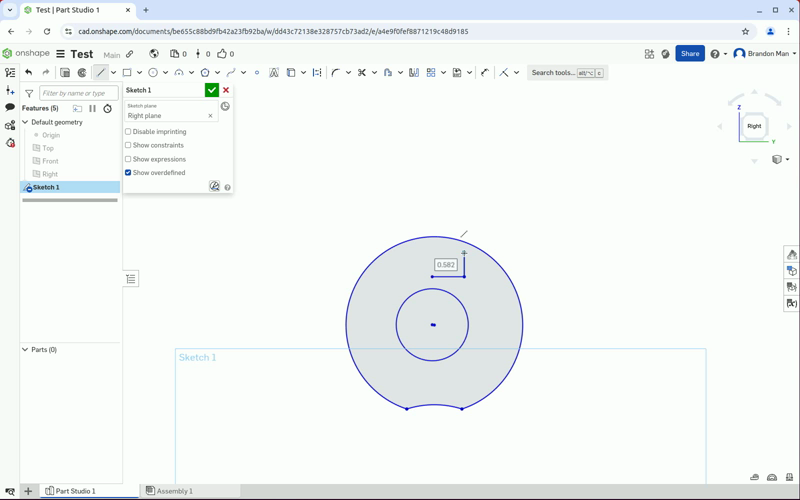
scroll(-6)
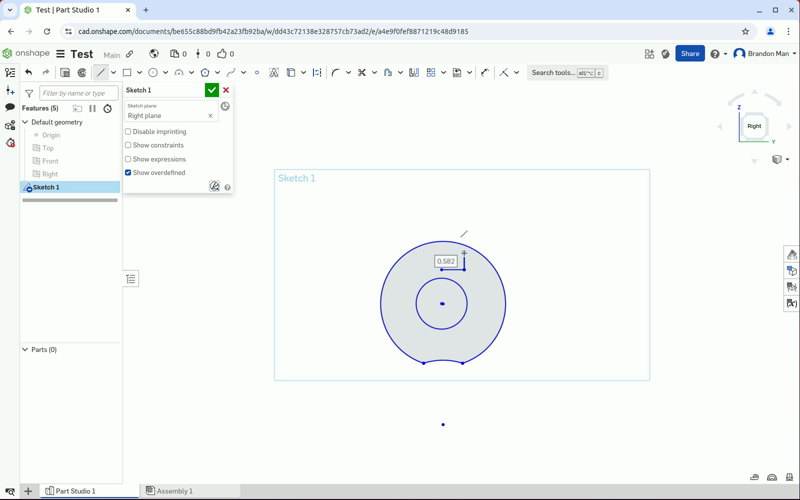
scroll(-6)
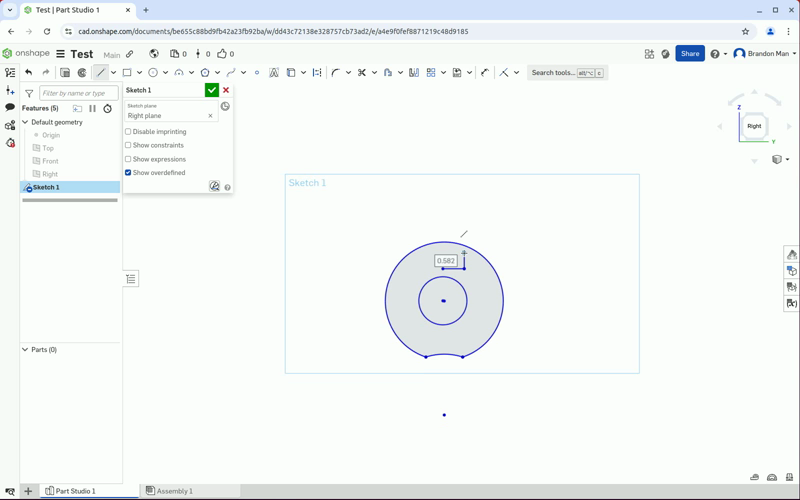
scroll(-6)
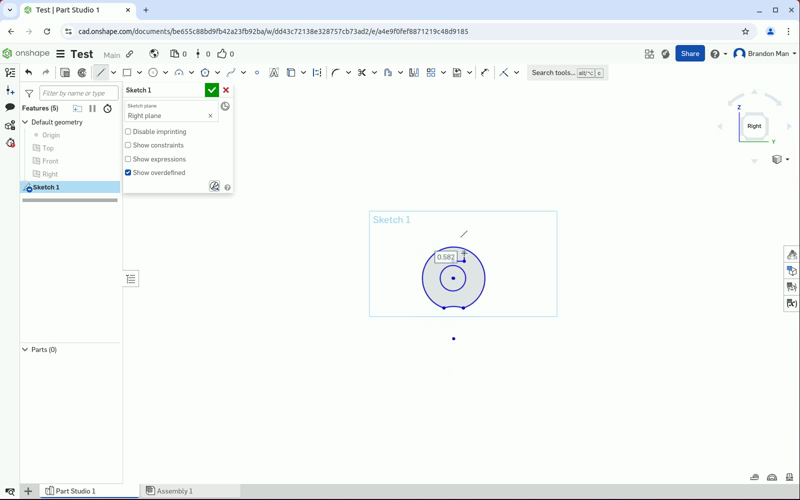
scroll(-6)
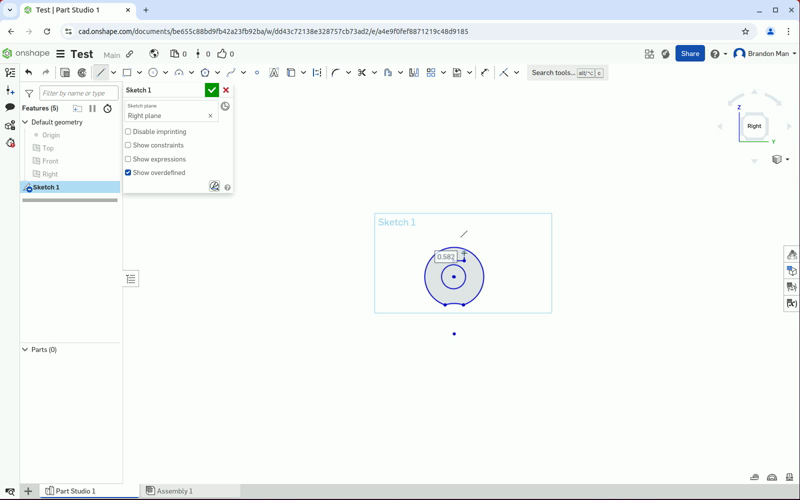
scroll(-6)
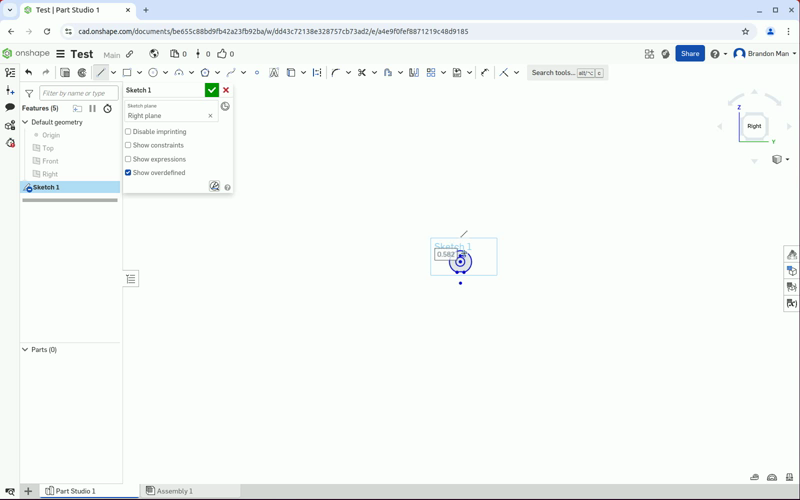
key_up(shift)
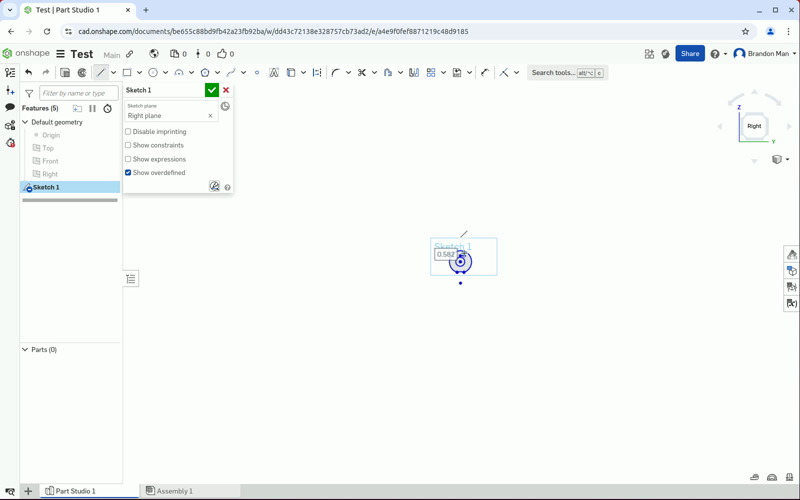
key_down(shift)
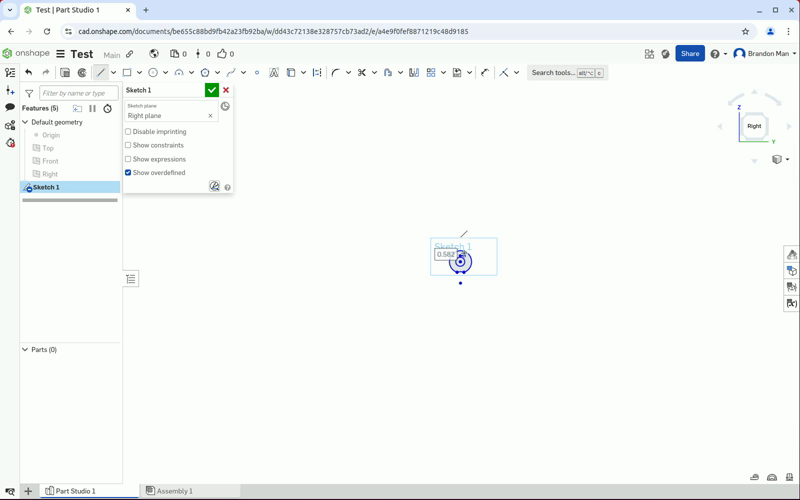
mouse_move(494, 252)
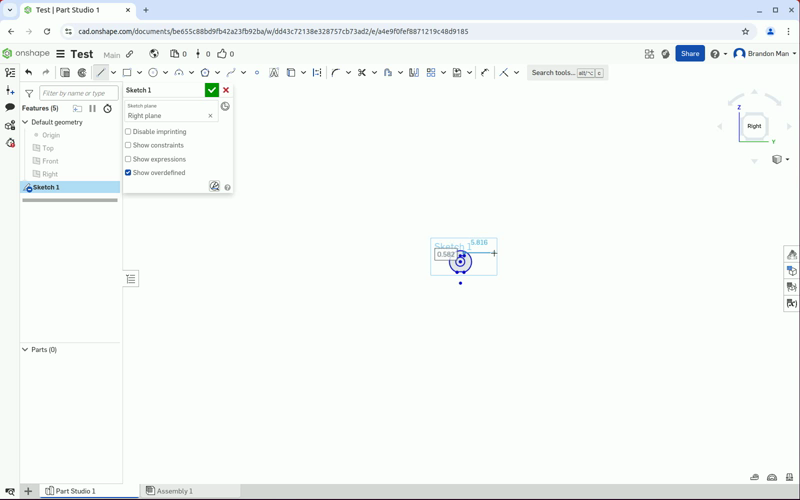
mouse_move(460, 252)
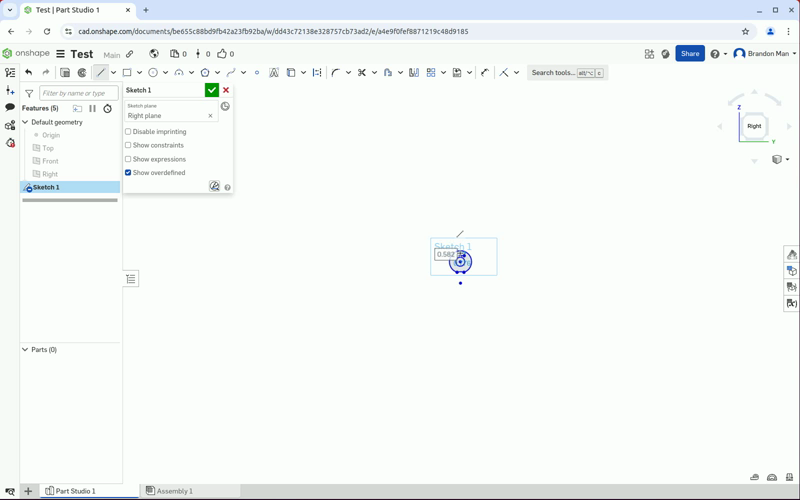
scroll(6)
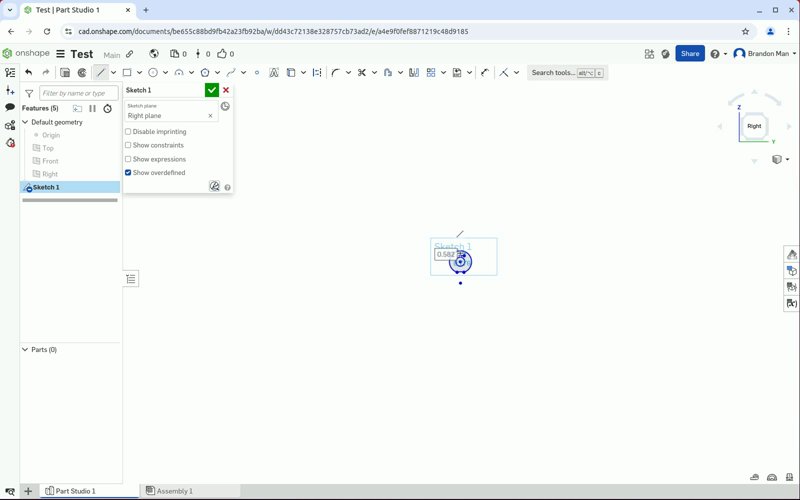
scroll(6)
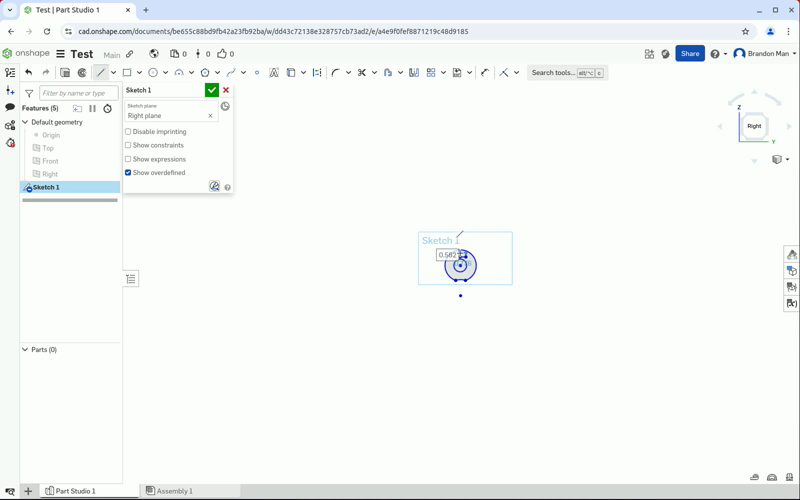
scroll(6)
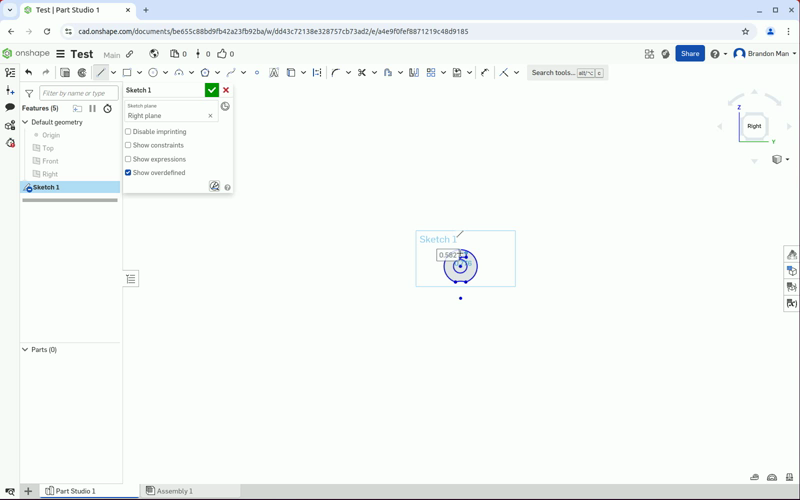
scroll(6)
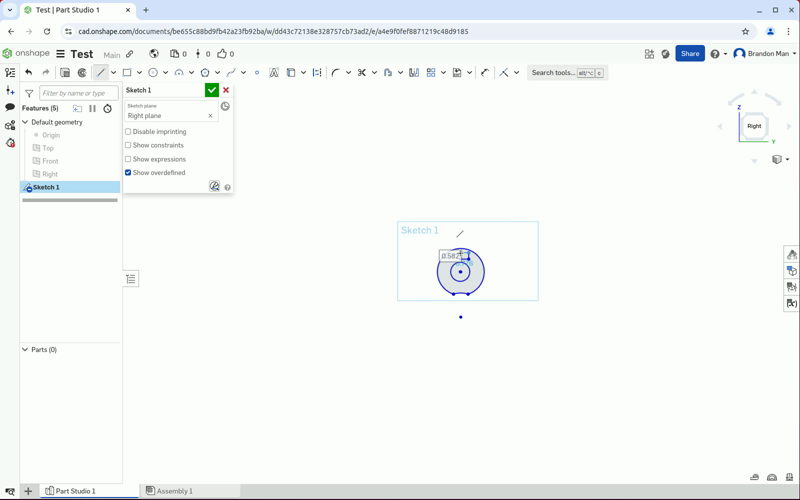
scroll(6)
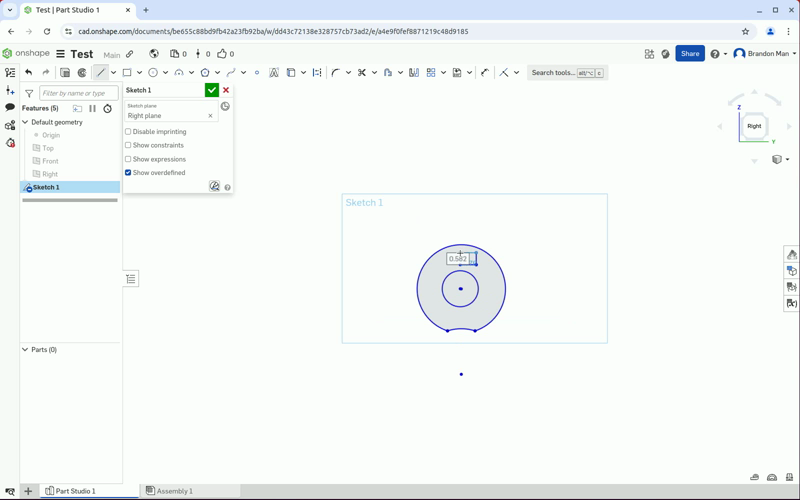
scroll(6)
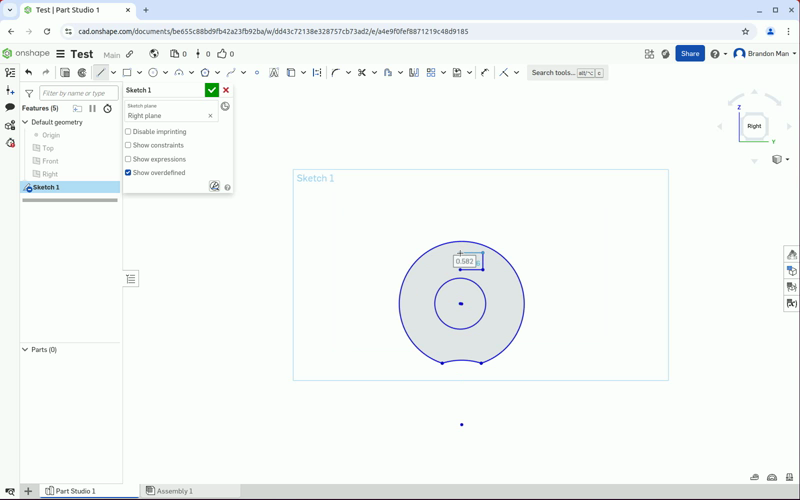
scroll(6)
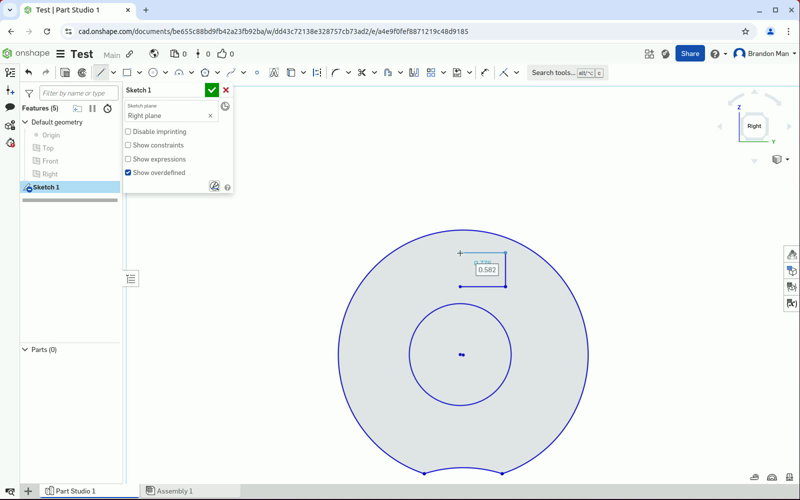
click(460, 252)
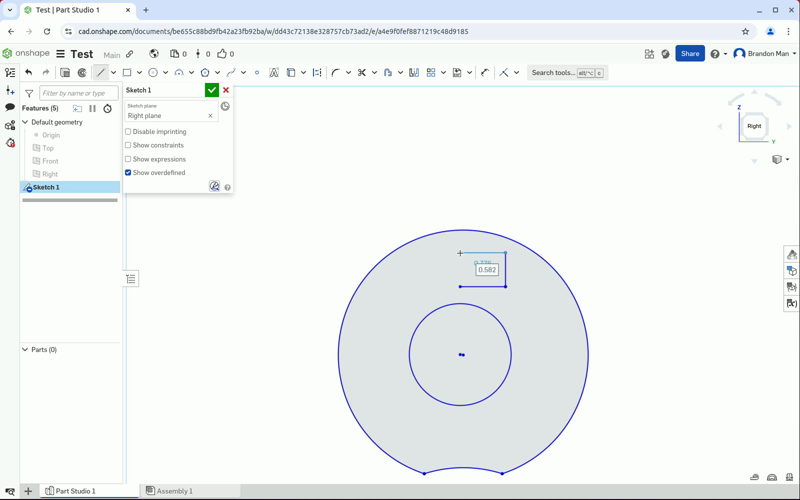
scroll(-6)
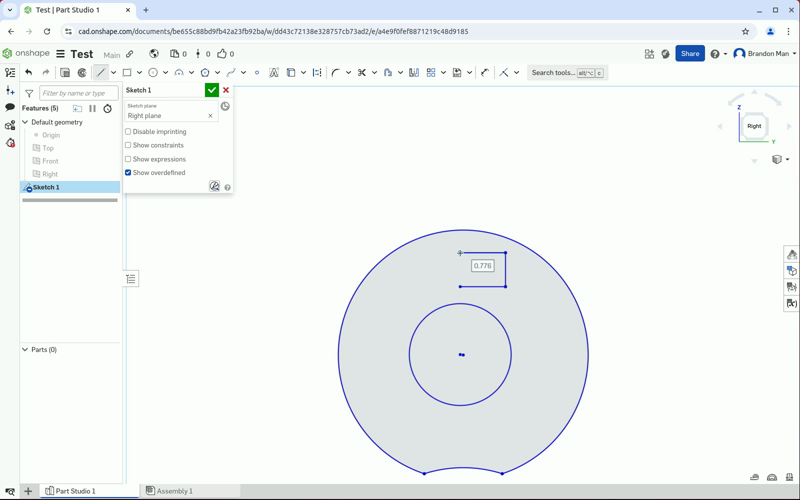
scroll(-6)
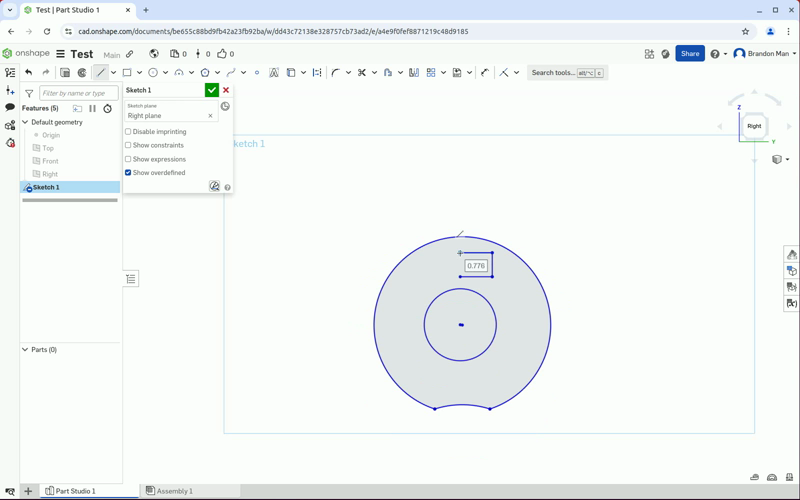
scroll(-6)
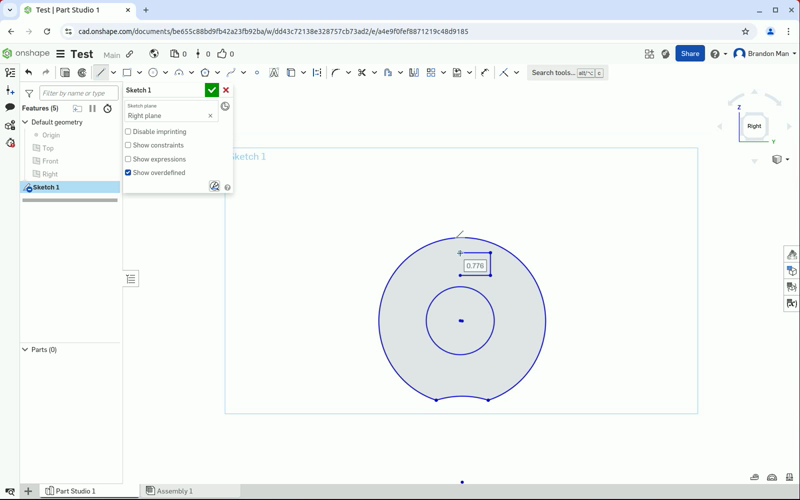
scroll(-6)
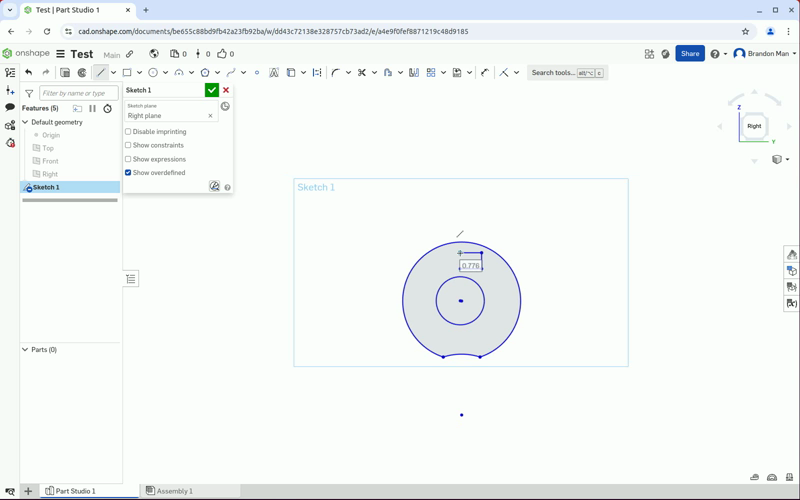
scroll(-6)
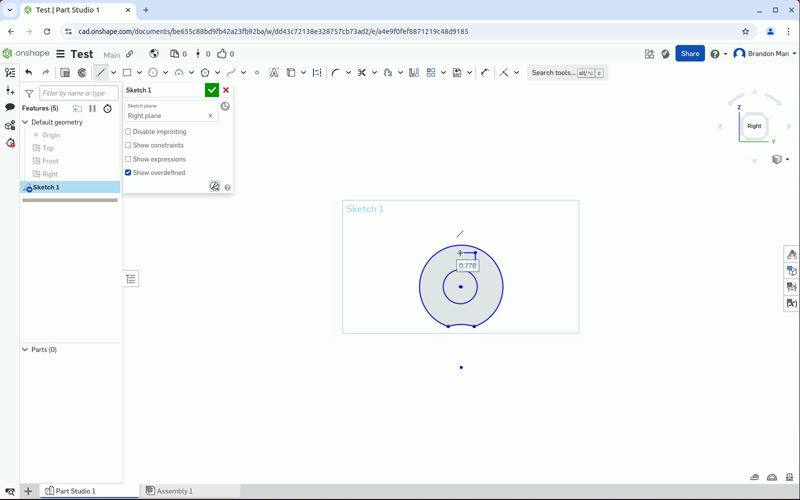
scroll(-6)
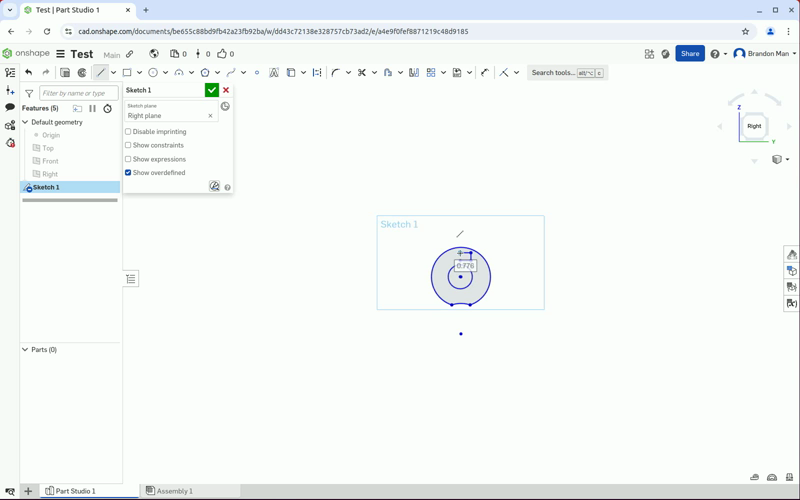
scroll(-6)
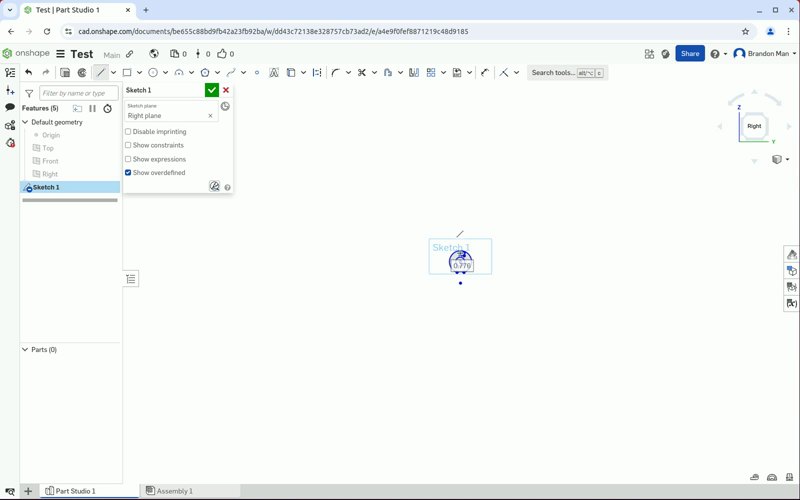
key_up(shift)
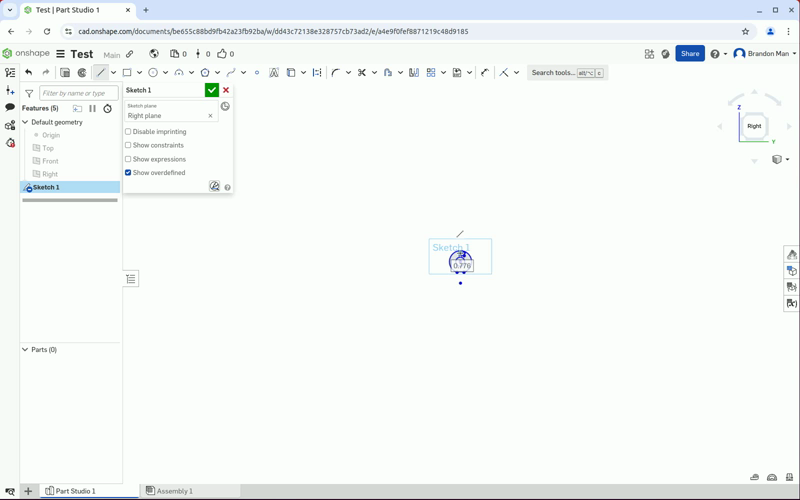
mouse_move(490, 252)
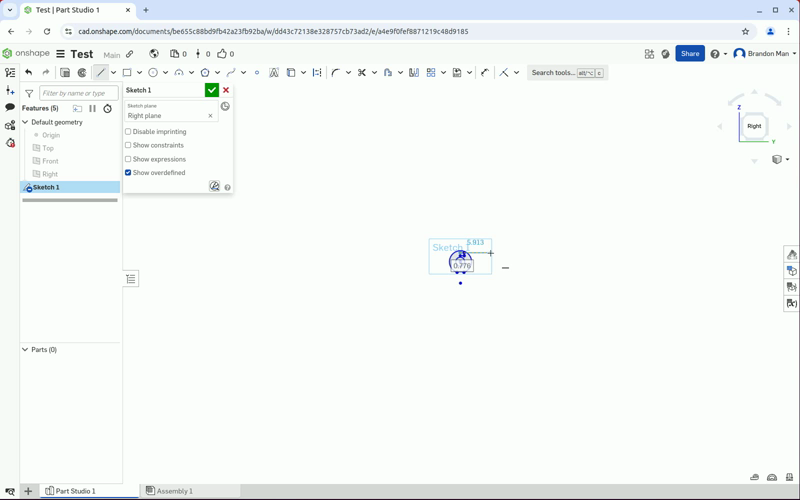
key_down(shift)
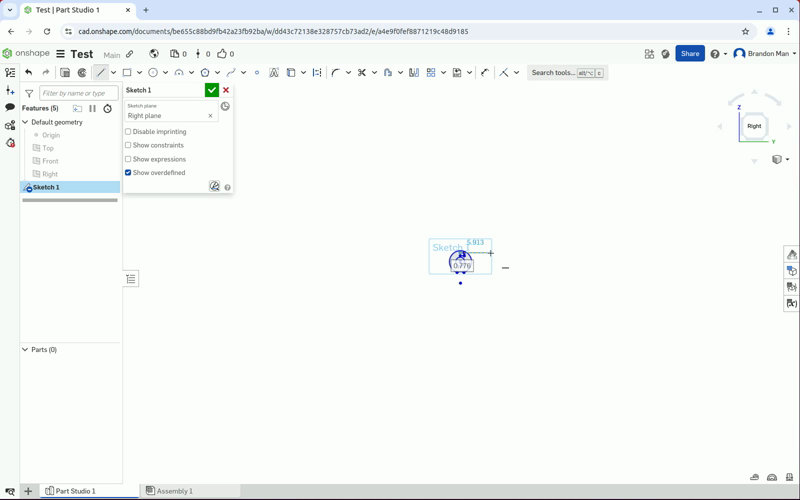
mouse_move(460, 255)
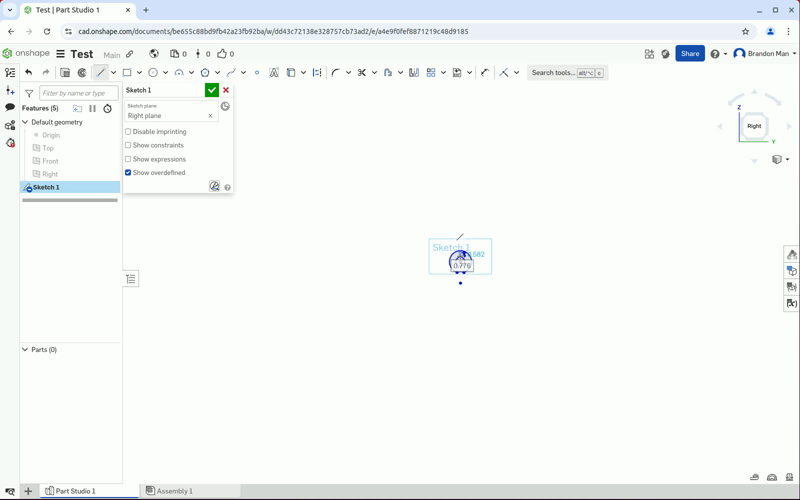
scroll(6)
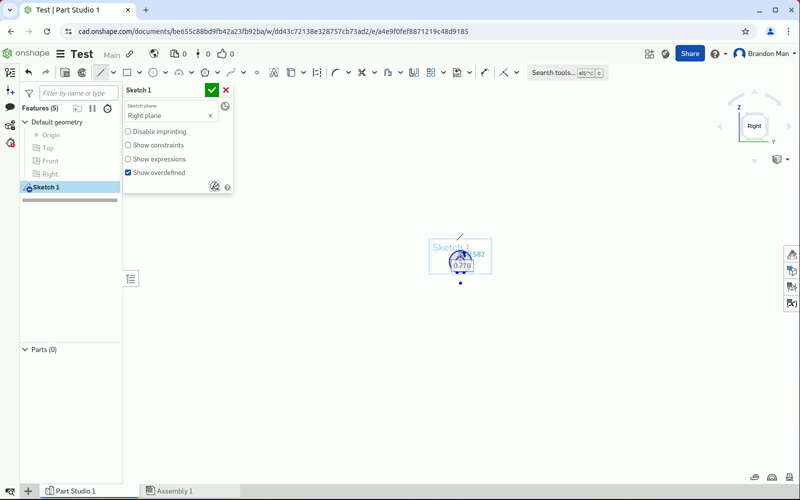
scroll(6)
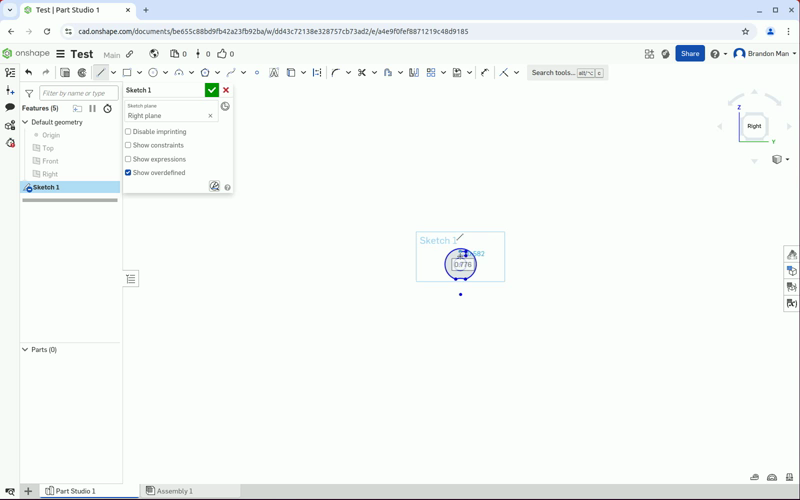
scroll(6)
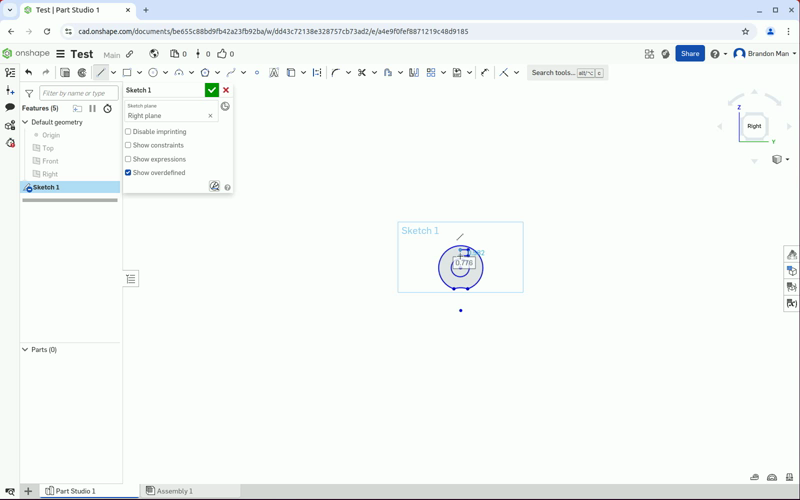
scroll(6)
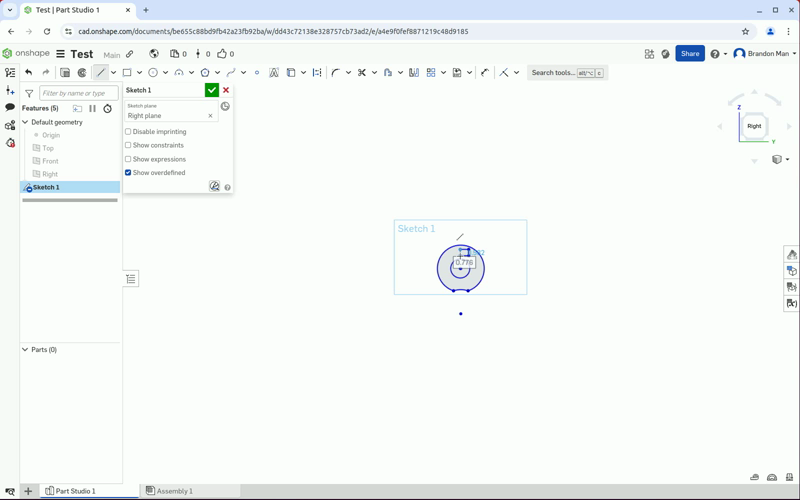
scroll(6)
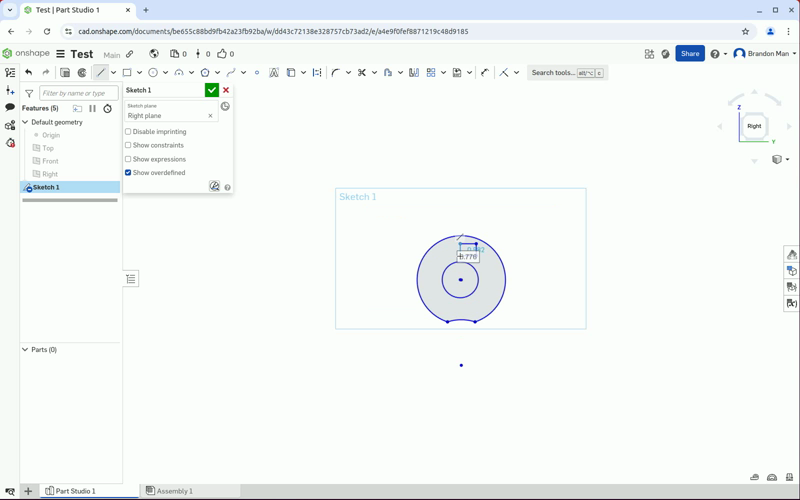
scroll(6)
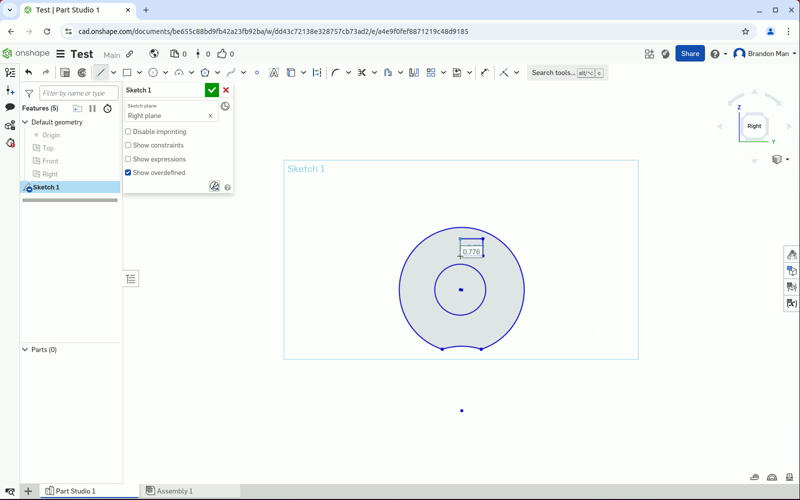
scroll(6)
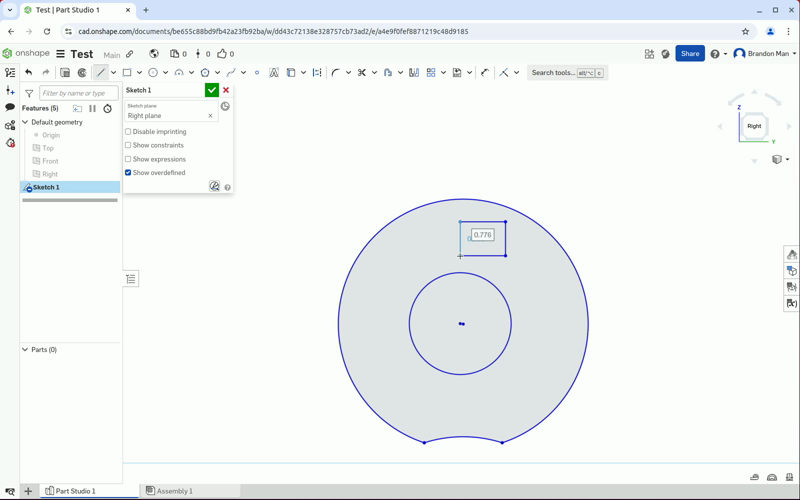
key_up(shift)
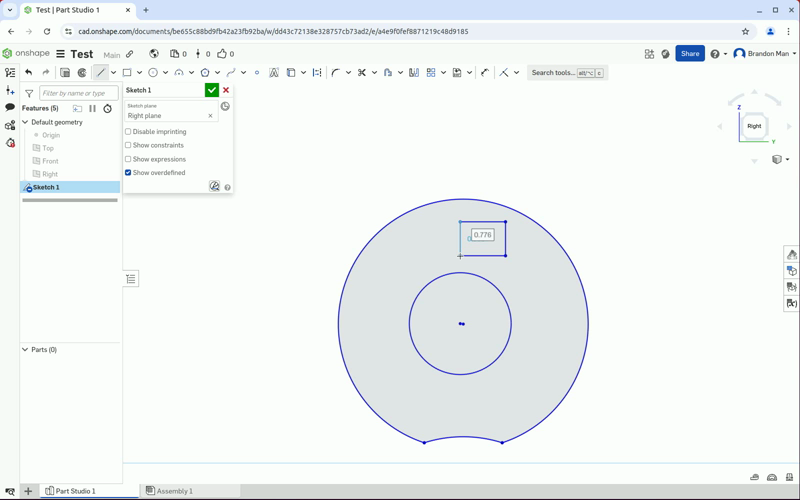
click(460, 255)
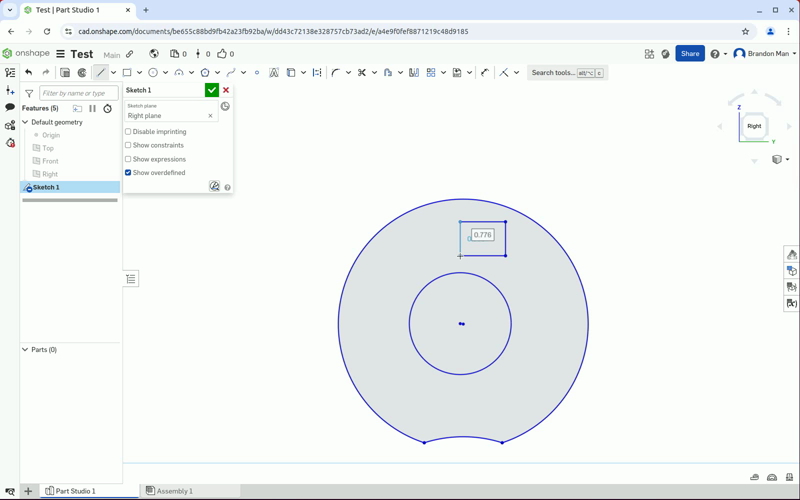
scroll(-6)
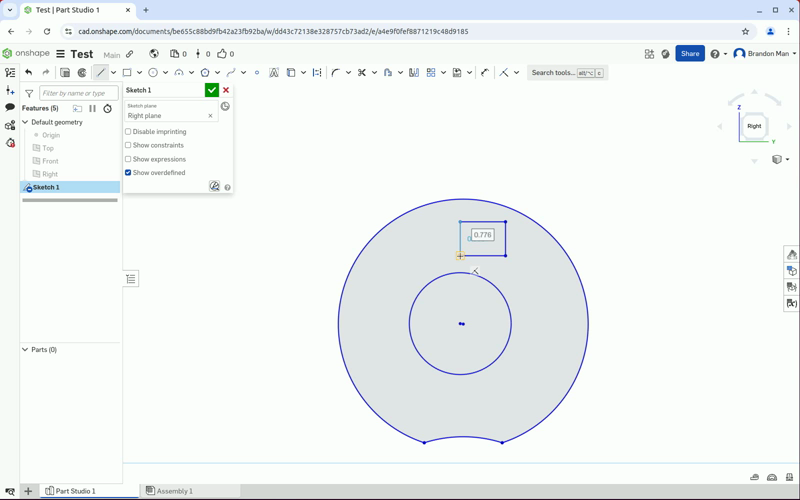
scroll(-6)
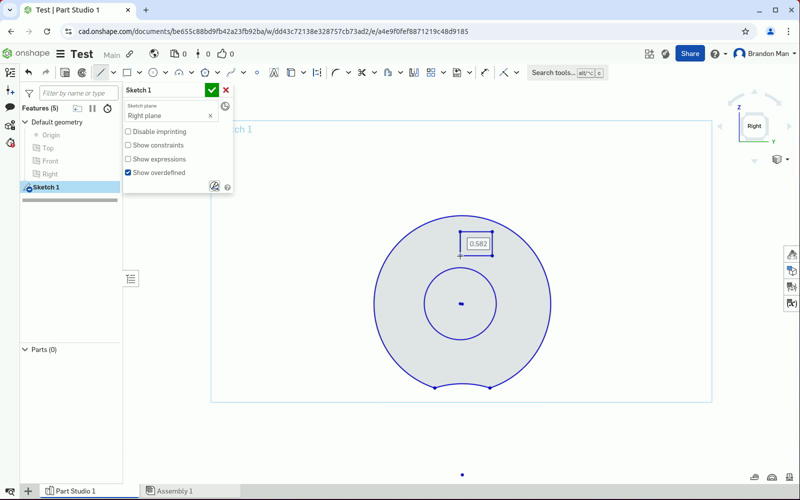
scroll(-6)
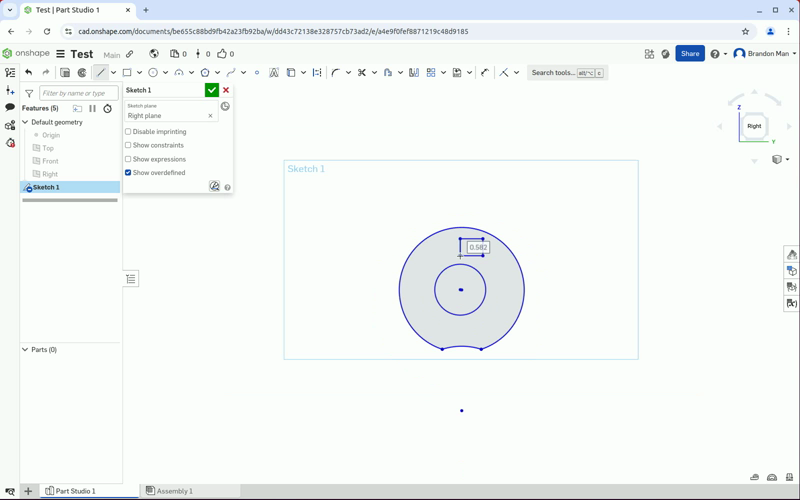
scroll(-6)
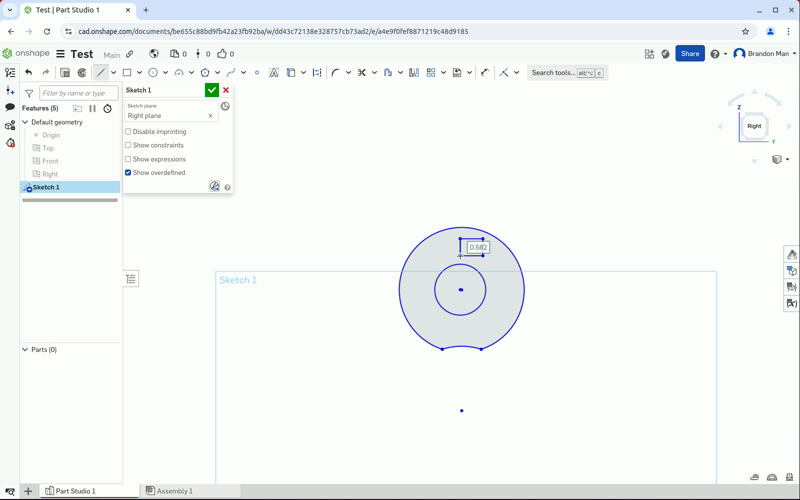
scroll(-6)
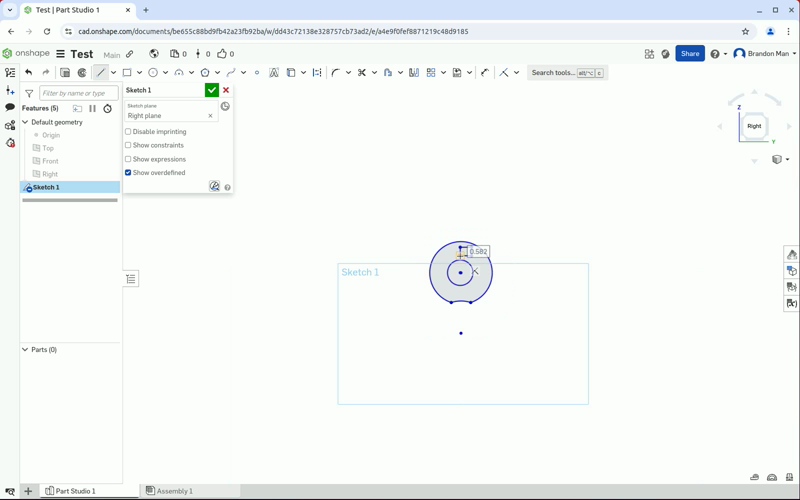
scroll(-6)
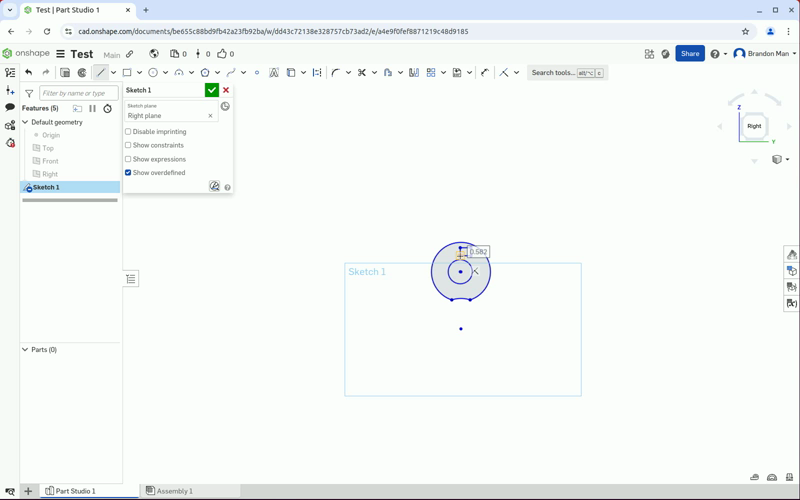
scroll(-6)
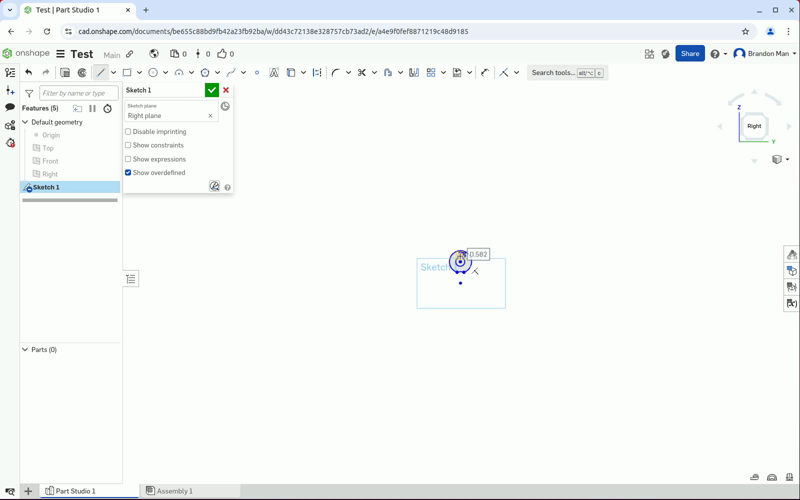
key(esc)
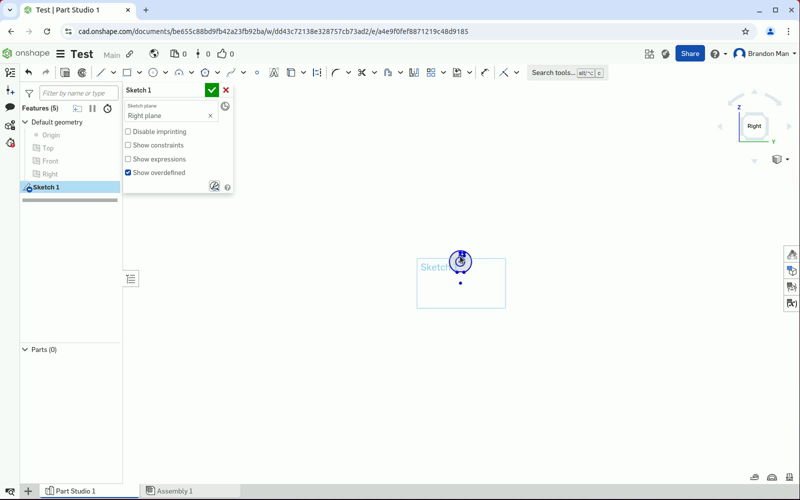
mouse_move(452, 263)
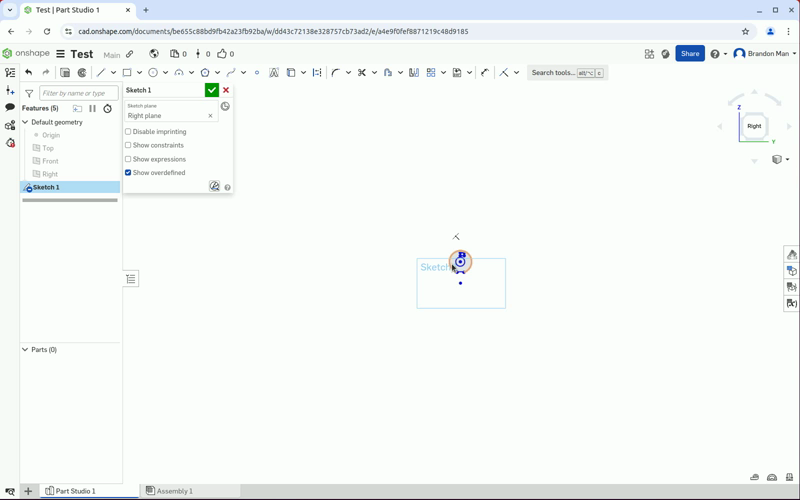
scroll(6)
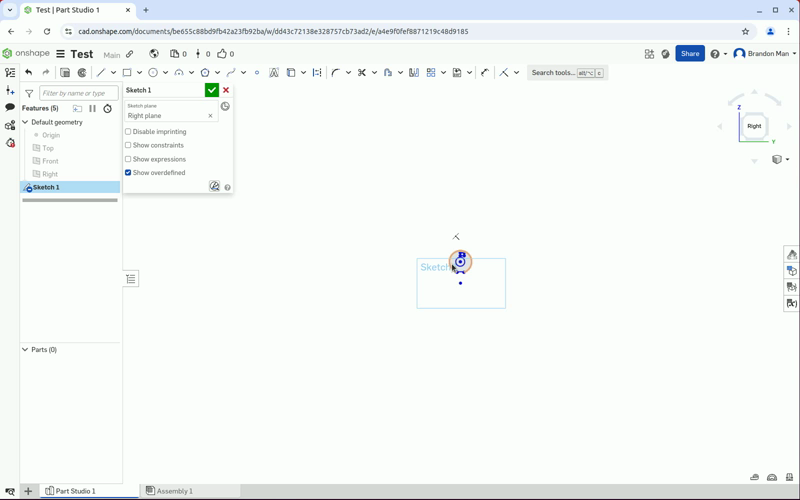
scroll(6)
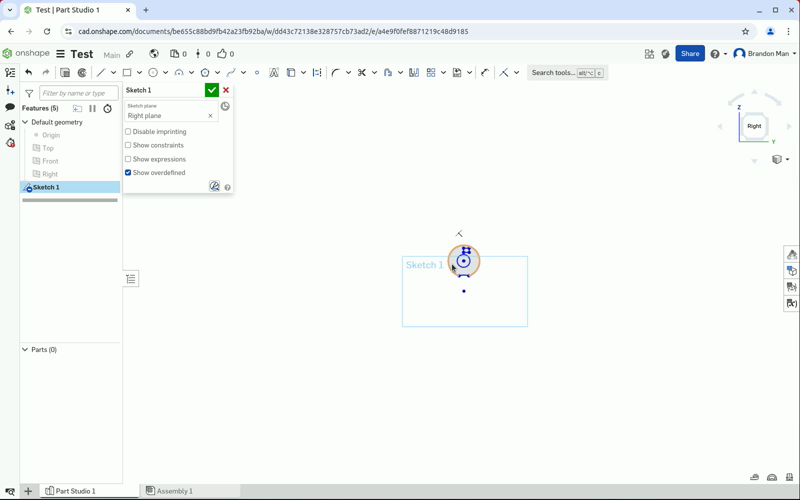
scroll(6)
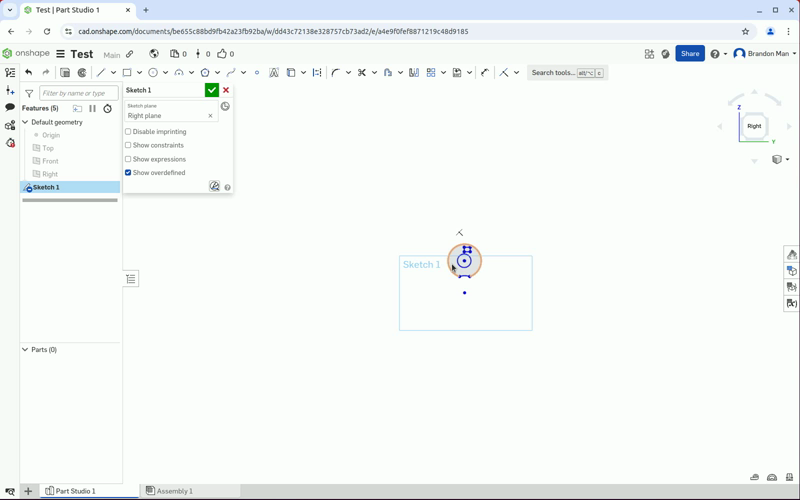
scroll(6)
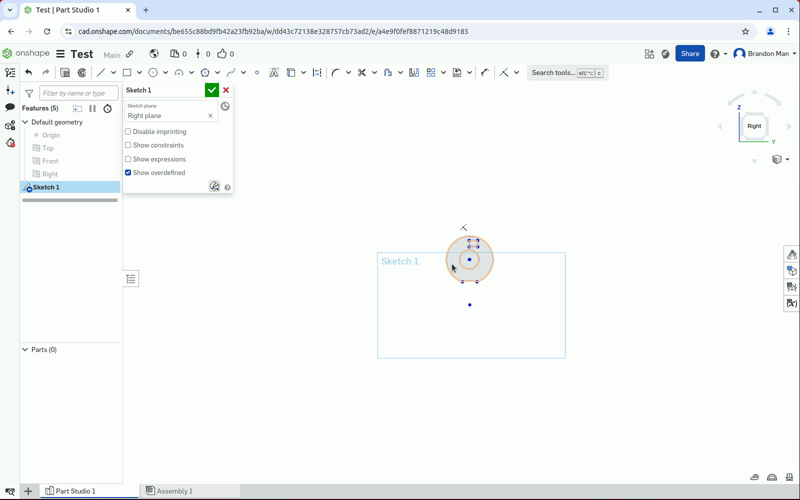
scroll(6)
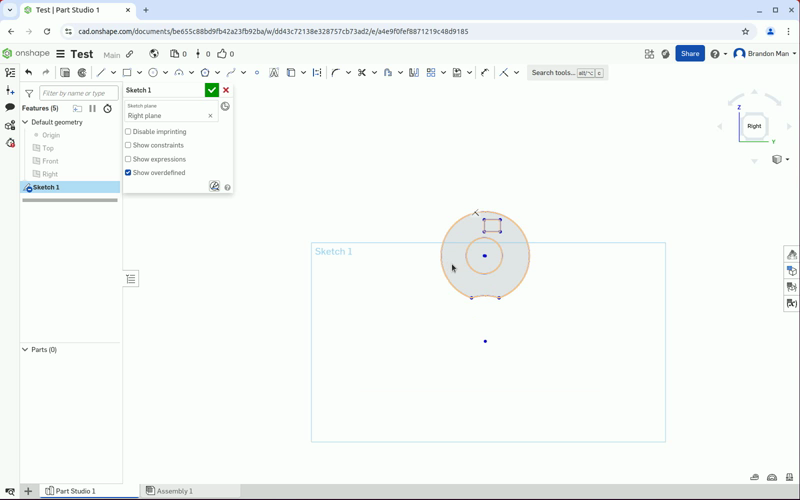
scroll(6)
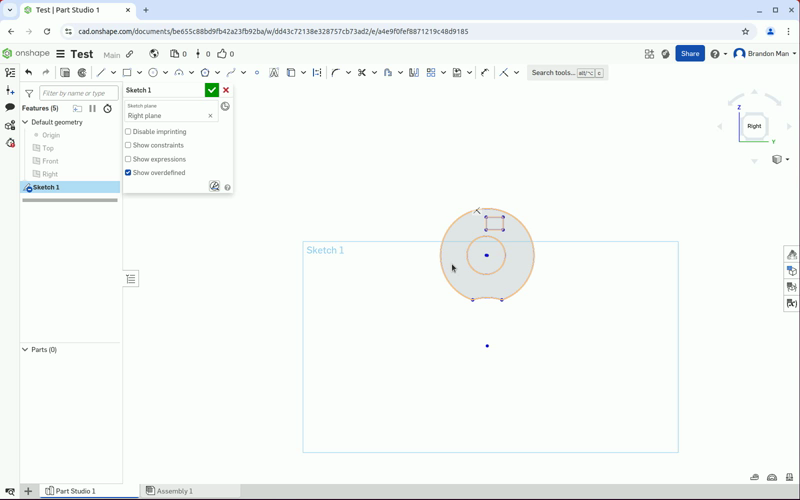
scroll(6)
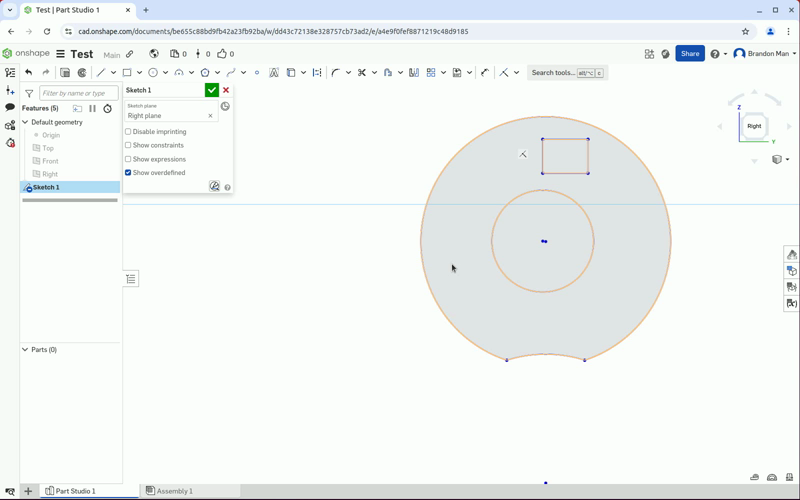
click(452, 263)
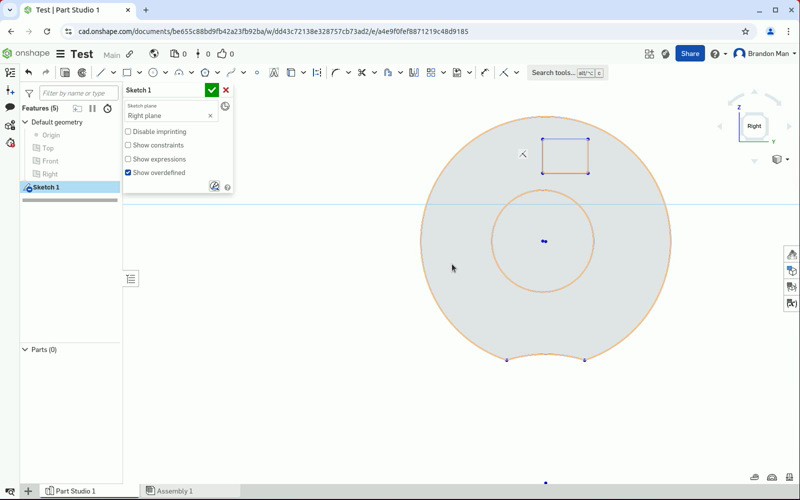
scroll(-6)
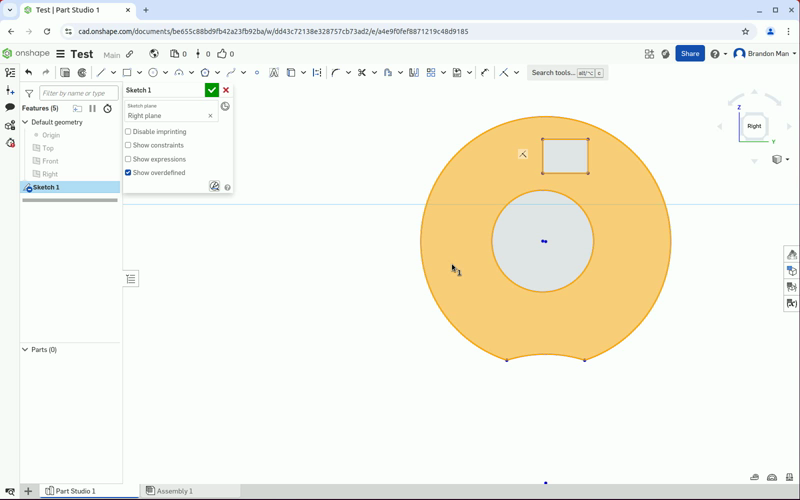
scroll(-6)
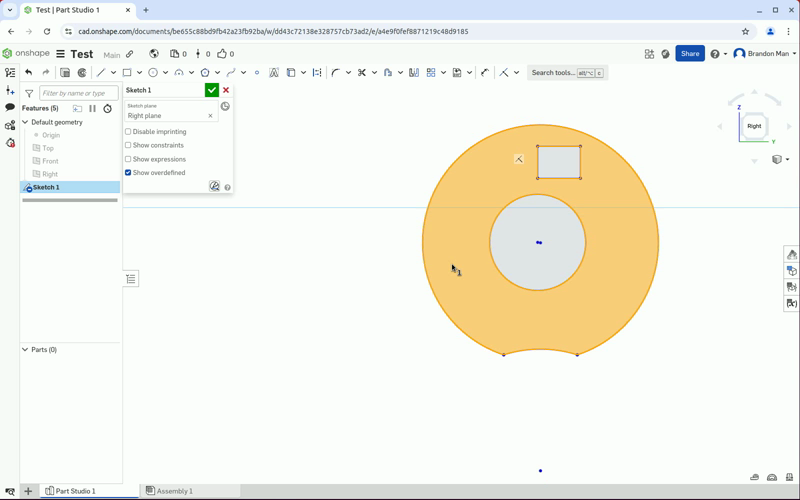
scroll(-6)
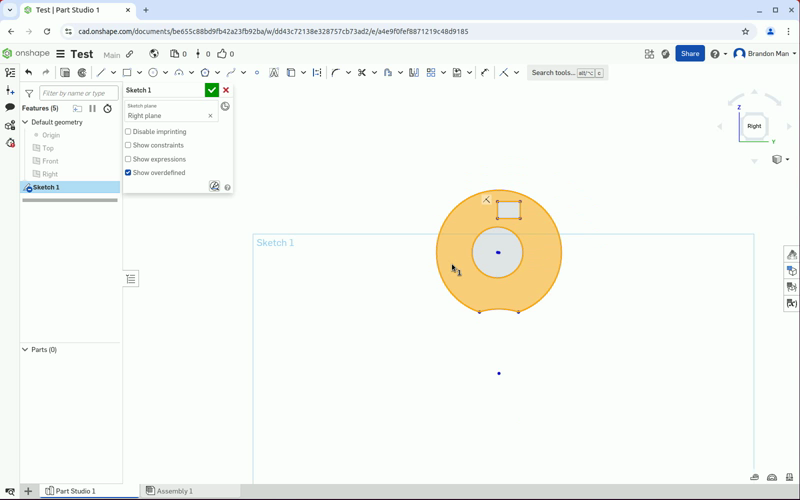
scroll(-6)
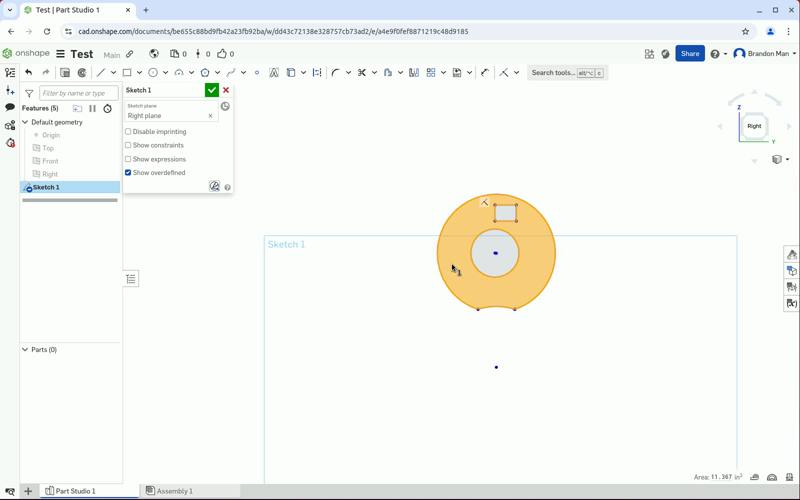
scroll(-6)
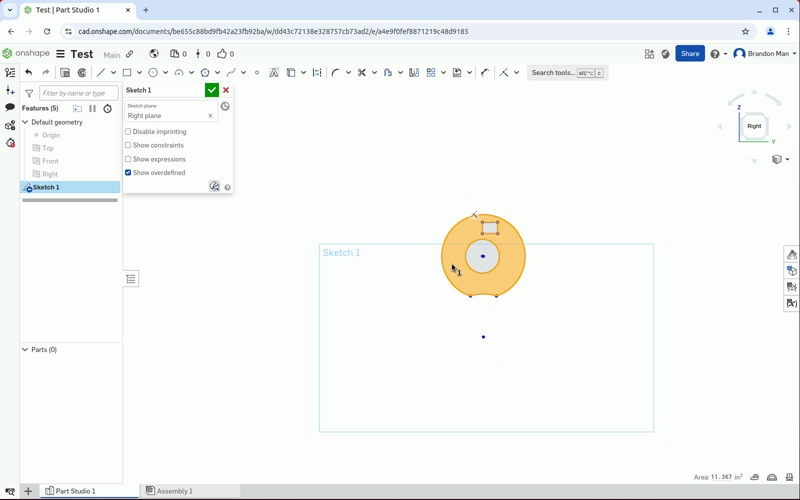
scroll(-6)
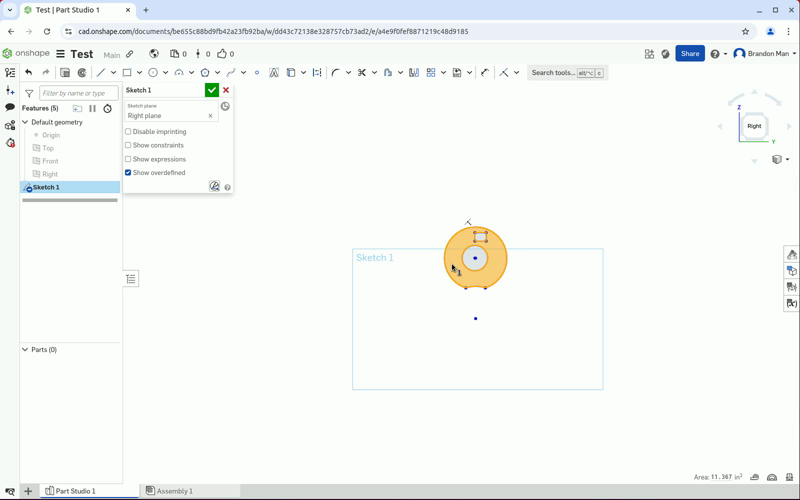
scroll(-6)
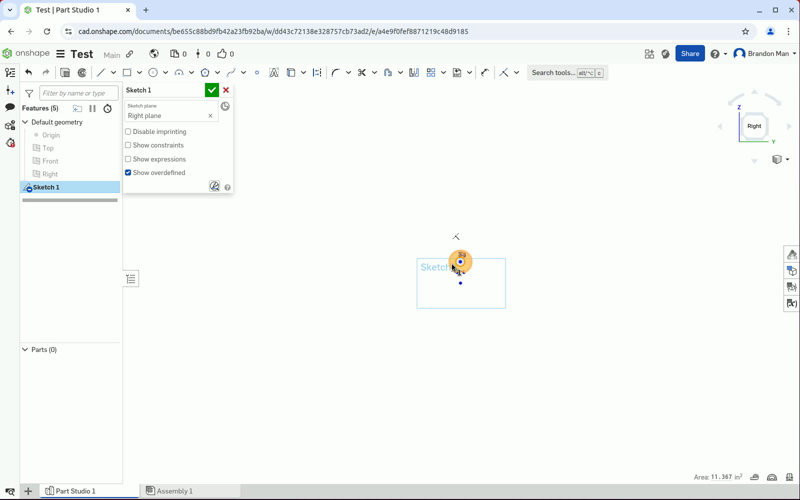
mouse_move(73, 352)
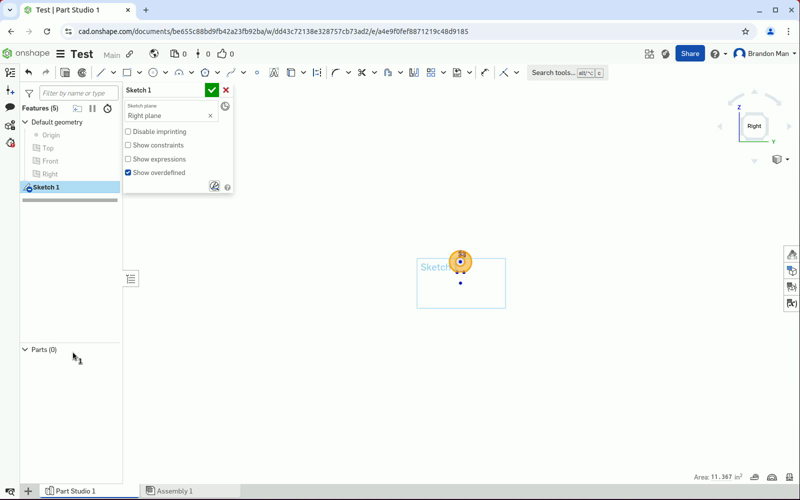
key(shift+y)
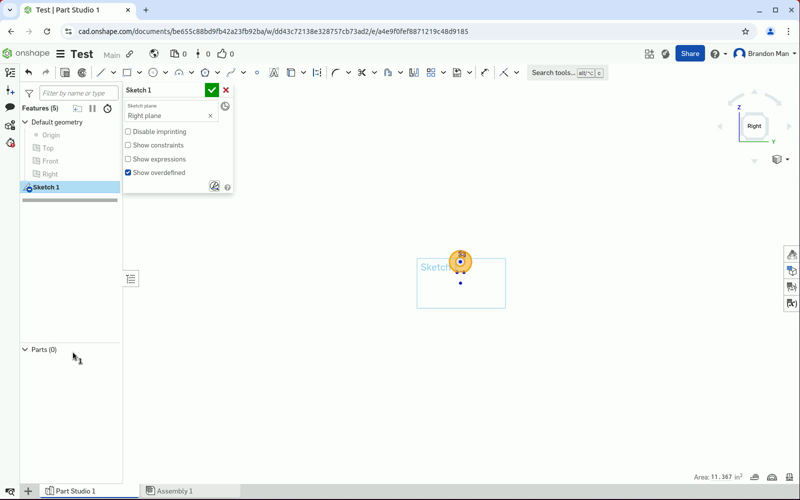
key(shift+e)
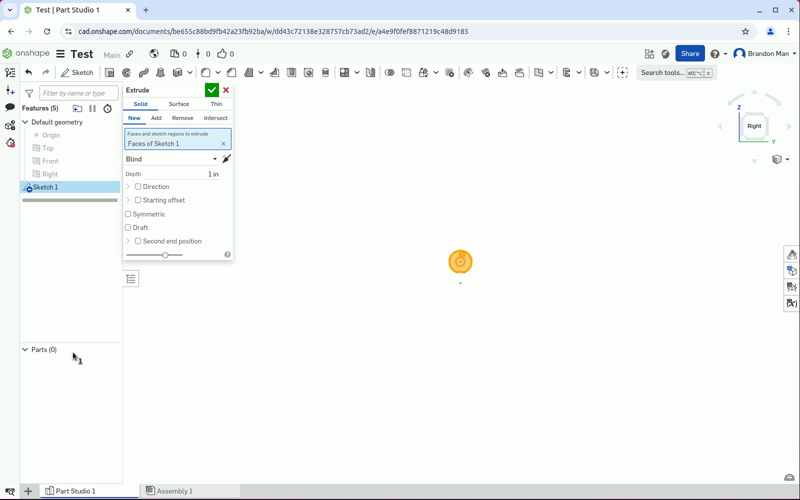
mouse_move(143, 106)
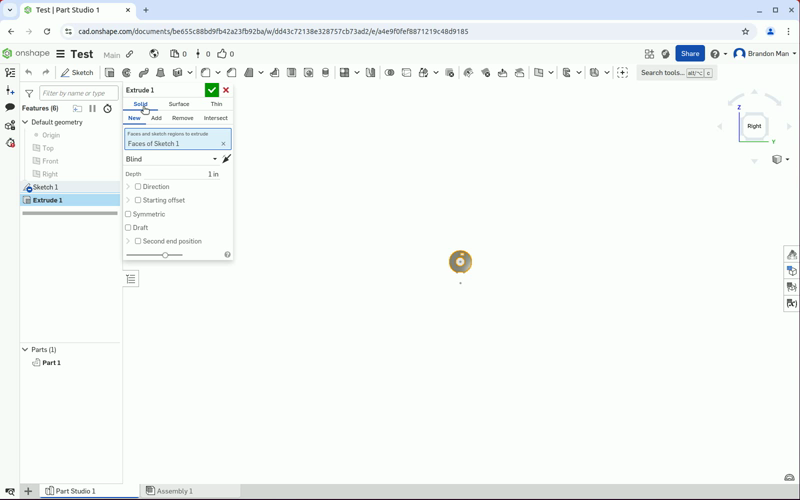
click(143, 106)
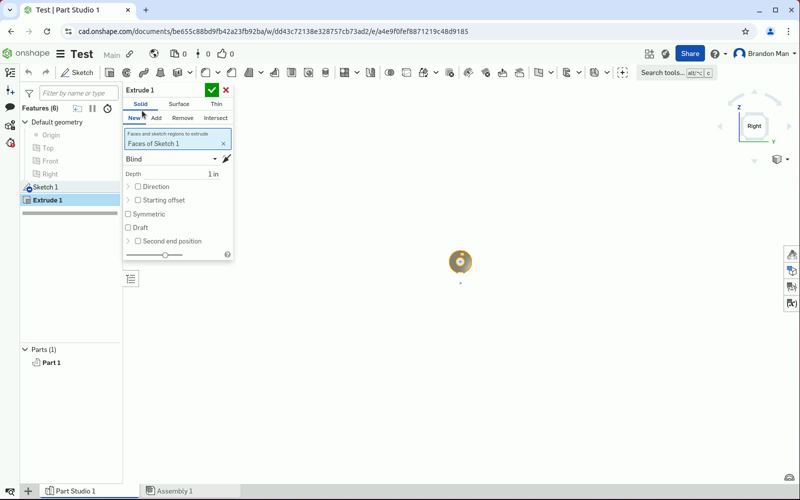
mouse_move(137, 120)
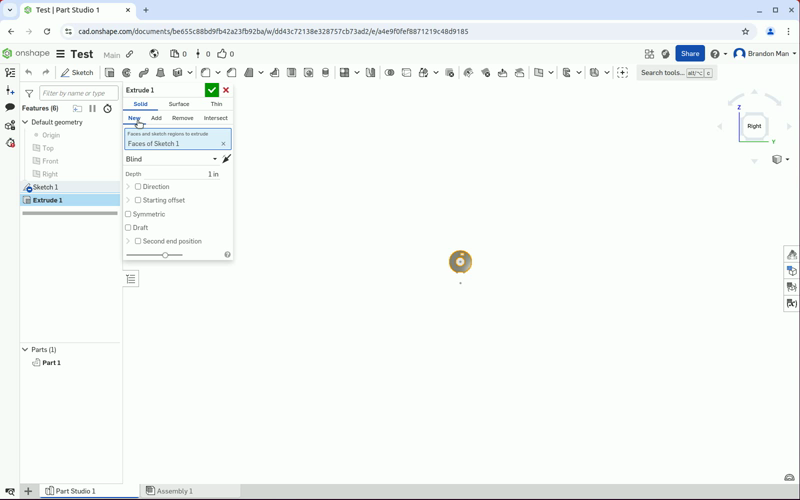
click(137, 120)
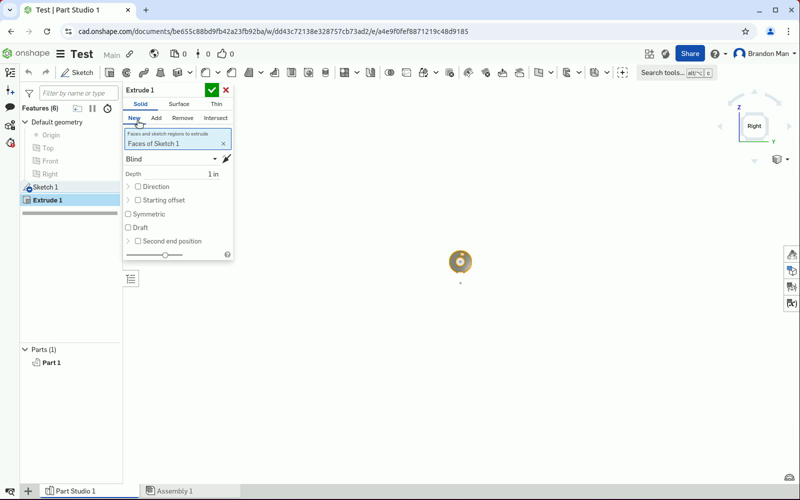
key(tab, 4)
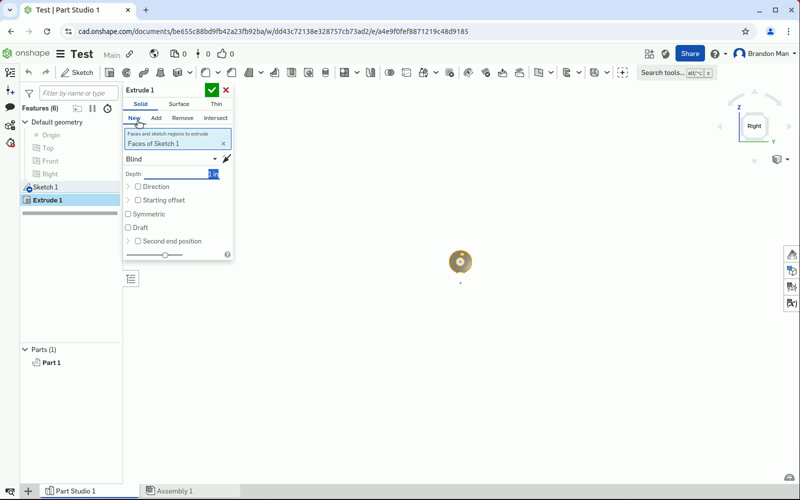
text(-2.408)
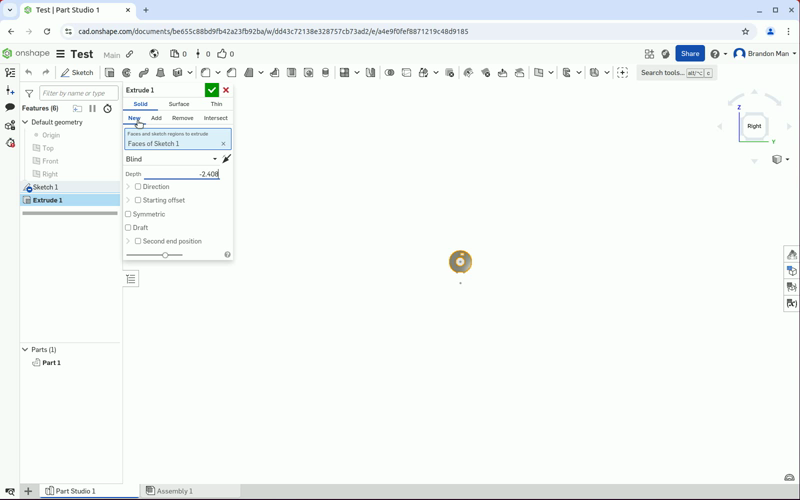
key(tab, 3)
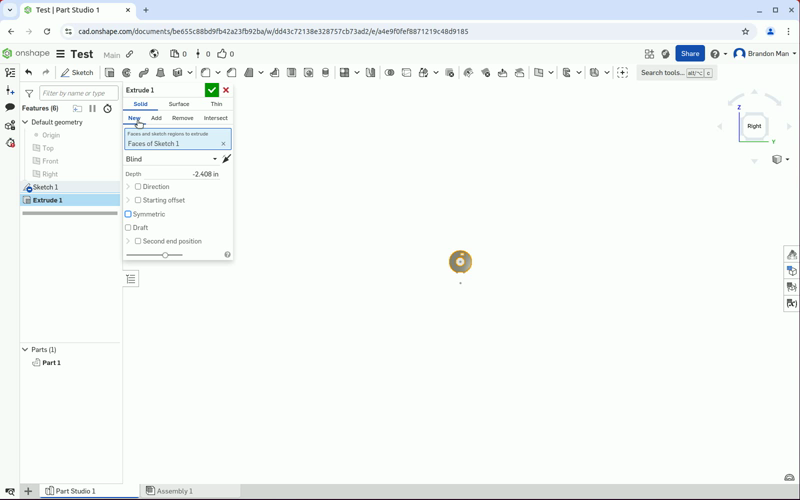
key(space)
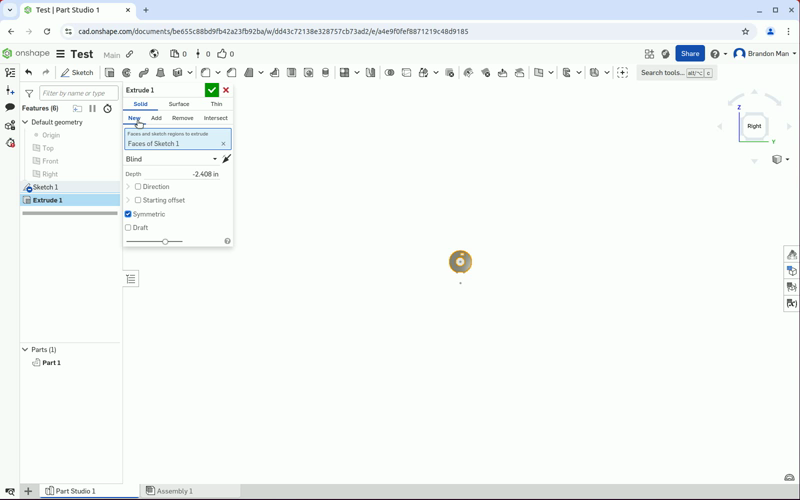
key(enter)
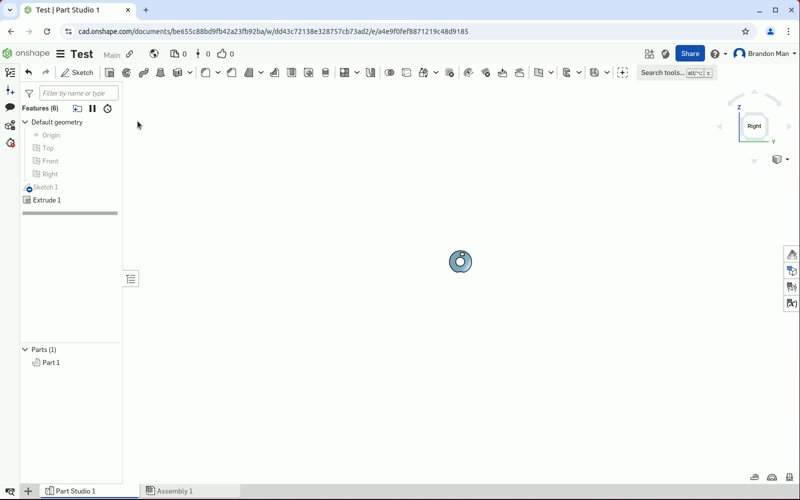
key(shift+h)
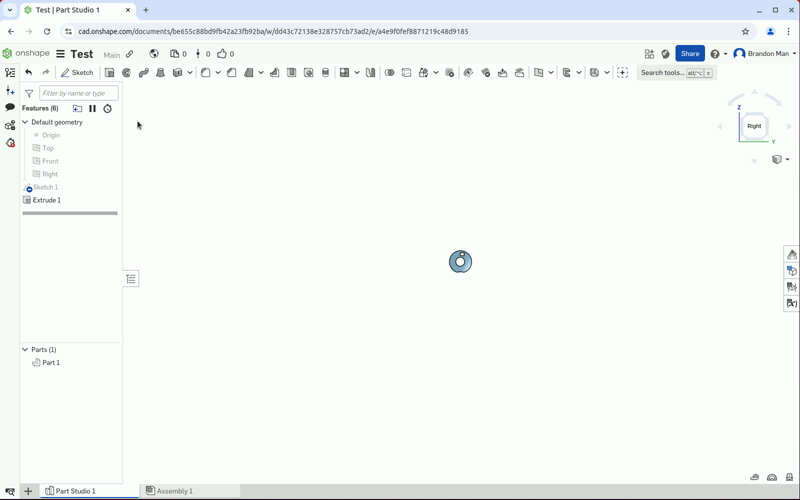
key(shift+h)
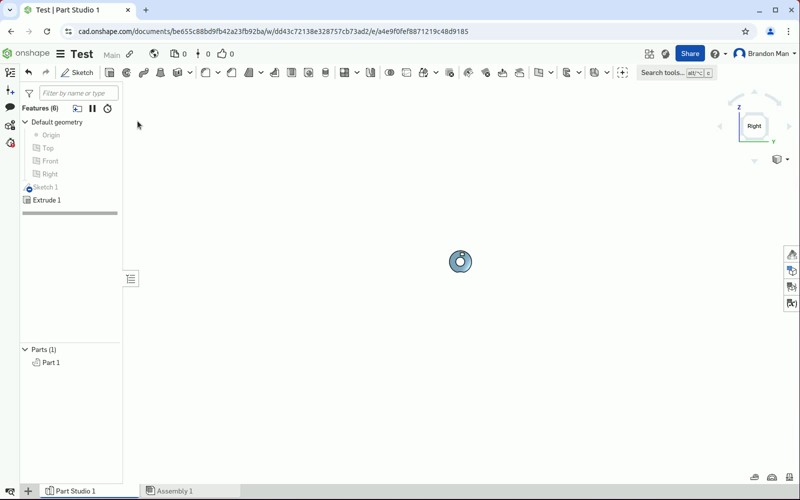
mouse_move(73, 189)
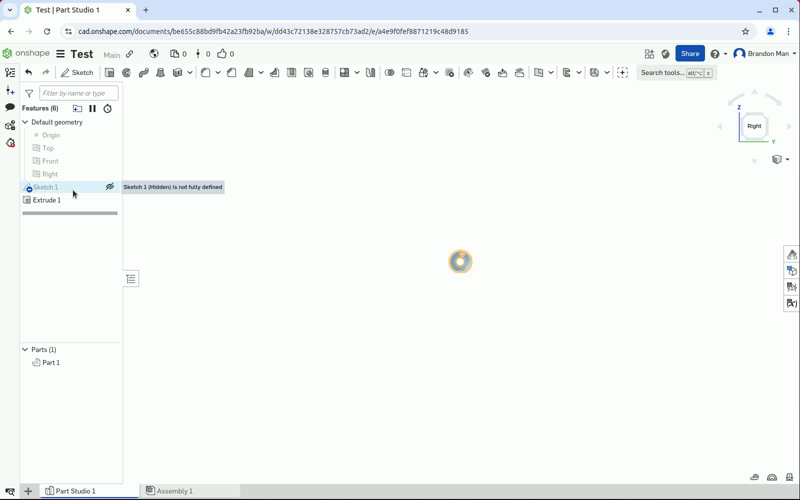
click(73, 189)
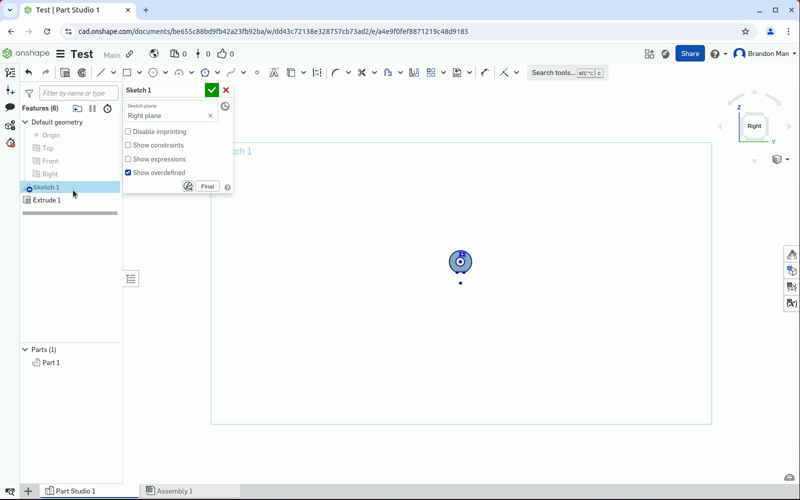
mouse_move(229, 92)
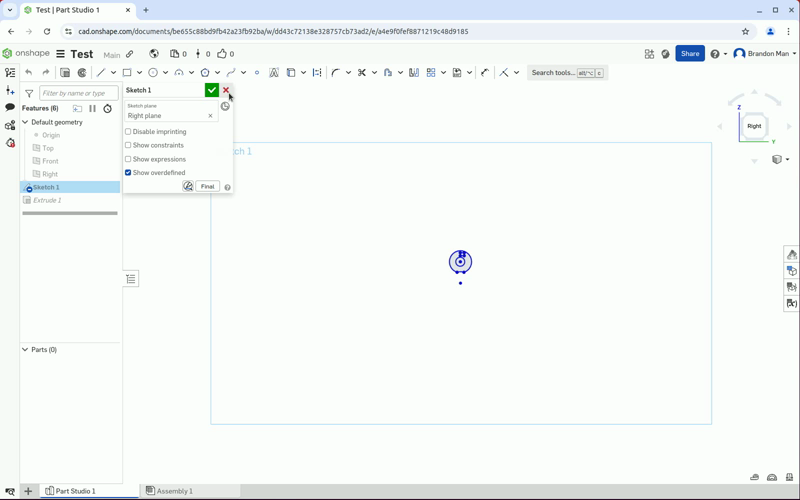
click(229, 92)
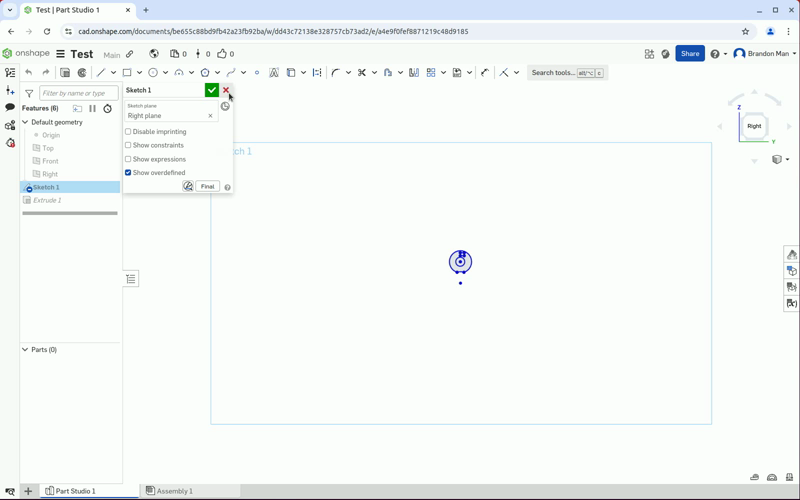
key(shift+s)
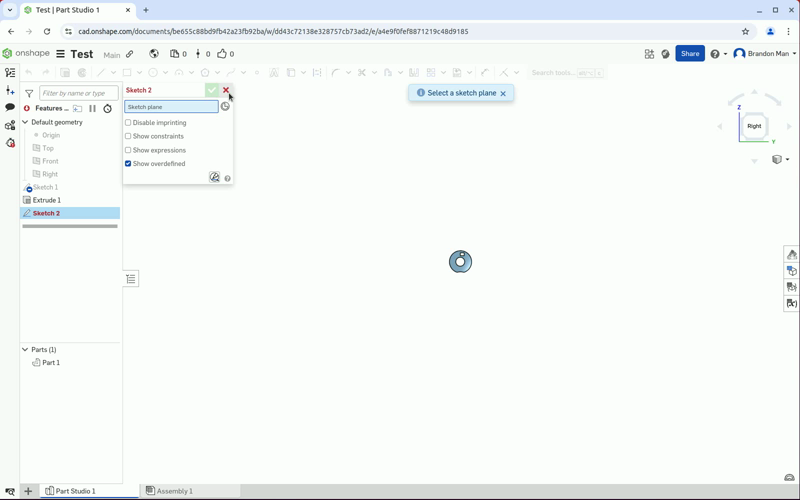
mouse_move(73, 176)
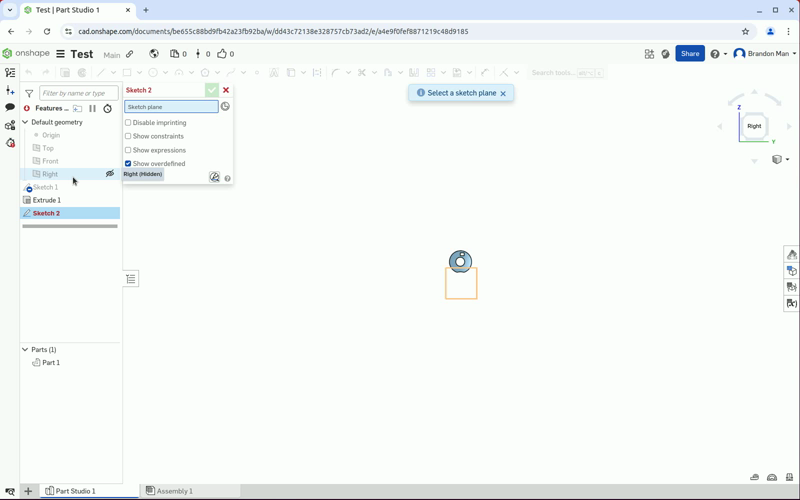
click(73, 176)
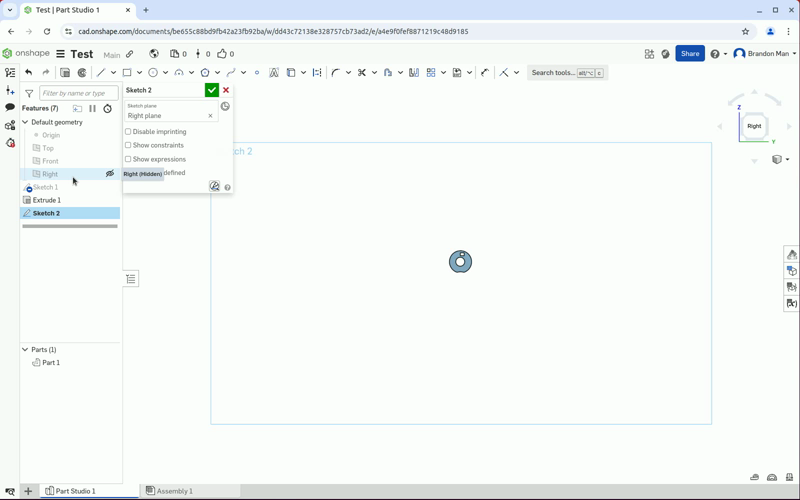
mouse_move(73, 352)
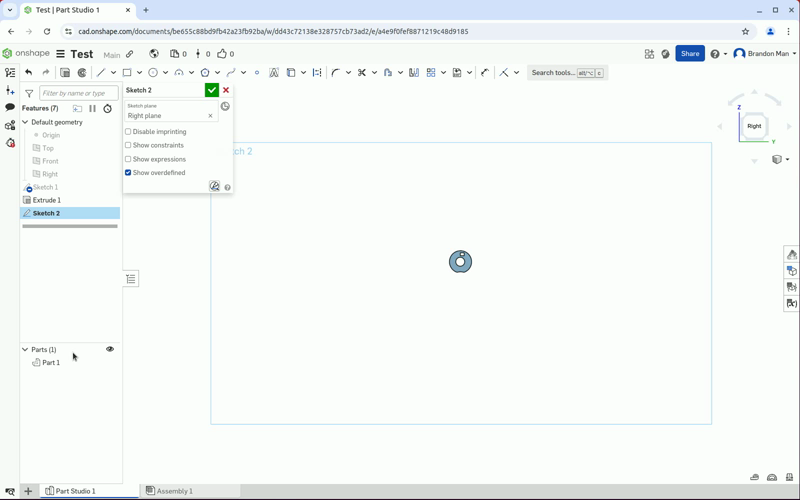
key(y)
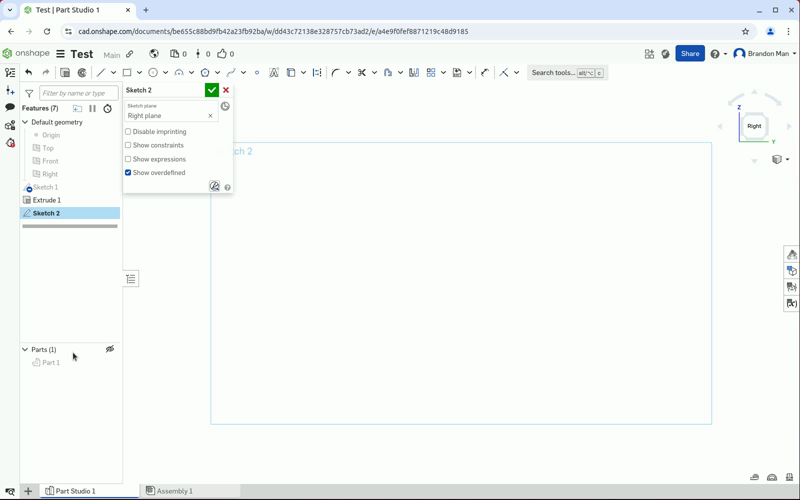
key(a)
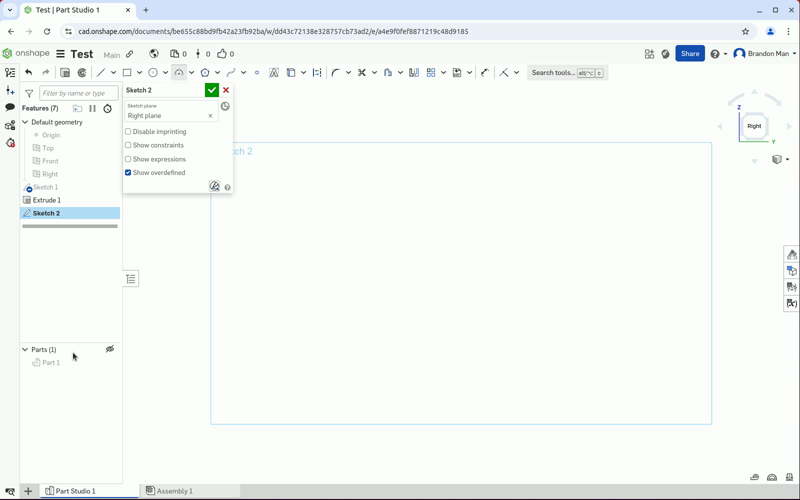
key_down(shift)
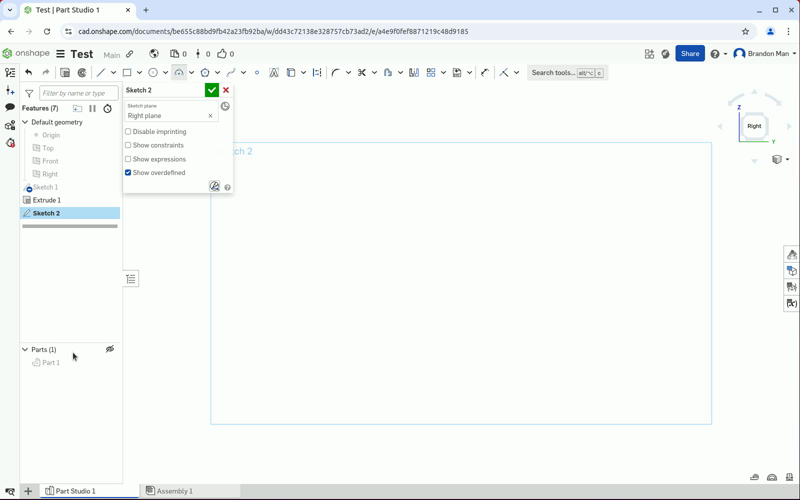
mouse_move(454, 313)
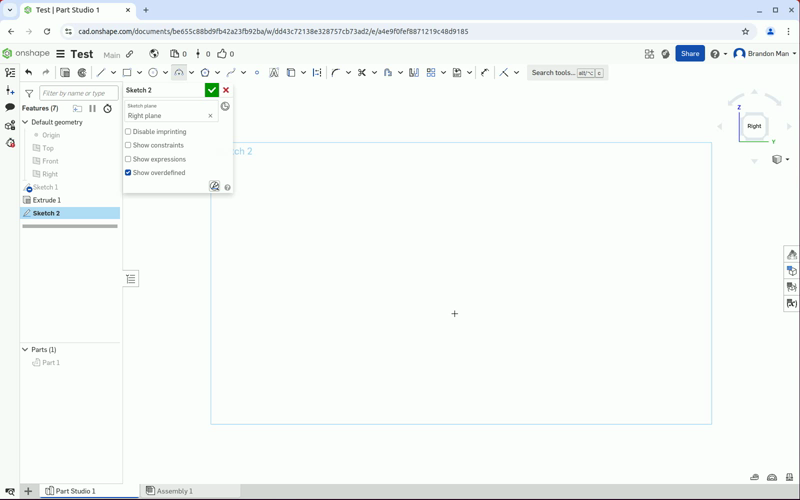
click(454, 313)
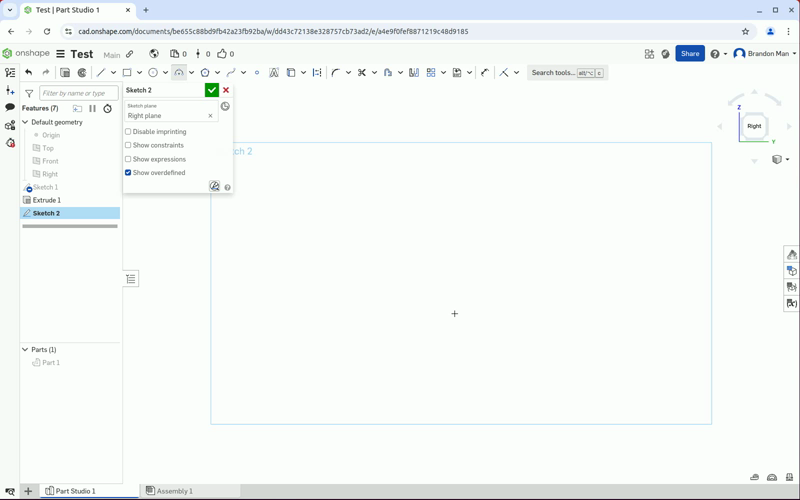
key_up(shift)
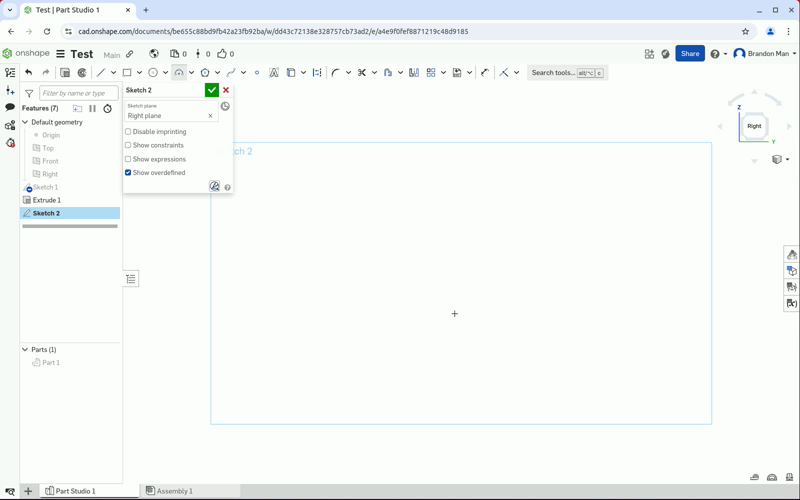
key_down(shift)
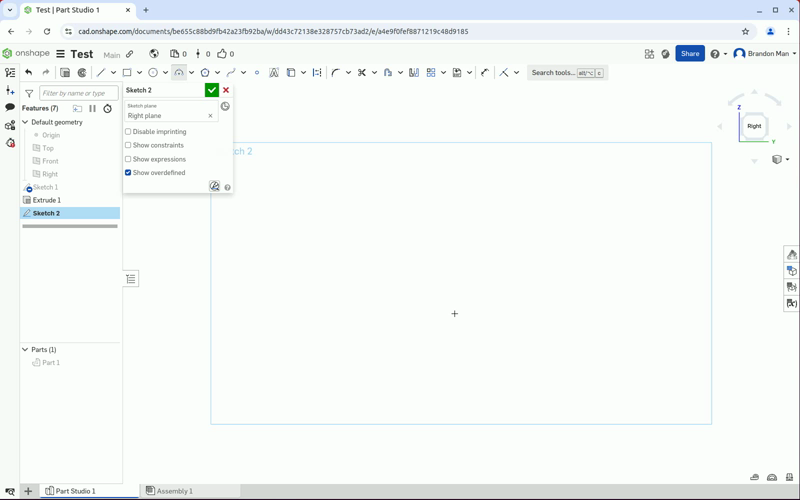
mouse_move(465, 313)
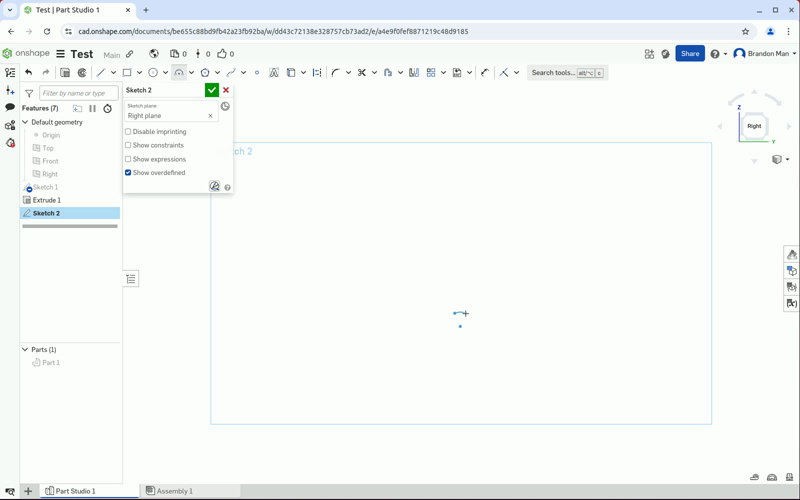
click(465, 313)
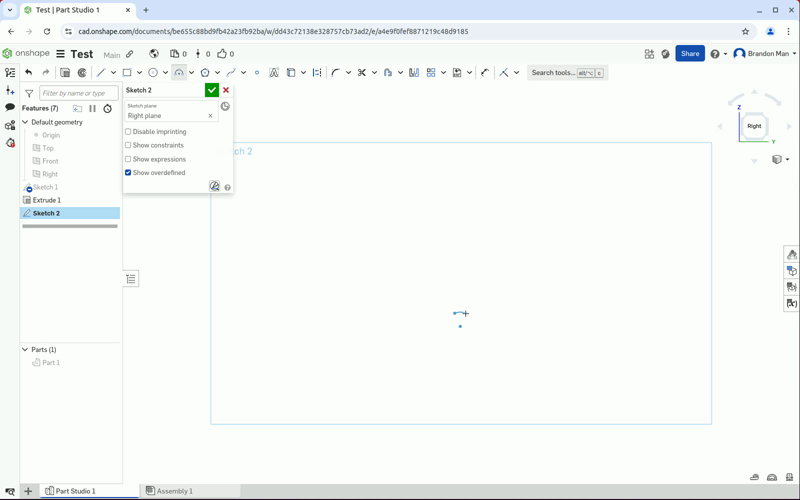
mouse_move(460, 312)
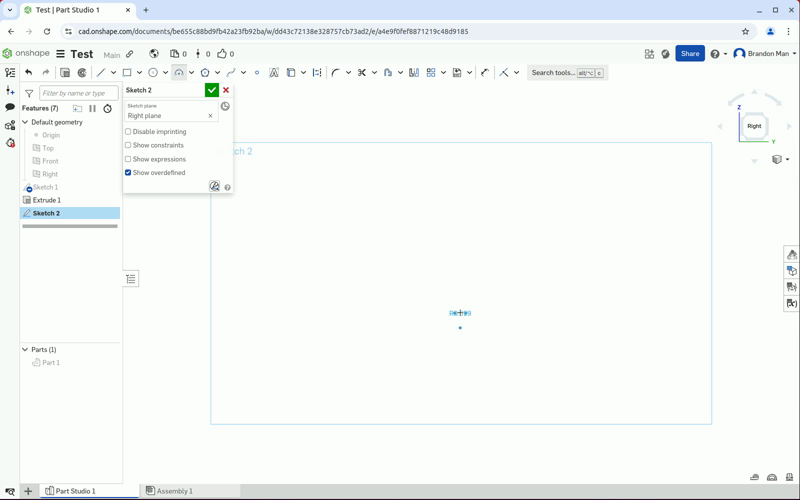
click(460, 312)
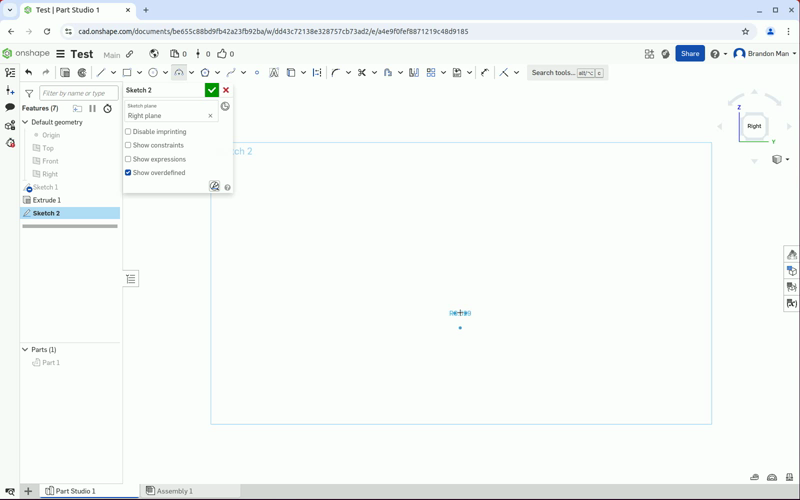
key_up(shift)
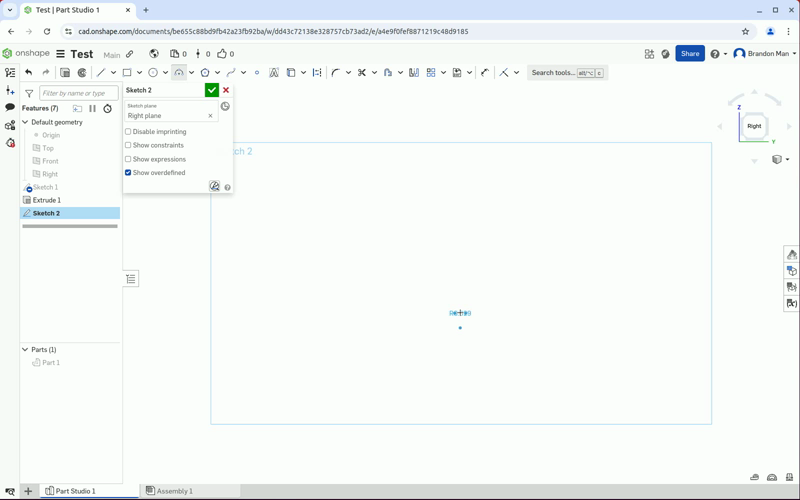
mouse_move(465, 313)
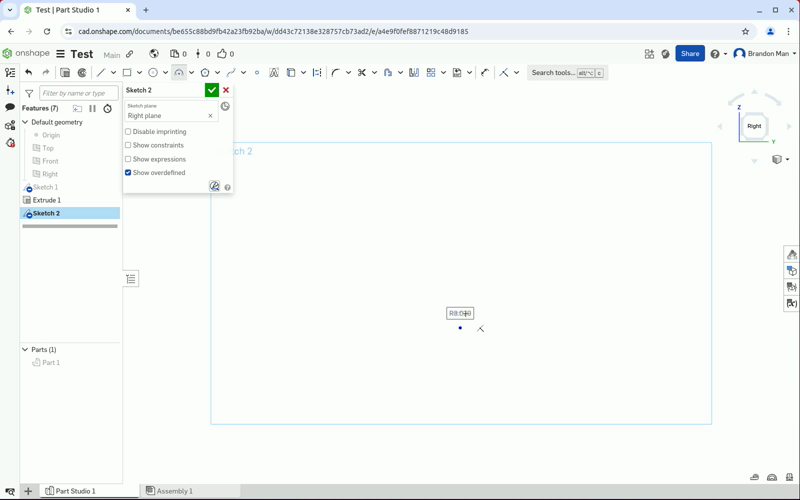
click(465, 313)
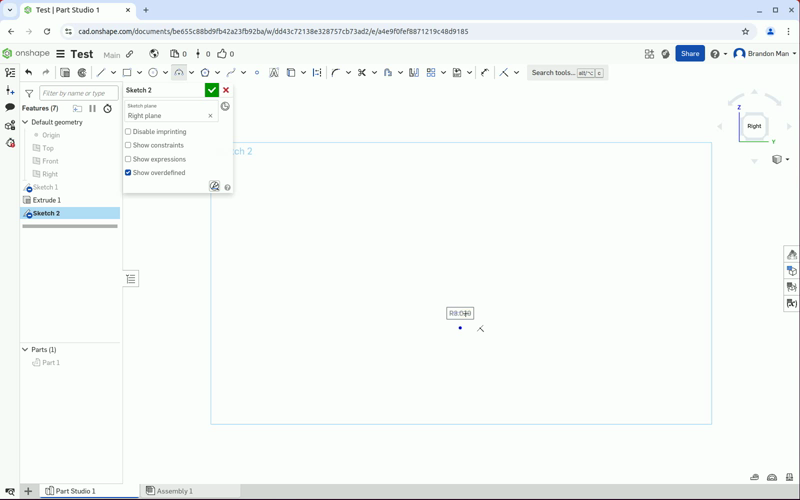
key_down(shift)
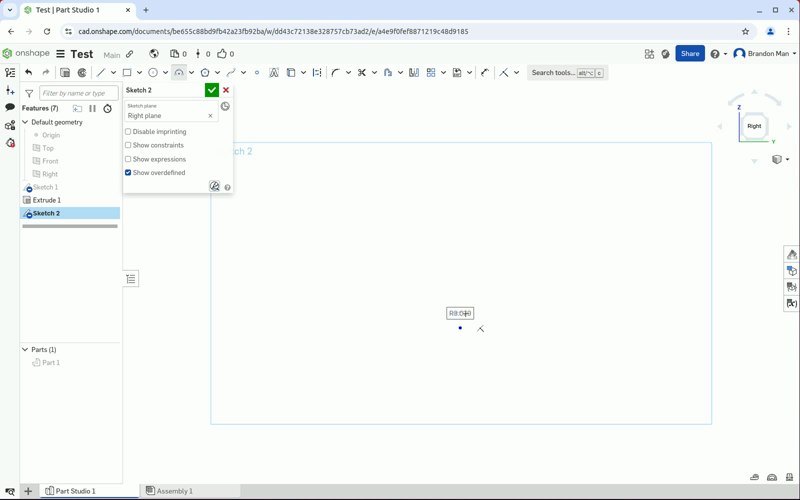
mouse_move(463, 271)
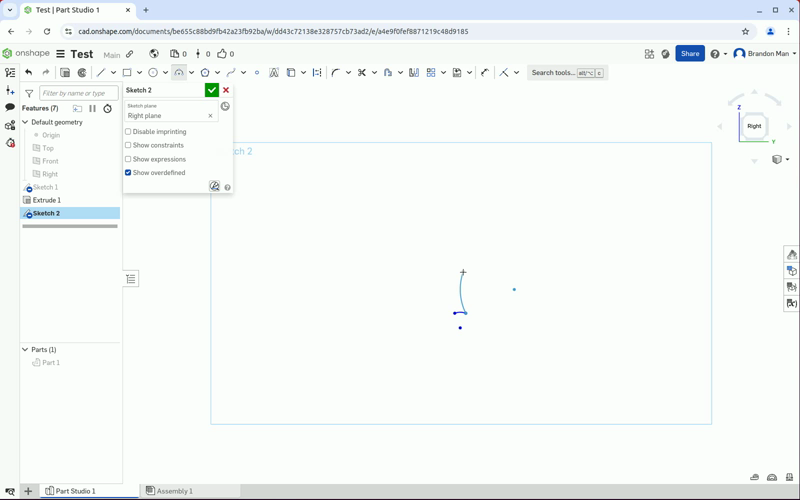
click(463, 271)
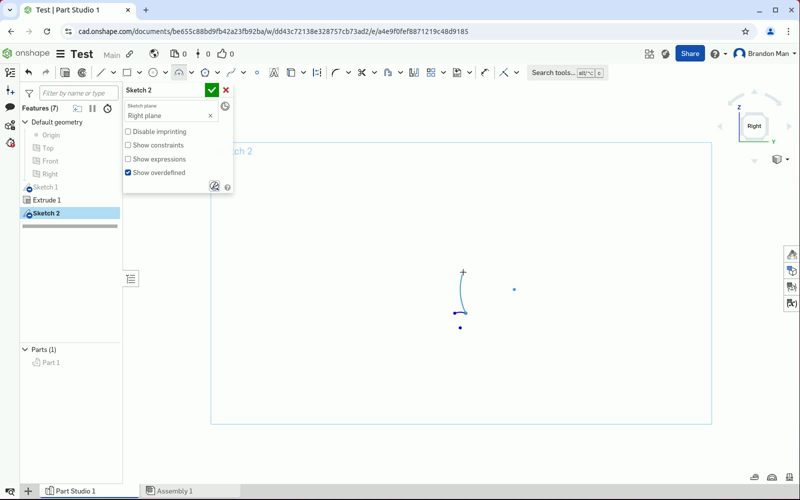
mouse_move(481, 291)
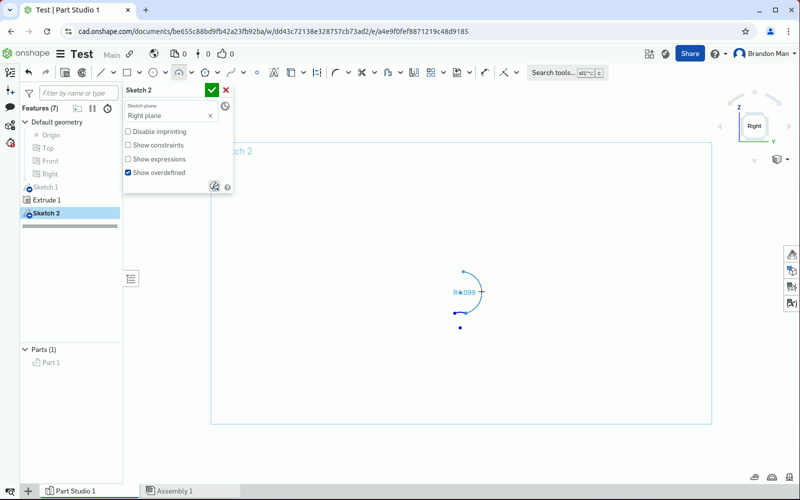
click(481, 291)
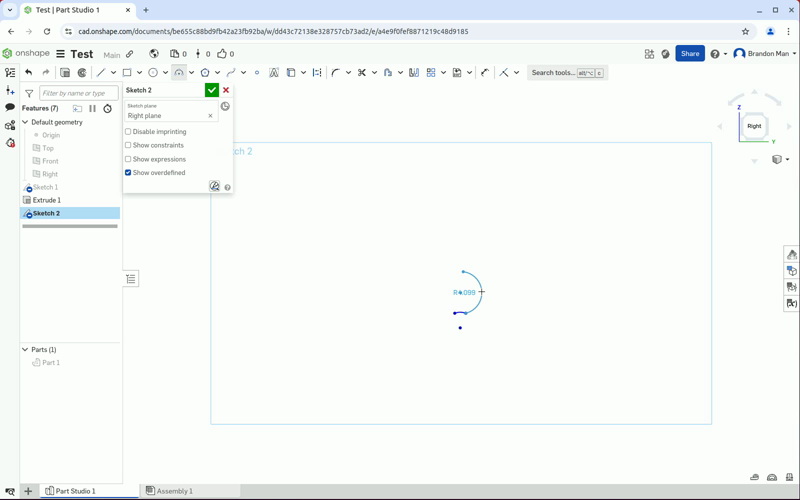
key_up(shift)
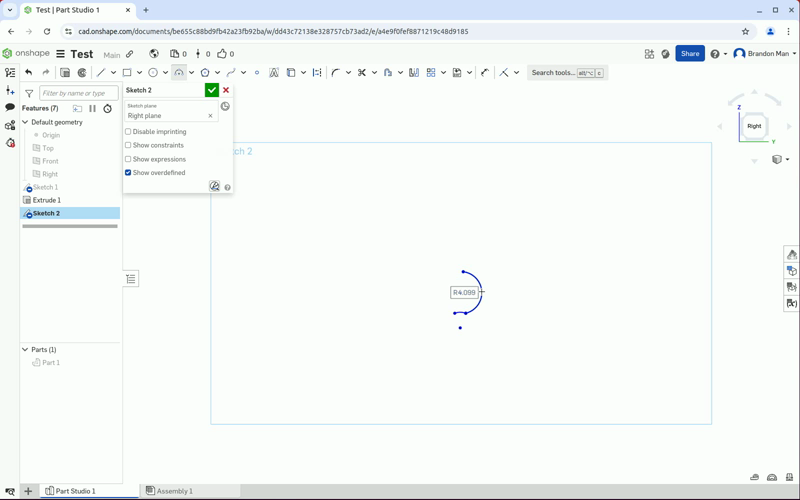
mouse_move(463, 271)
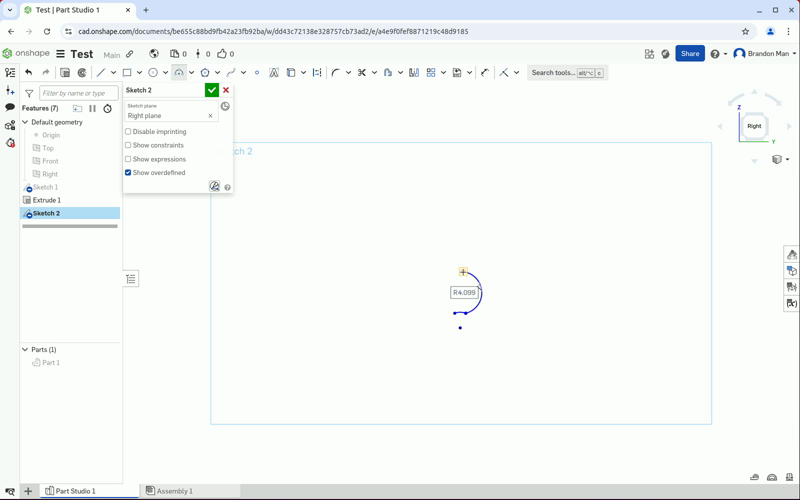
click(463, 271)
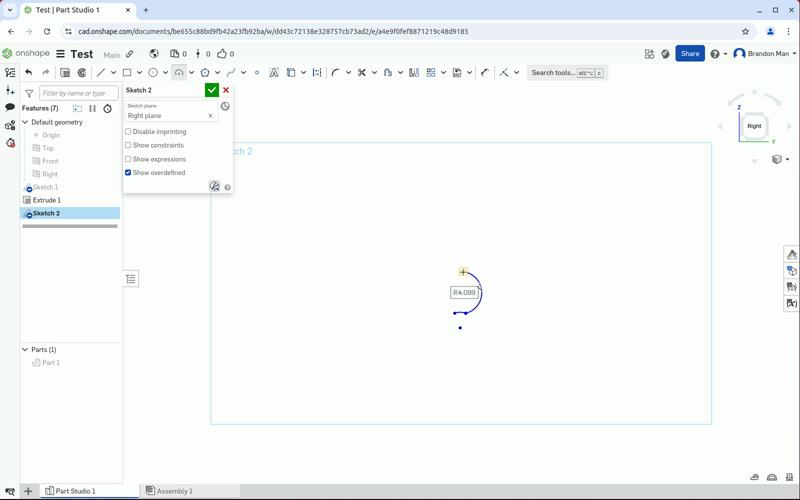
key_down(shift)
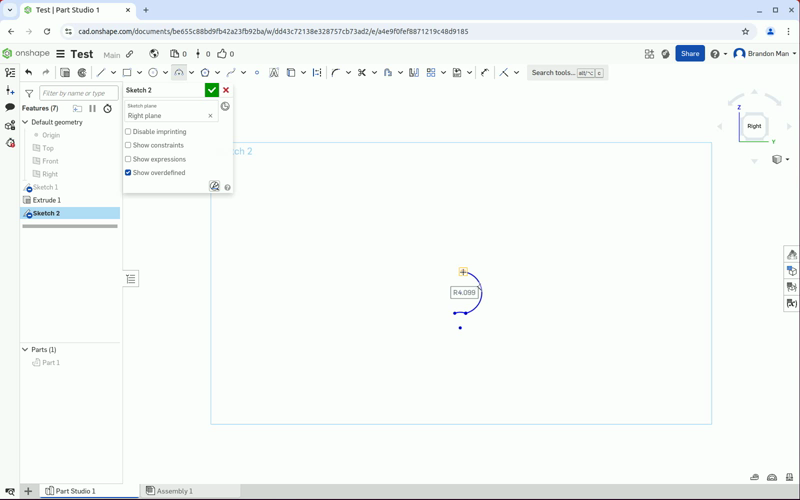
mouse_move(457, 271)
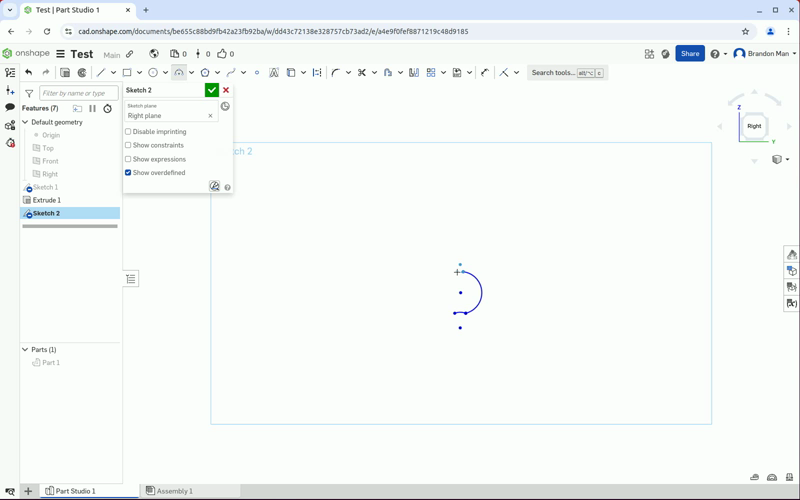
scroll(6)
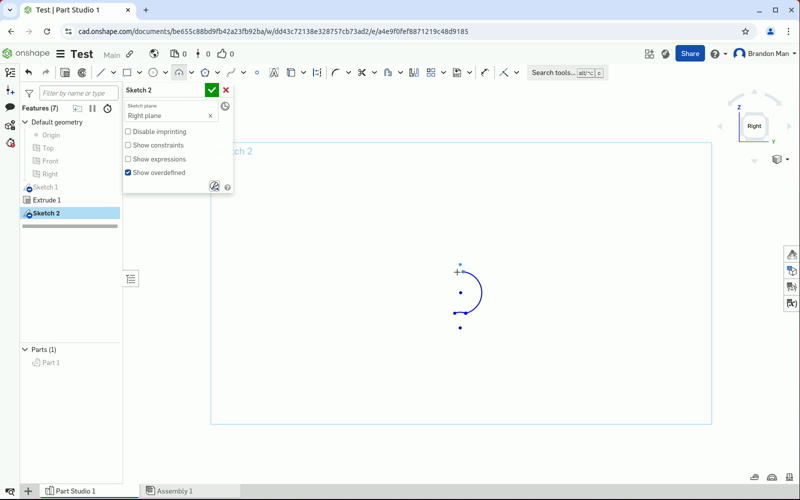
scroll(6)
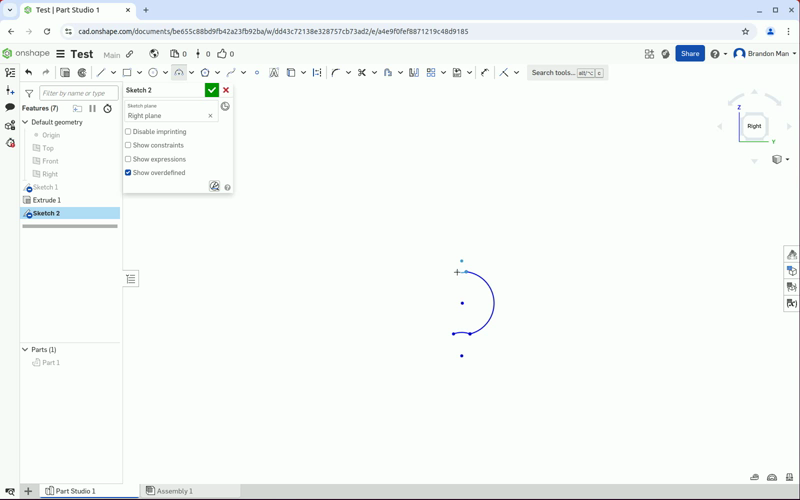
scroll(6)
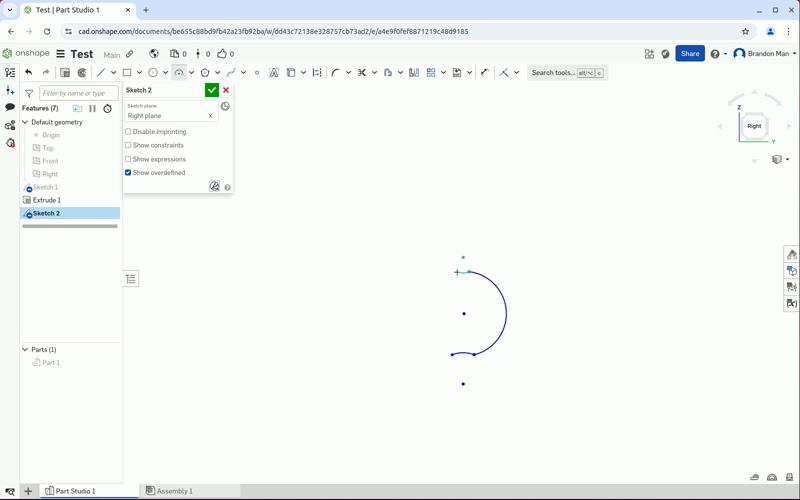
scroll(6)
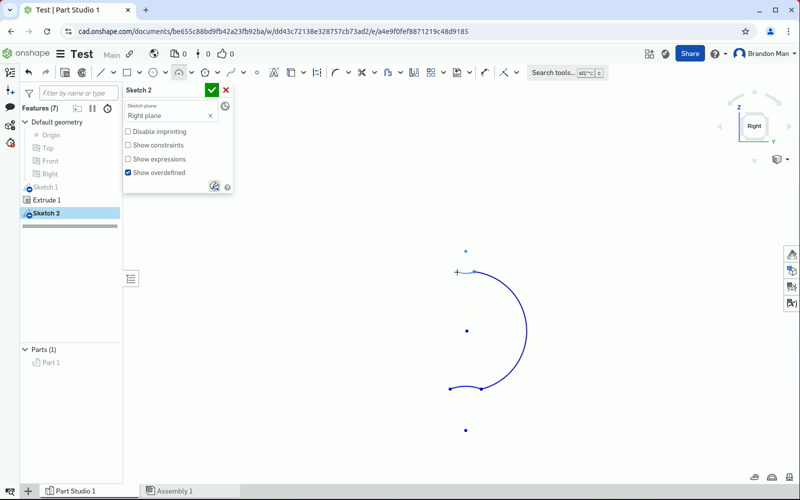
scroll(6)
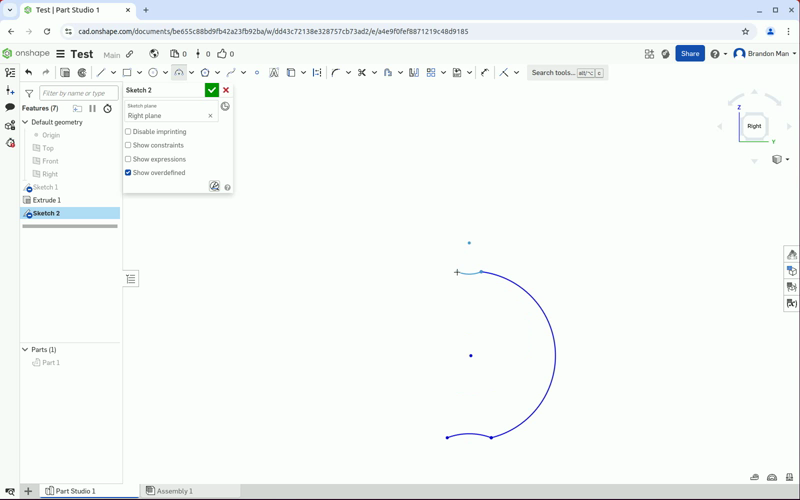
scroll(6)
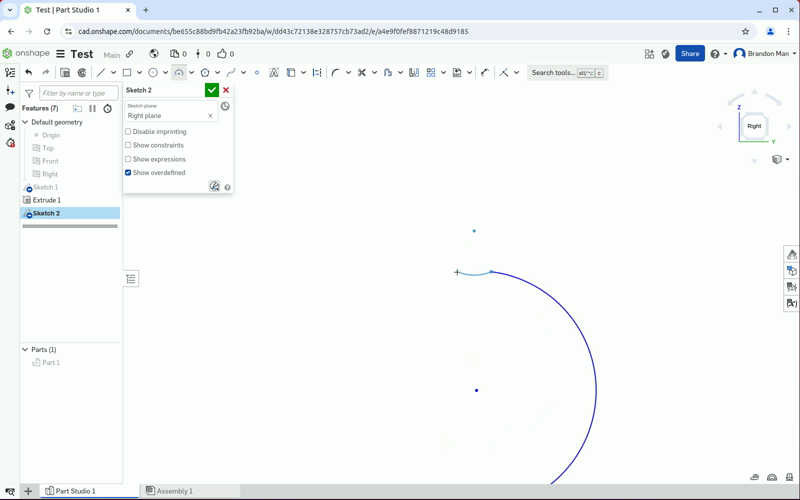
scroll(6)
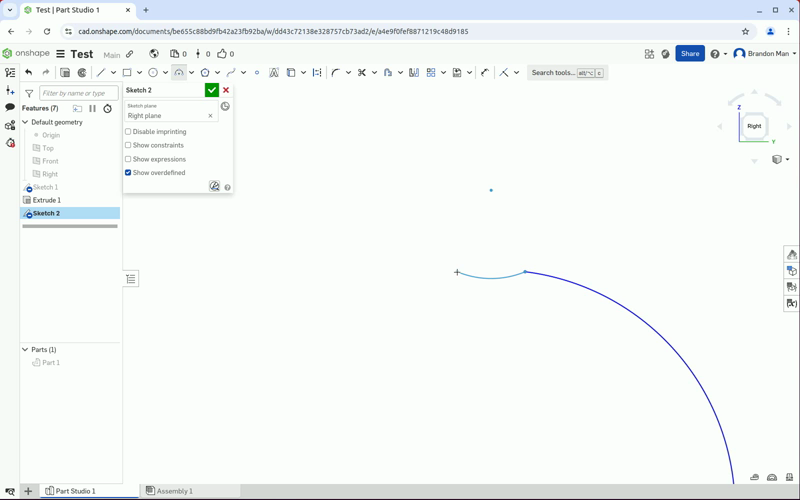
click(457, 271)
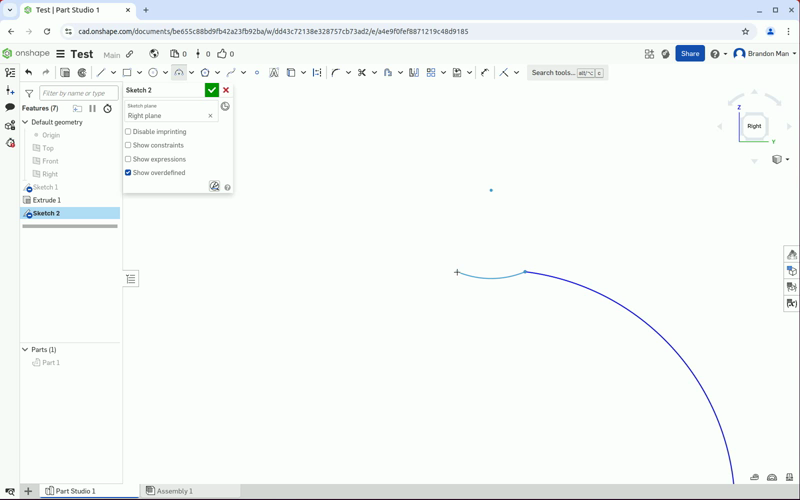
scroll(-6)
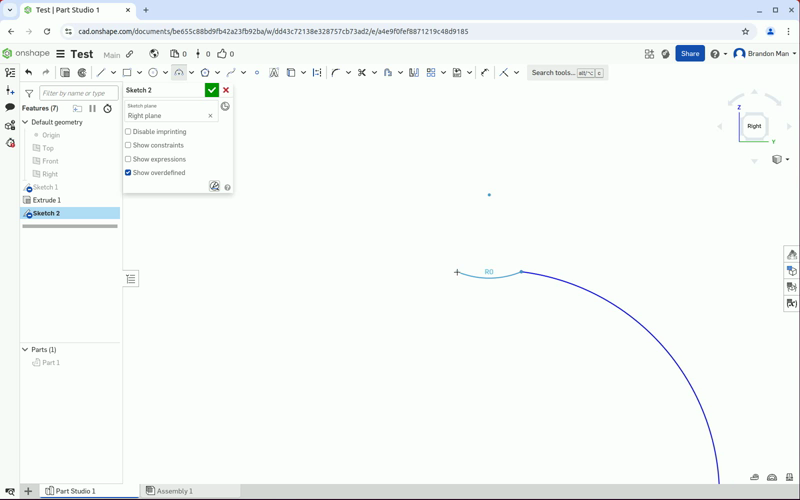
scroll(-6)
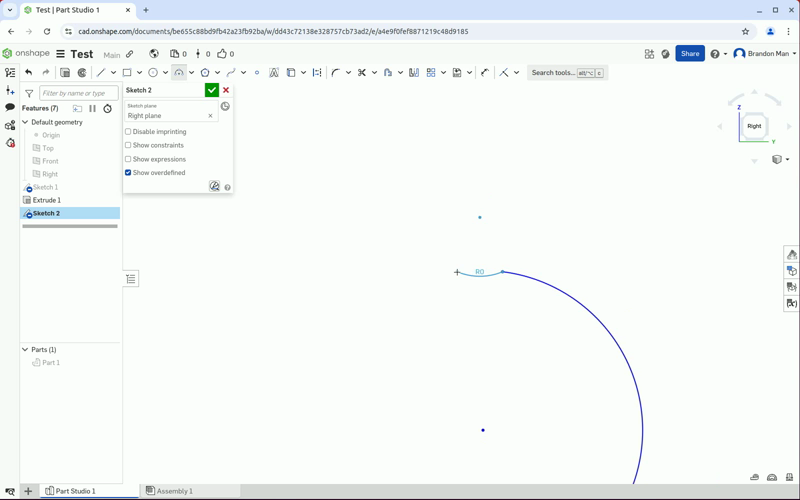
scroll(-6)
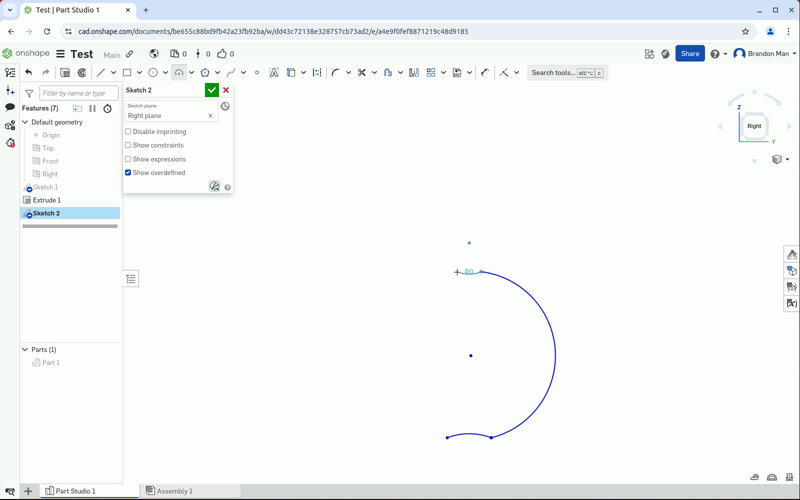
scroll(-6)
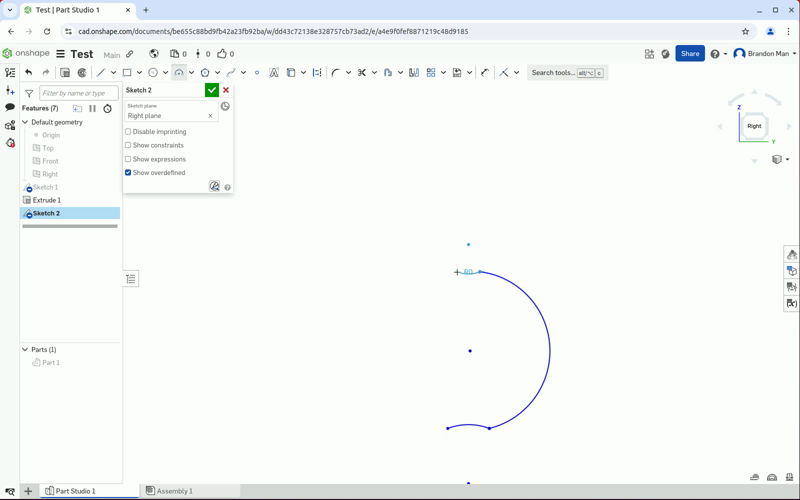
scroll(-6)
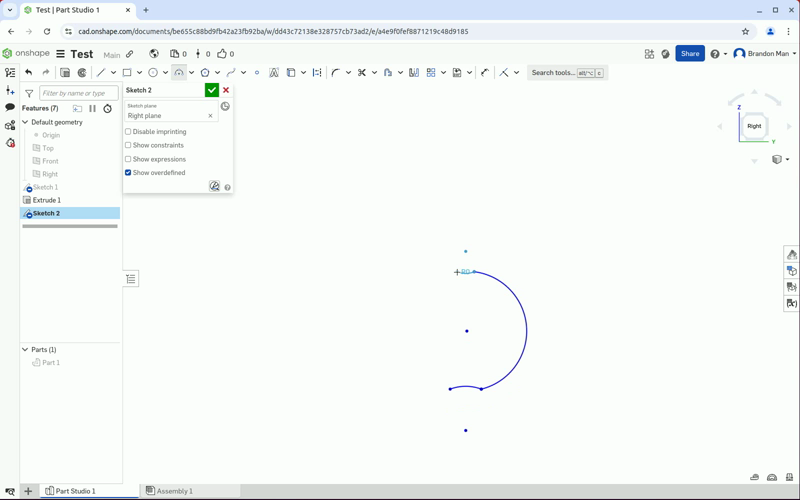
scroll(-6)
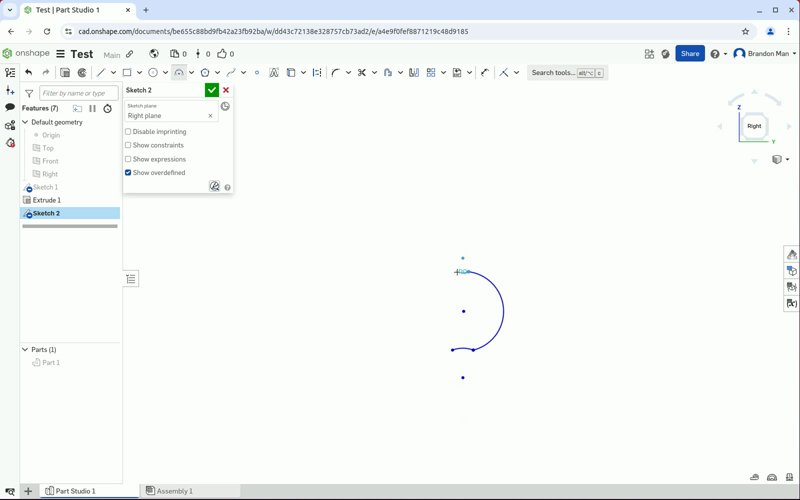
scroll(-6)
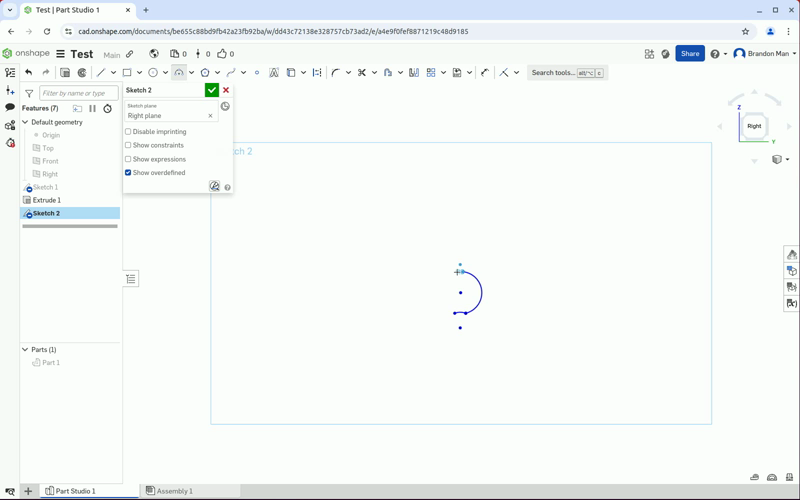
mouse_move(460, 272)
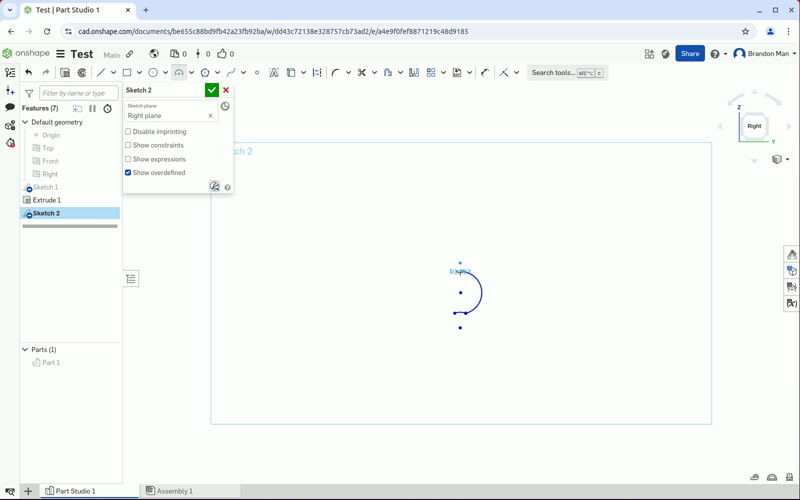
scroll(6)
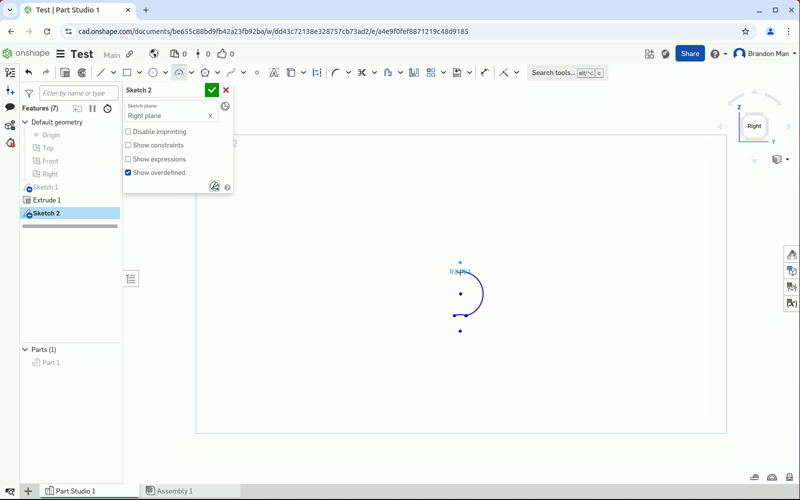
scroll(6)
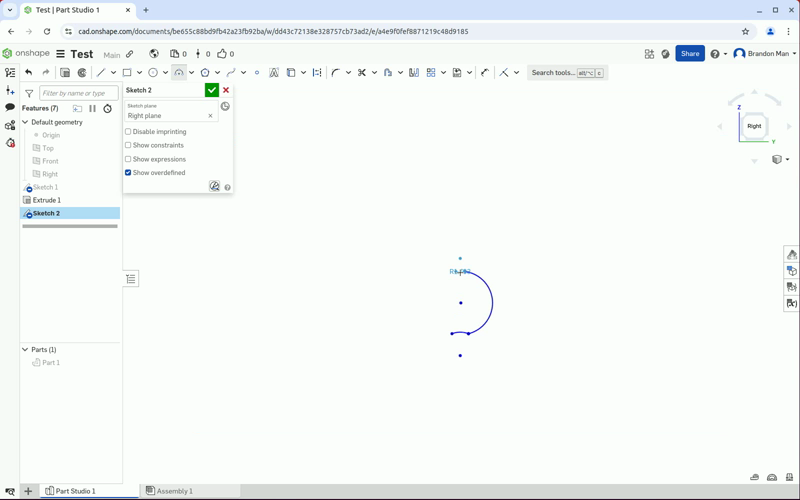
scroll(6)
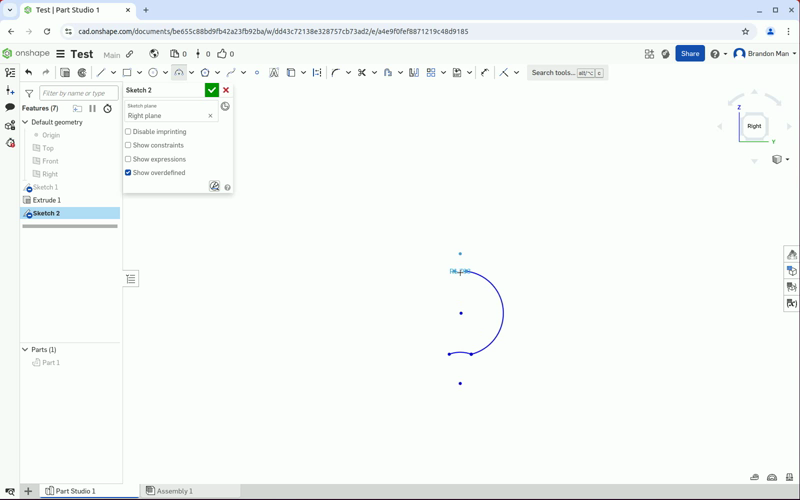
scroll(6)
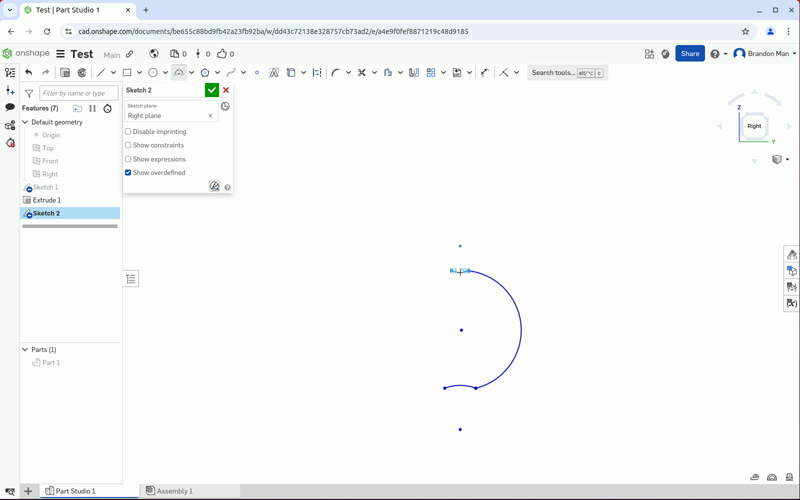
scroll(6)
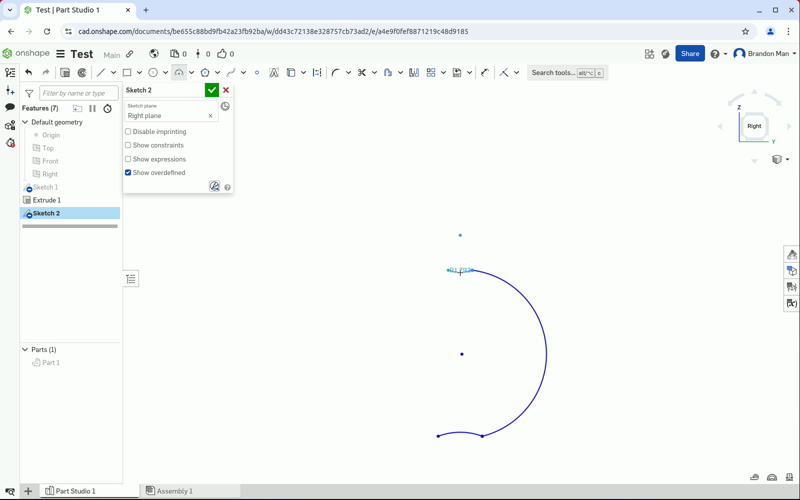
scroll(6)
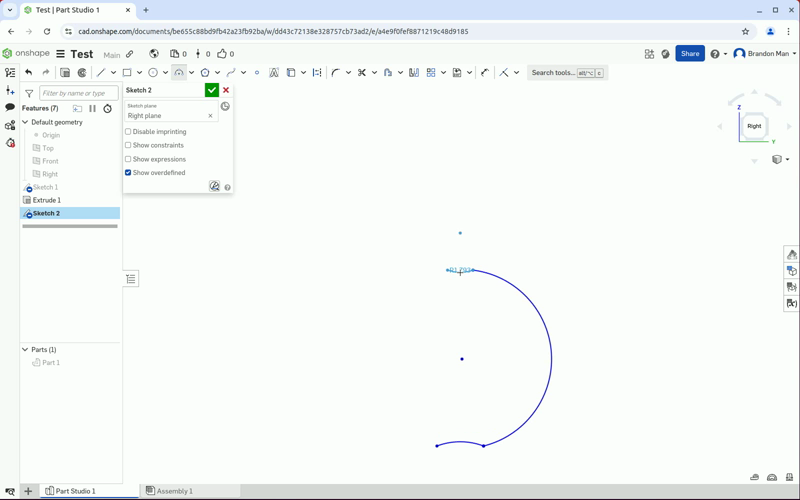
scroll(6)
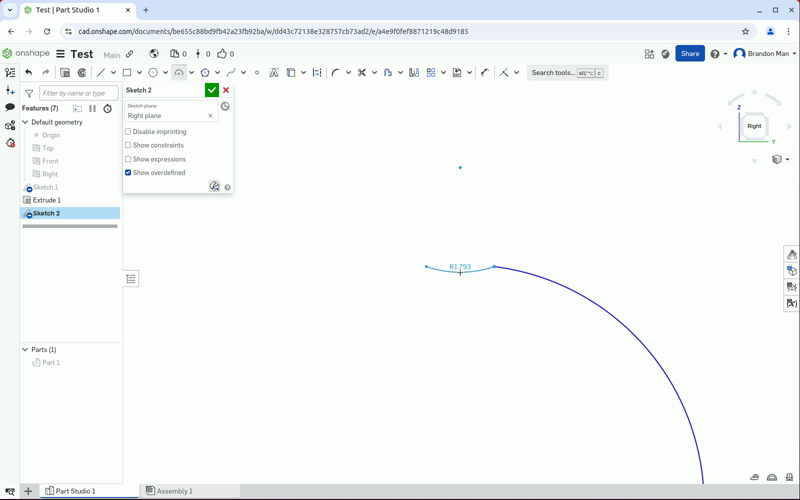
click(460, 272)
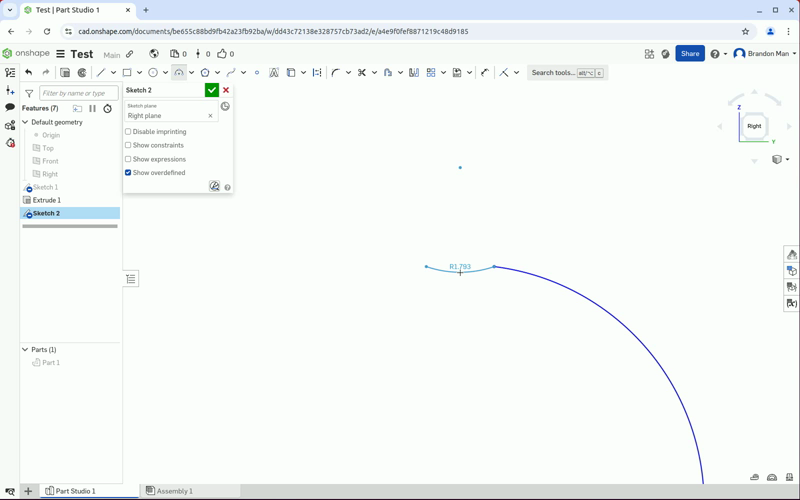
scroll(-6)
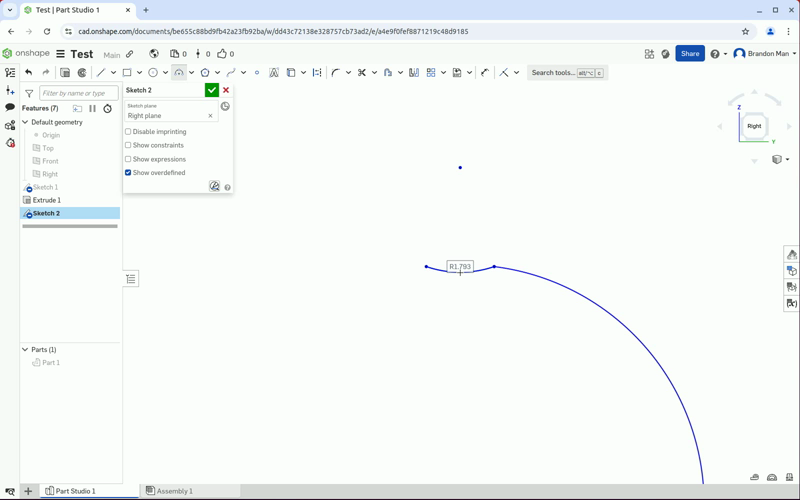
scroll(-6)
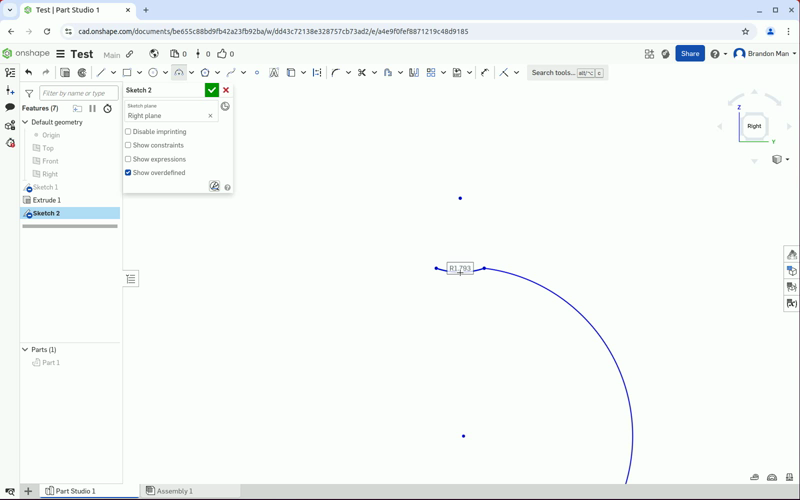
scroll(-6)
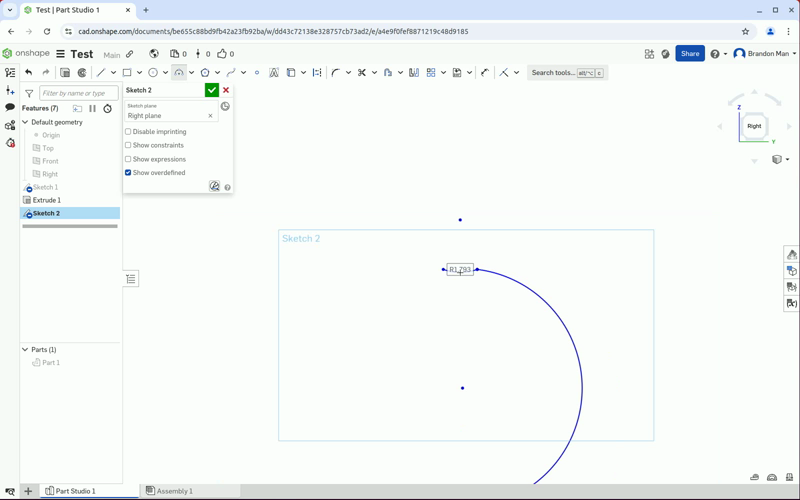
scroll(-6)
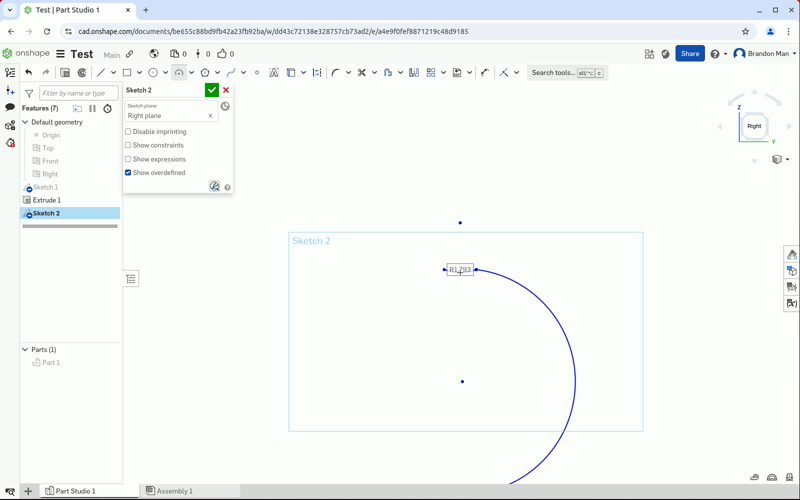
scroll(-6)
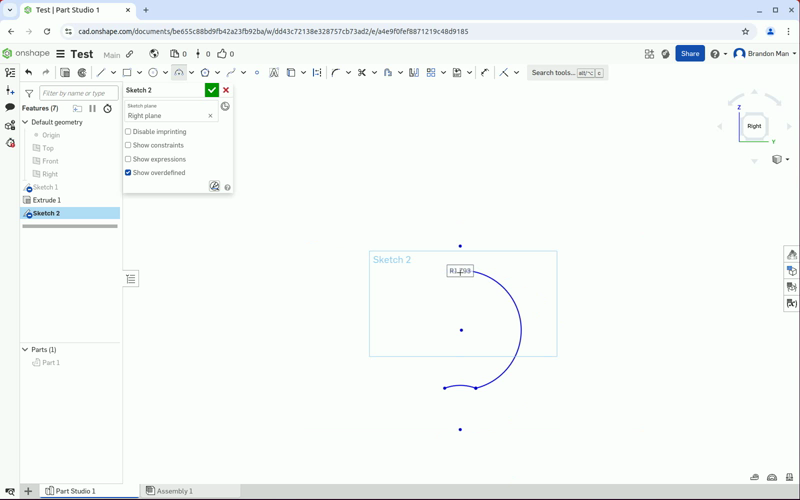
scroll(-6)
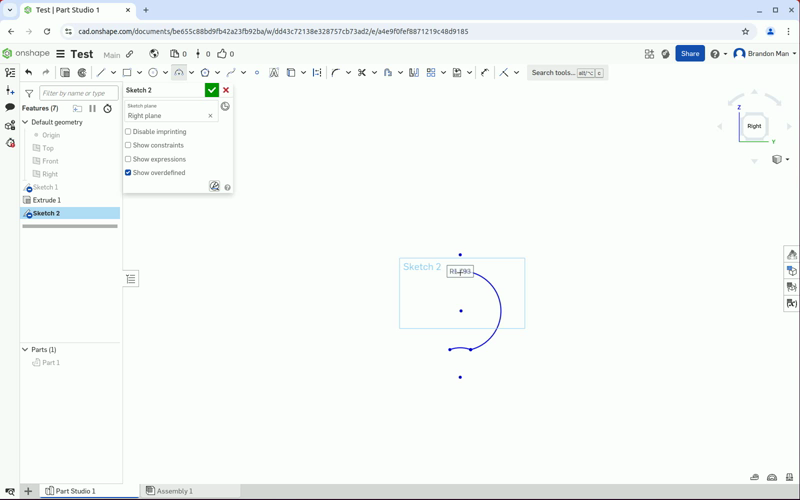
scroll(-6)
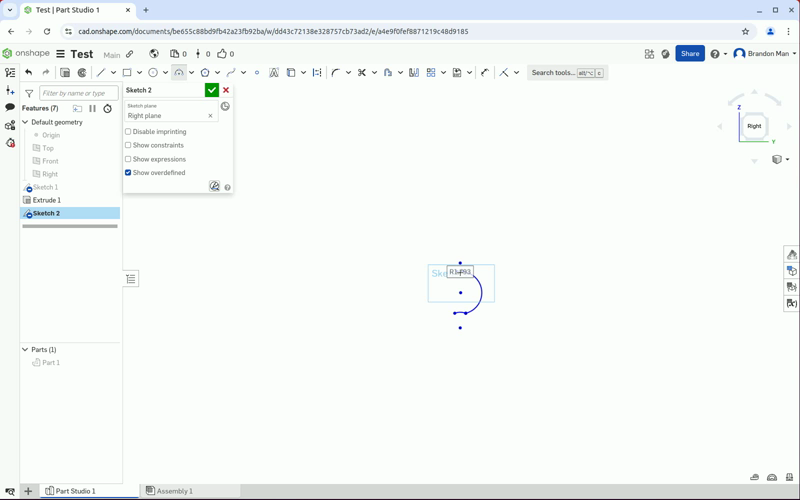
key_up(shift)
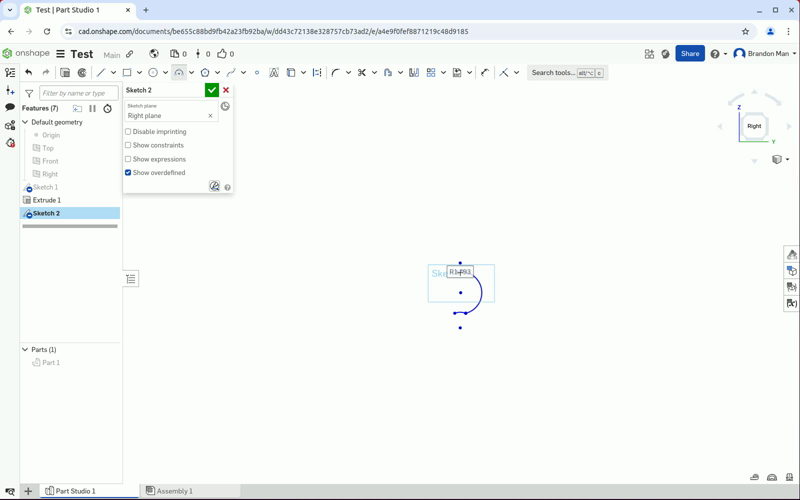
mouse_move(457, 271)
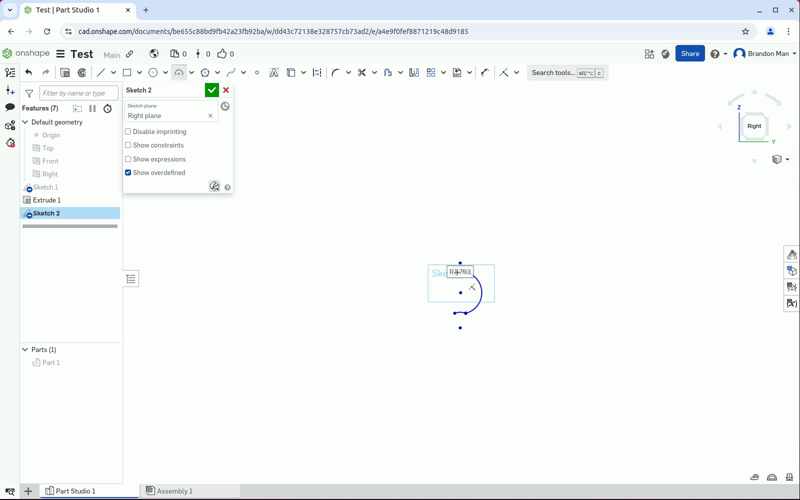
scroll(6)
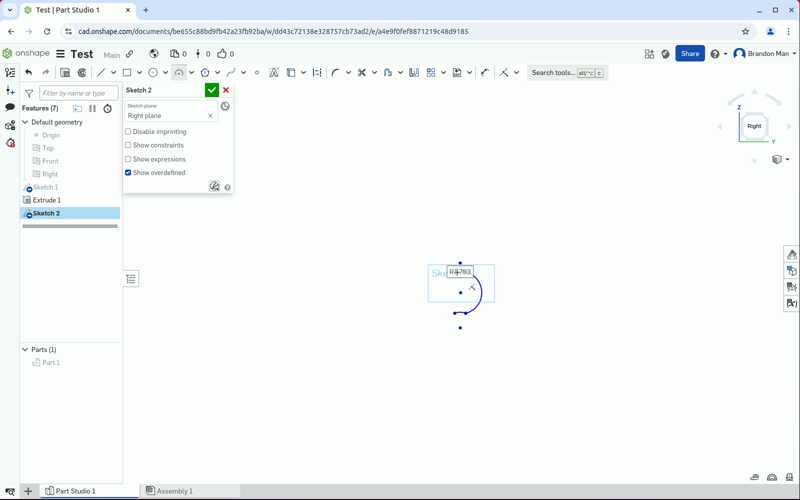
scroll(6)
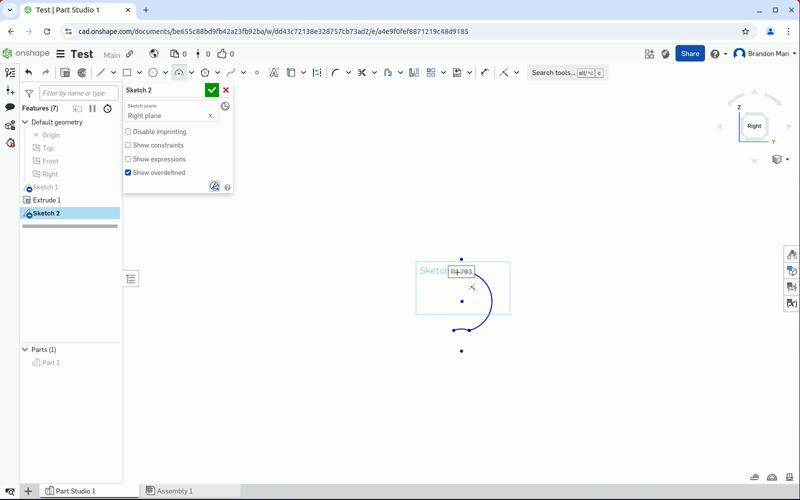
scroll(6)
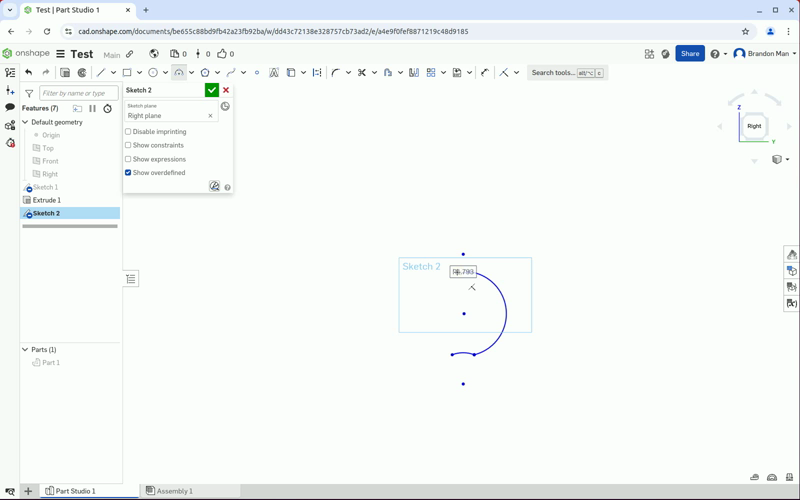
scroll(6)
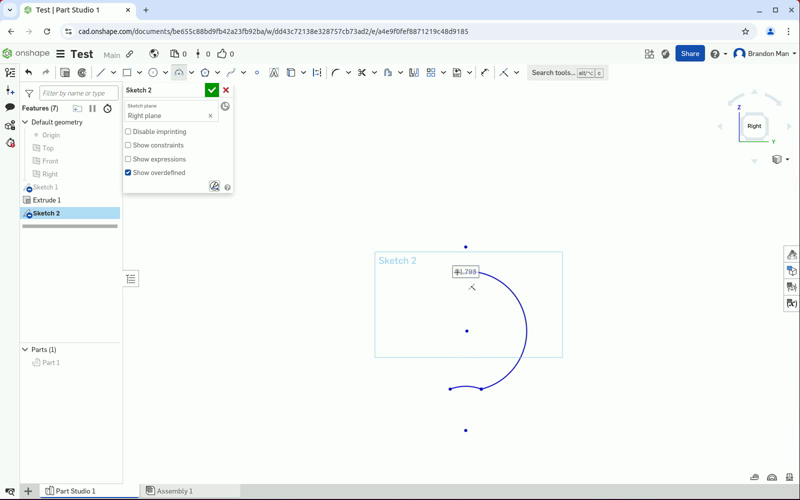
scroll(6)
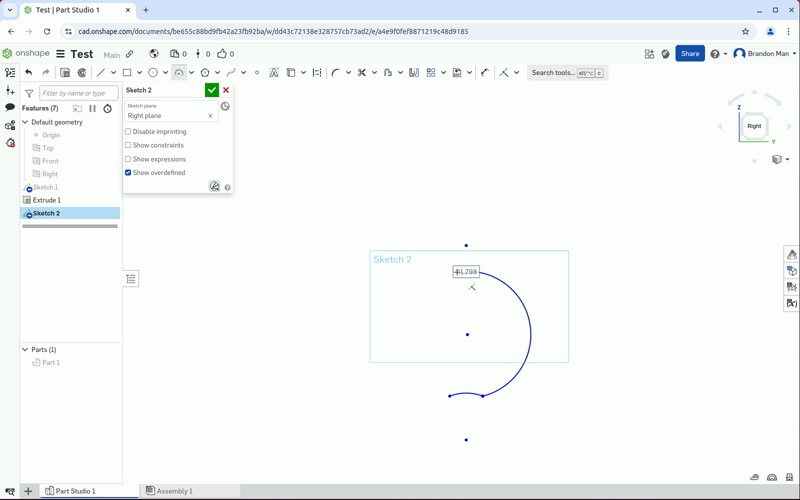
scroll(6)
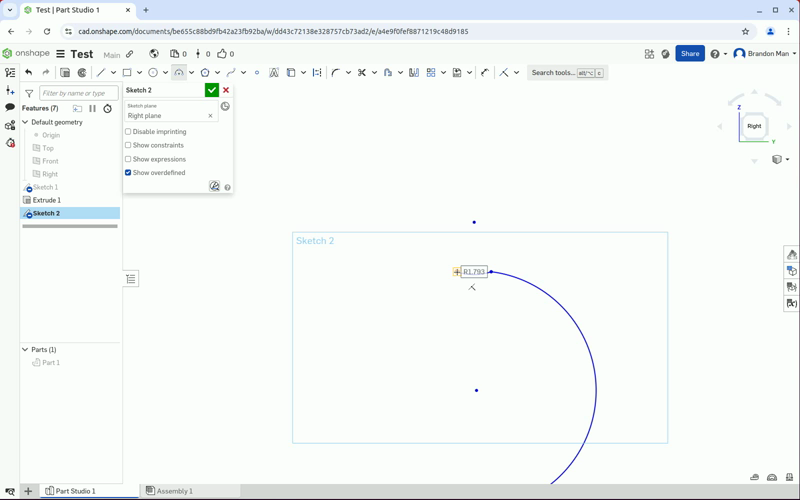
scroll(6)
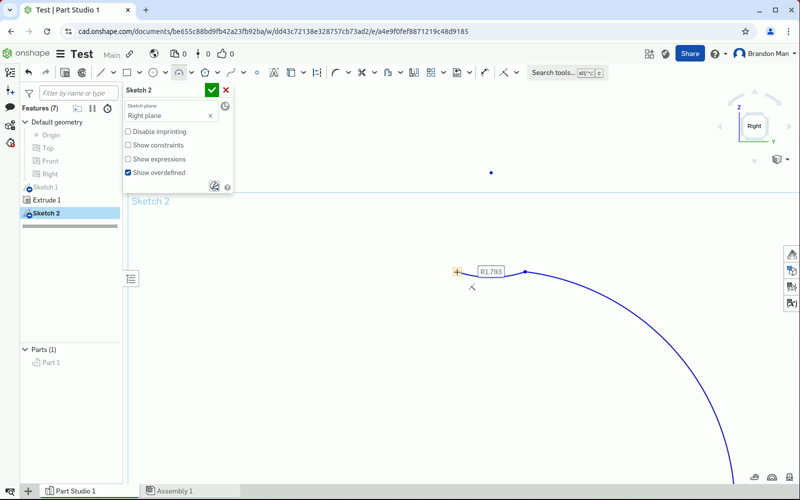
click(457, 271)
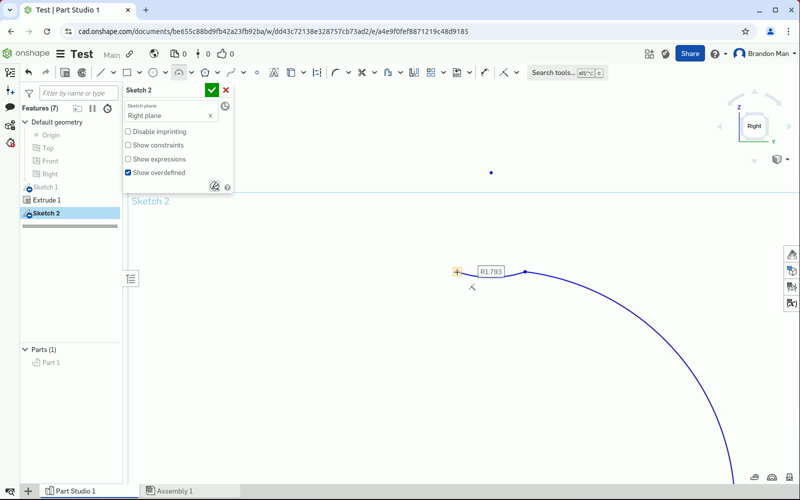
scroll(-6)
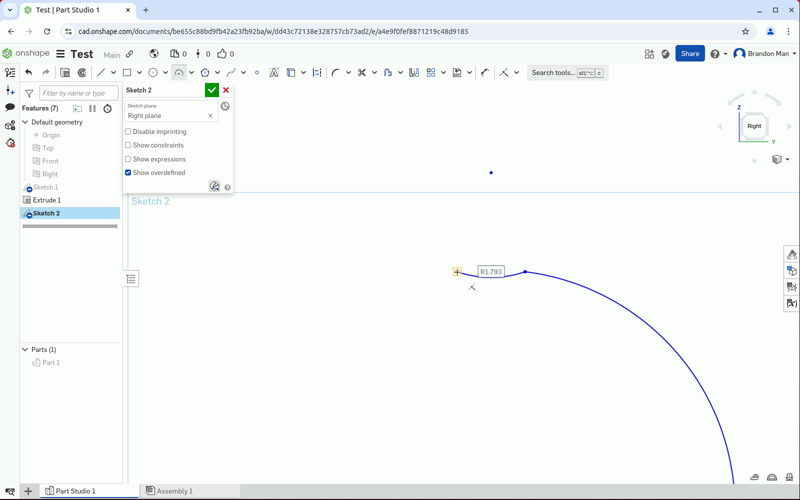
scroll(-6)
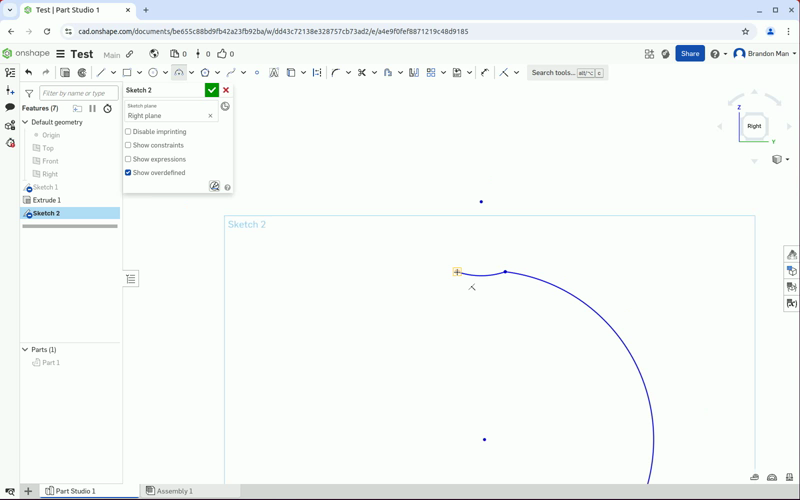
scroll(-6)
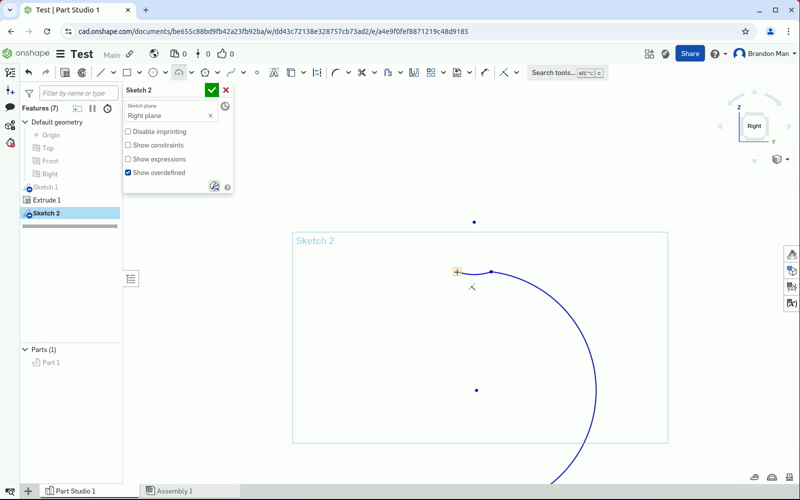
scroll(-6)
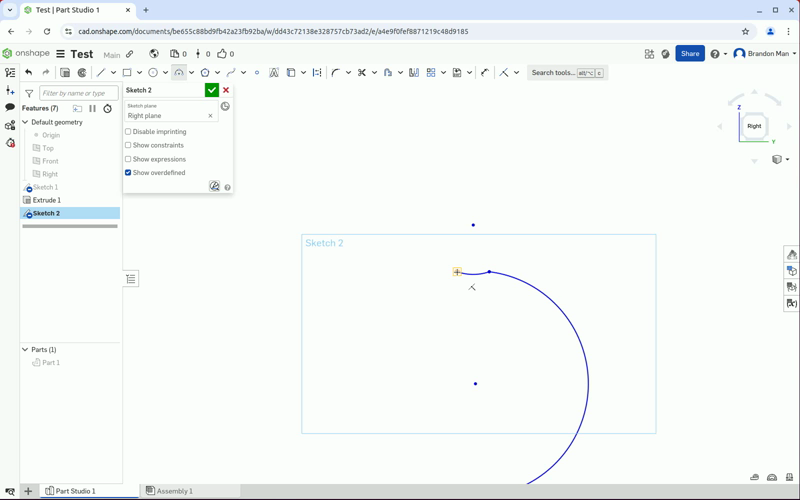
scroll(-6)
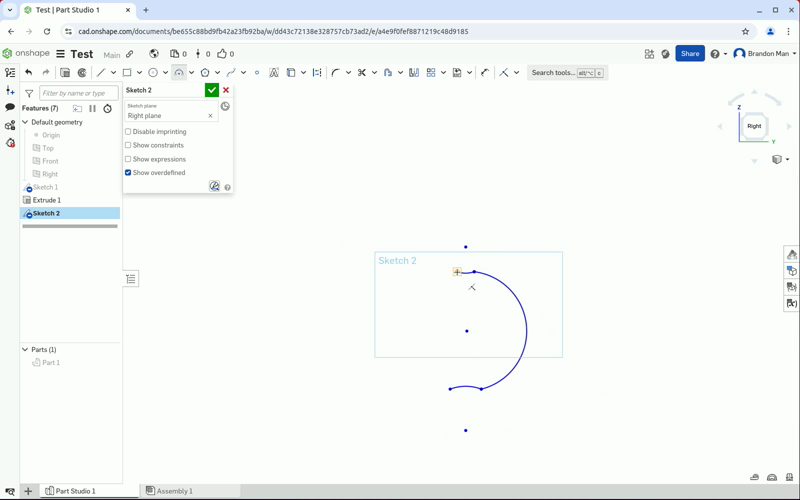
scroll(-6)
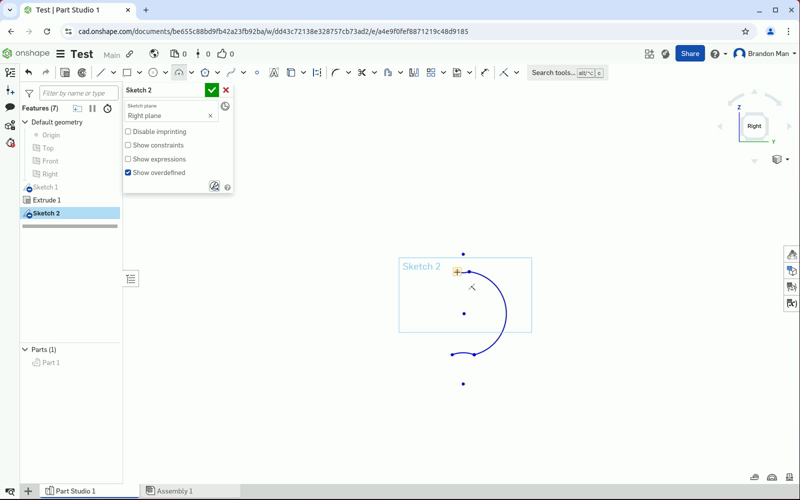
scroll(-6)
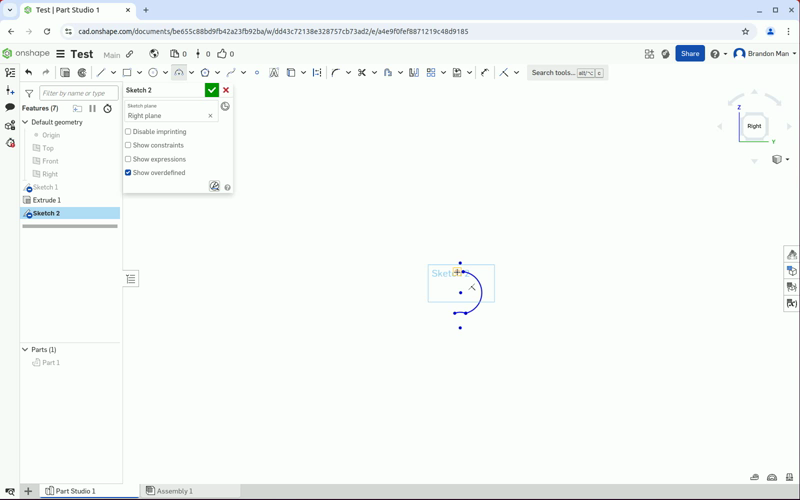
mouse_move(454, 313)
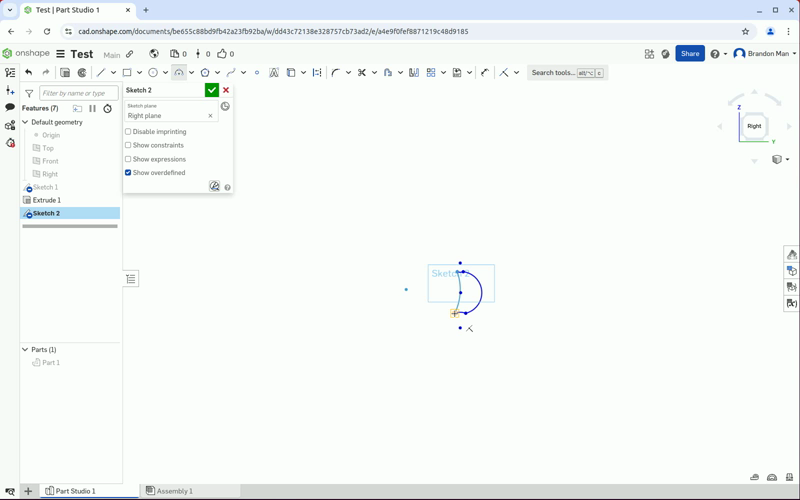
click(454, 313)
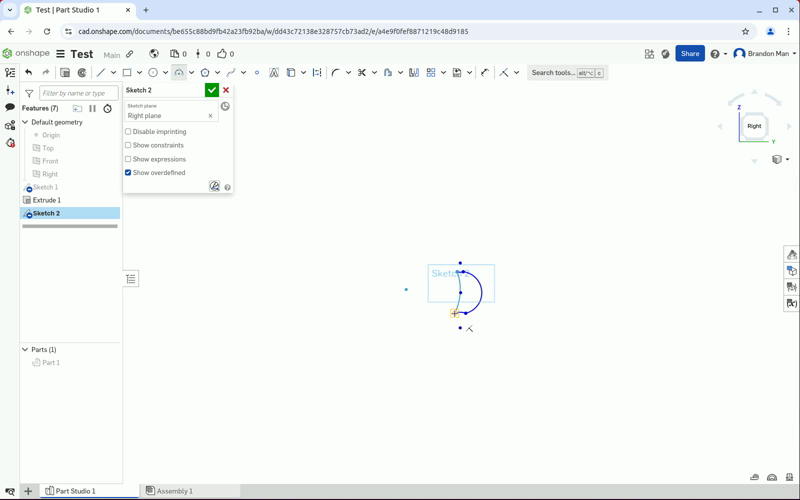
key_down(shift)
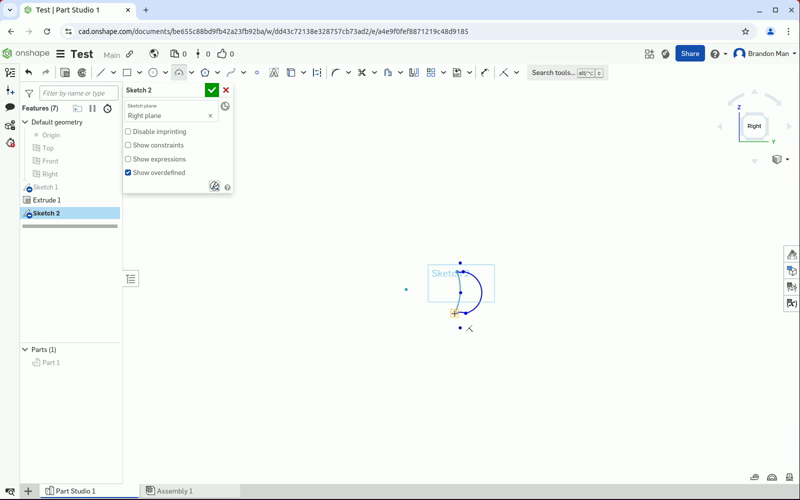
mouse_move(438, 291)
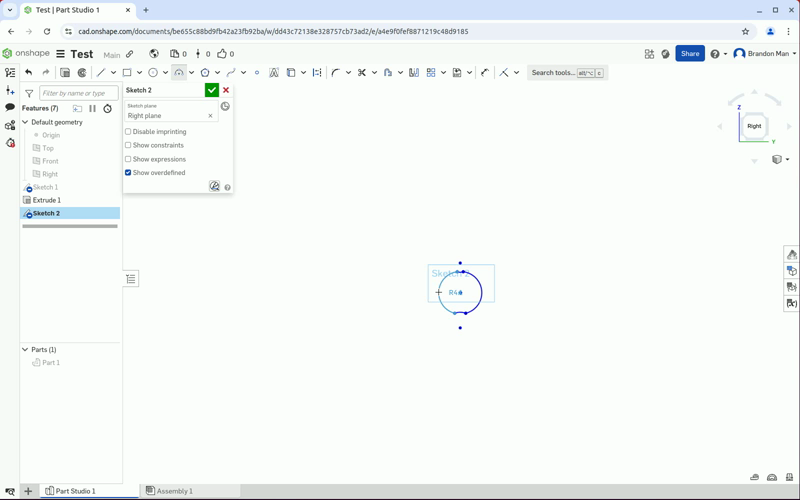
click(438, 291)
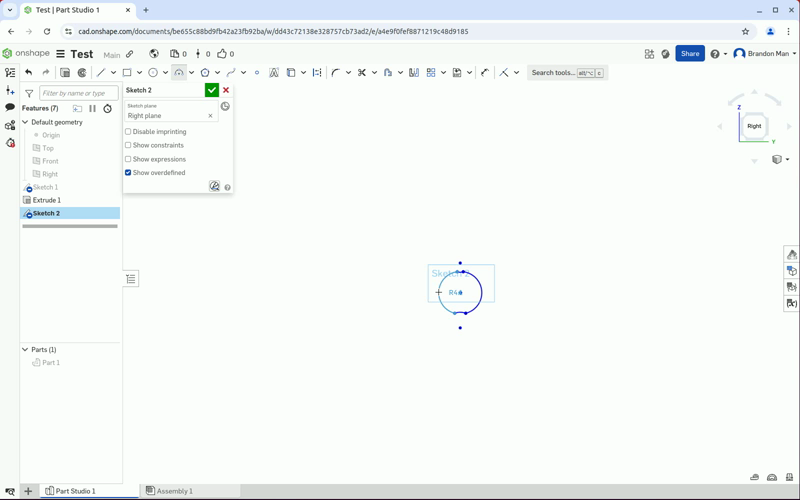
key_up(shift)
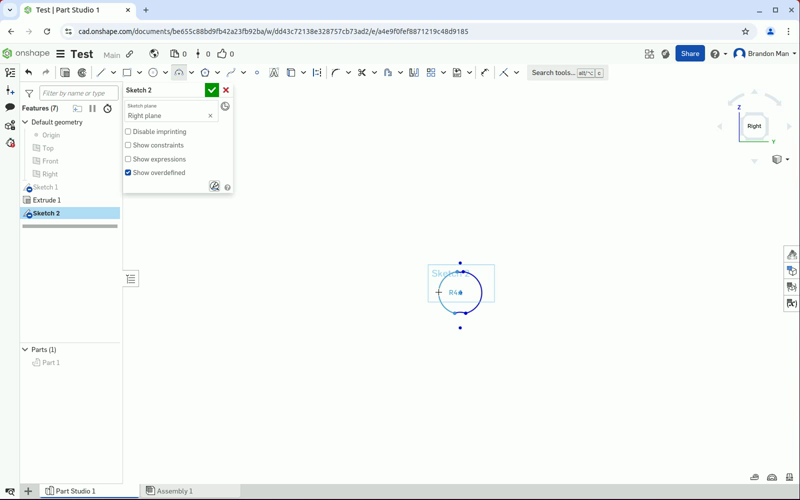
key(esc)
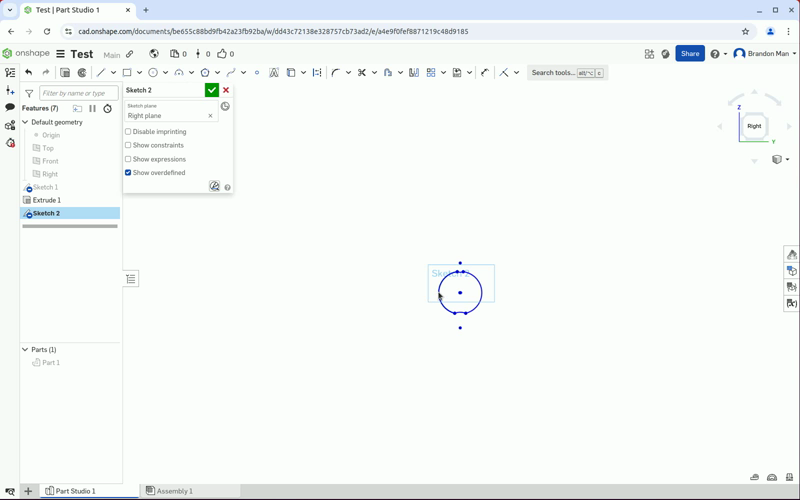
key(l)
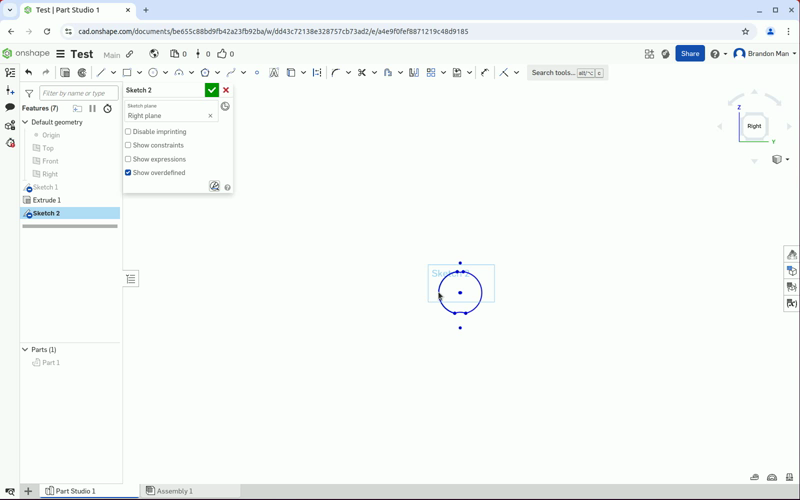
key_down(shift)
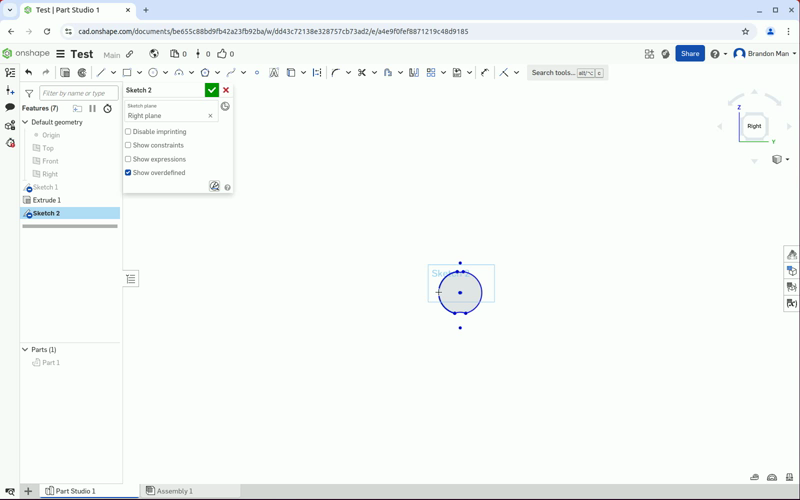
mouse_move(448, 292)
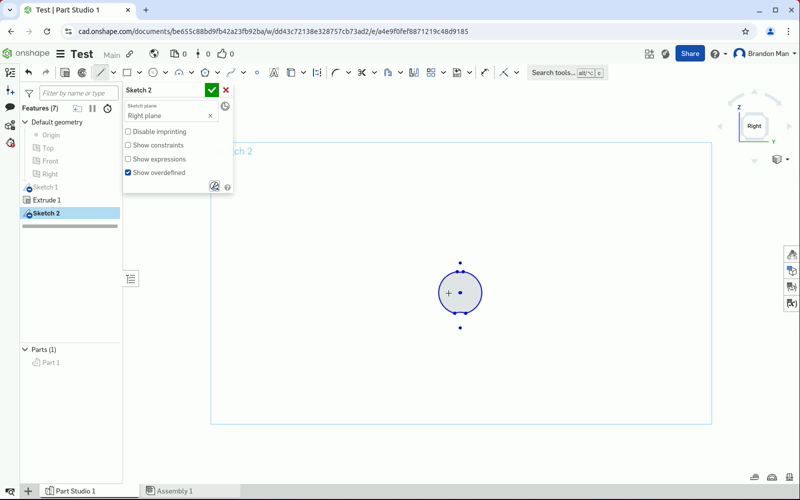
click(448, 292)
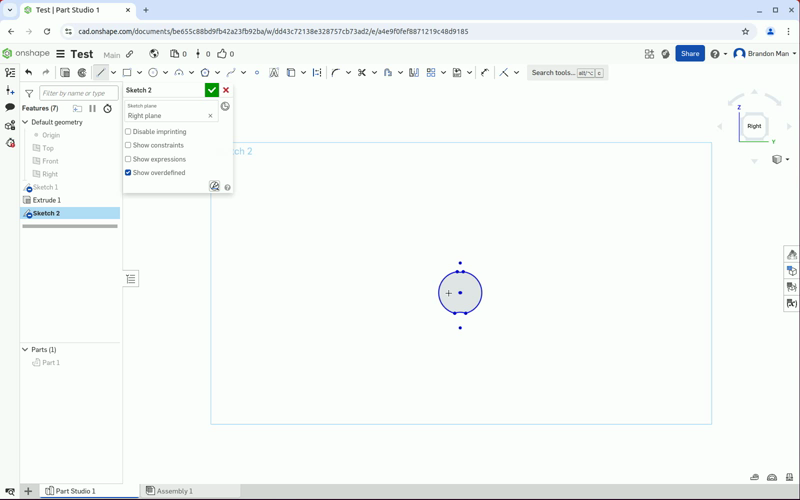
key_up(shift)
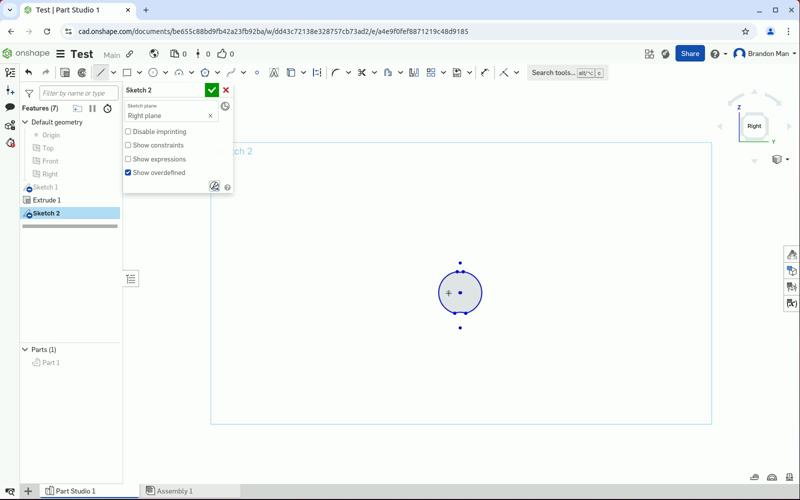
key_down(shift)
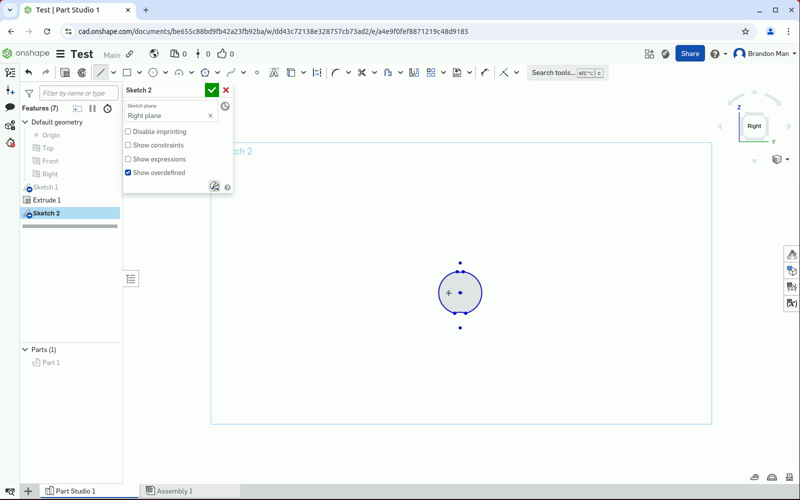
mouse_move(478, 292)
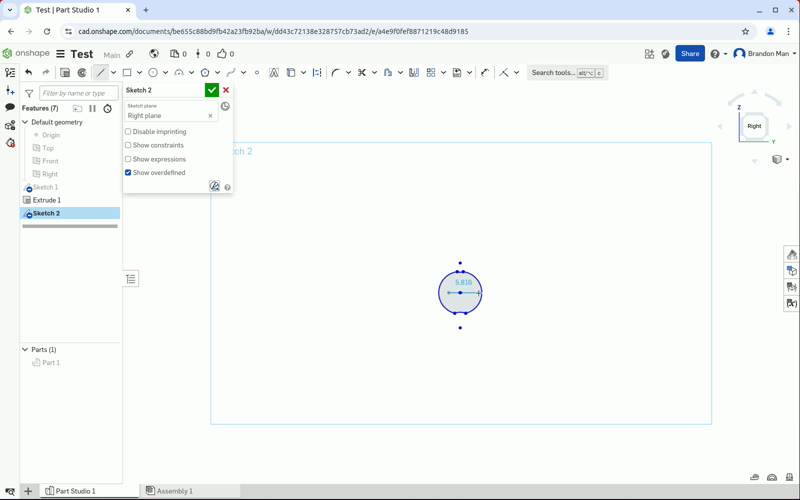
mouse_move(453, 292)
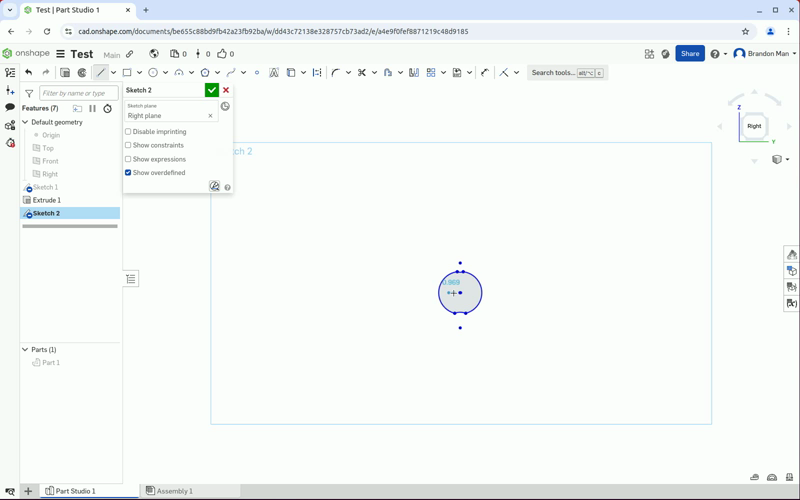
scroll(6)
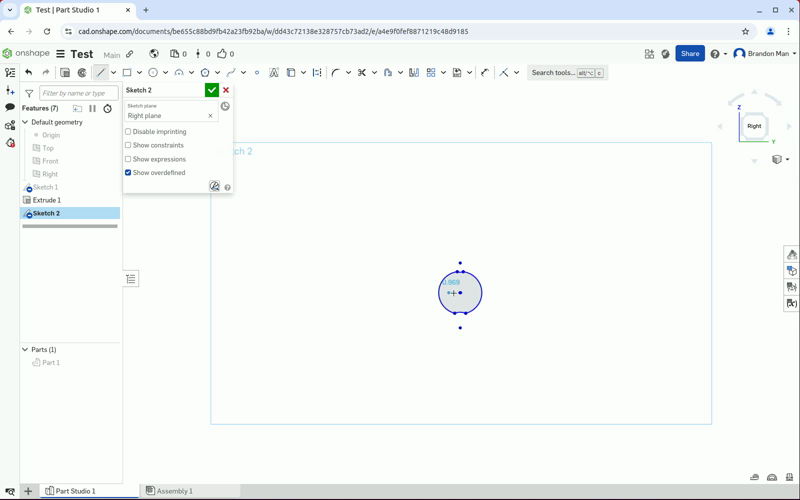
scroll(6)
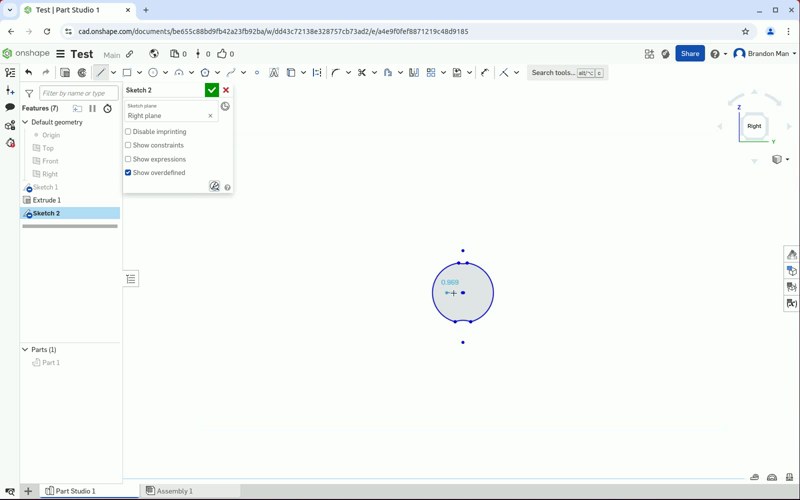
scroll(6)
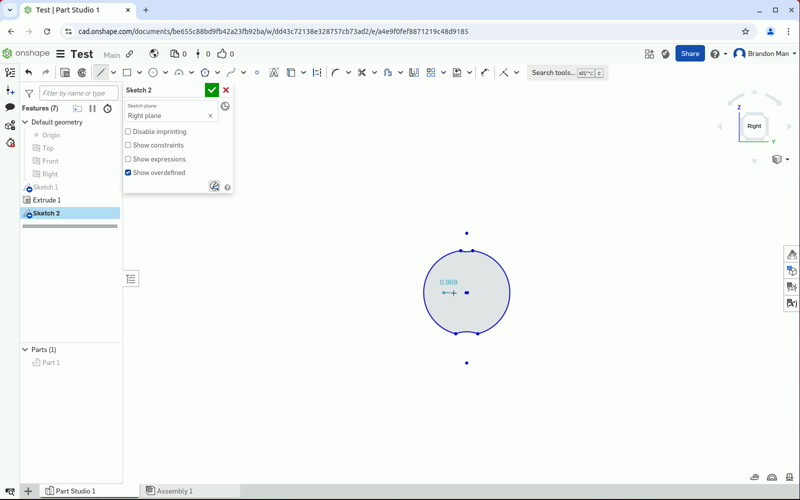
scroll(6)
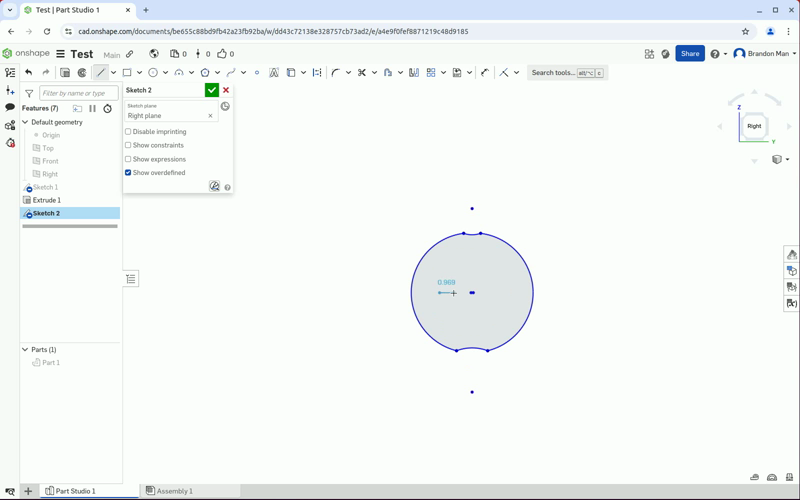
scroll(6)
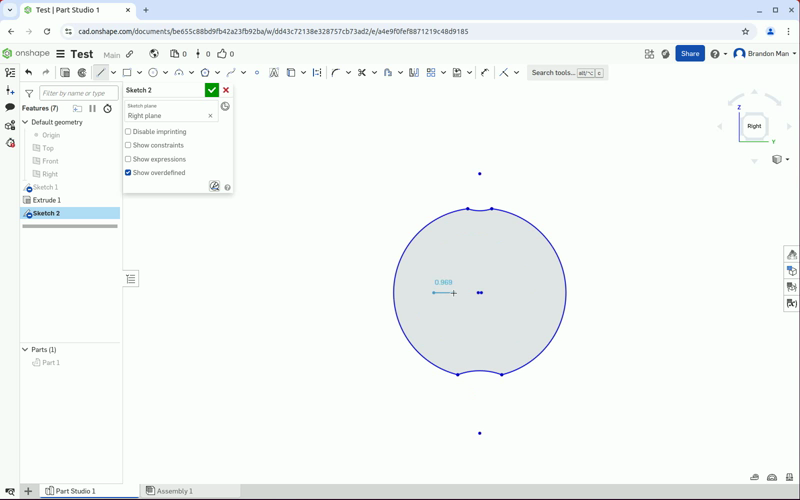
scroll(6)
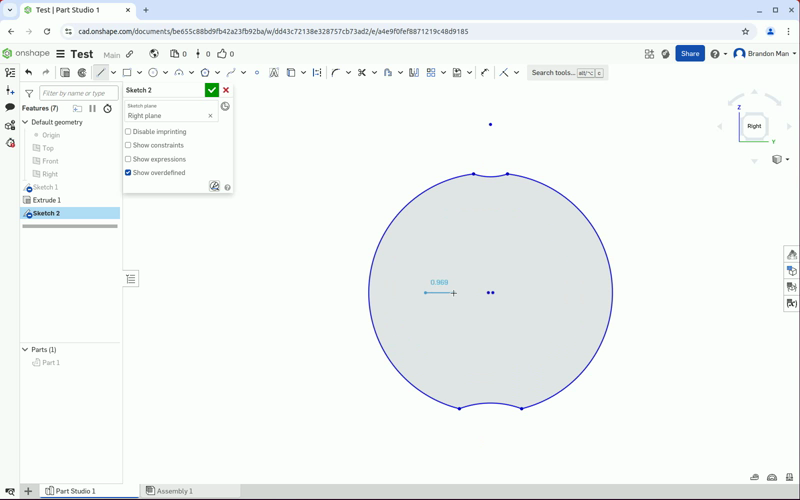
scroll(6)
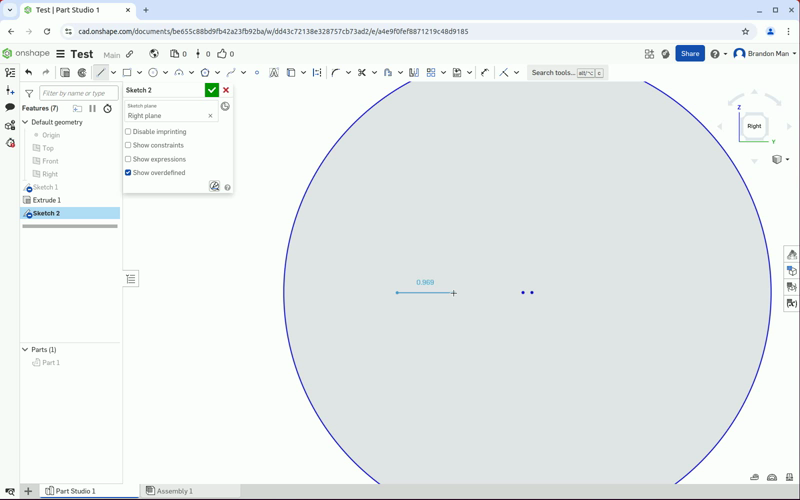
click(453, 292)
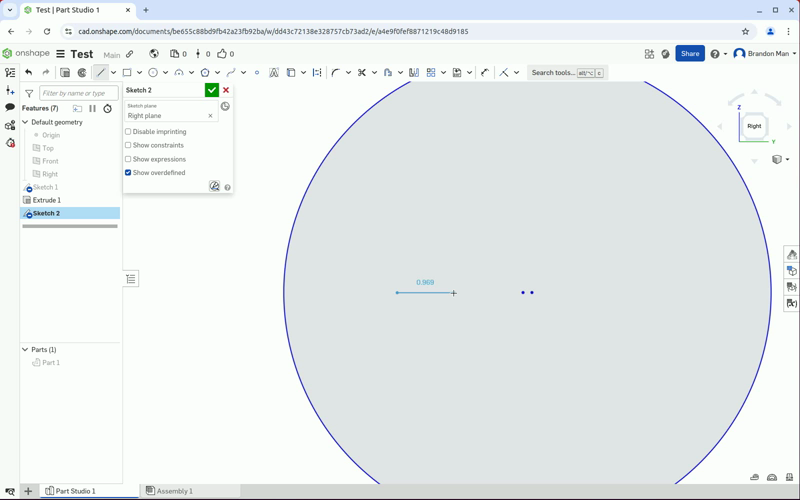
scroll(-6)
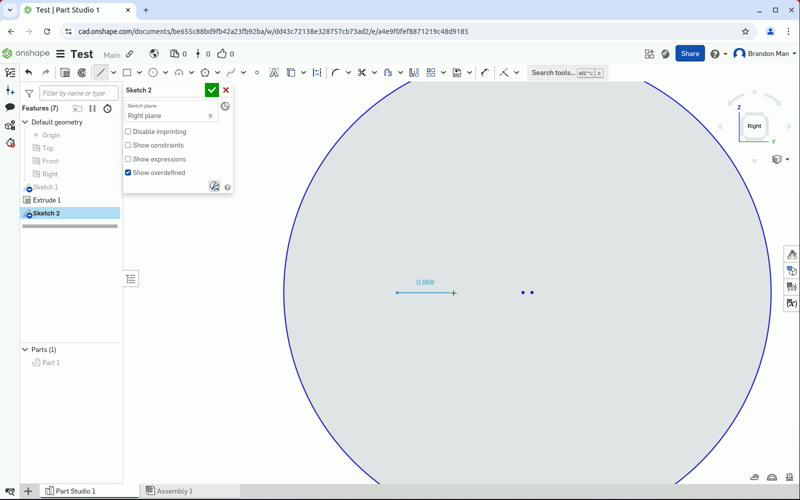
scroll(-6)
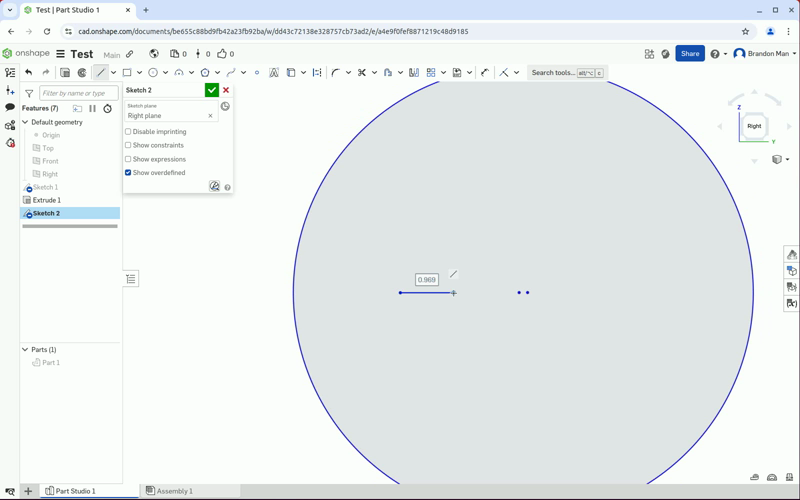
scroll(-6)
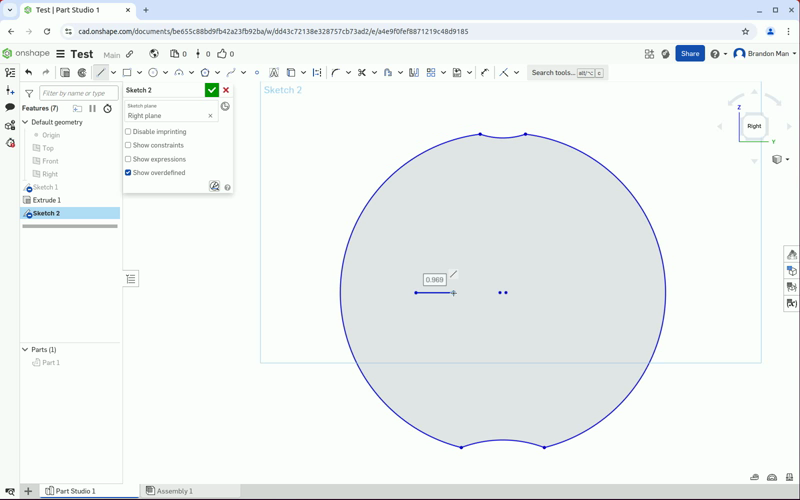
scroll(-6)
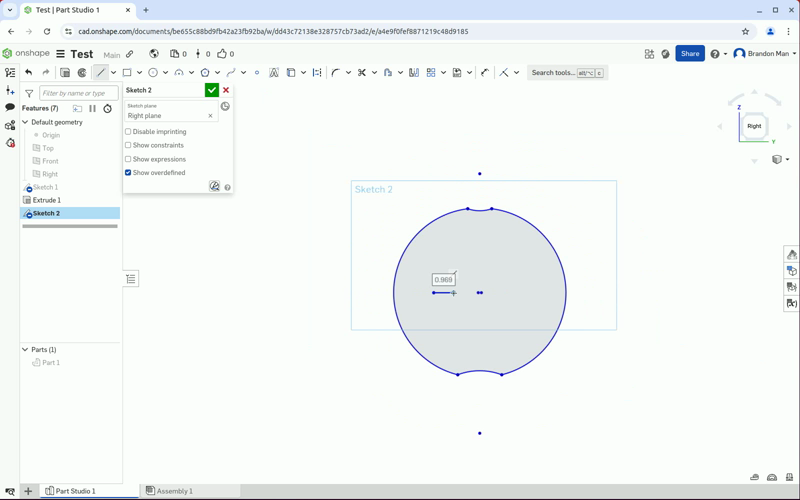
scroll(-6)
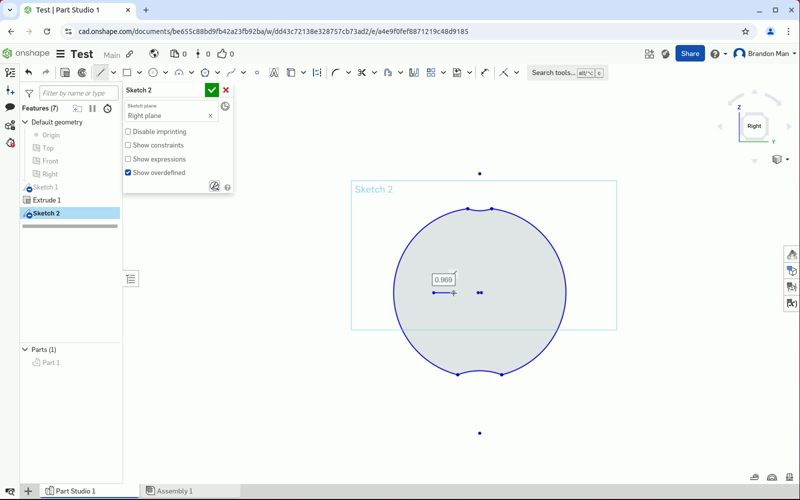
scroll(-6)
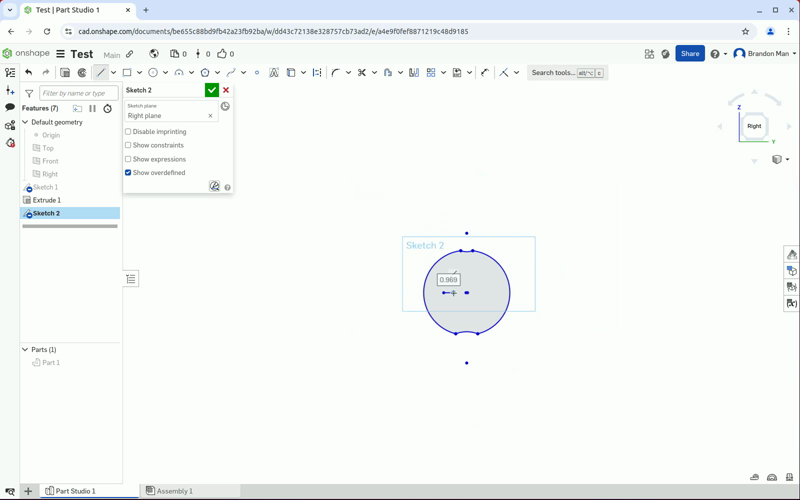
scroll(-6)
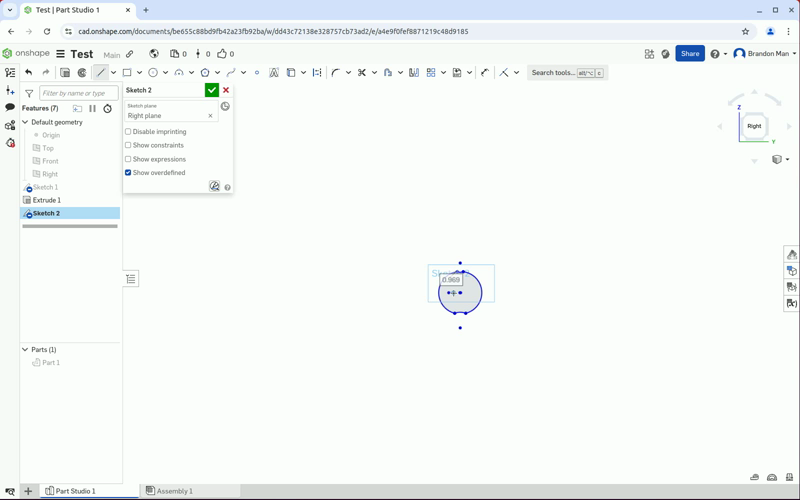
key_up(shift)
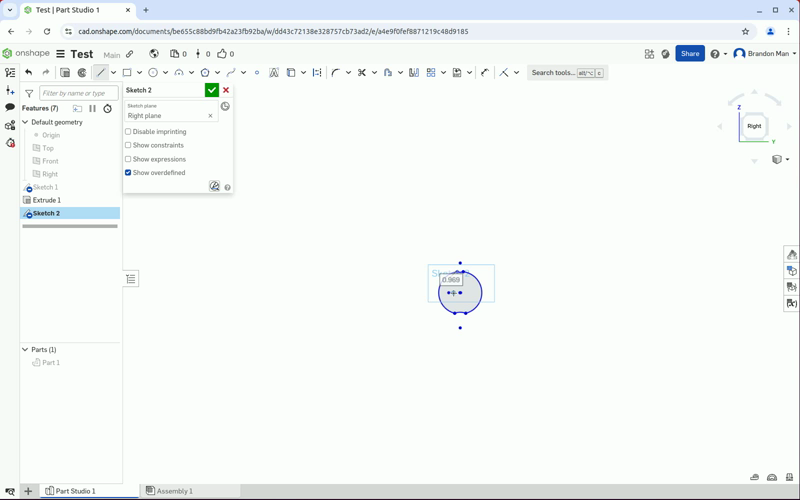
key_down(shift)
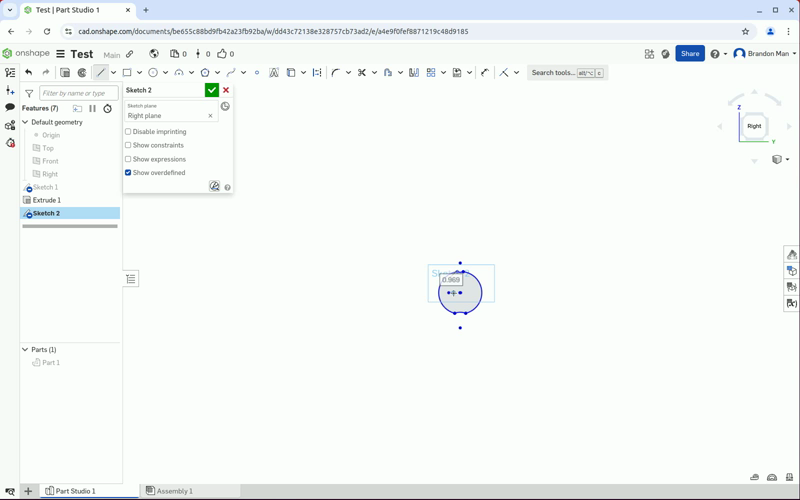
mouse_move(483, 292)
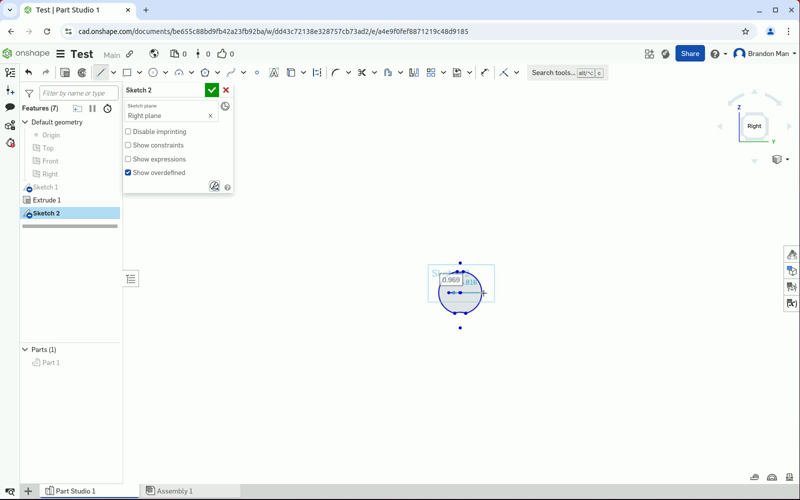
mouse_move(453, 283)
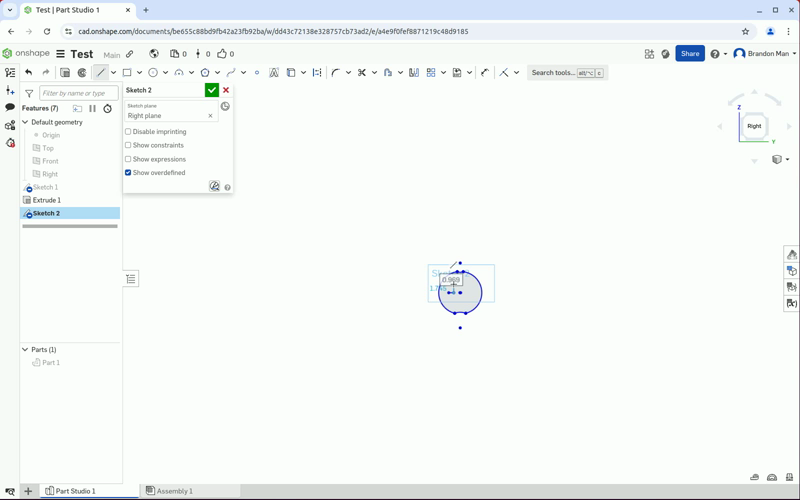
click(453, 283)
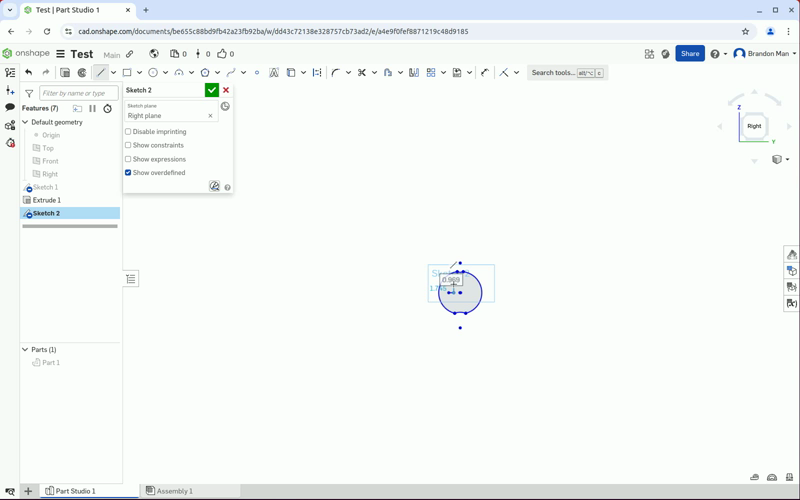
key_up(shift)
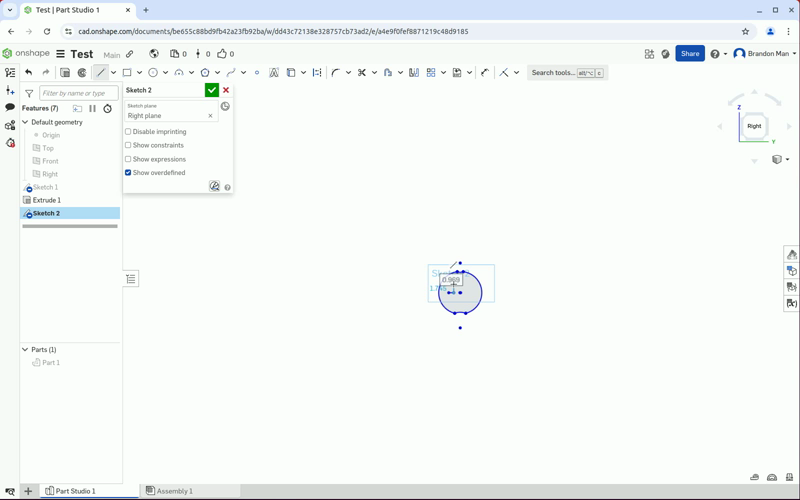
key_down(shift)
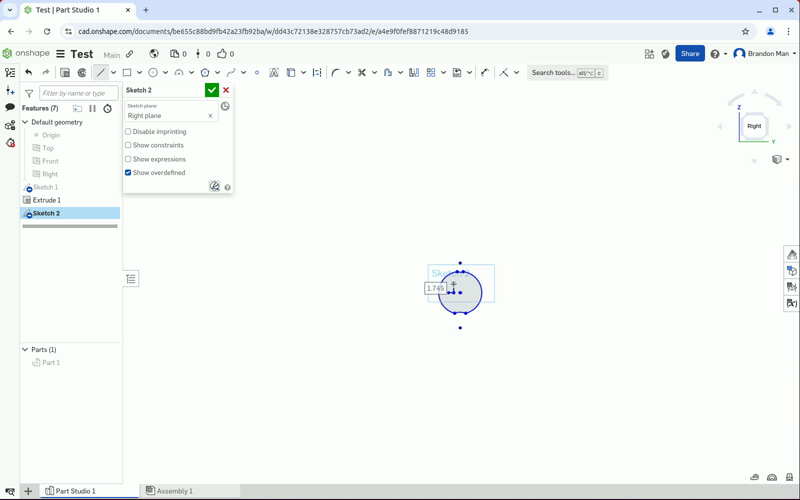
mouse_move(483, 283)
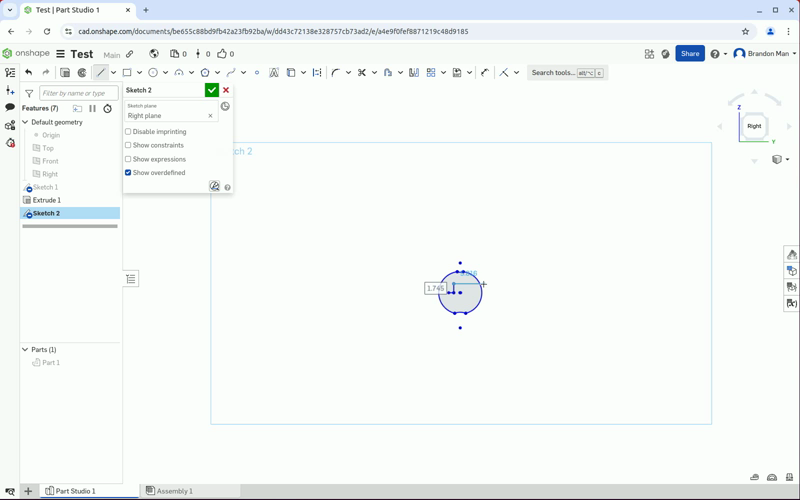
mouse_move(448, 283)
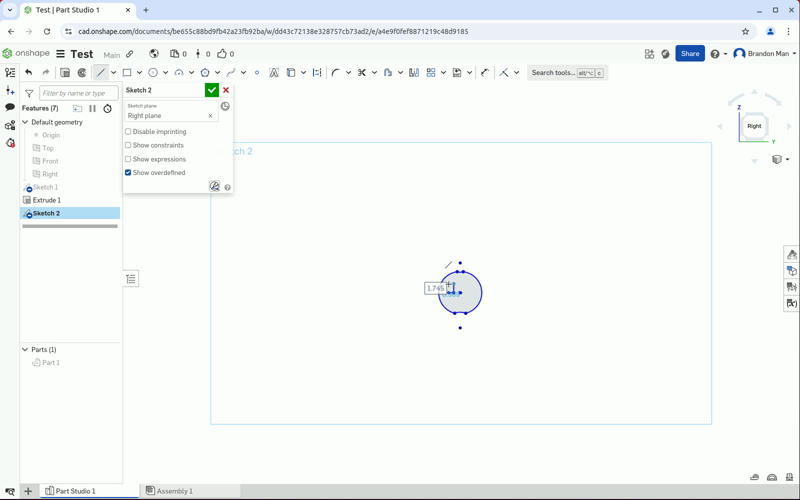
scroll(6)
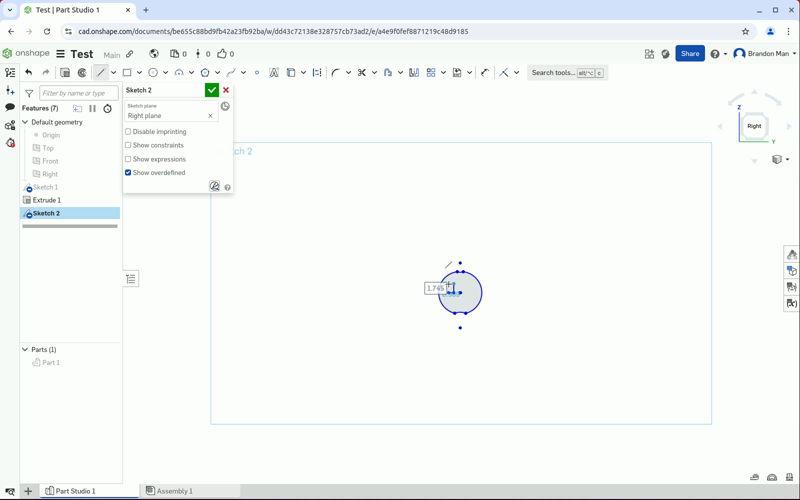
scroll(6)
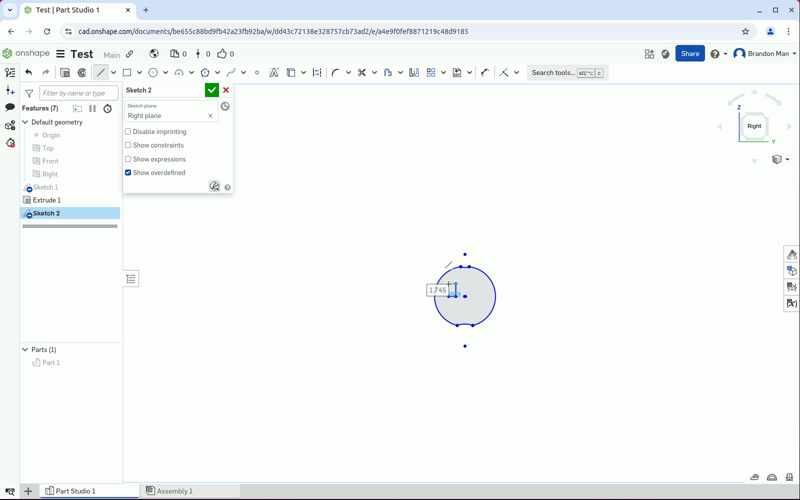
scroll(6)
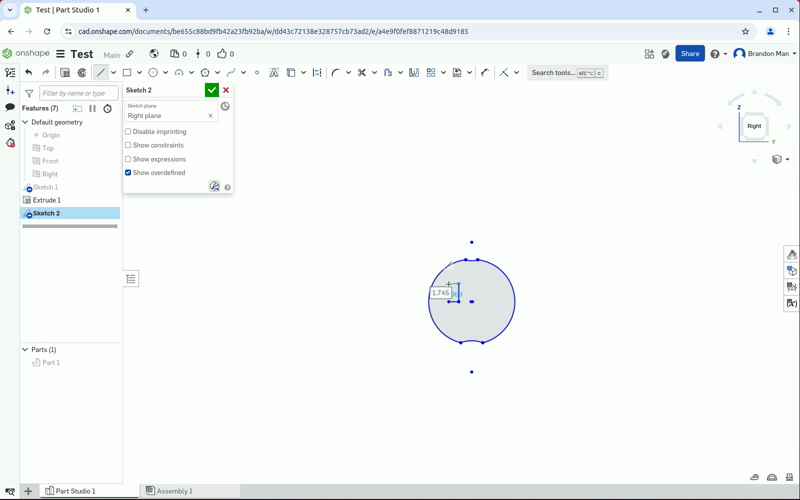
scroll(6)
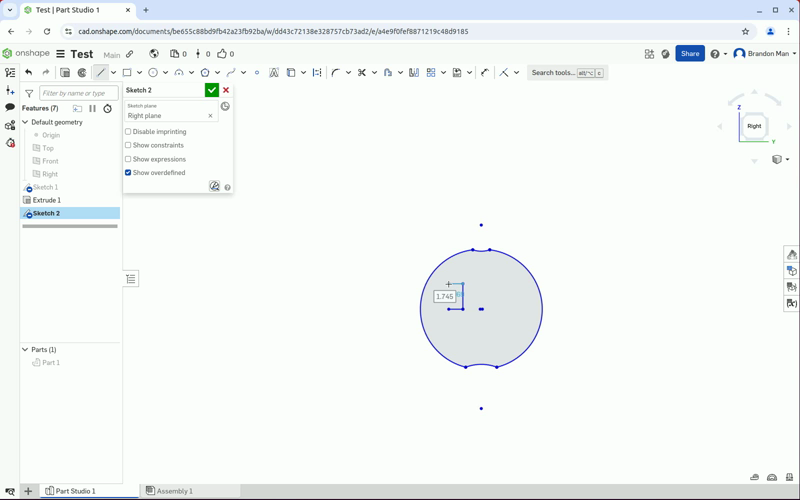
scroll(6)
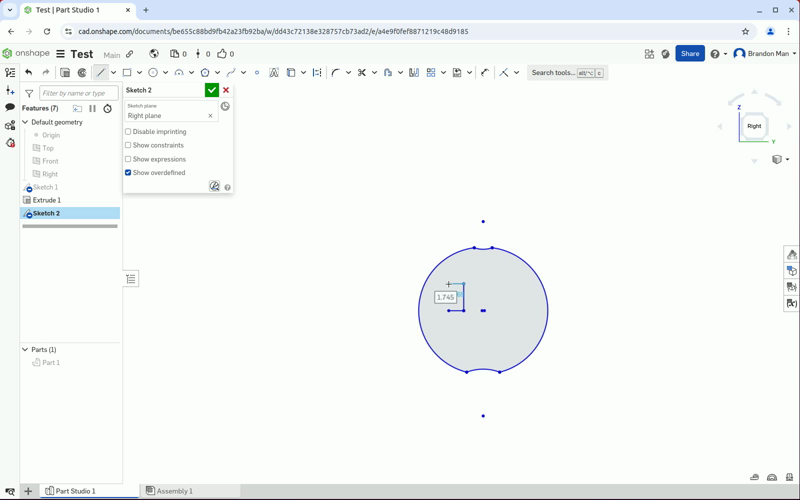
scroll(6)
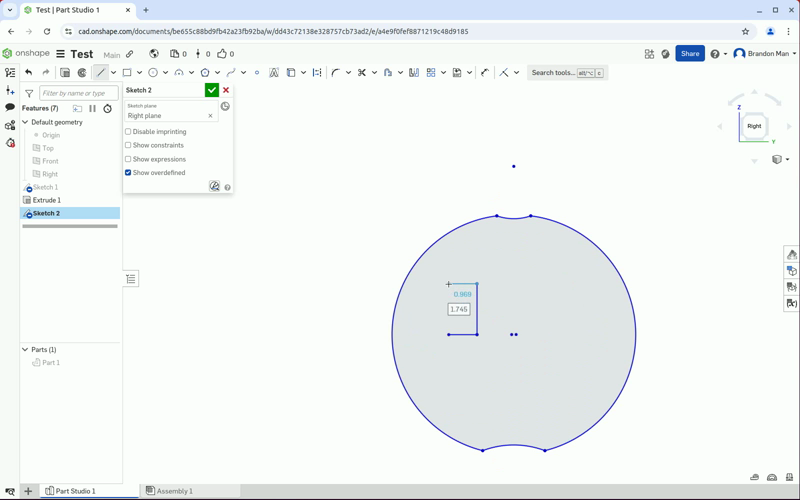
scroll(6)
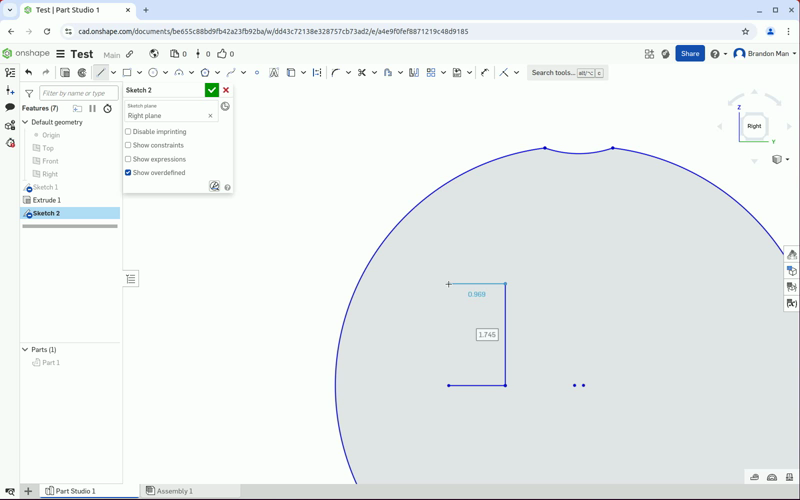
click(448, 283)
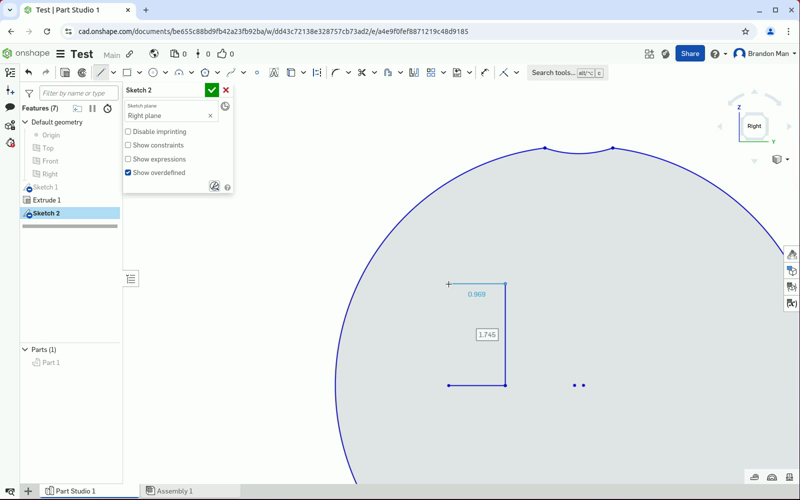
scroll(-6)
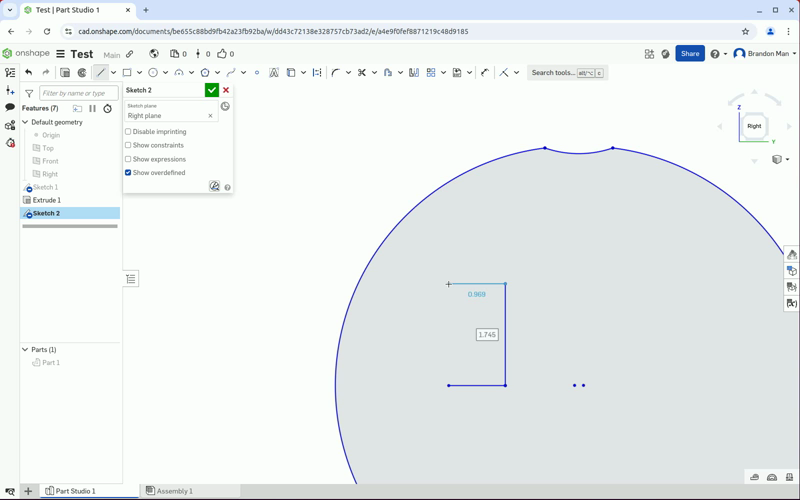
scroll(-6)
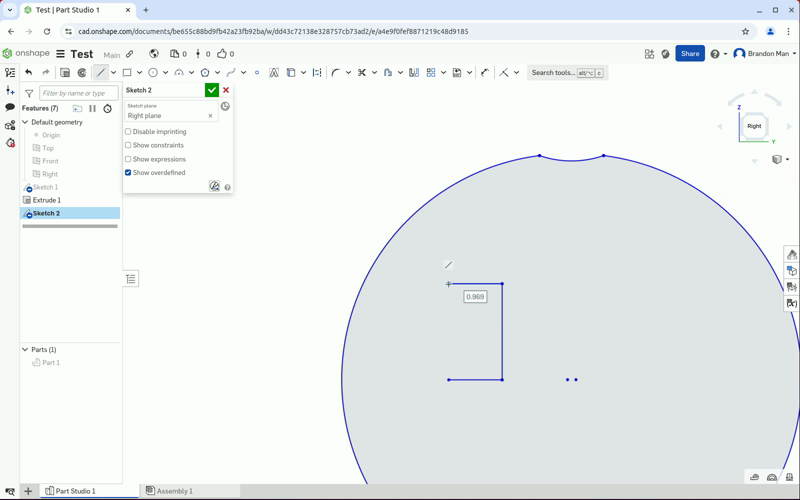
scroll(-6)
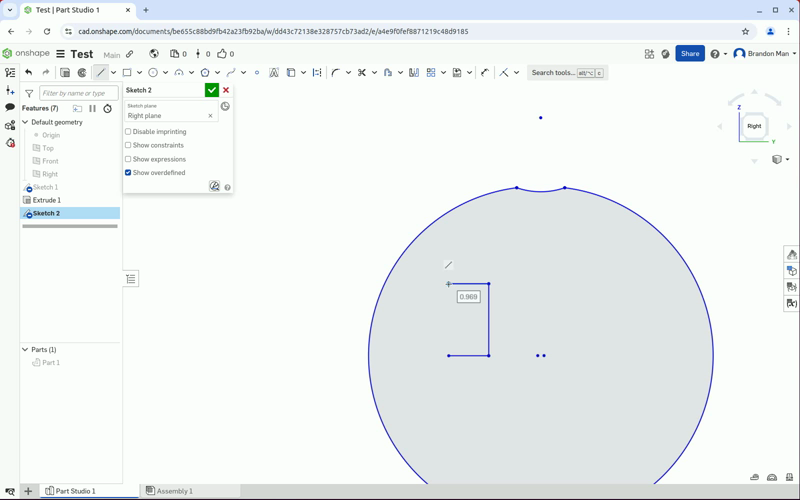
scroll(-6)
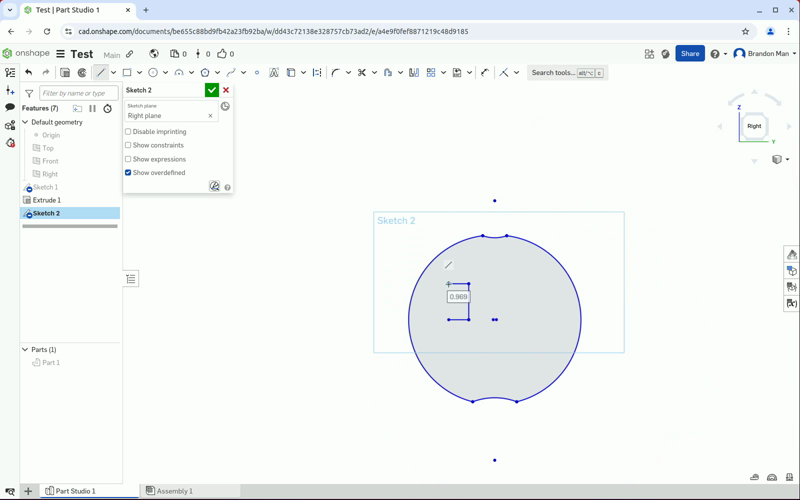
scroll(-6)
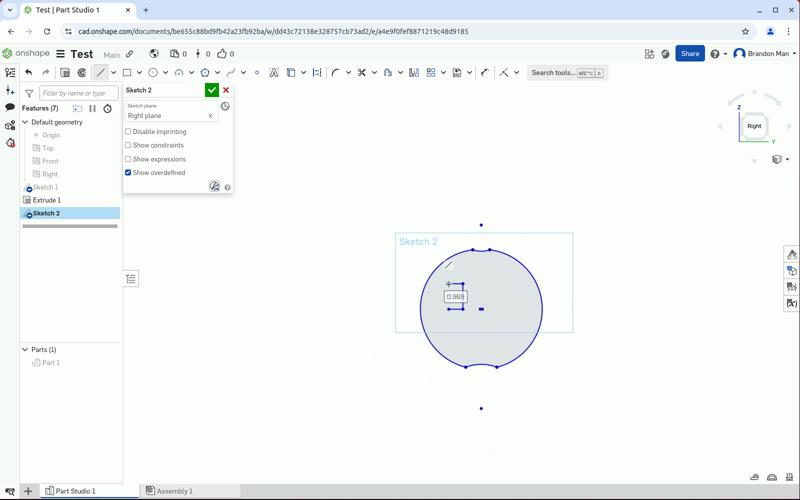
scroll(-6)
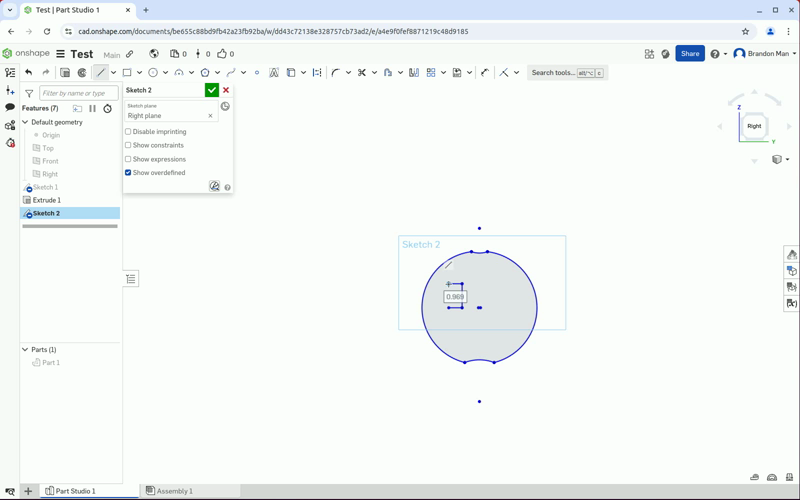
scroll(-6)
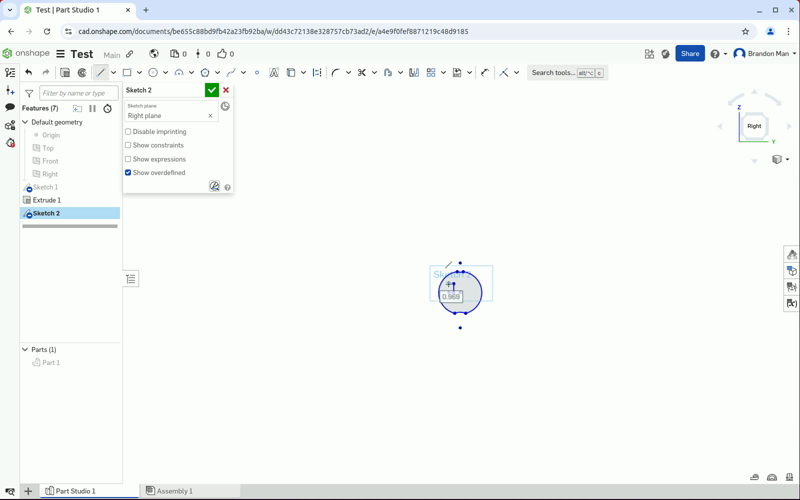
key_up(shift)
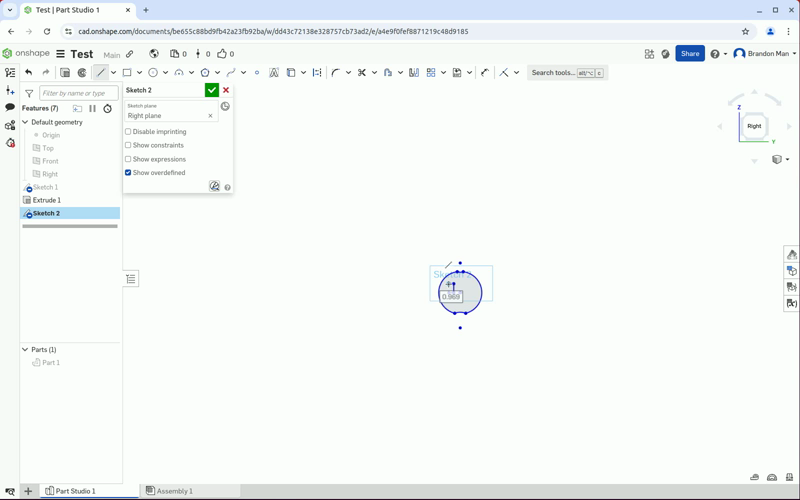
mouse_move(478, 283)
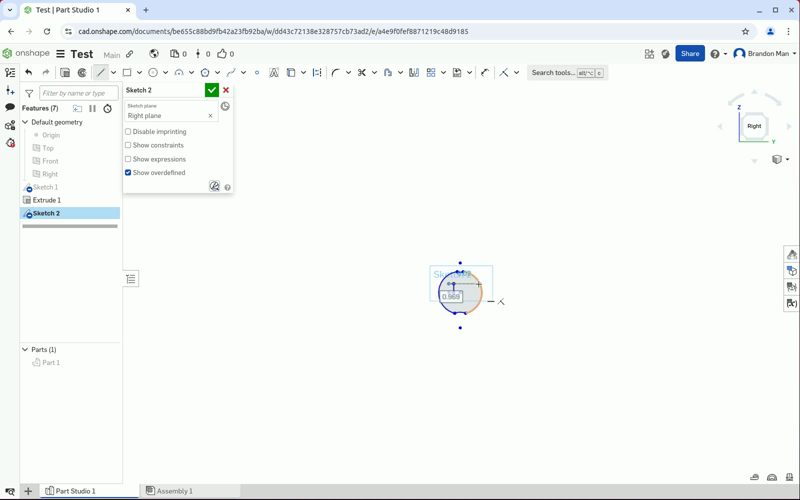
key_down(shift)
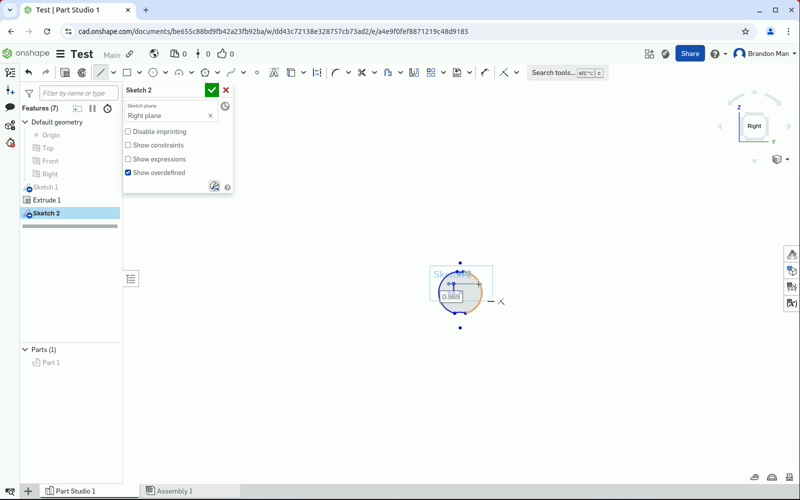
mouse_move(448, 292)
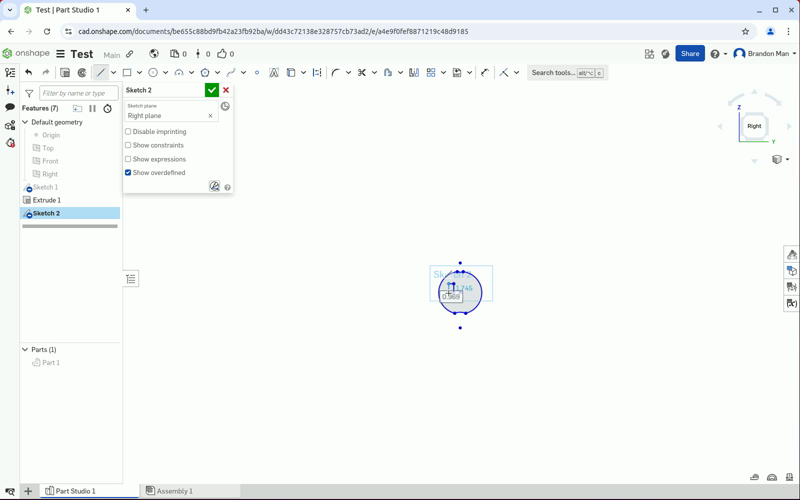
key_up(shift)
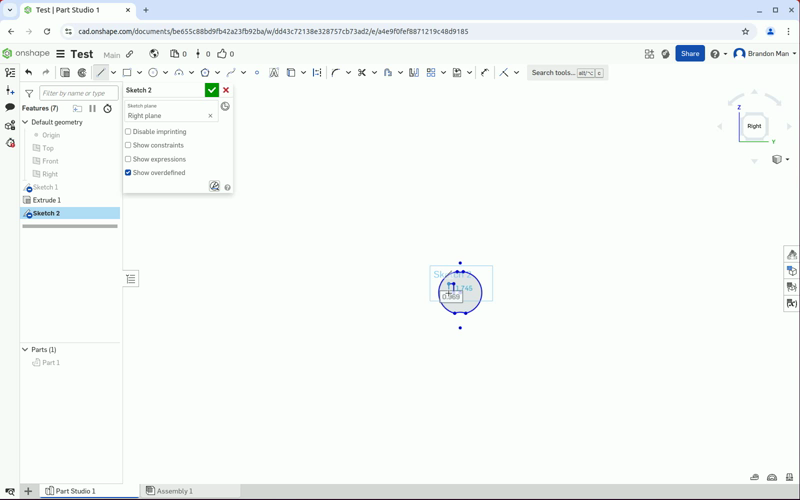
click(448, 292)
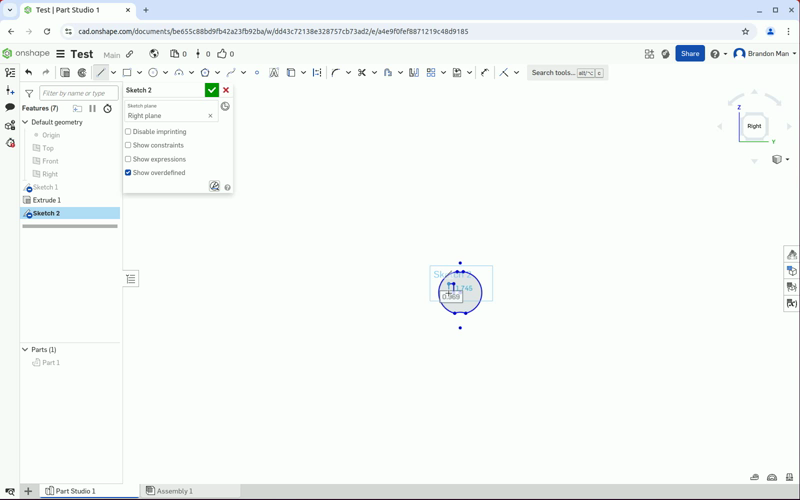
key(esc)
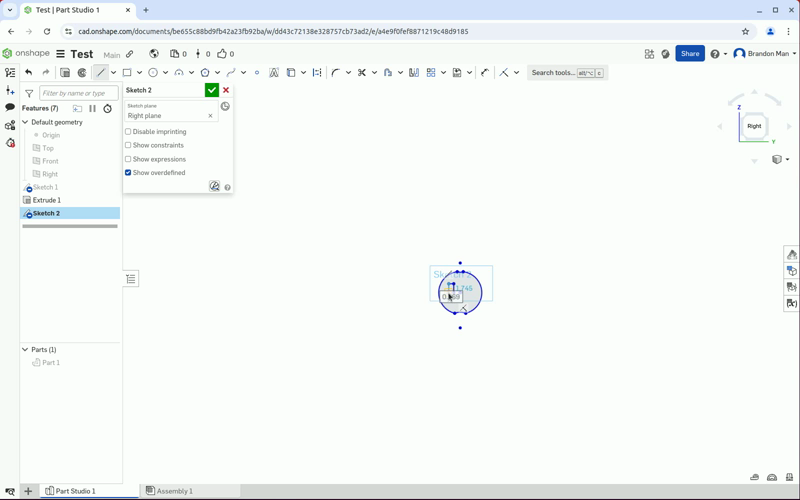
key(c)
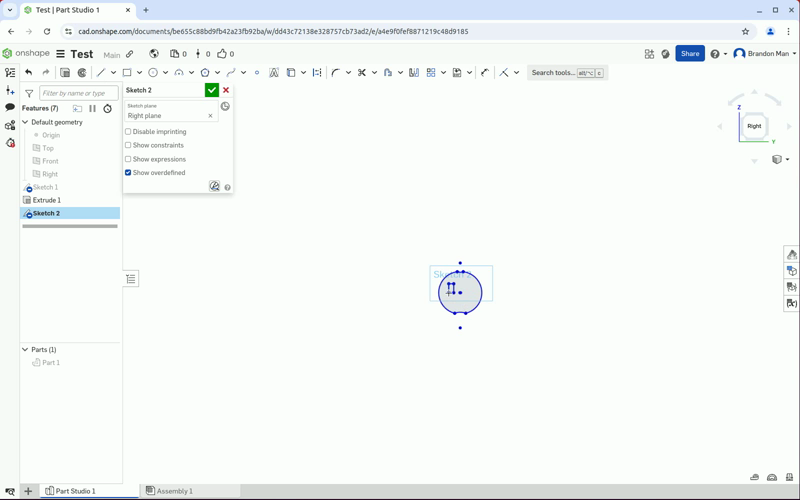
key_down(shift)
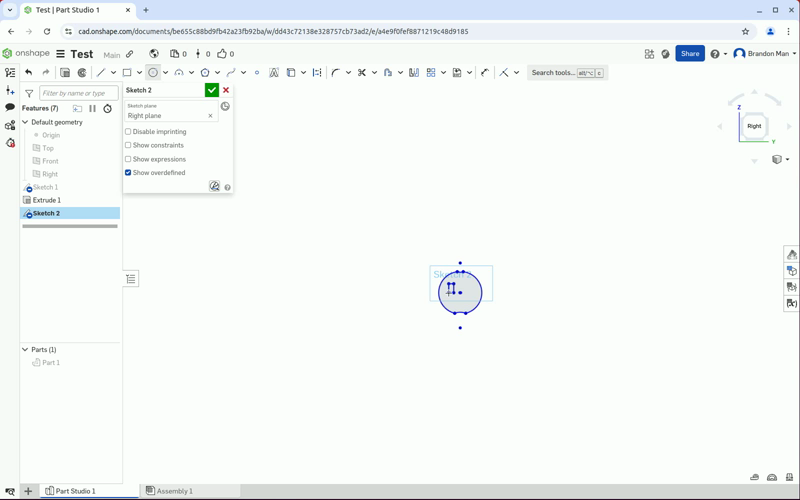
mouse_move(460, 292)
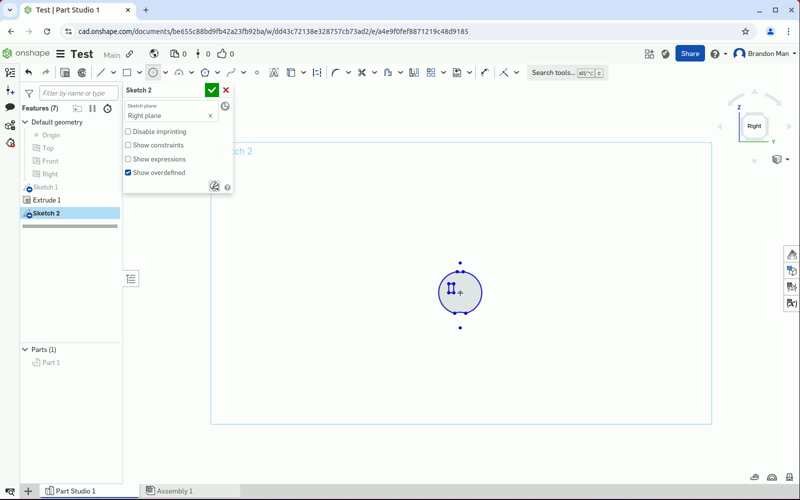
click(460, 292)
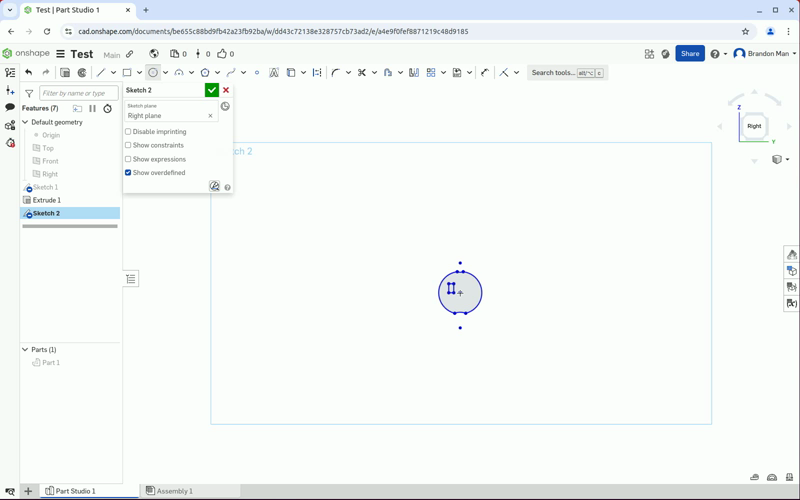
key_up(shift)
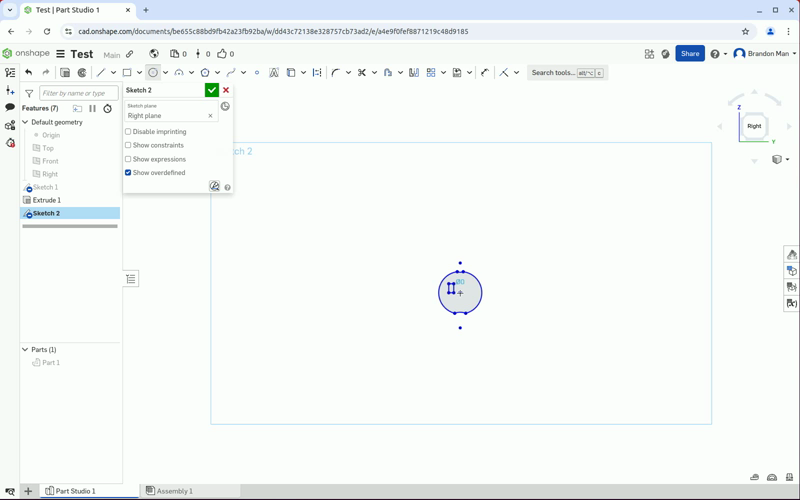
mouse_move(464, 292)
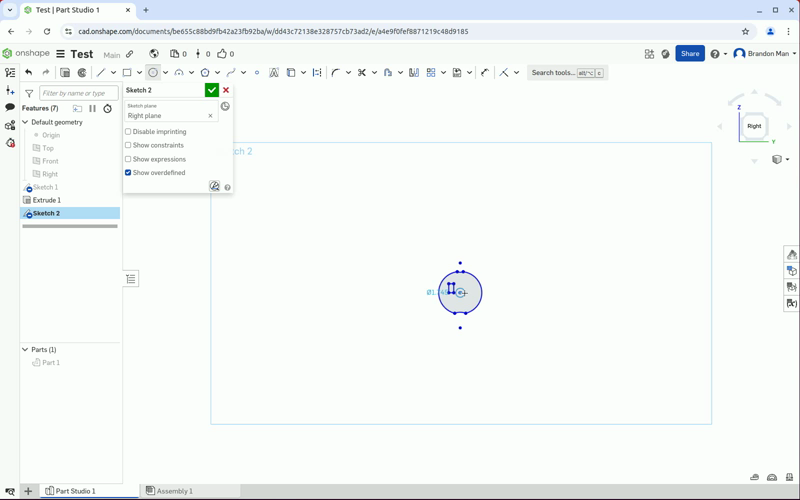
scroll(6)
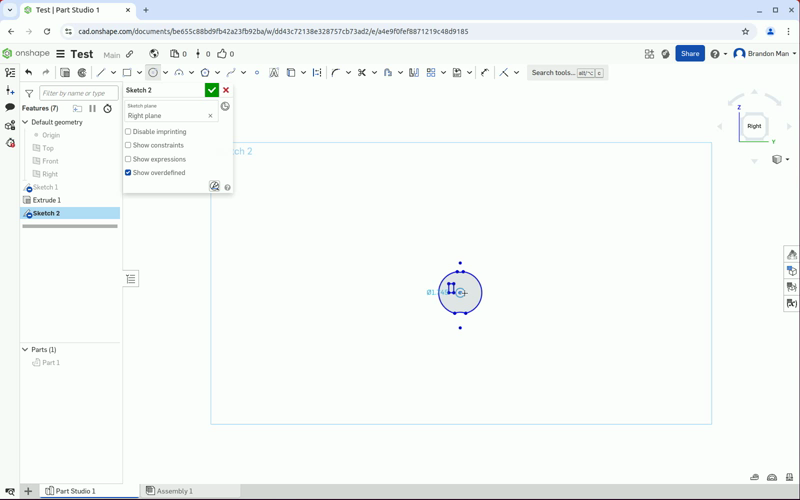
scroll(6)
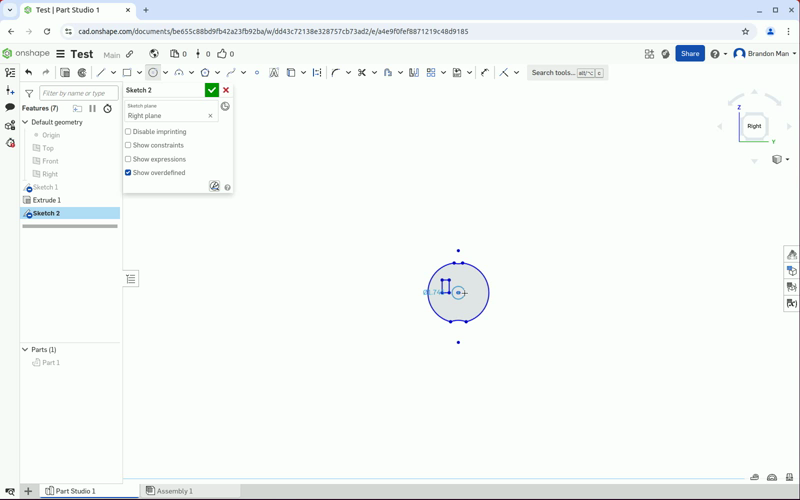
scroll(6)
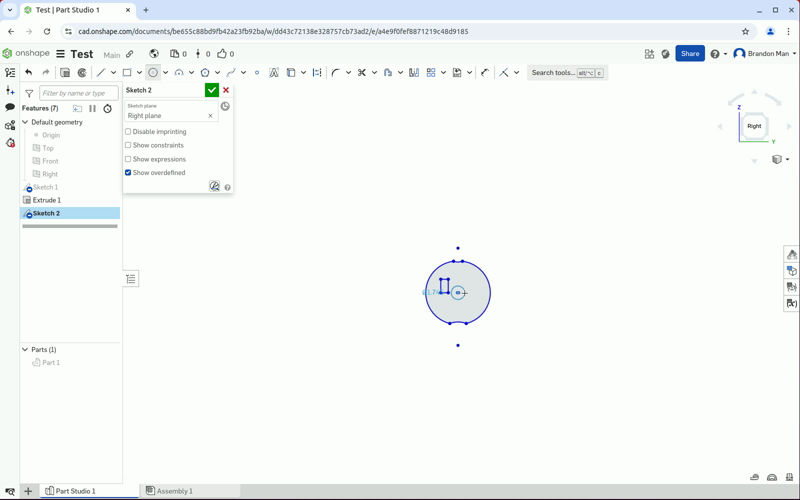
scroll(6)
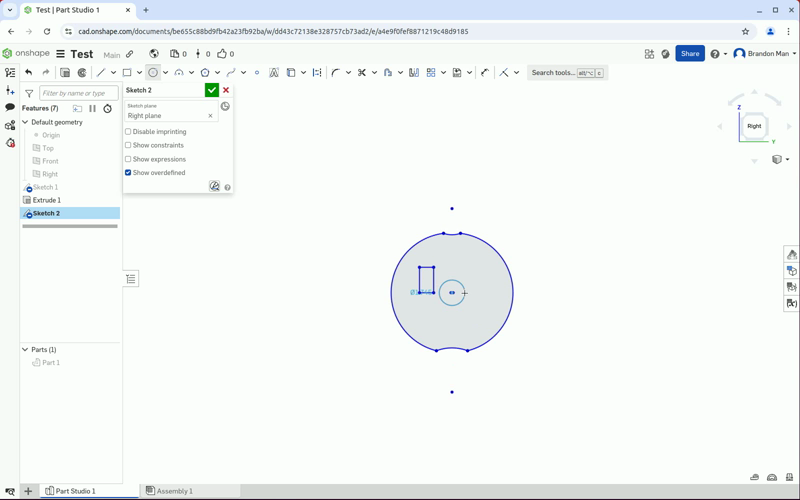
scroll(6)
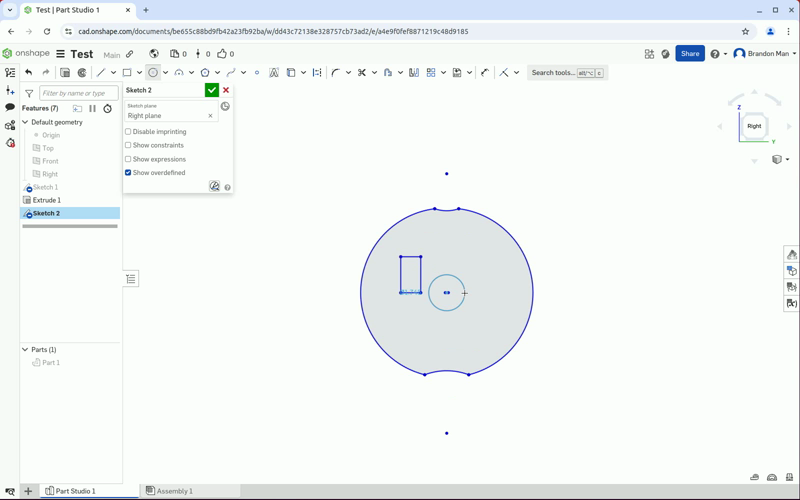
scroll(6)
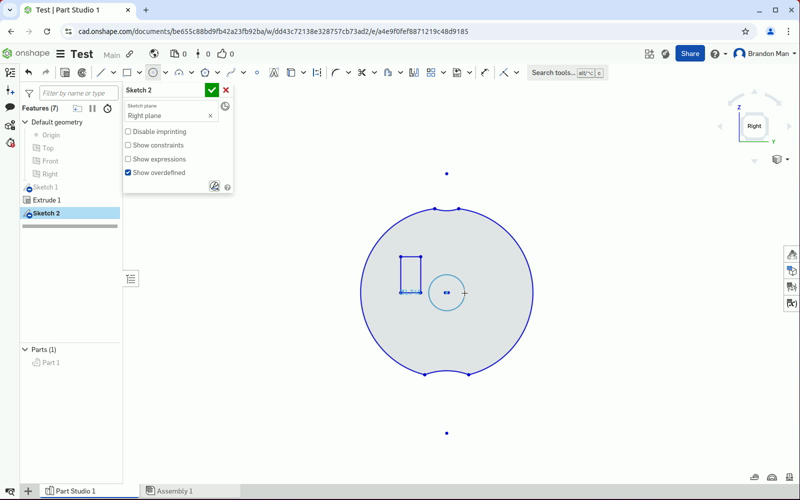
scroll(6)
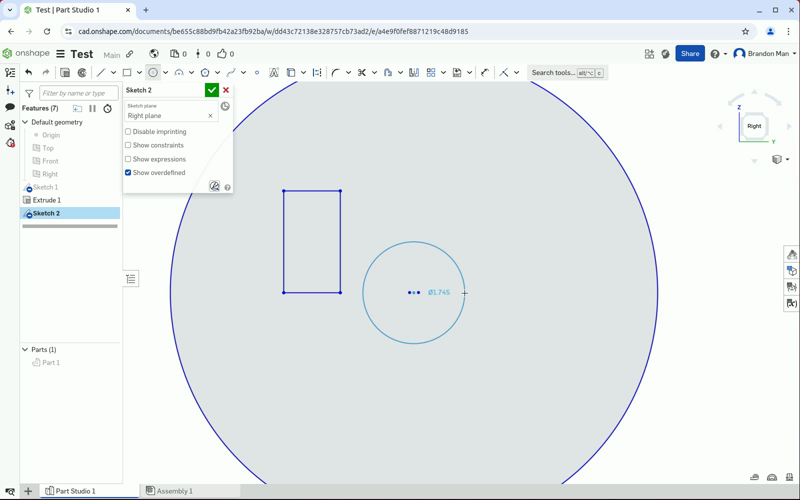
click(464, 292)
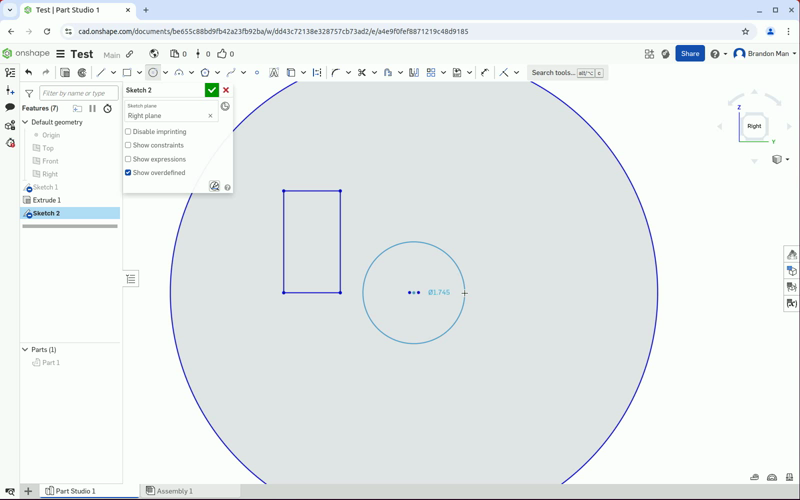
scroll(-6)
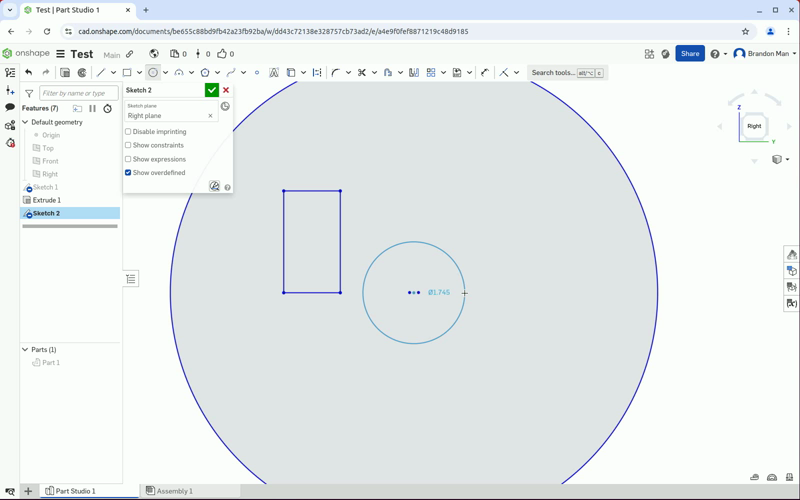
scroll(-6)
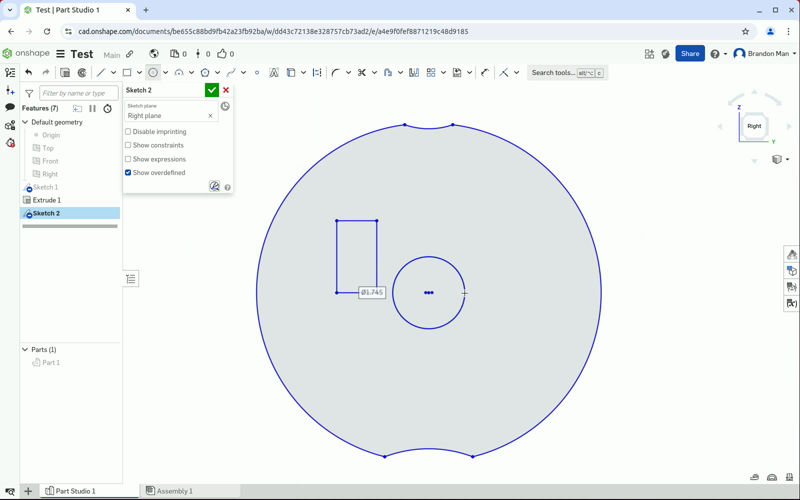
scroll(-6)
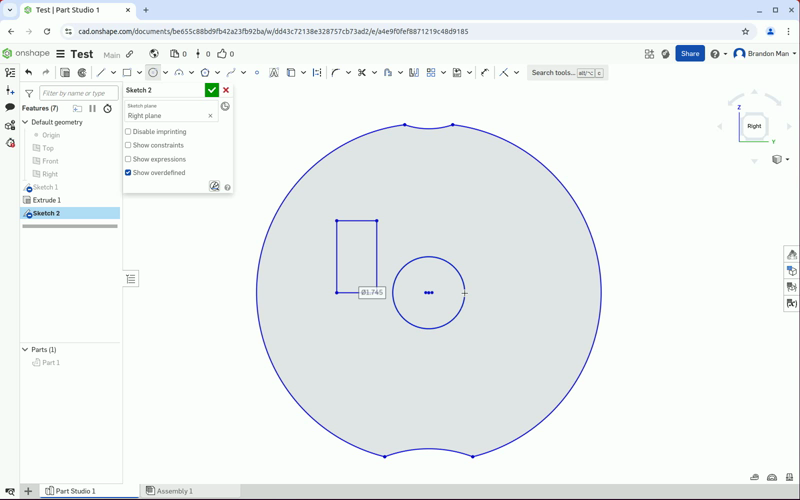
scroll(-6)
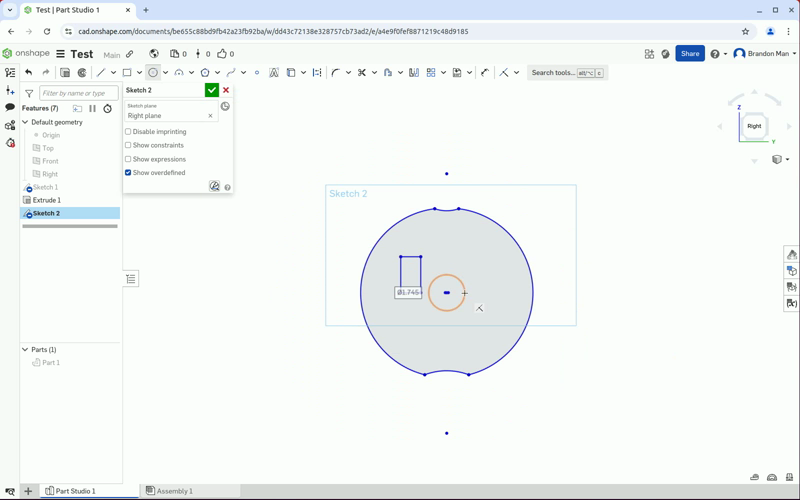
scroll(-6)
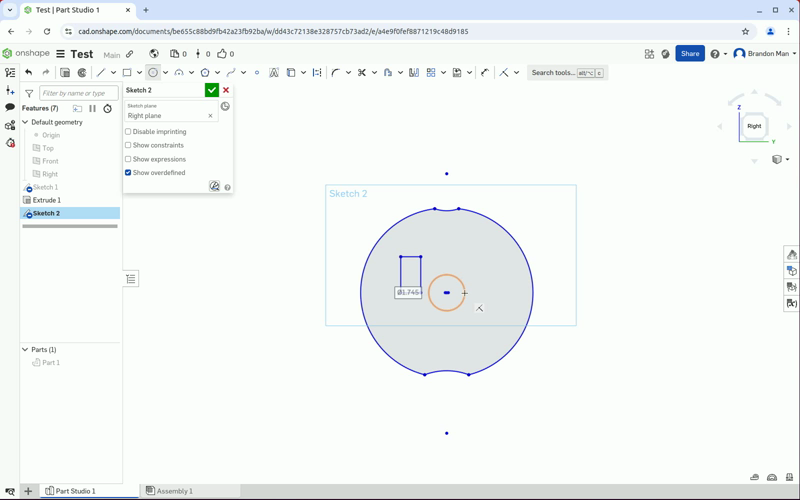
scroll(-6)
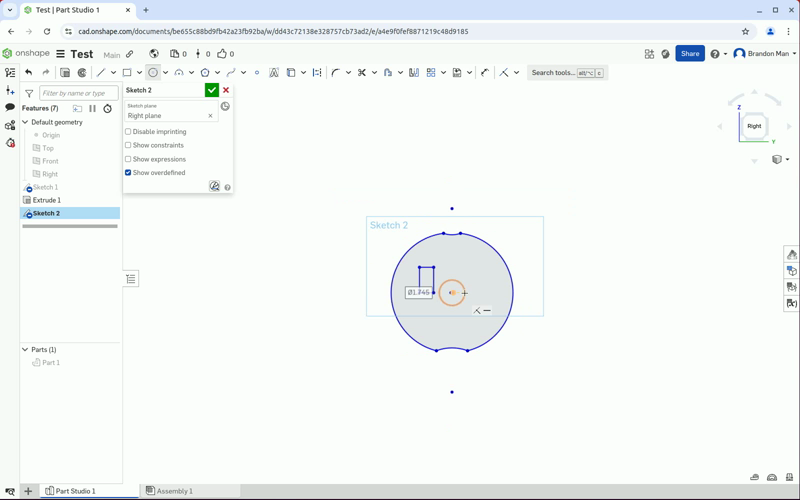
scroll(-6)
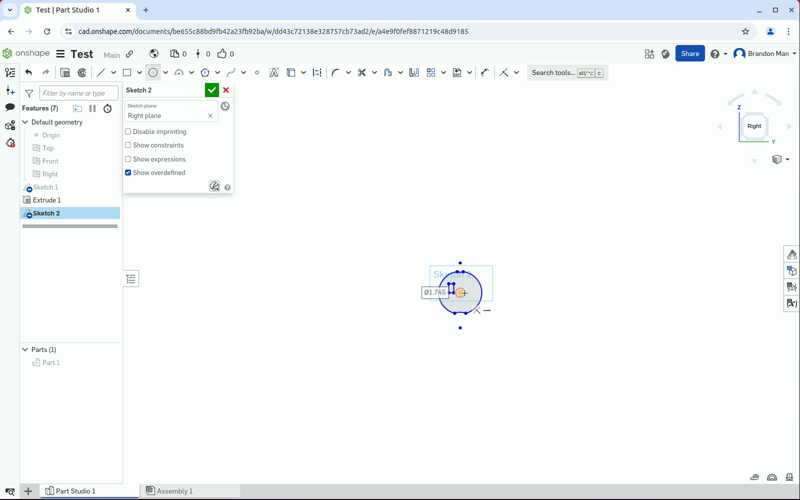
key(esc)
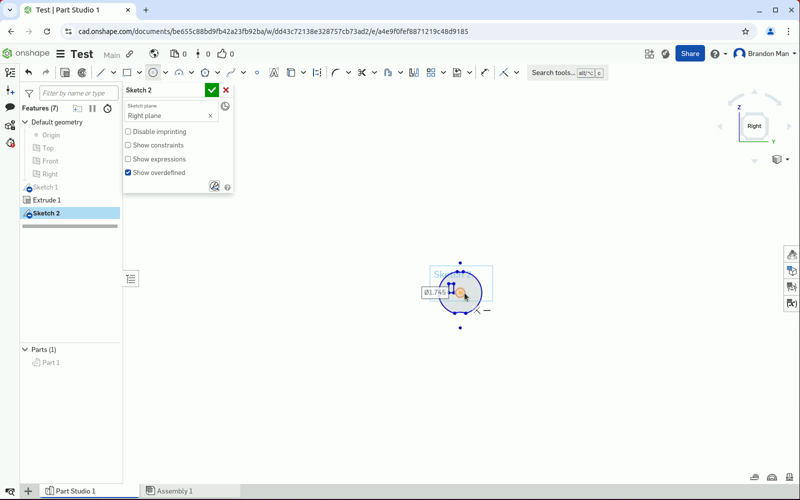
mouse_move(457, 280)
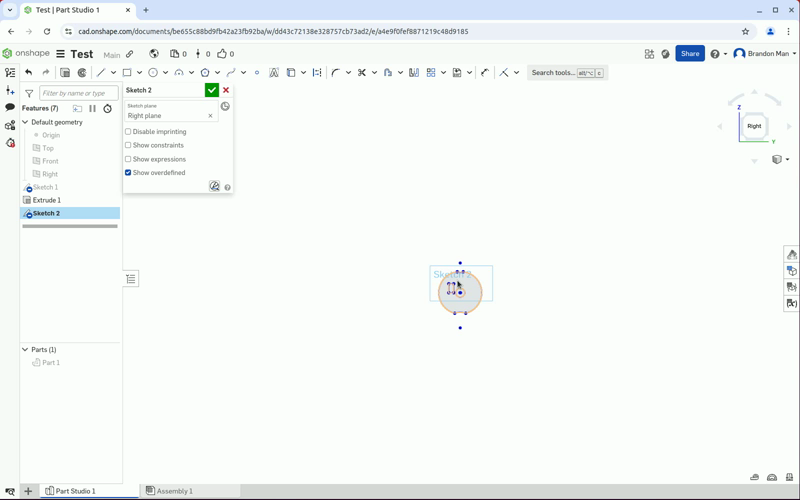
scroll(6)
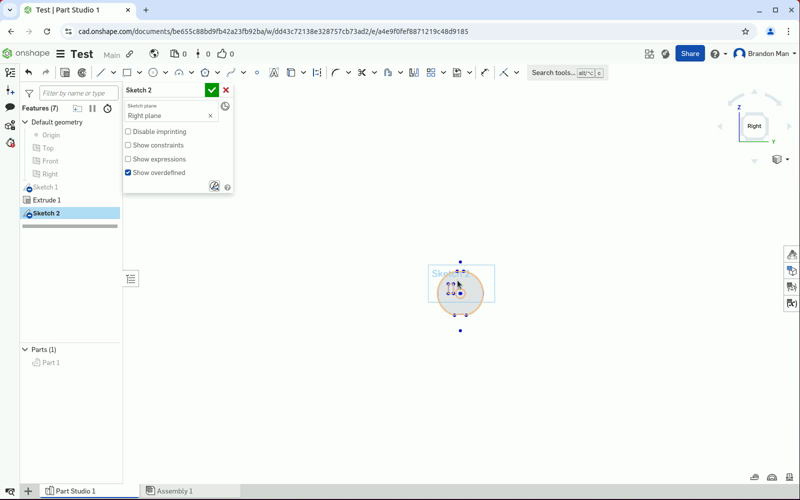
scroll(6)
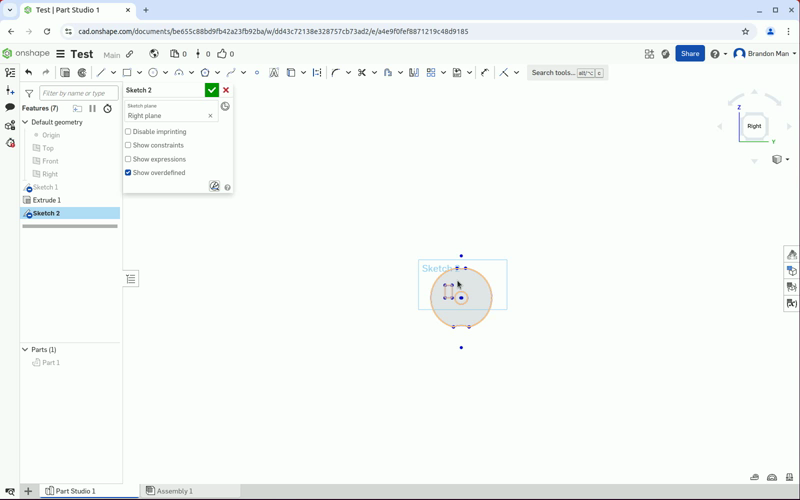
scroll(6)
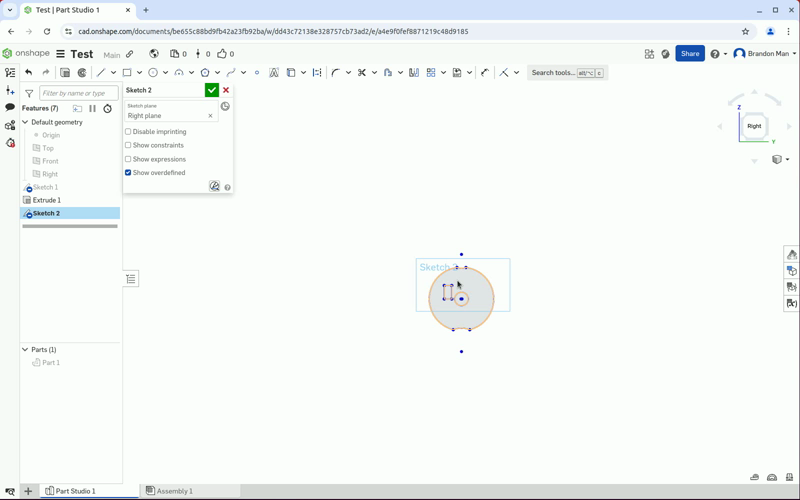
scroll(6)
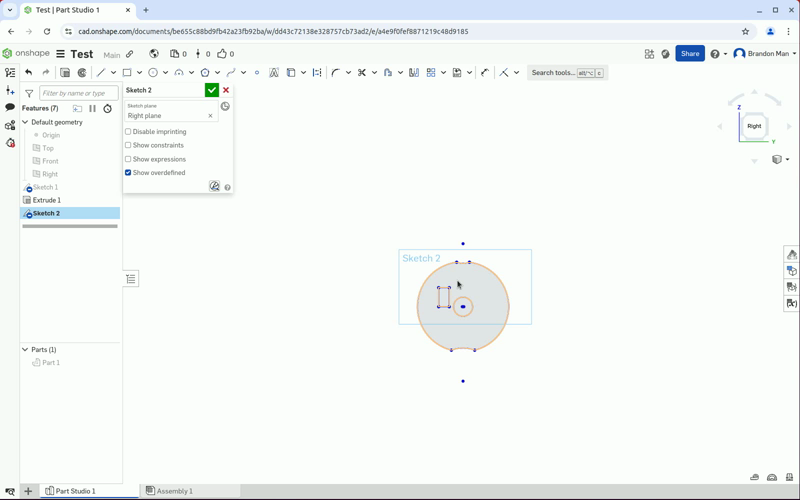
scroll(6)
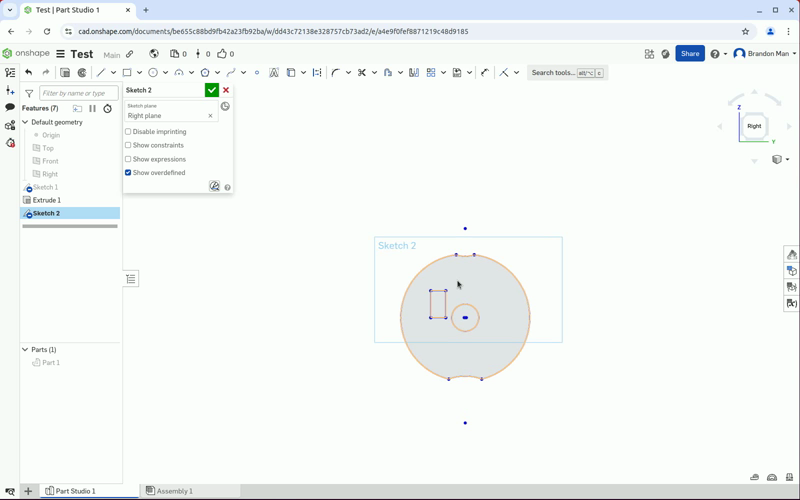
scroll(6)
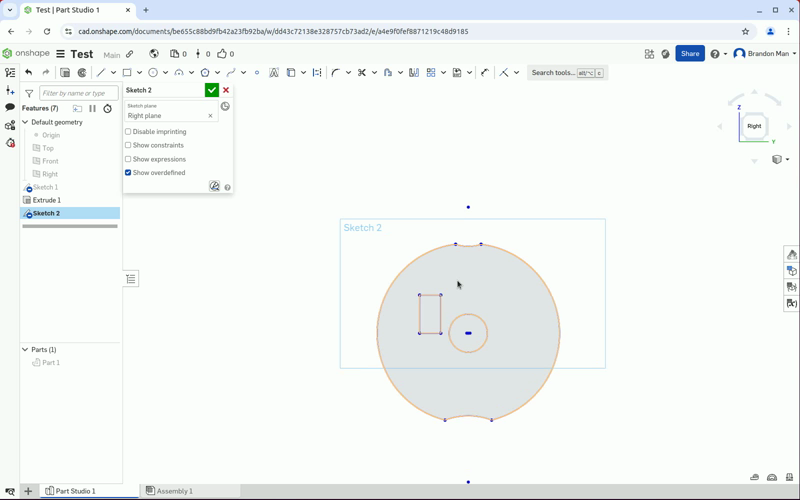
scroll(6)
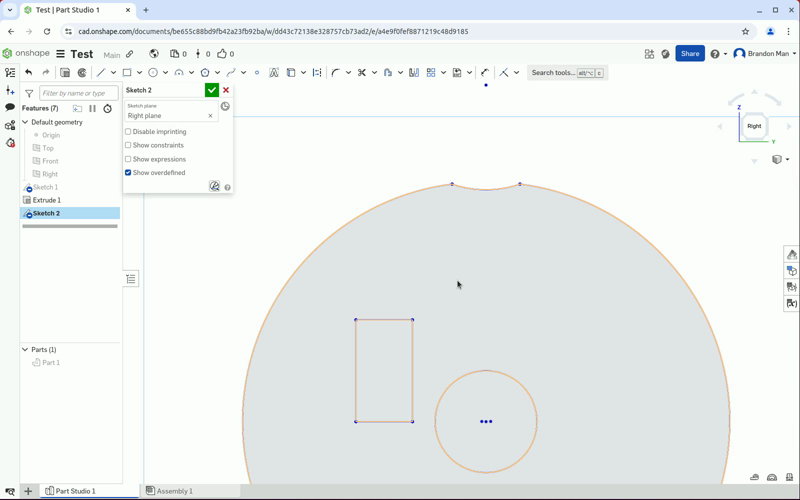
click(457, 280)
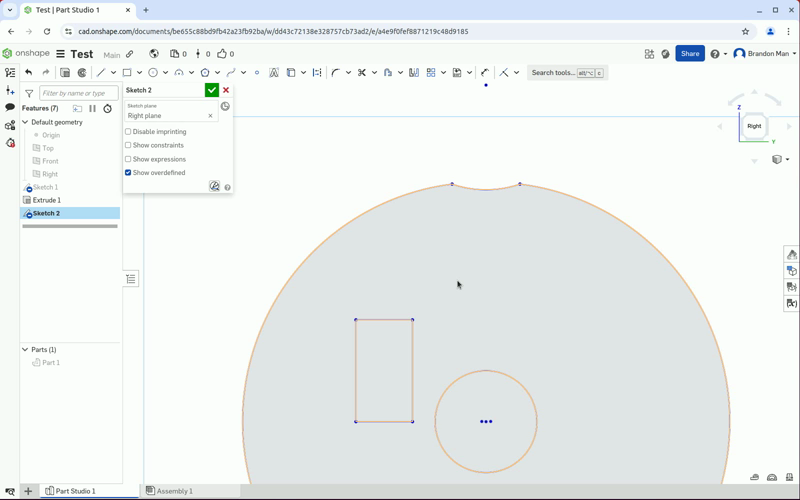
scroll(-6)
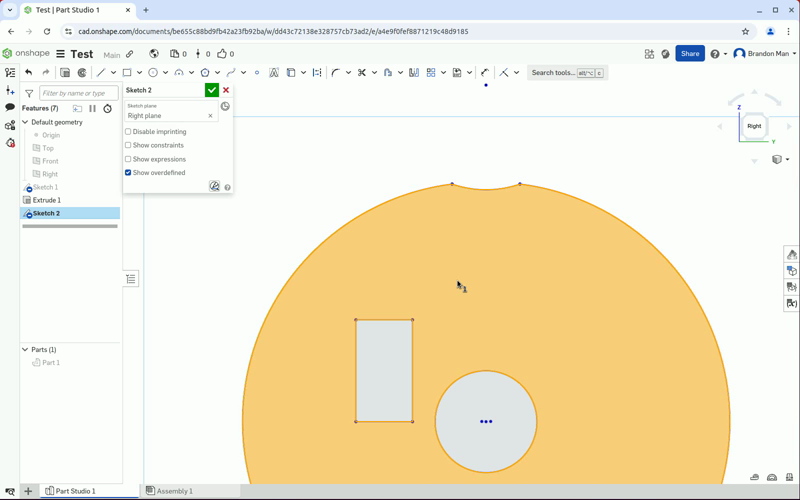
scroll(-6)
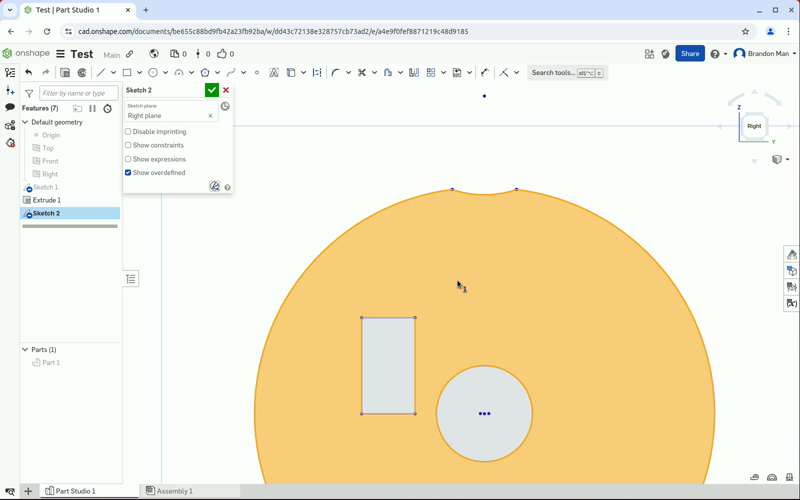
scroll(-6)
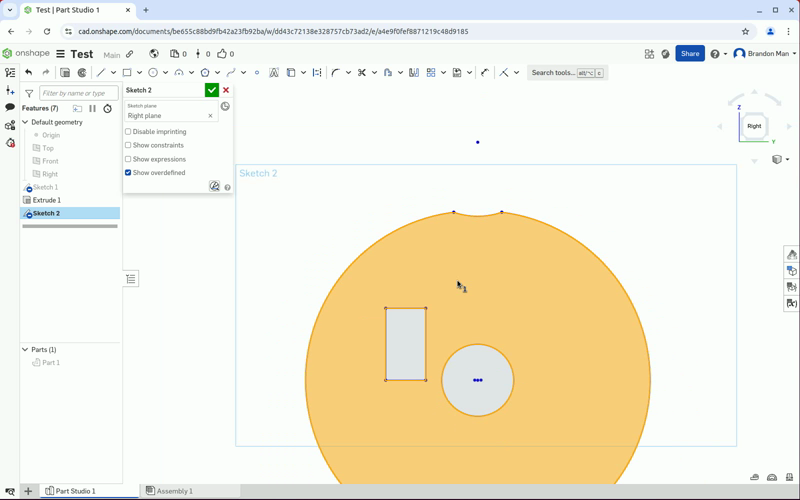
scroll(-6)
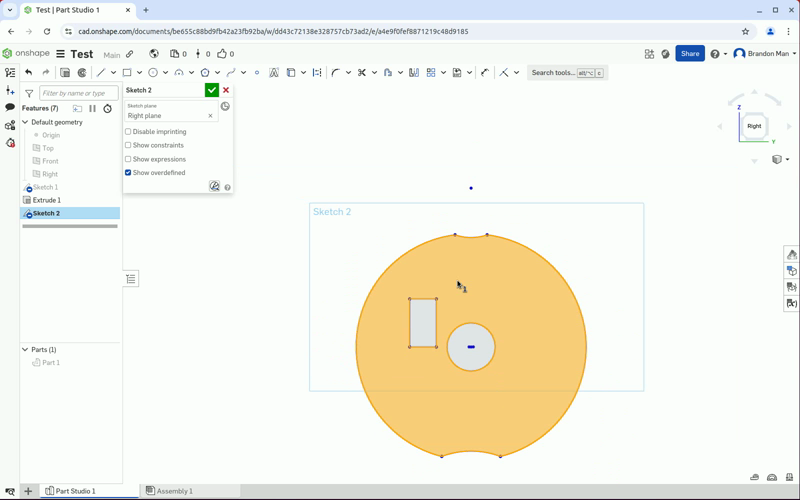
scroll(-6)
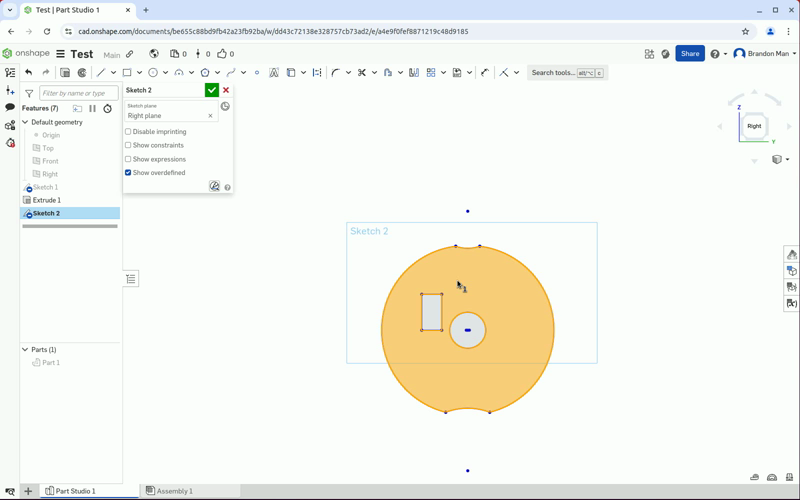
scroll(-6)
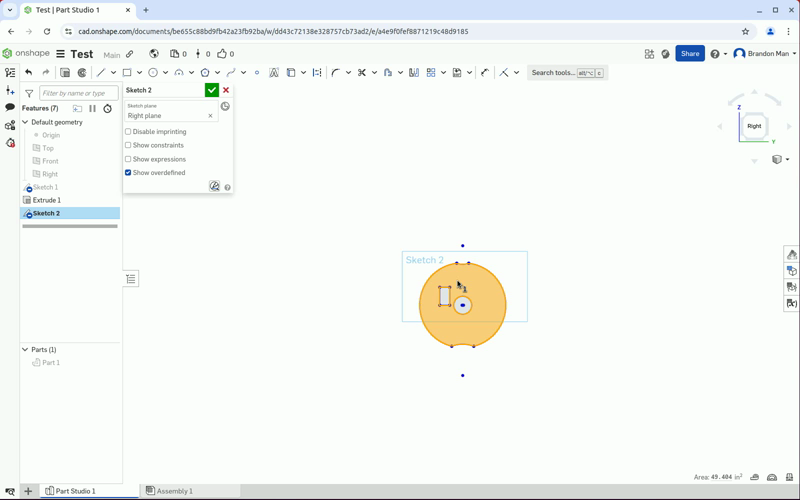
scroll(-6)
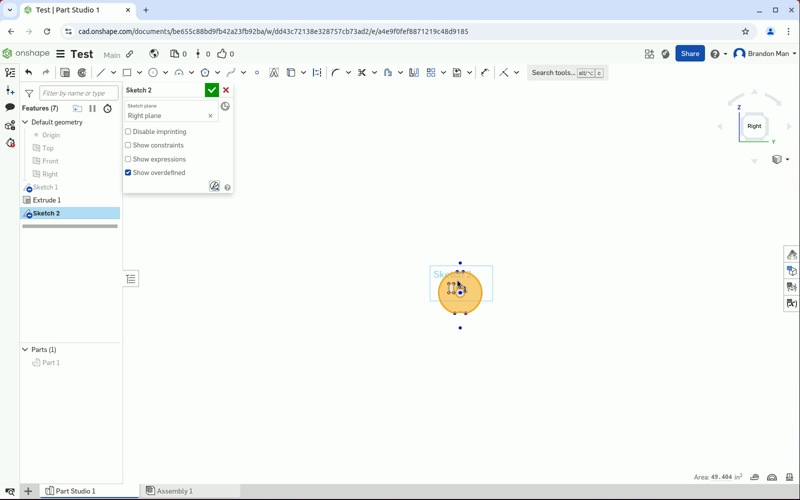
mouse_move(73, 352)
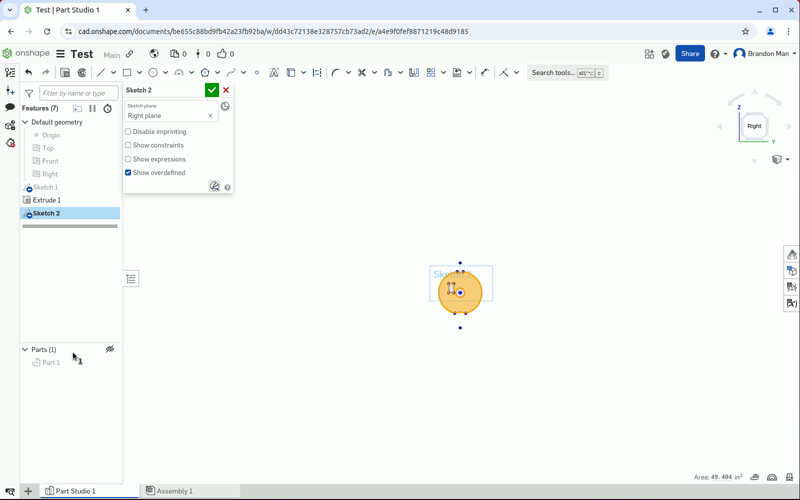
key(shift+y)
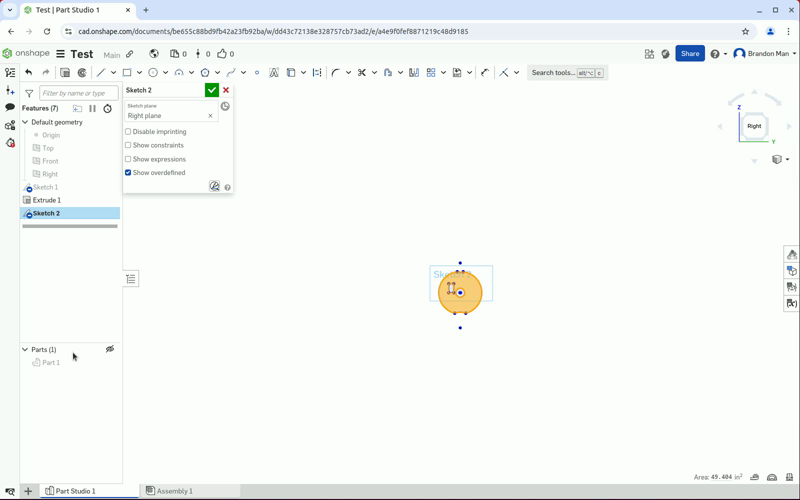
key(shift+e)
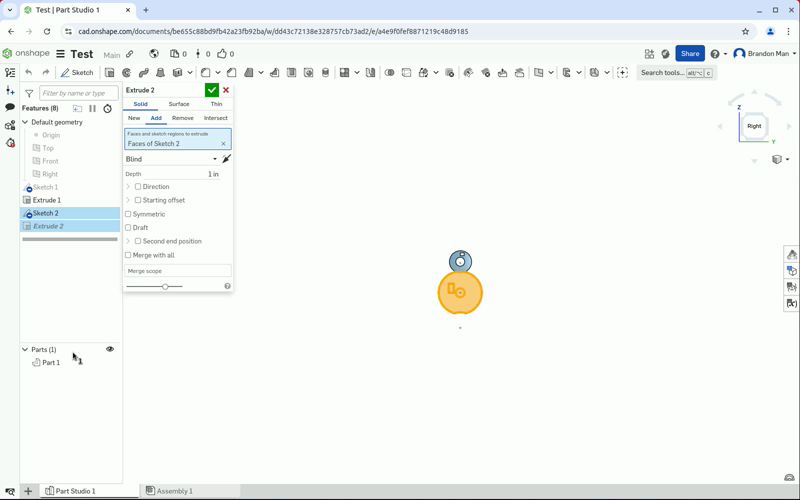
mouse_move(143, 106)
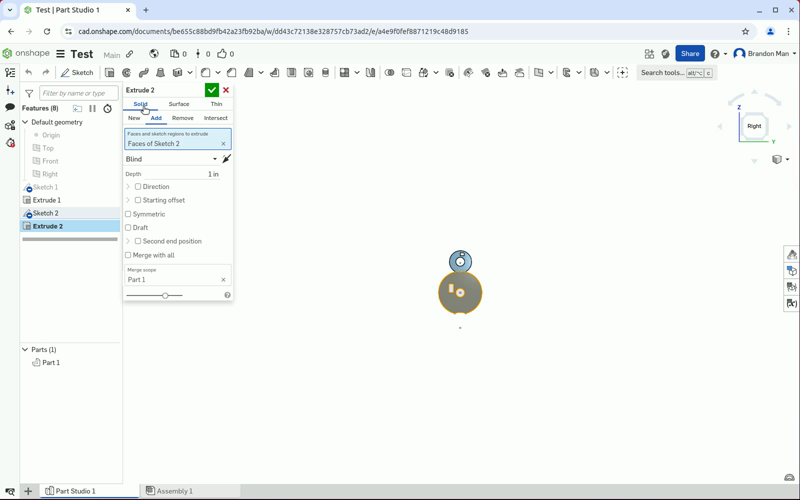
click(143, 106)
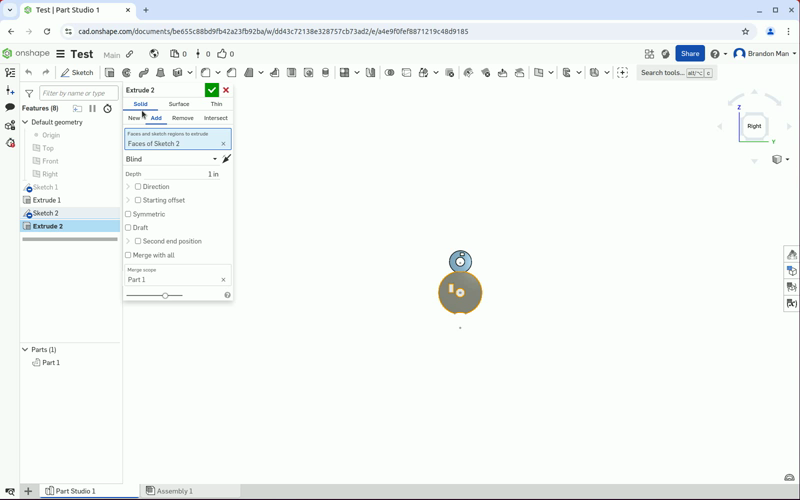
mouse_move(137, 120)
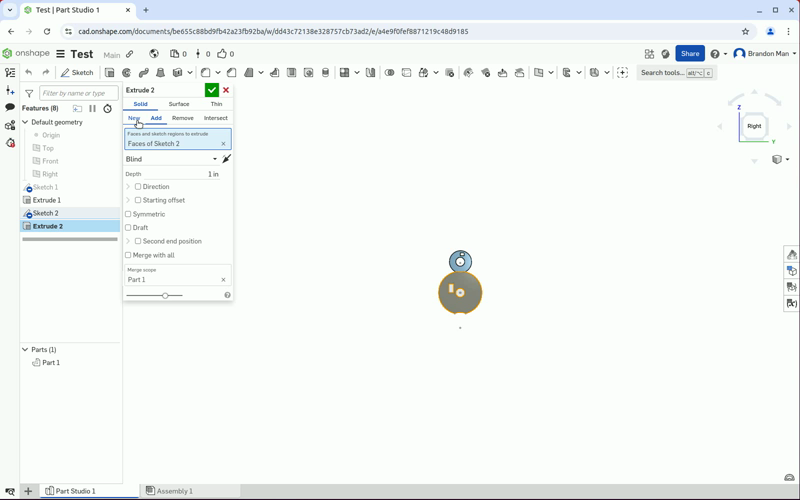
click(137, 120)
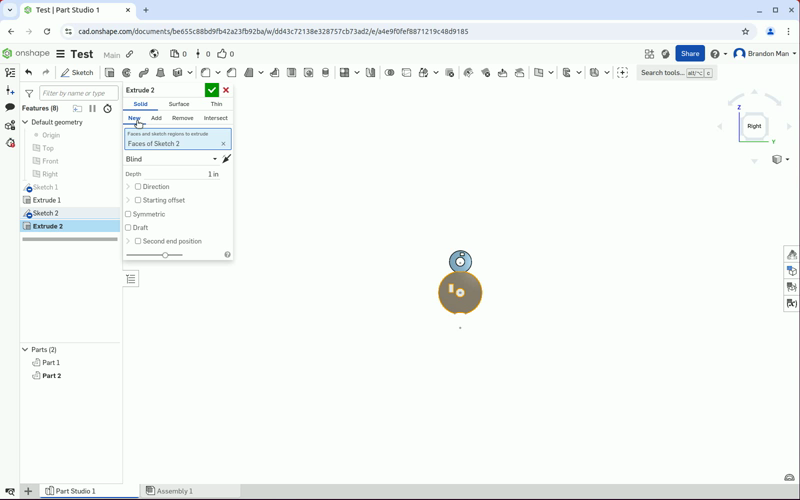
key(tab, 4)
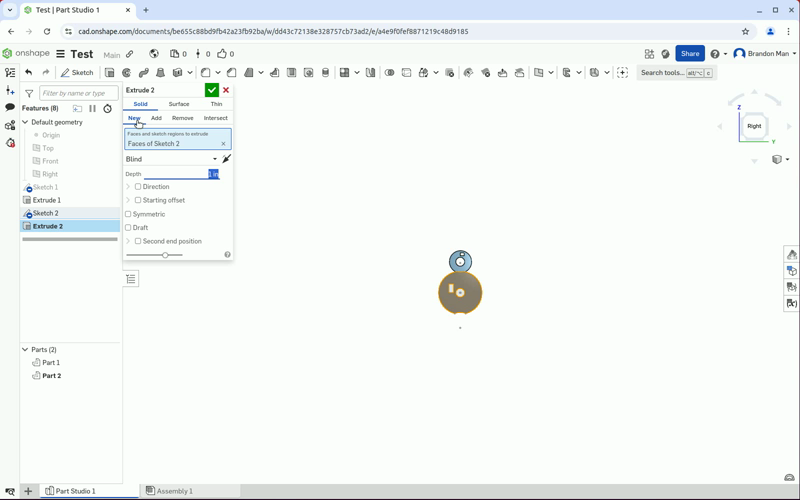
text(-2.408)
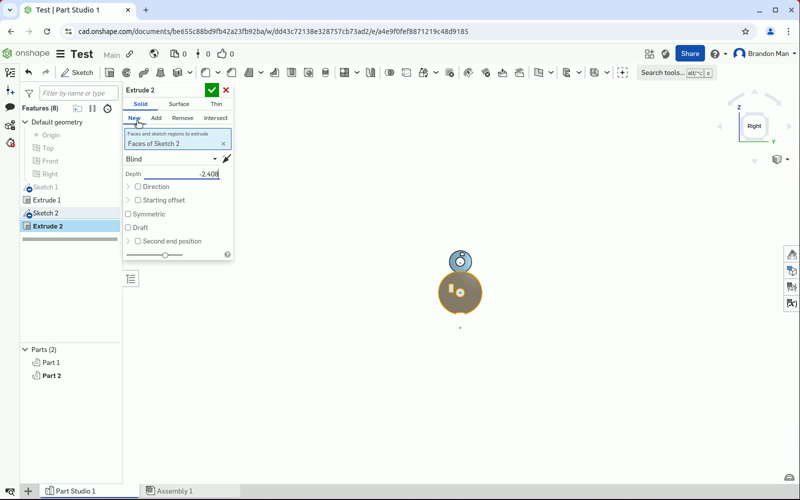
key(tab, 3)
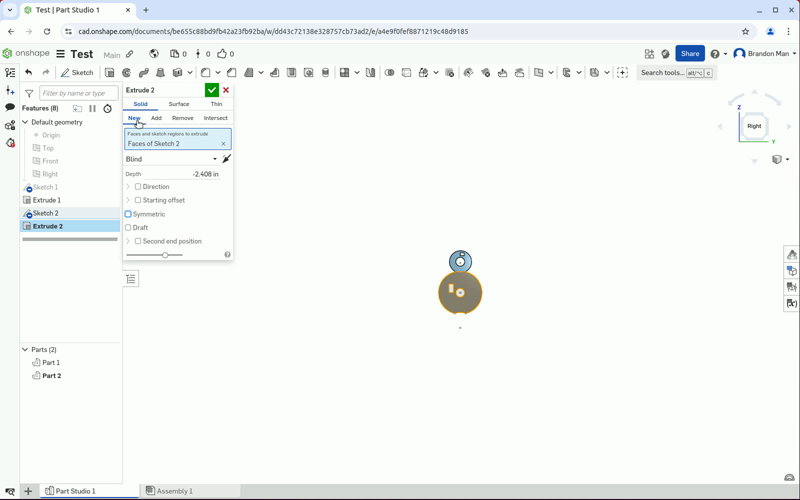
key(space)
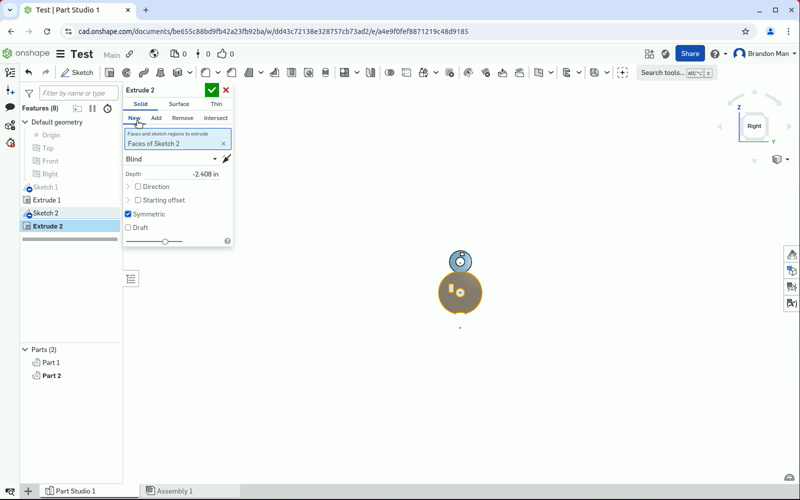
key(enter)
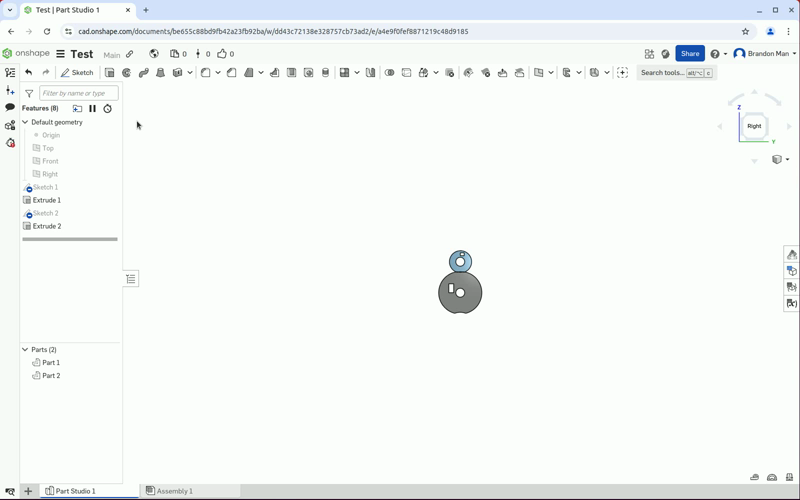
key(shift+h)
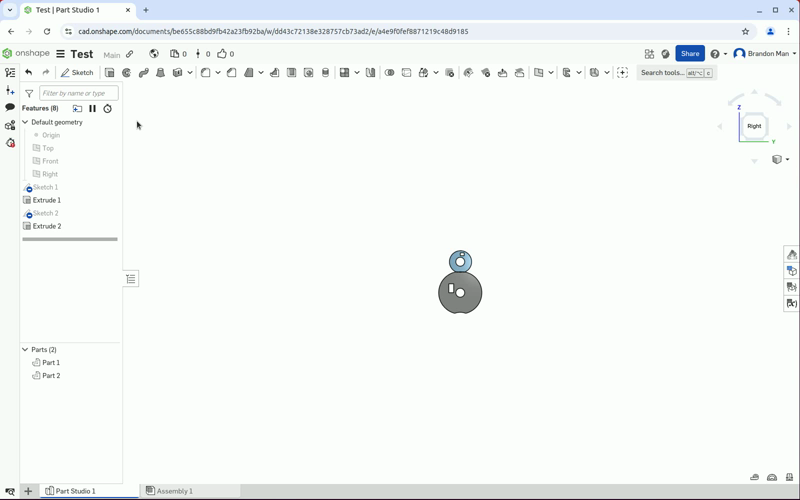
key(shift+h)
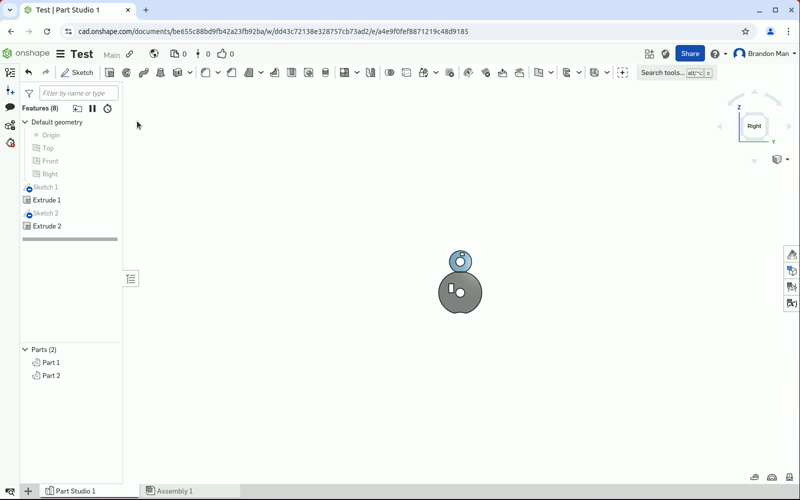
mouse_move(73, 189)
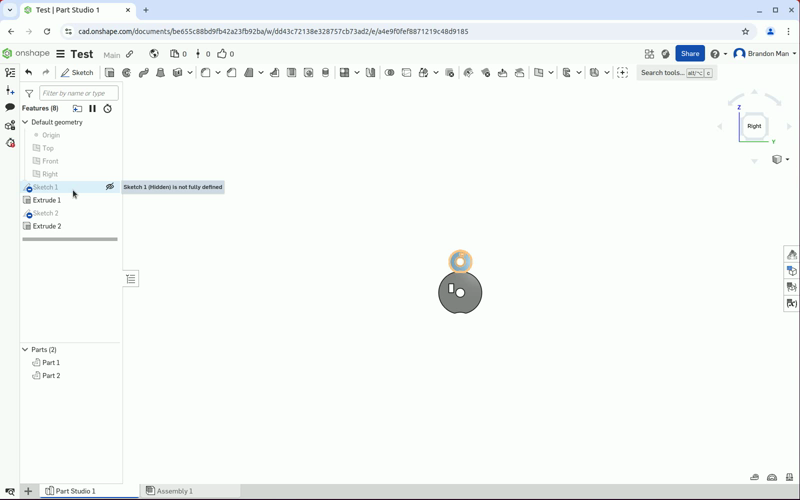
click(73, 189)
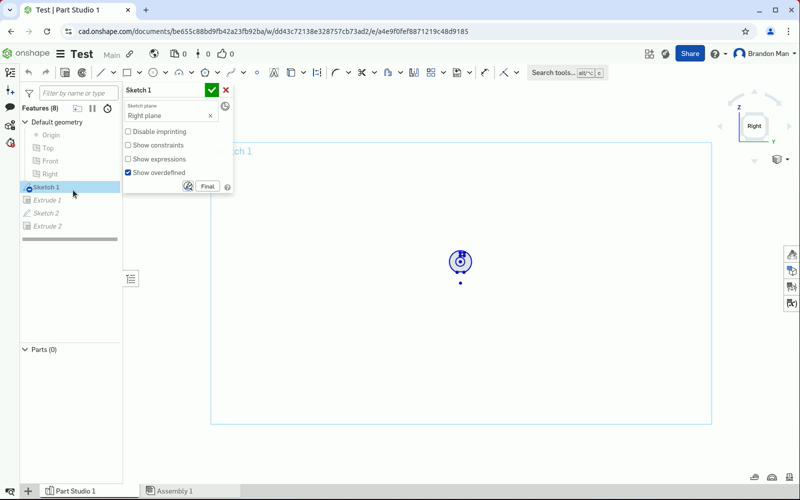
mouse_move(229, 92)
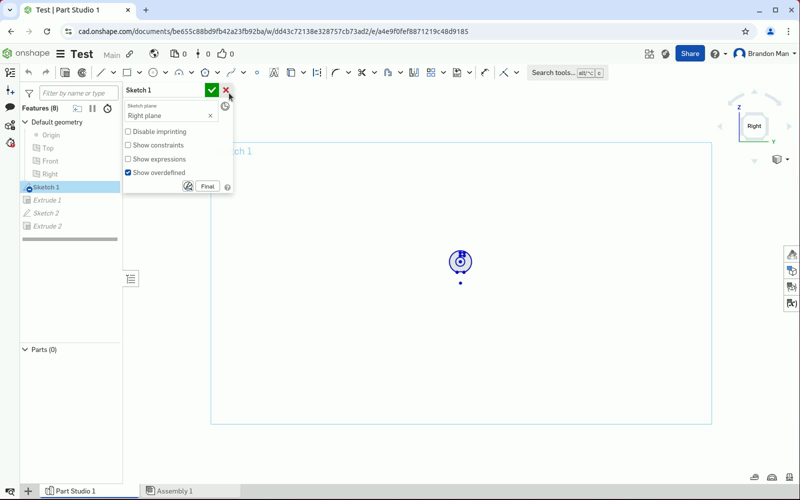
click(229, 92)
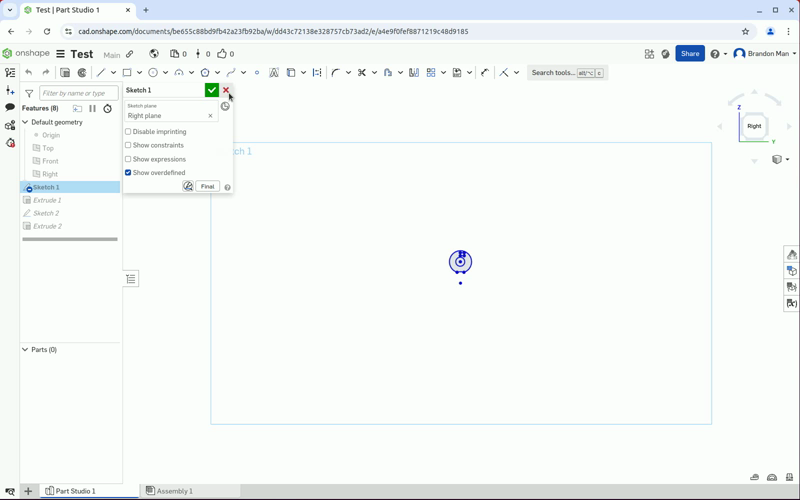
key(shift+s)
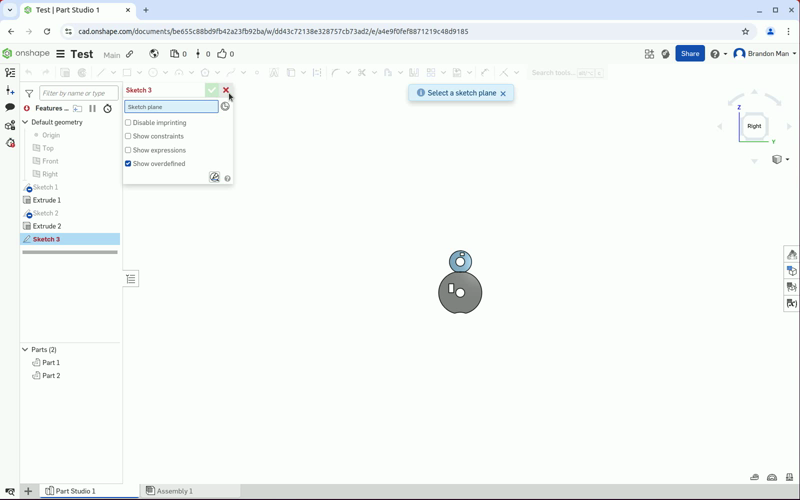
mouse_move(73, 176)
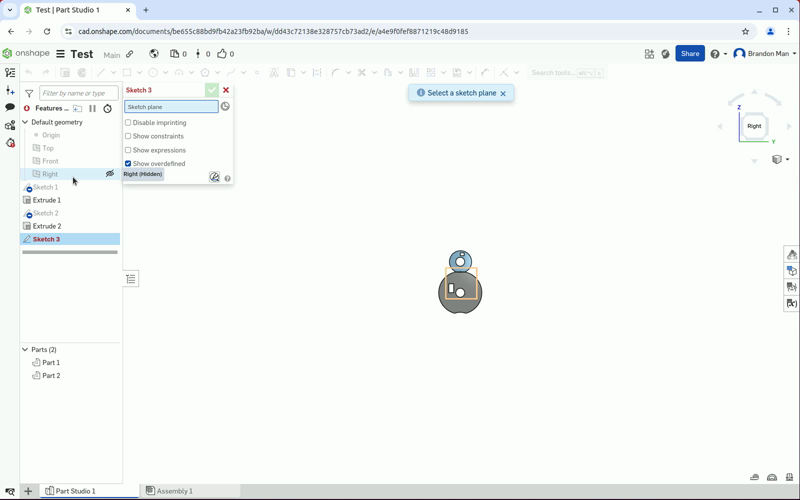
click(73, 176)
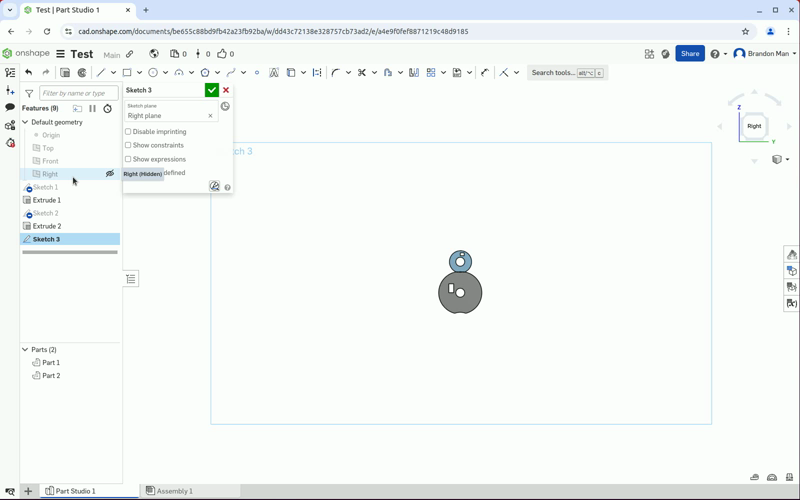
mouse_move(73, 352)
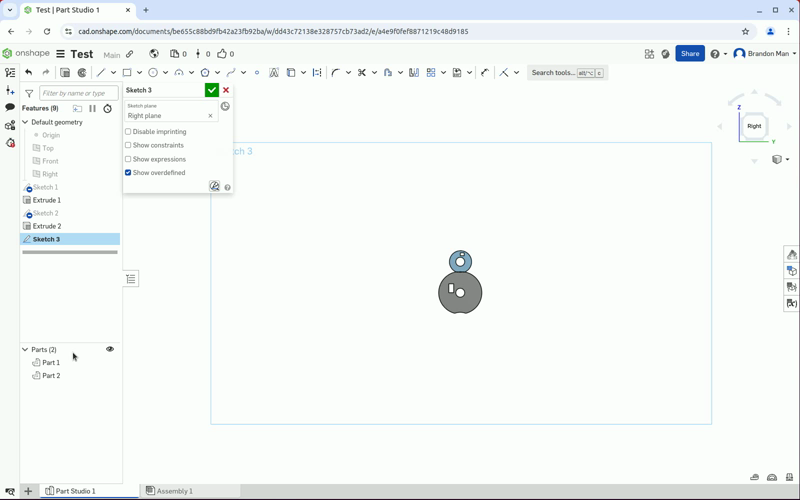
key(y)
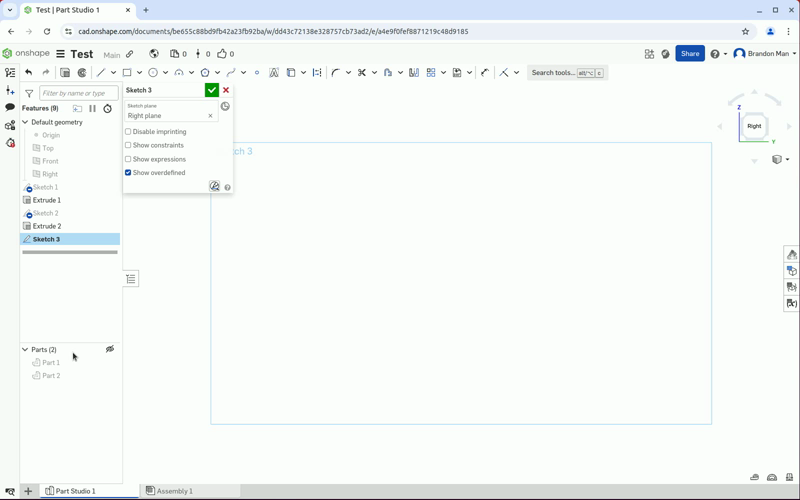
key(a)
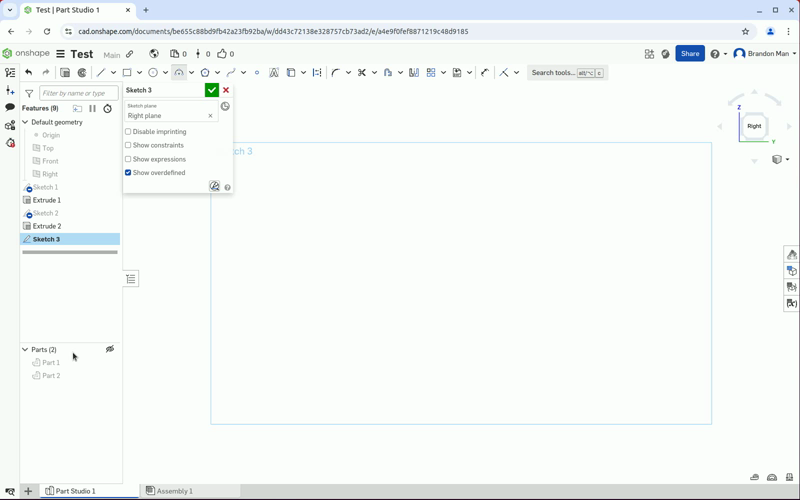
key_down(shift)
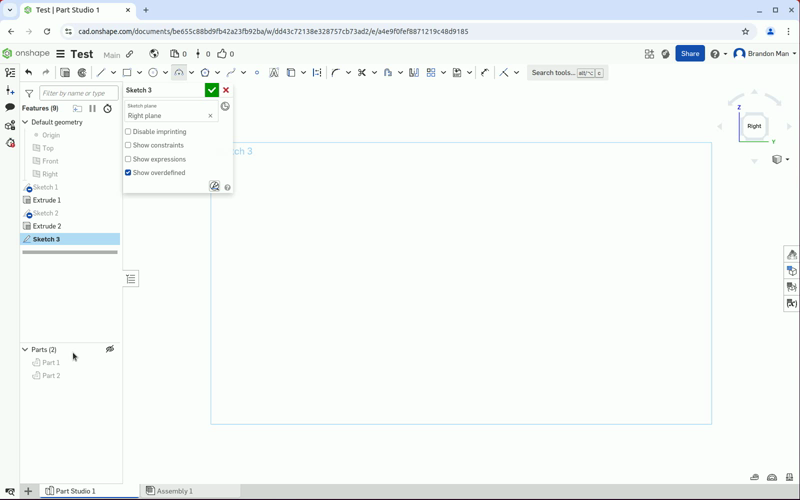
mouse_move(454, 313)
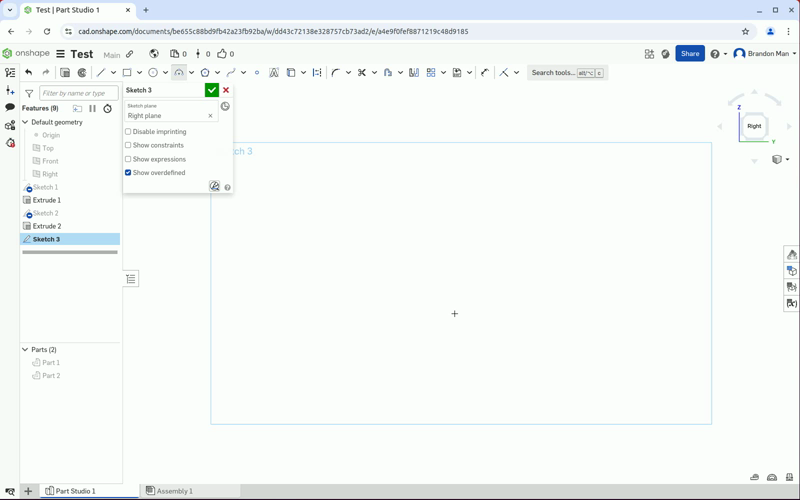
click(454, 313)
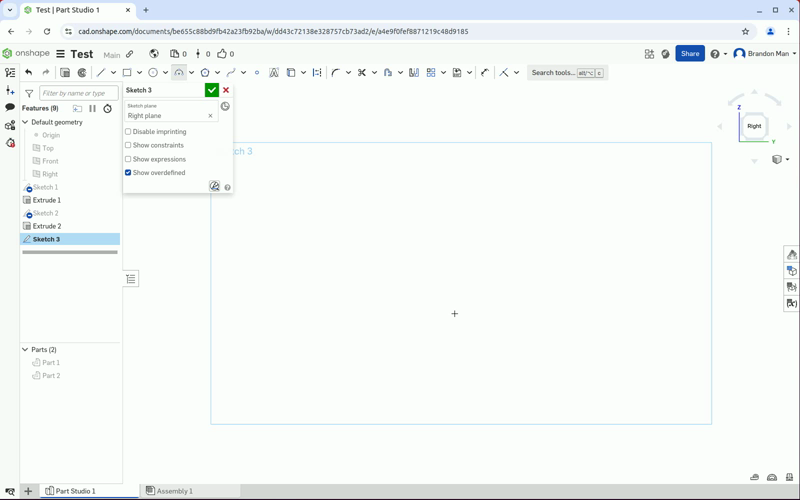
key_up(shift)
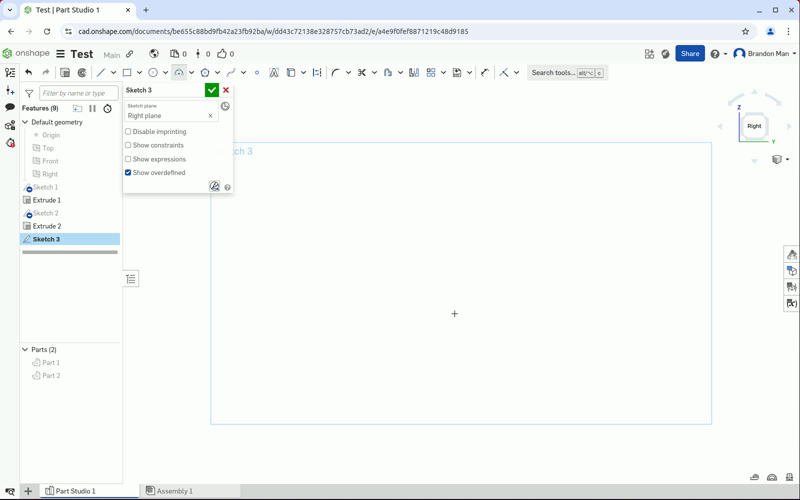
key_down(shift)
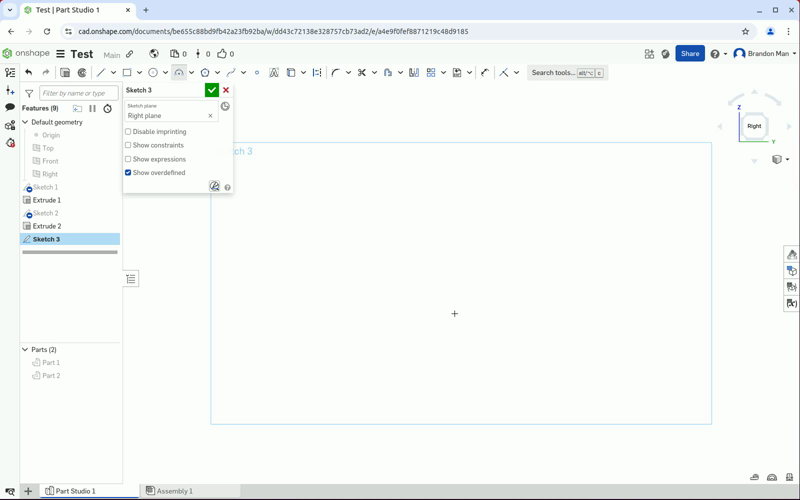
mouse_move(465, 313)
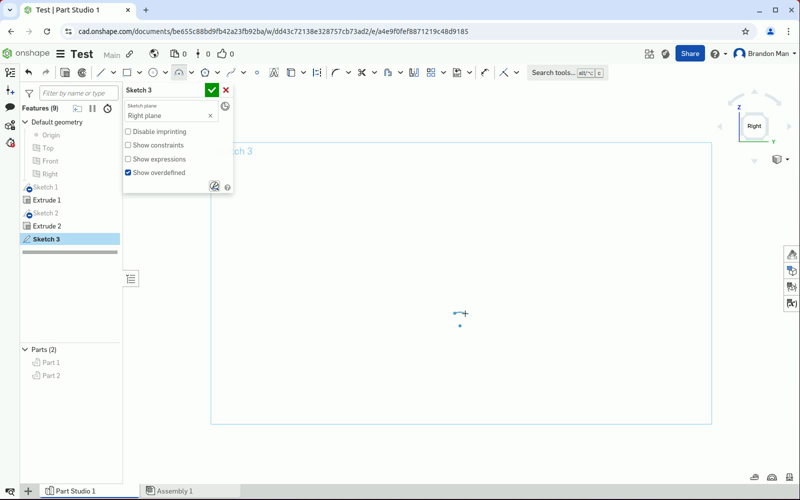
click(465, 313)
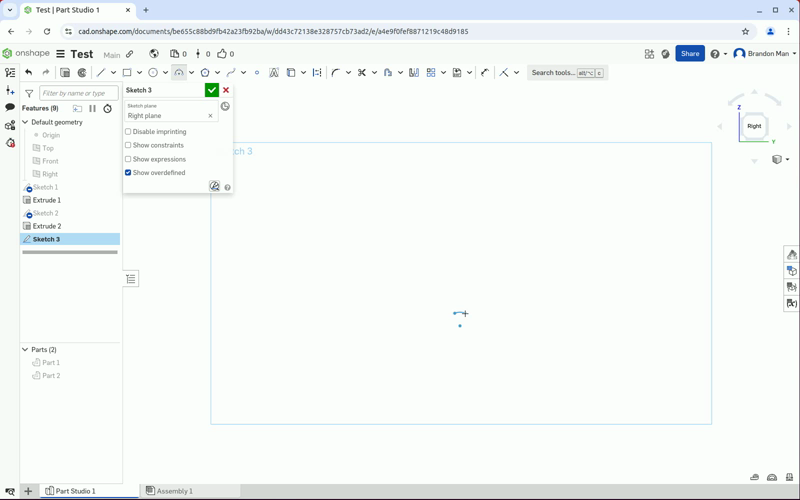
mouse_move(460, 390)
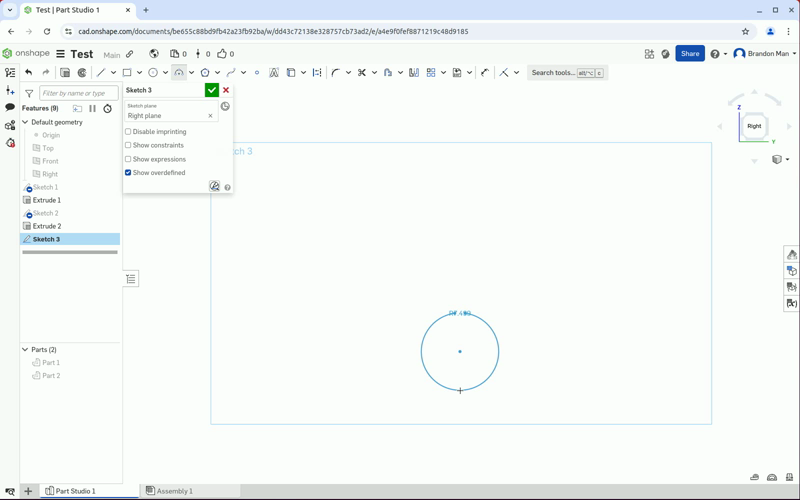
click(460, 390)
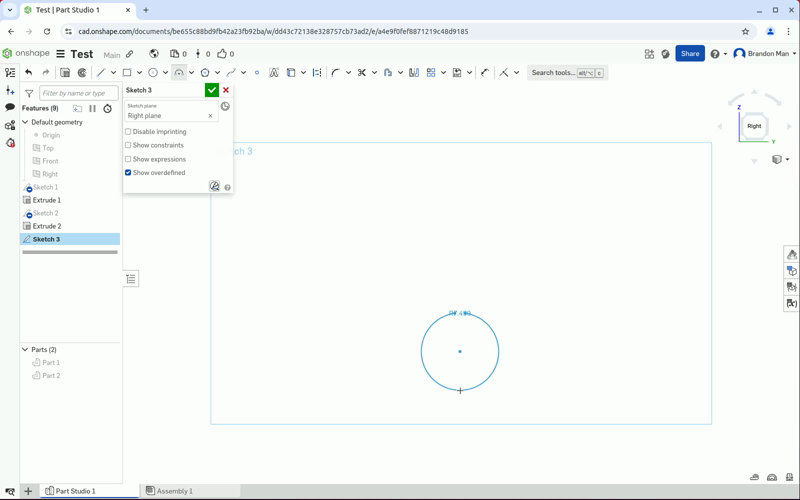
key_up(shift)
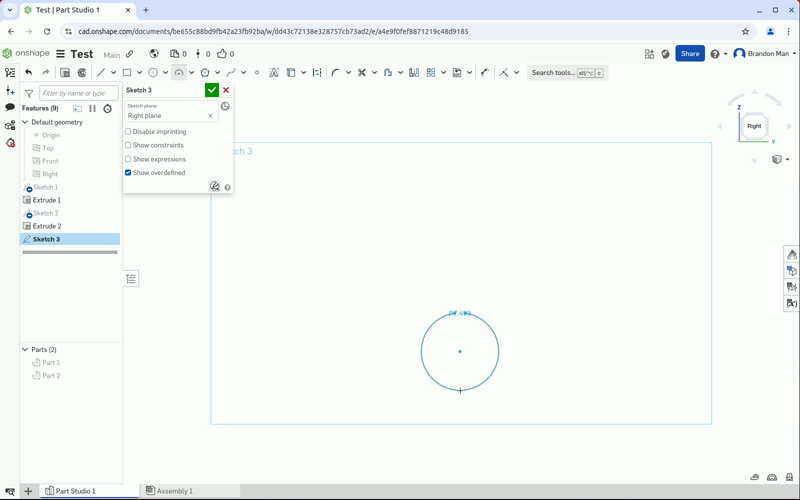
mouse_move(465, 313)
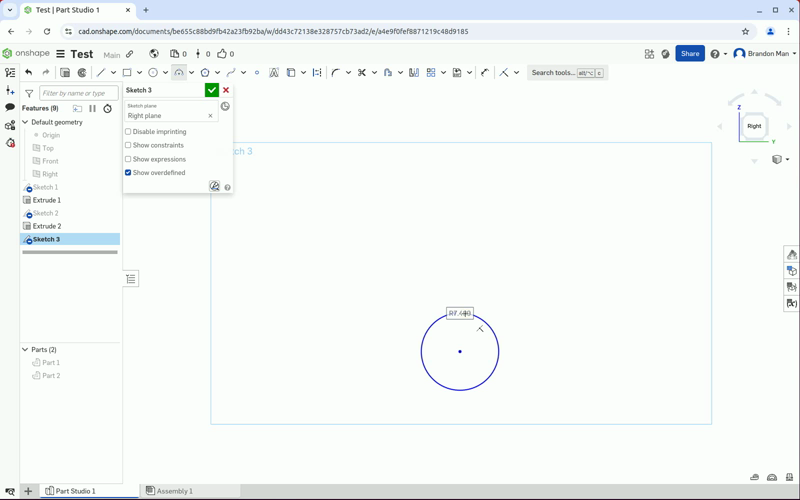
click(465, 313)
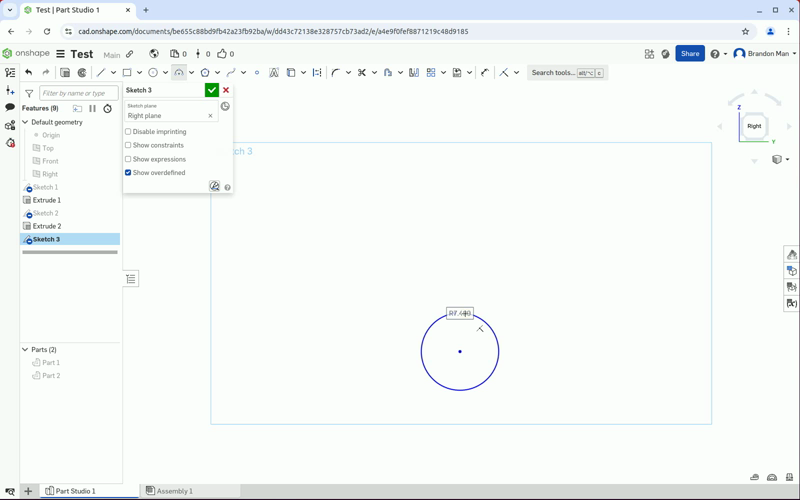
mouse_move(454, 313)
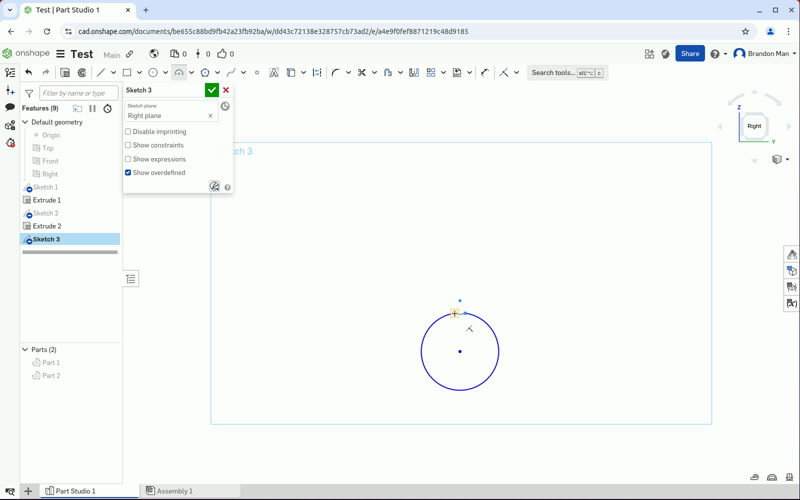
click(454, 313)
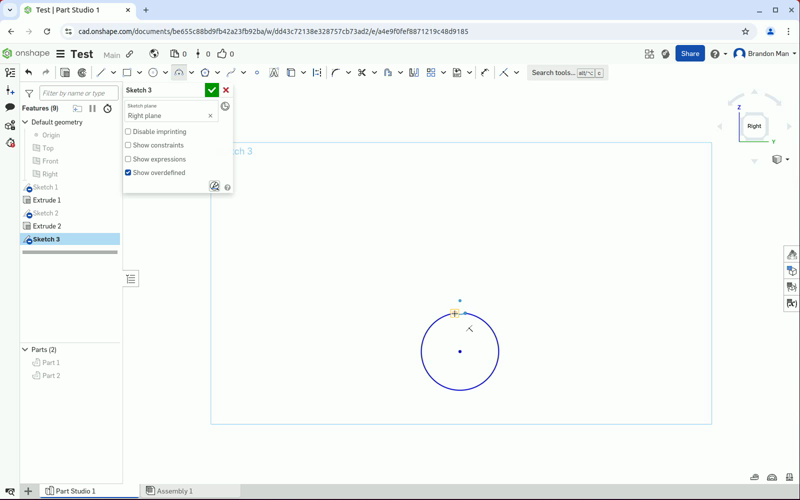
key_down(shift)
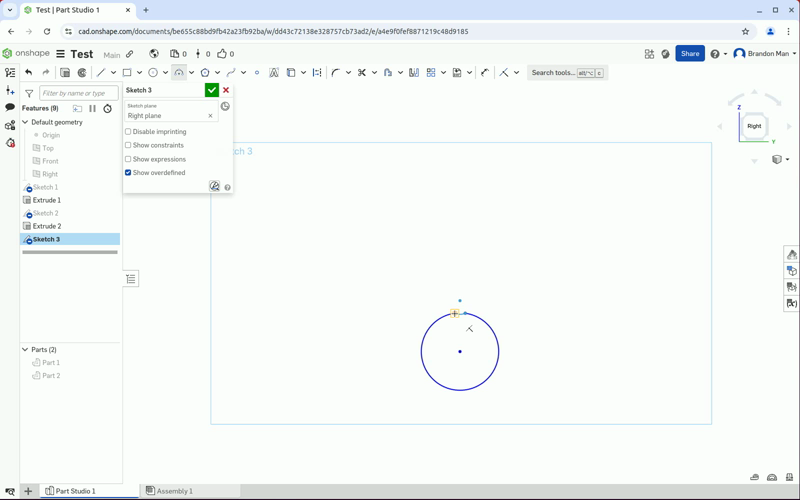
mouse_move(460, 314)
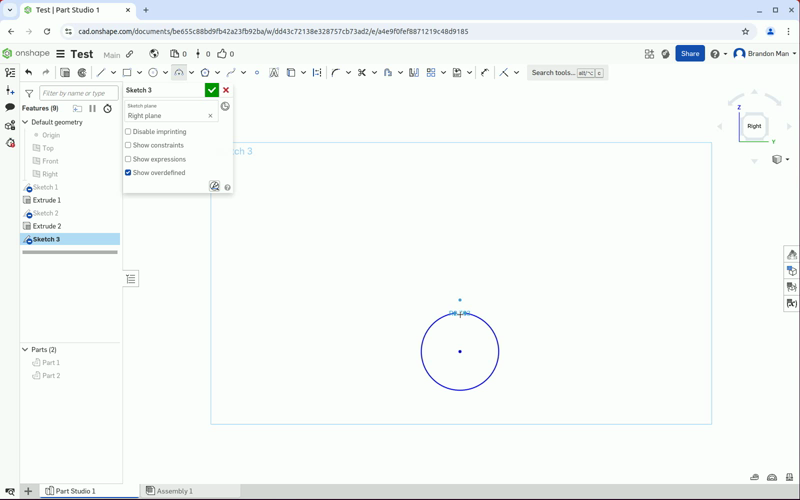
click(460, 314)
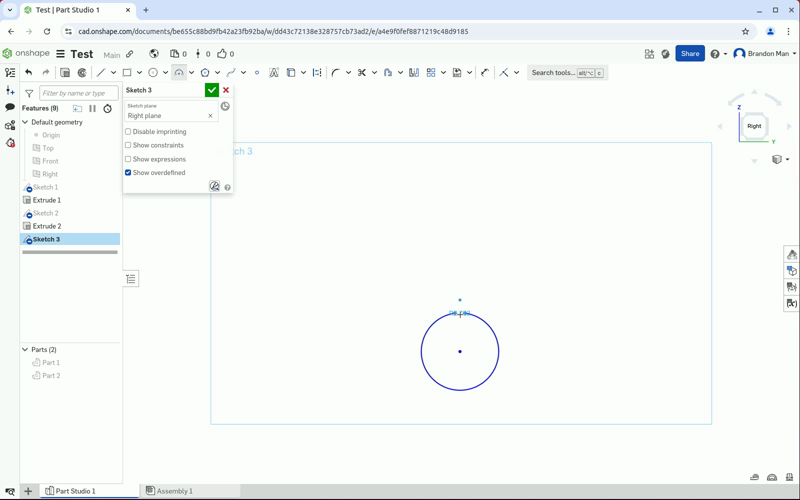
key_up(shift)
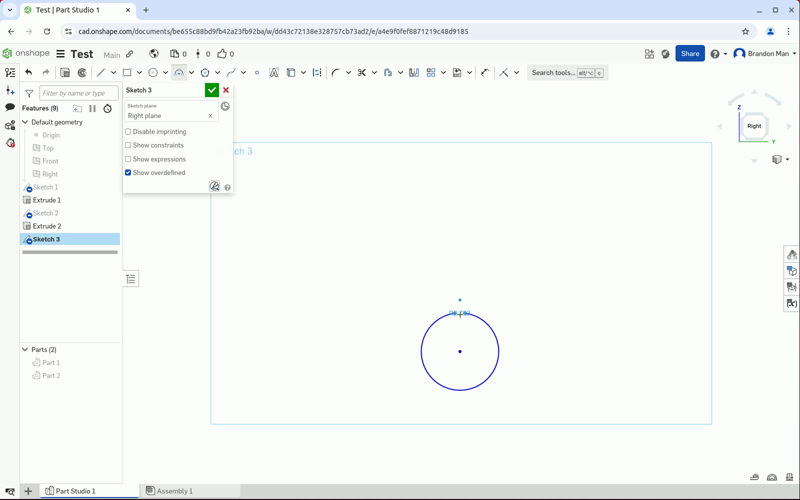
key(esc)
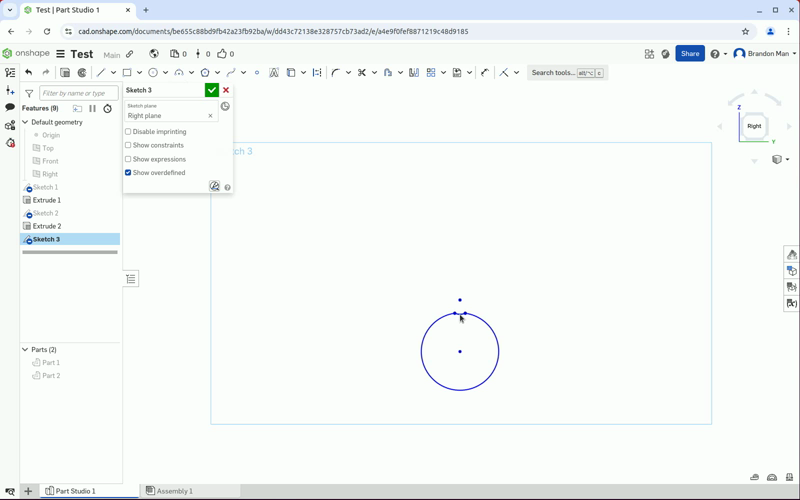
key(l)
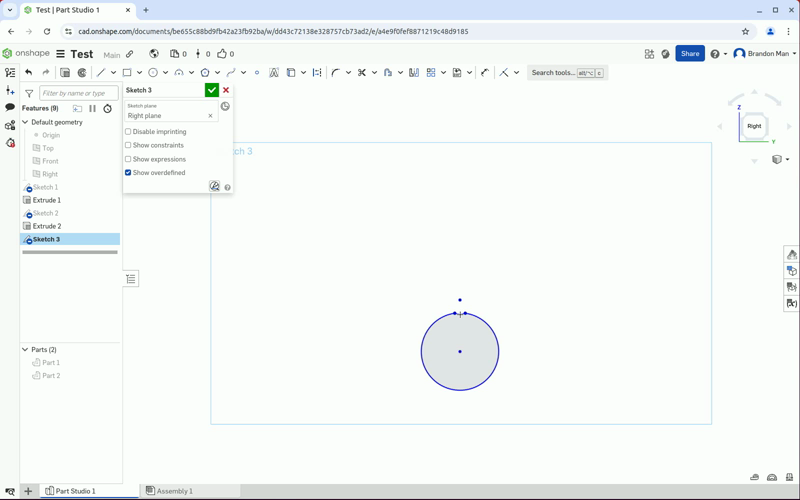
key_down(shift)
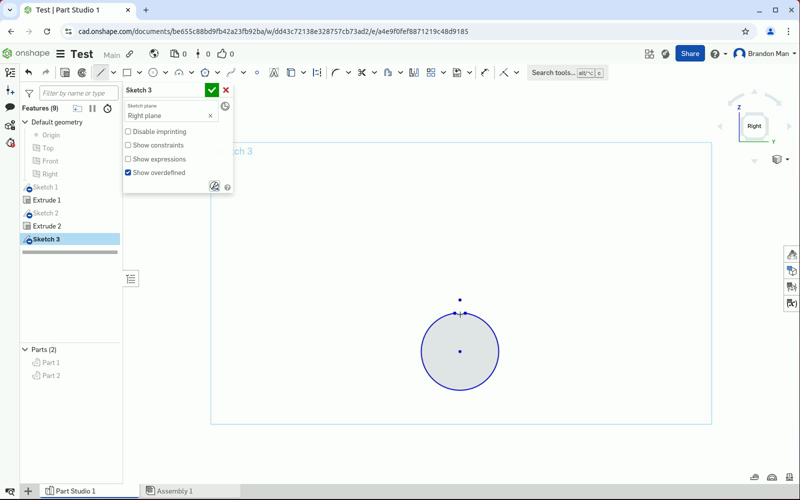
mouse_move(454, 334)
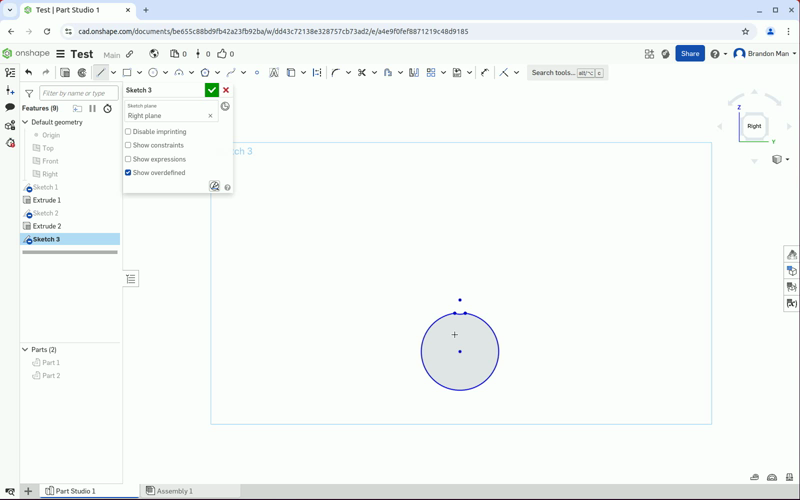
click(454, 334)
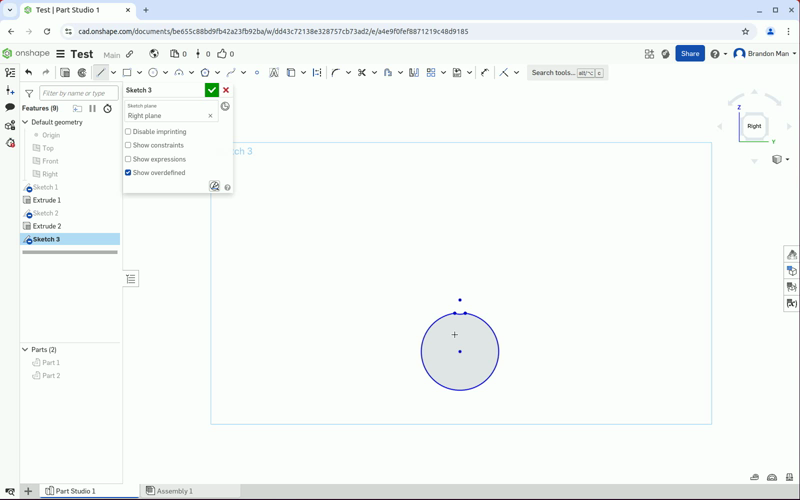
key_up(shift)
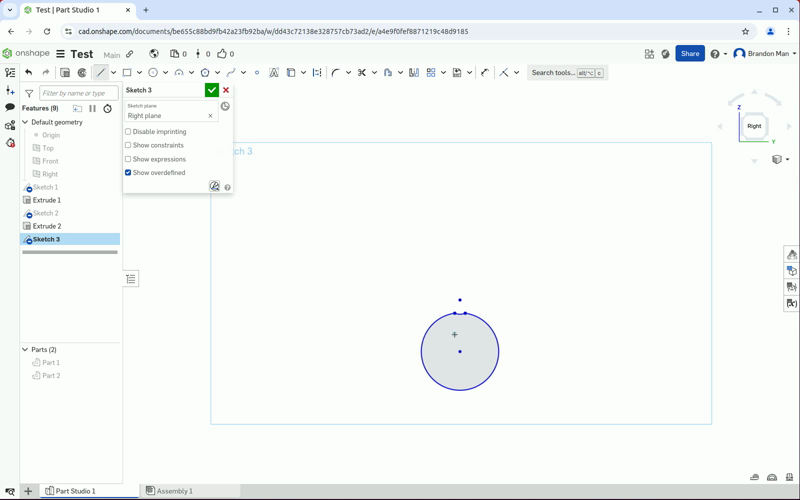
key_down(shift)
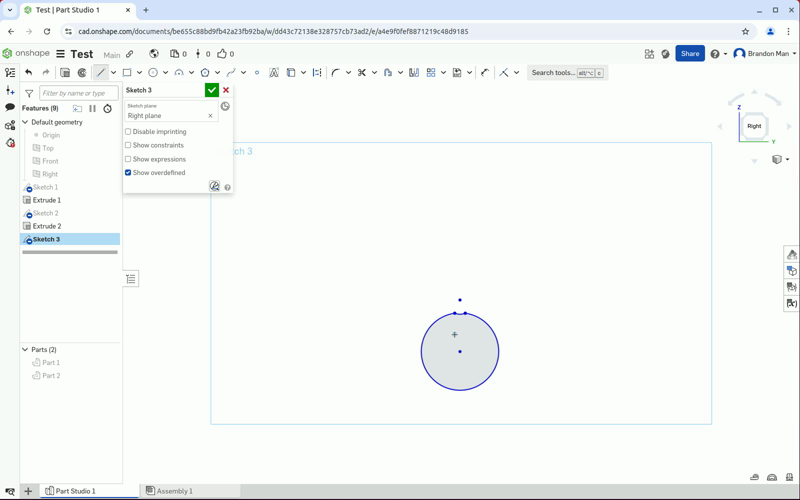
mouse_move(484, 334)
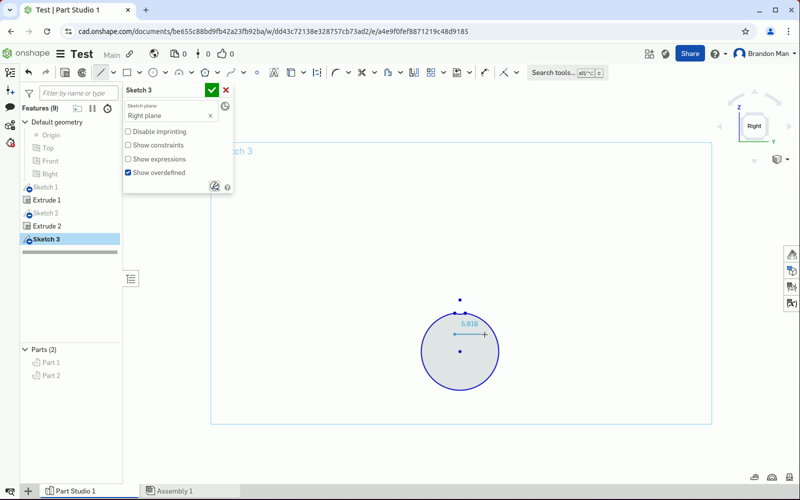
mouse_move(474, 334)
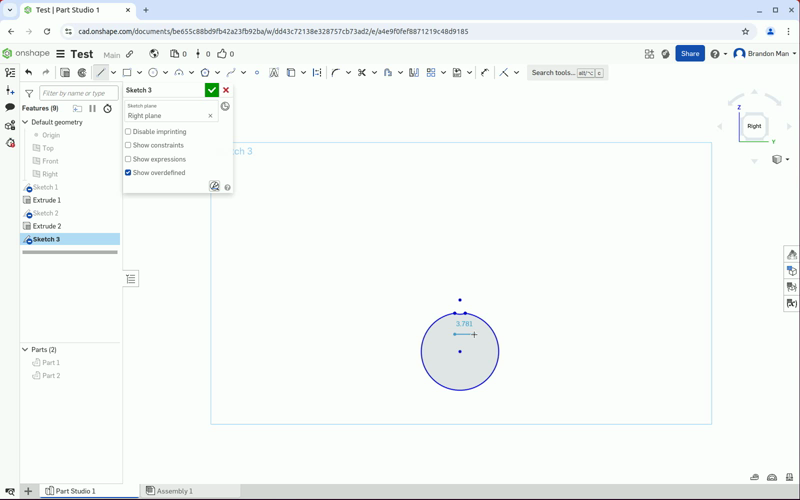
click(474, 334)
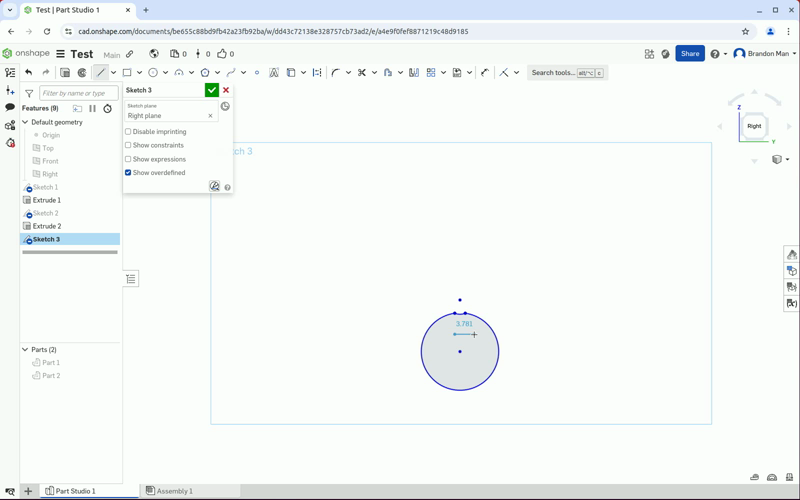
key_up(shift)
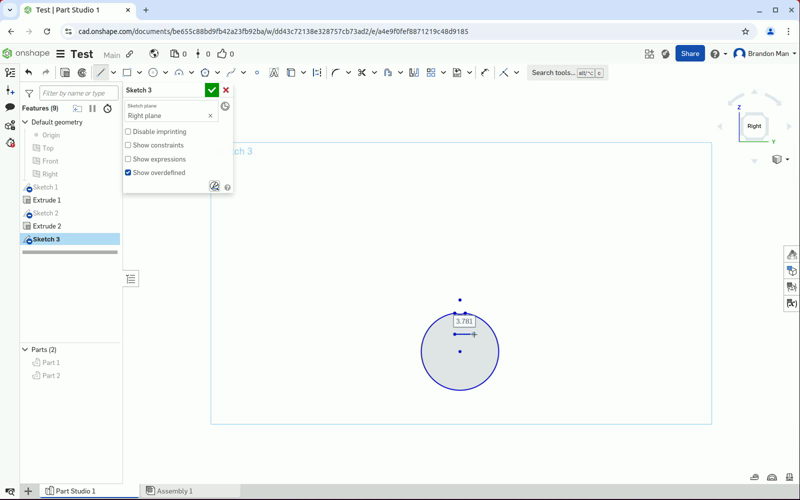
key_down(shift)
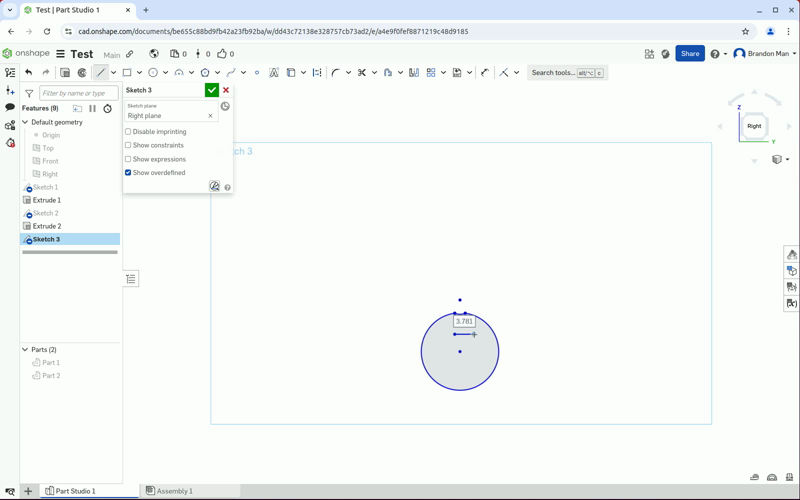
mouse_move(504, 334)
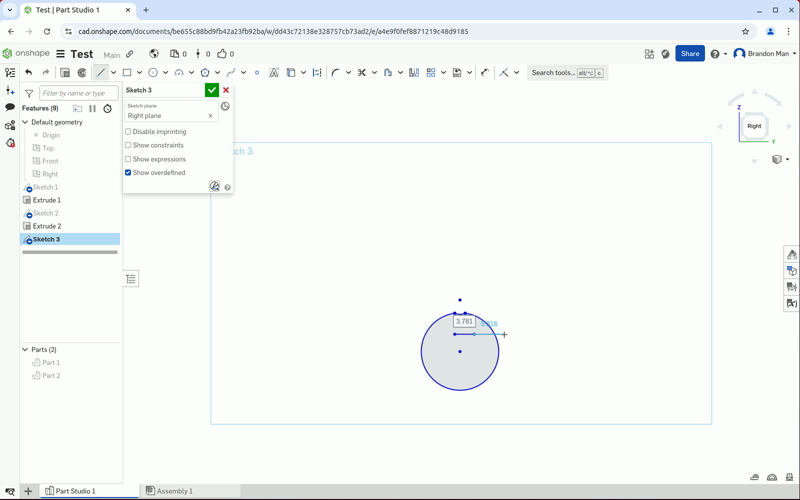
mouse_move(474, 318)
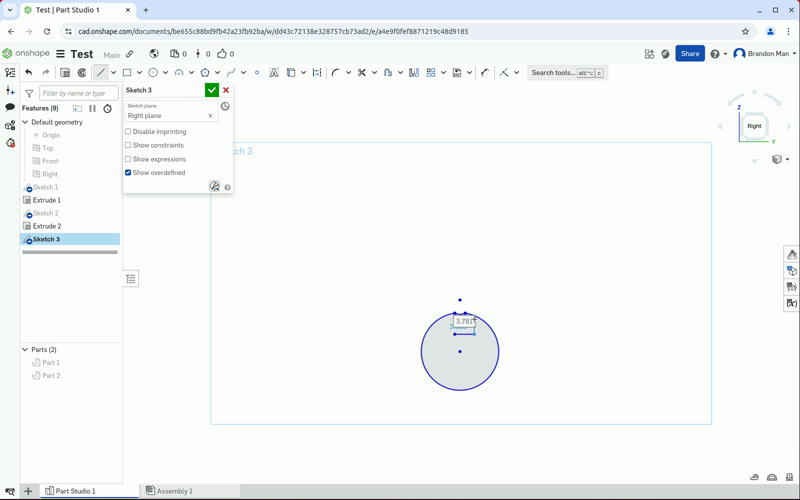
click(474, 318)
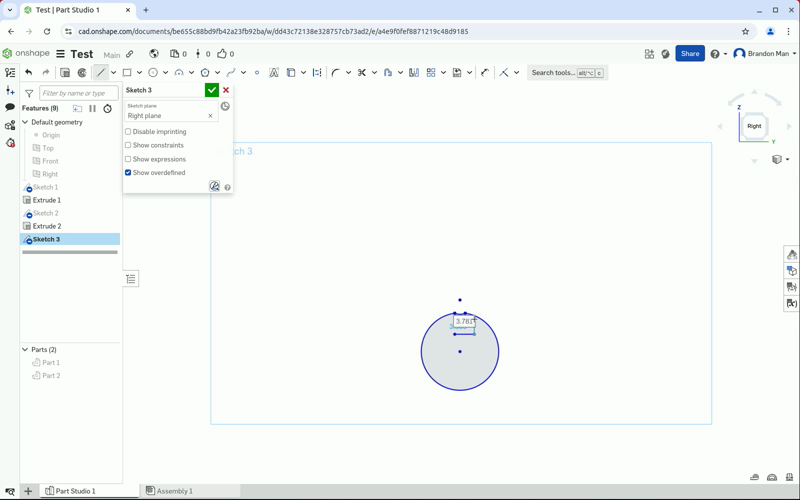
key_up(shift)
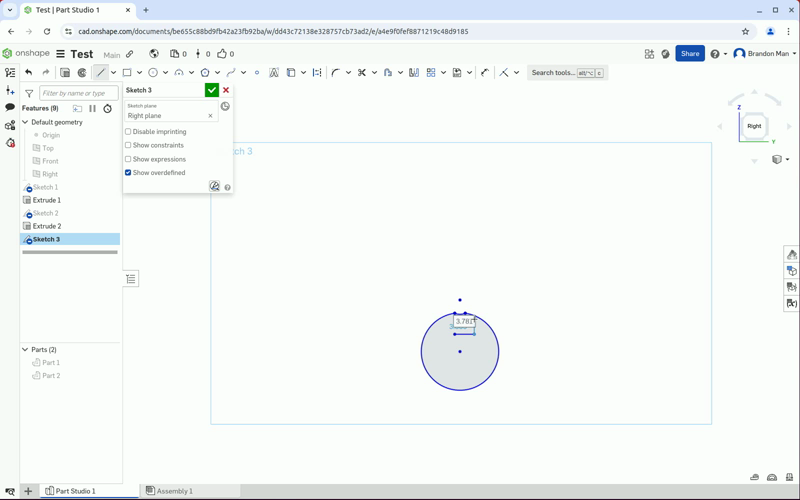
key_down(shift)
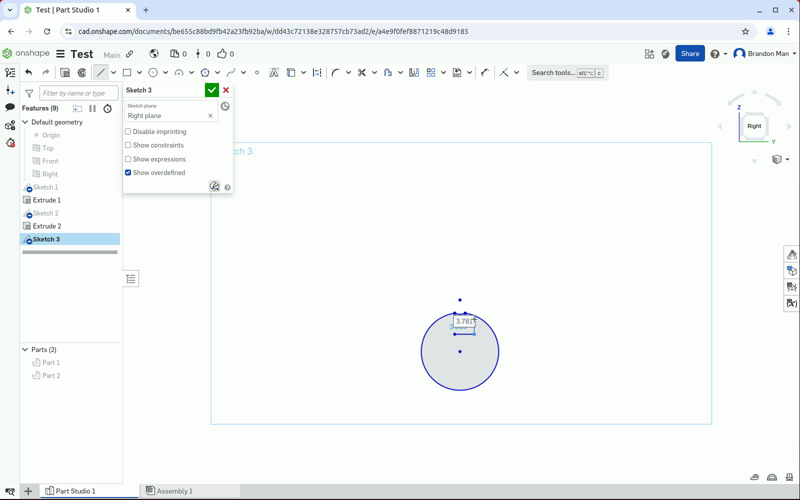
mouse_move(504, 318)
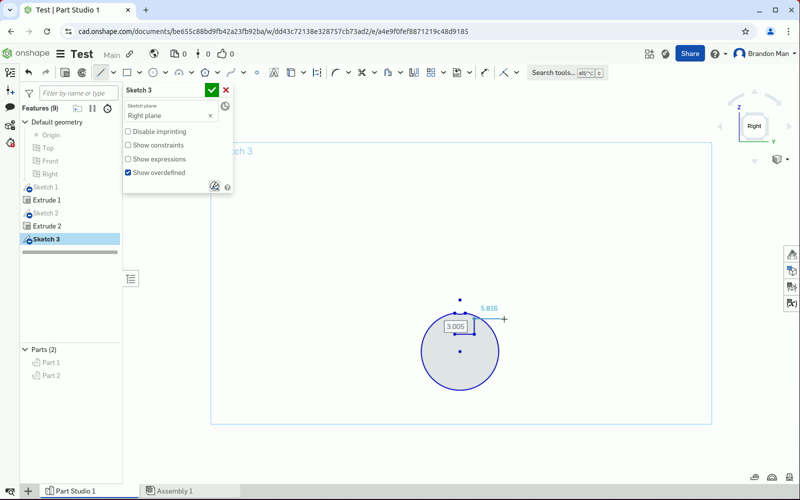
mouse_move(454, 318)
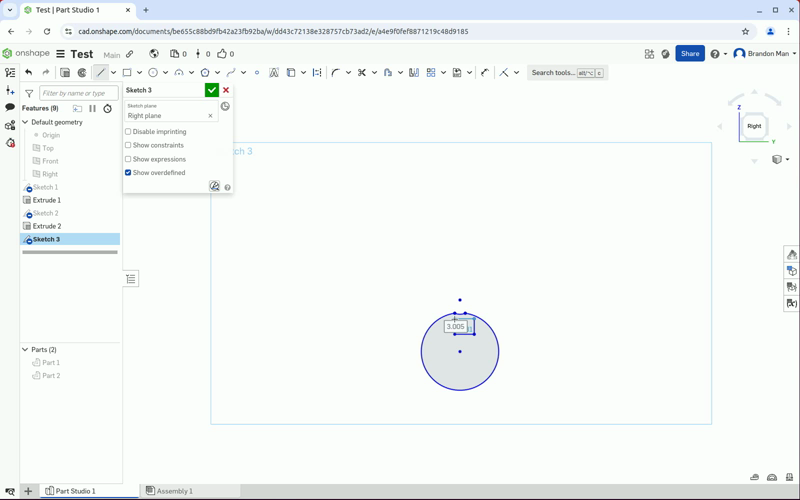
click(454, 318)
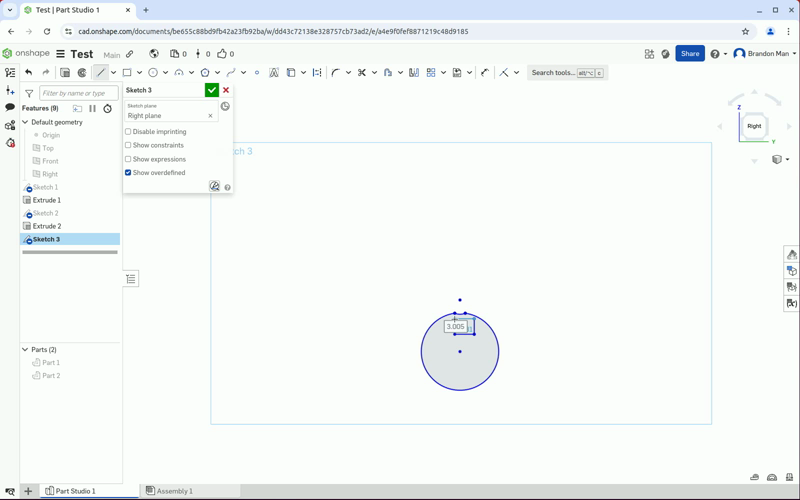
key_up(shift)
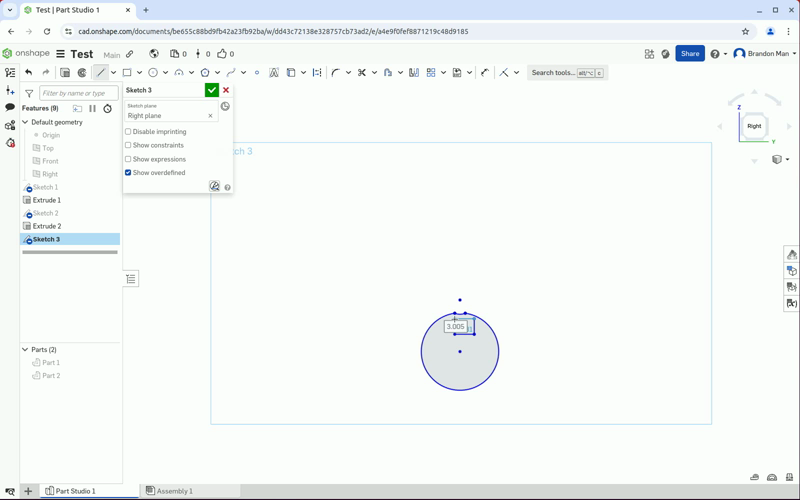
mouse_move(484, 318)
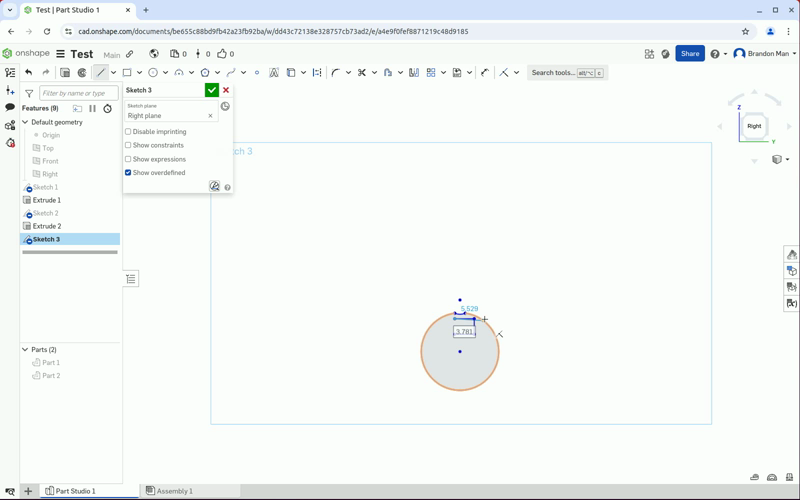
key_down(shift)
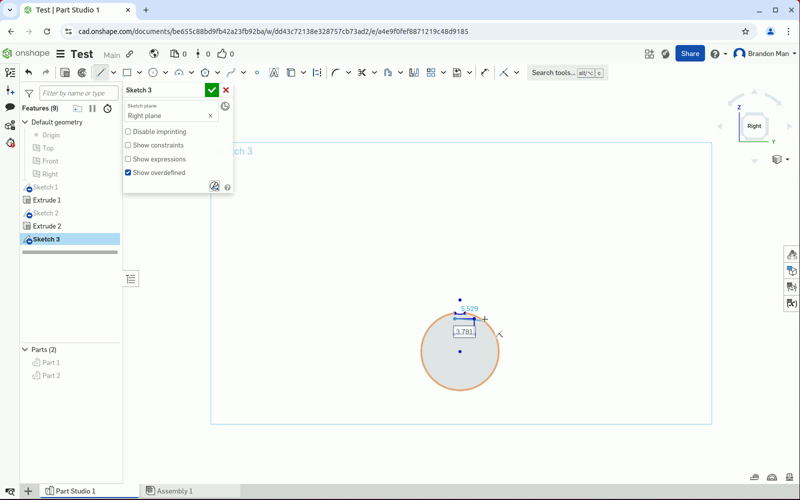
mouse_move(454, 334)
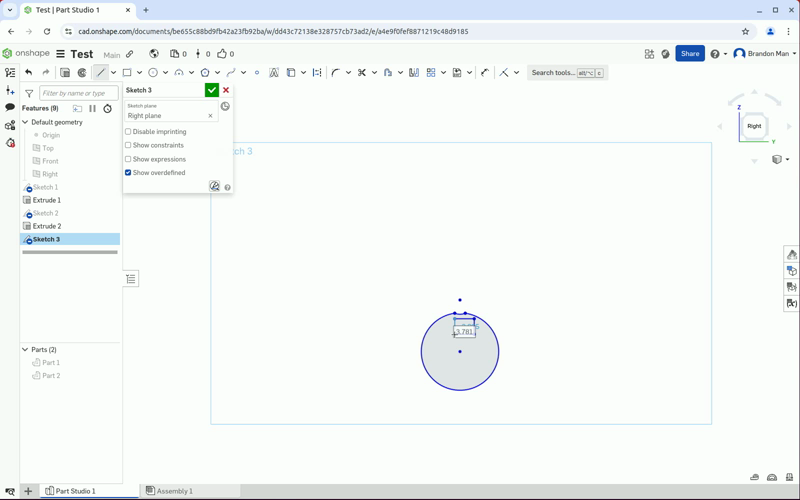
key_up(shift)
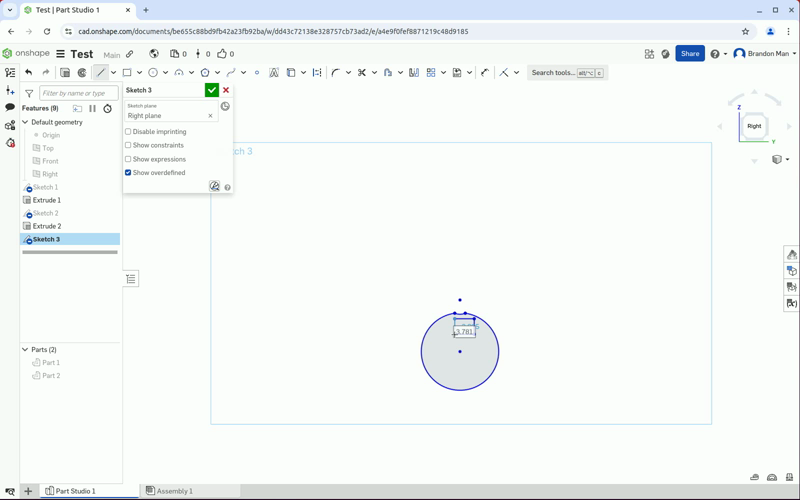
click(454, 334)
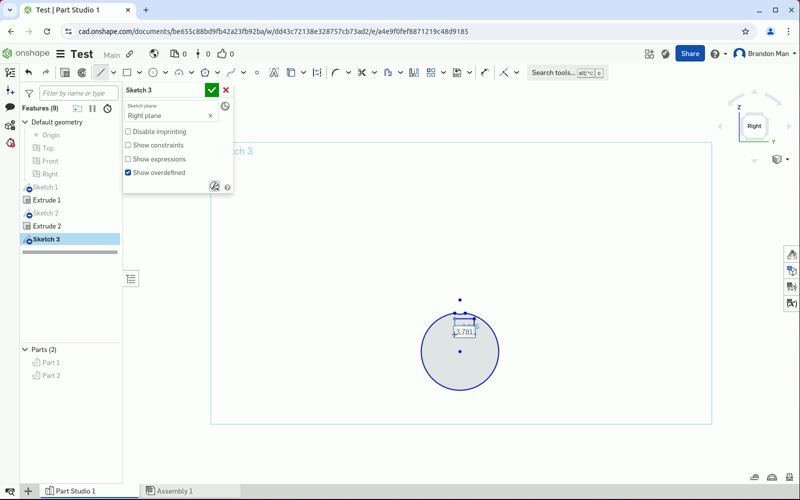
key(esc)
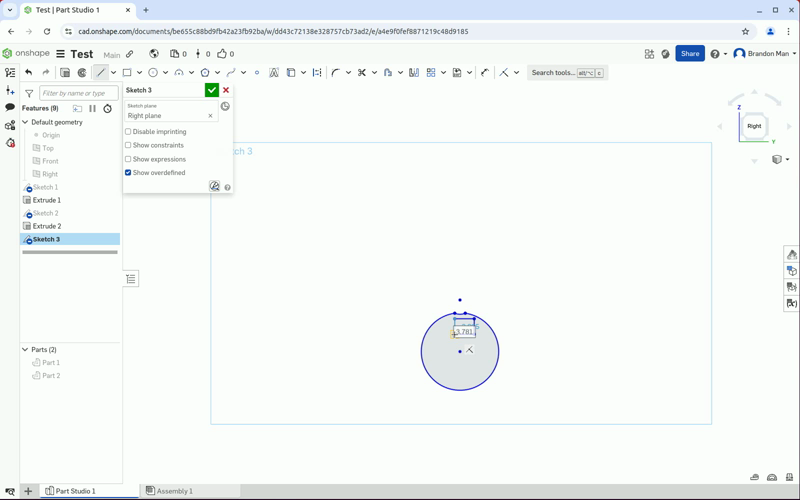
key(c)
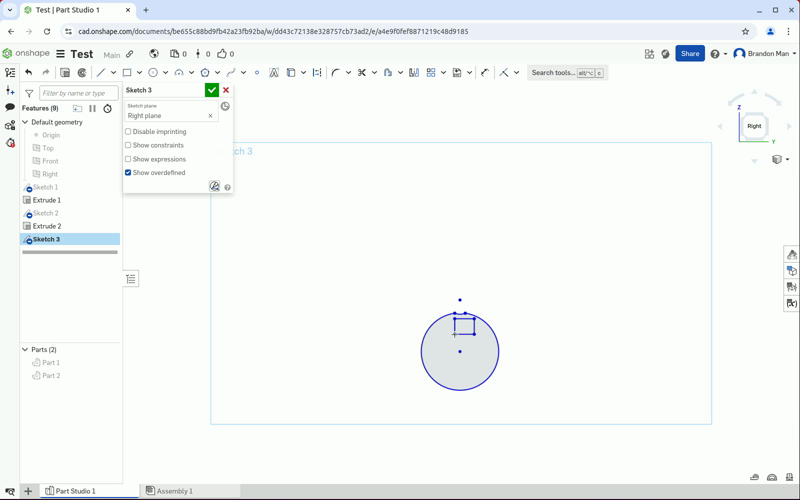
key_down(shift)
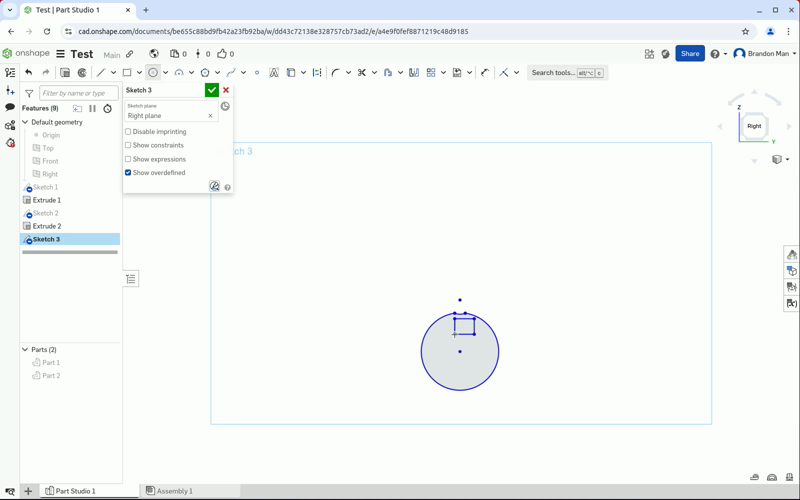
mouse_move(460, 354)
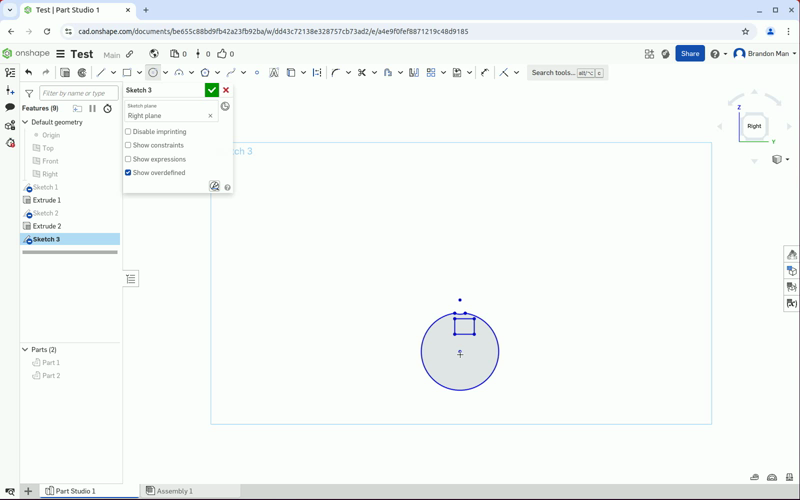
scroll(6)
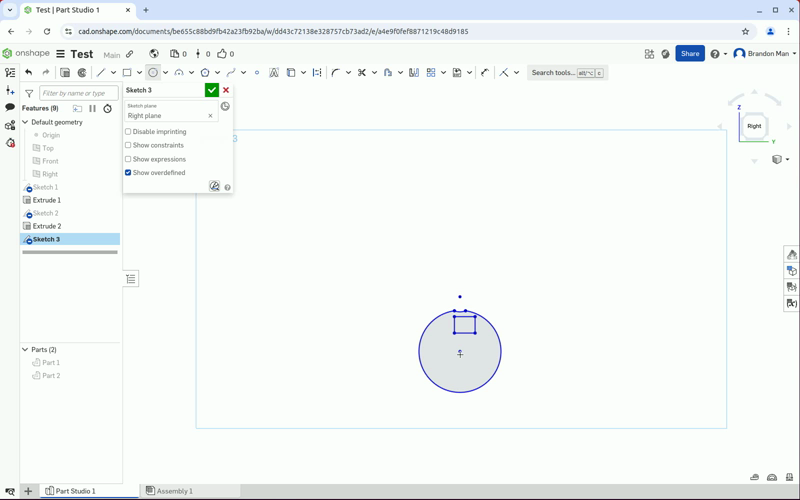
scroll(6)
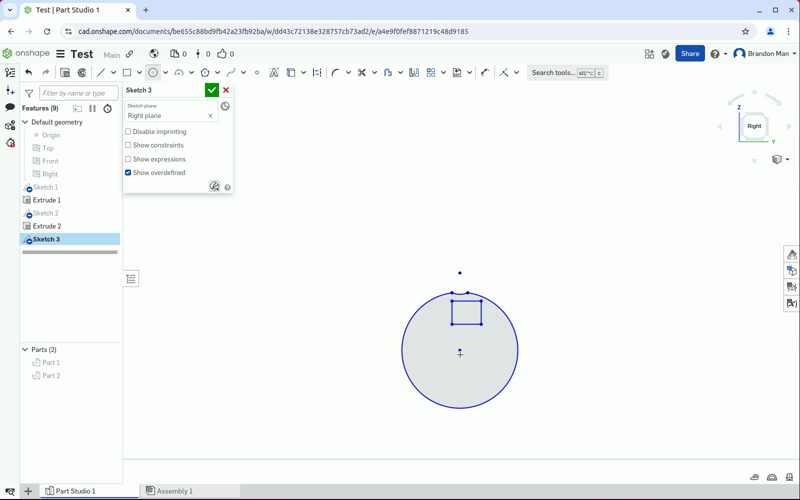
scroll(6)
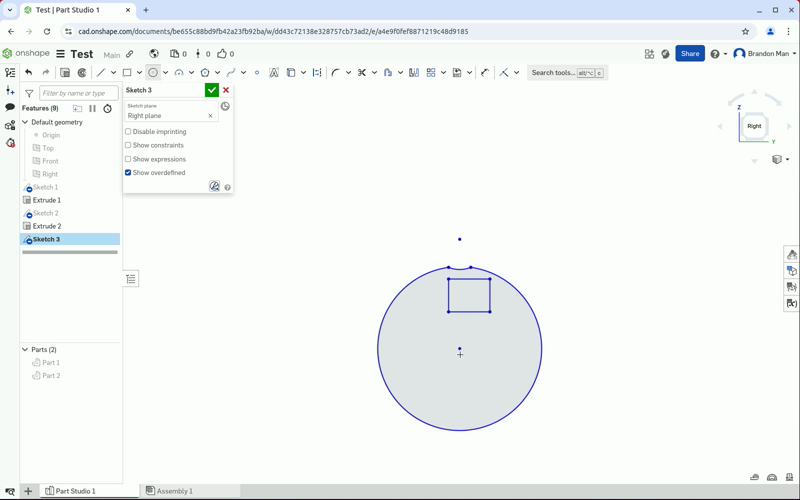
scroll(6)
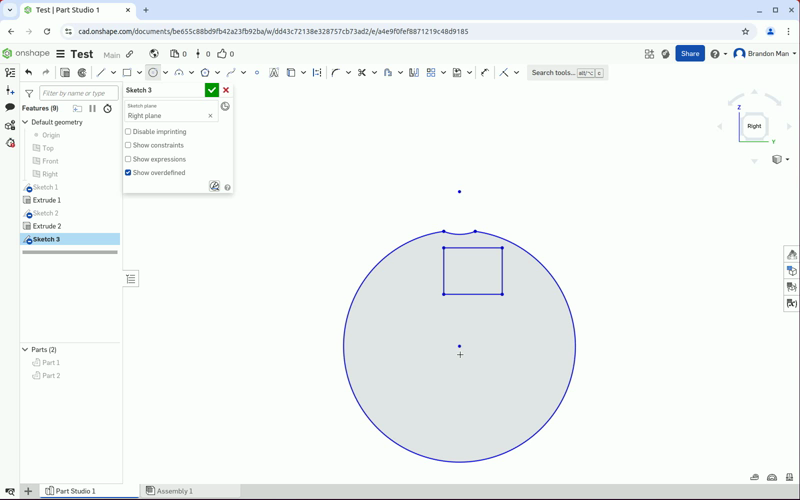
scroll(6)
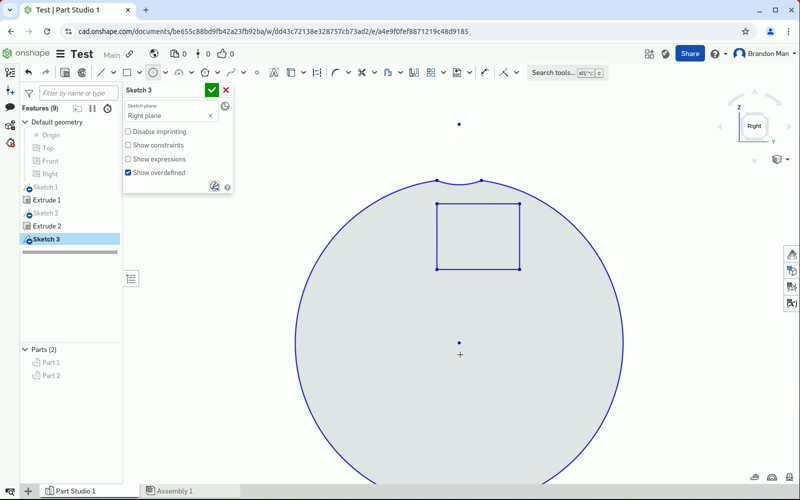
scroll(6)
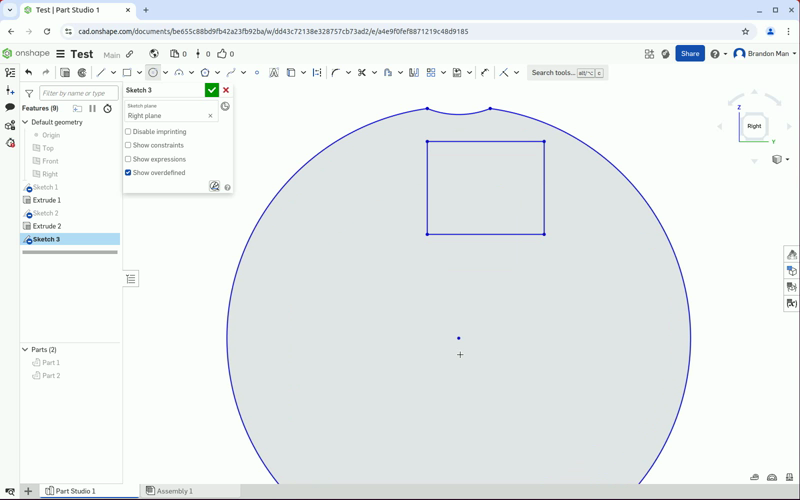
scroll(6)
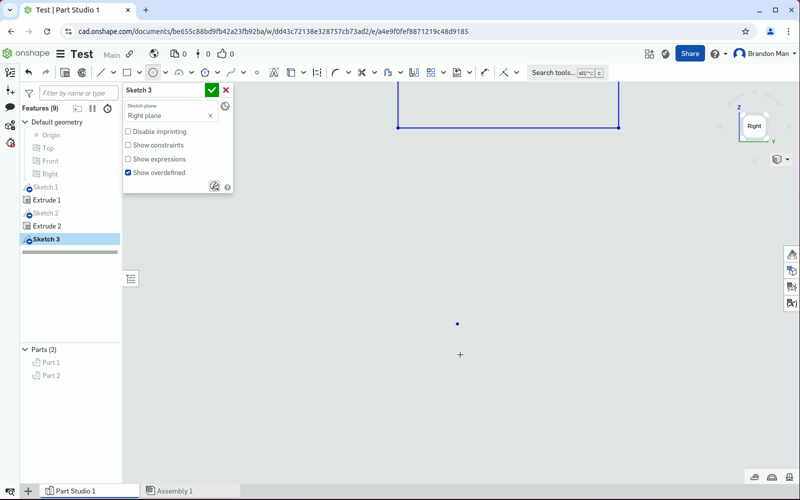
click(460, 354)
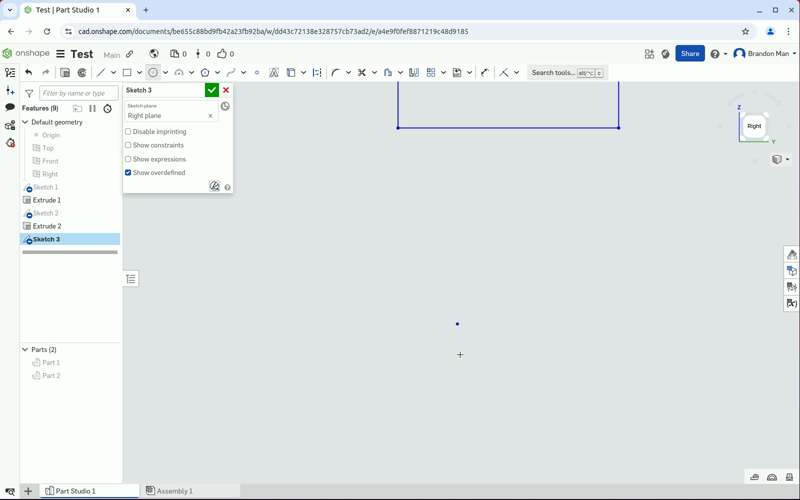
scroll(-6)
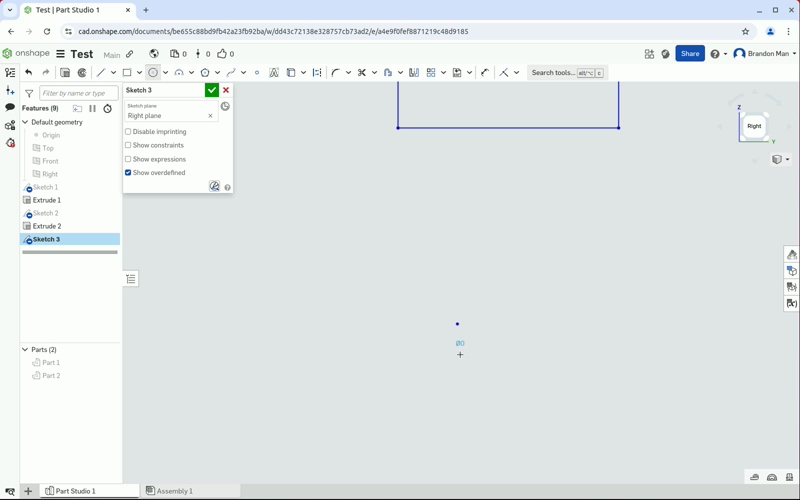
scroll(-6)
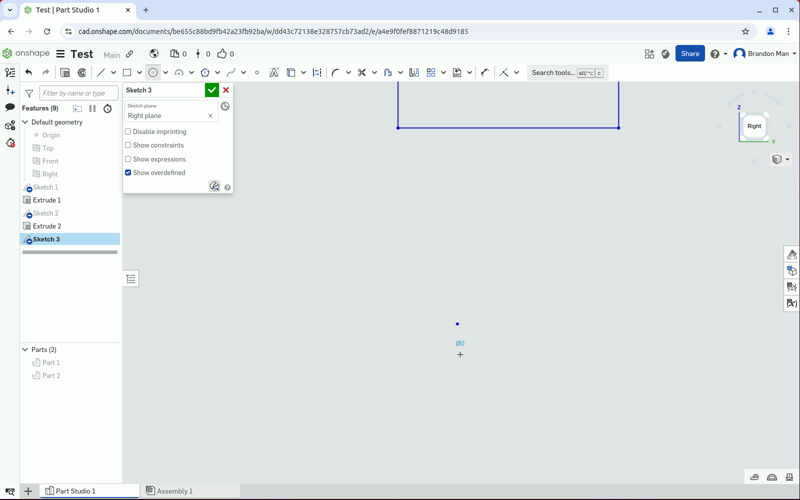
scroll(-6)
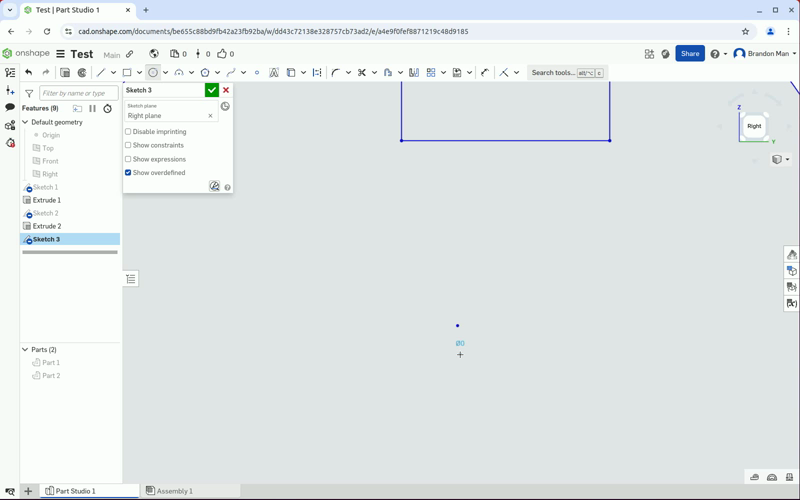
scroll(-6)
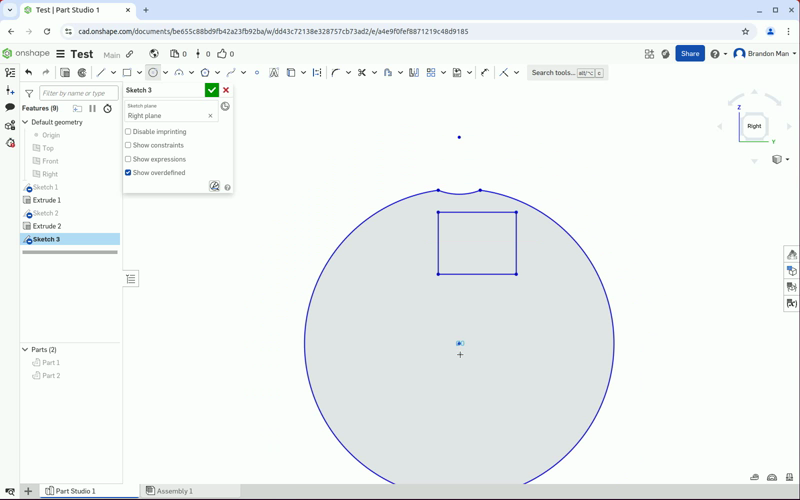
scroll(-6)
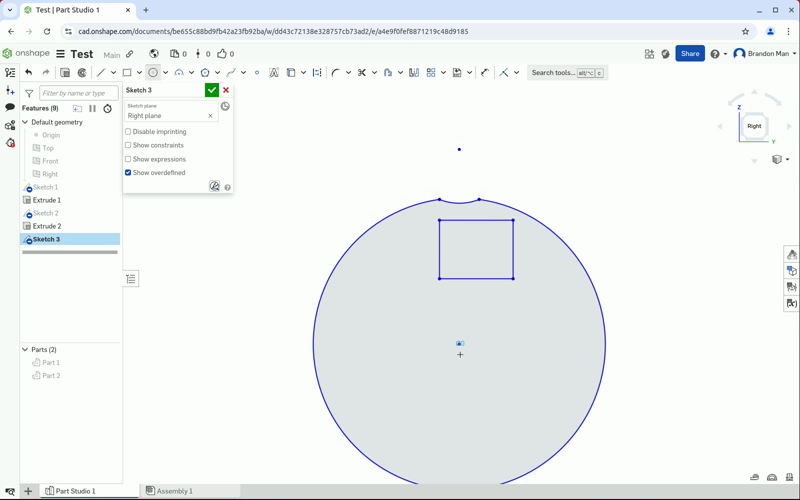
scroll(-6)
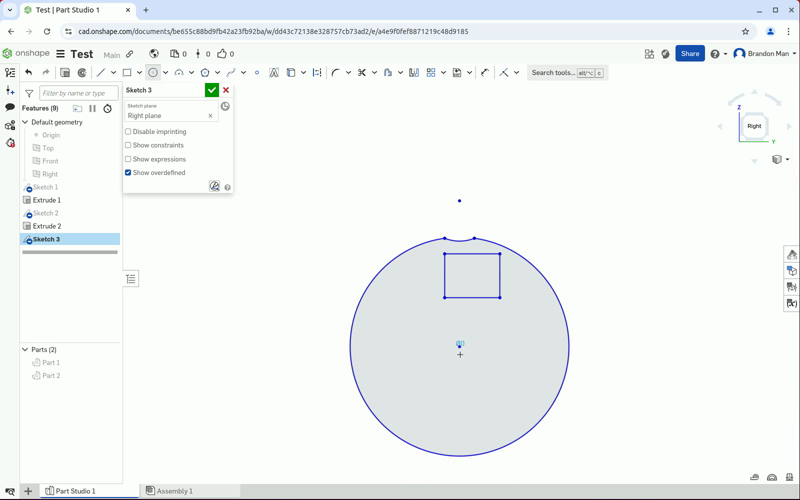
scroll(-6)
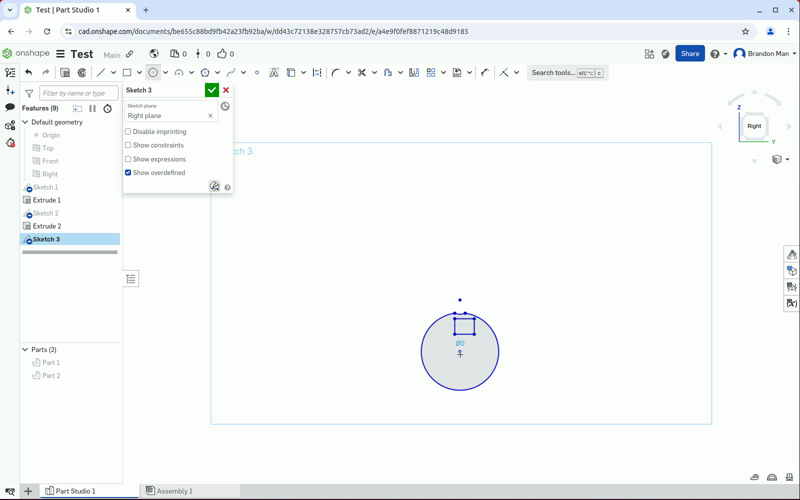
key_up(shift)
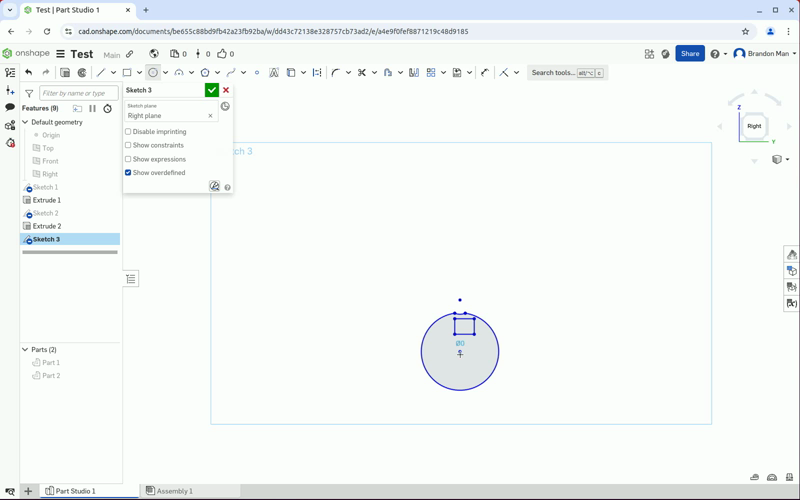
mouse_move(464, 354)
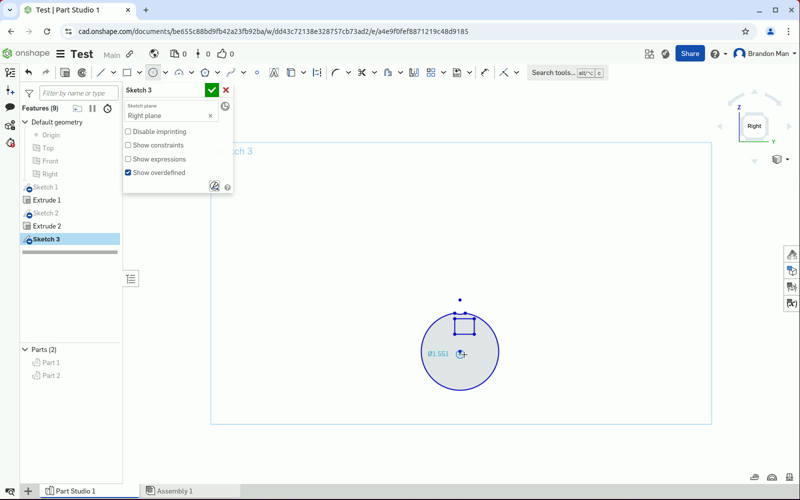
click(464, 354)
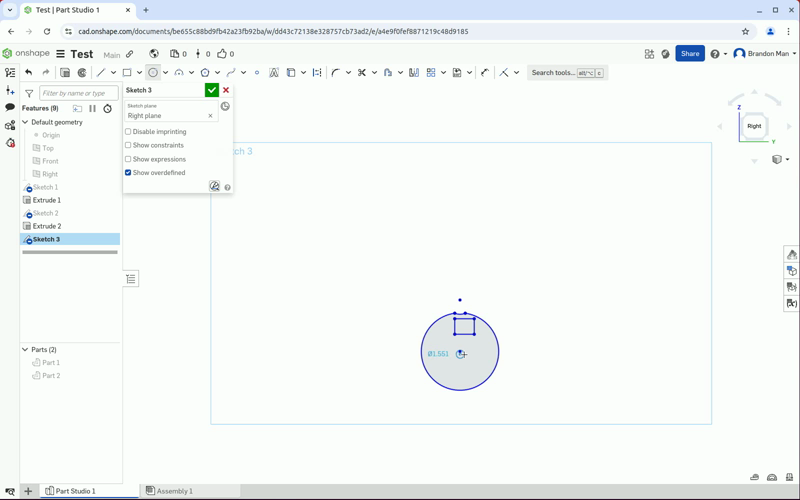
key(esc)
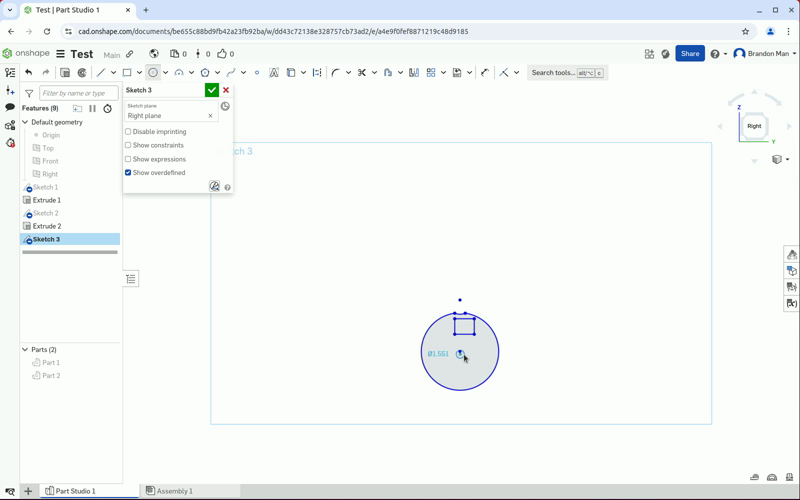
mouse_move(480, 360)
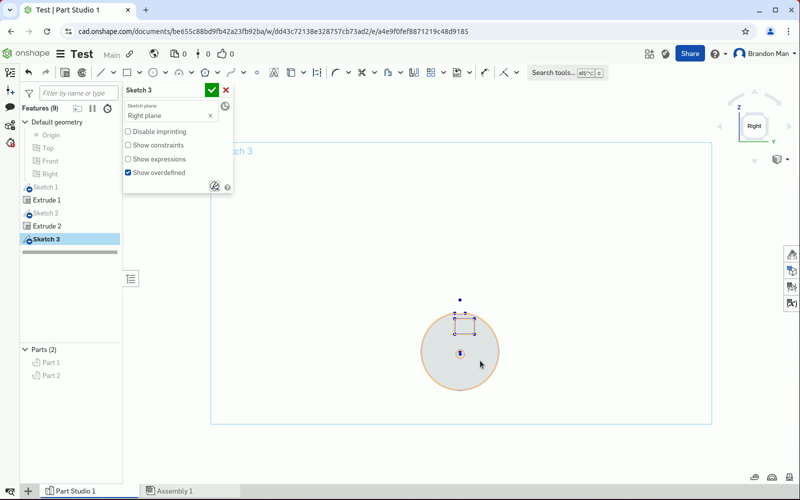
click(480, 360)
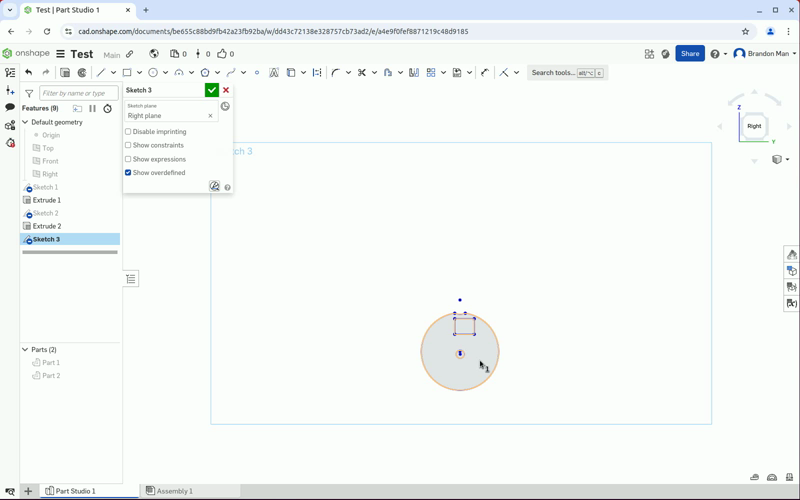
mouse_move(73, 352)
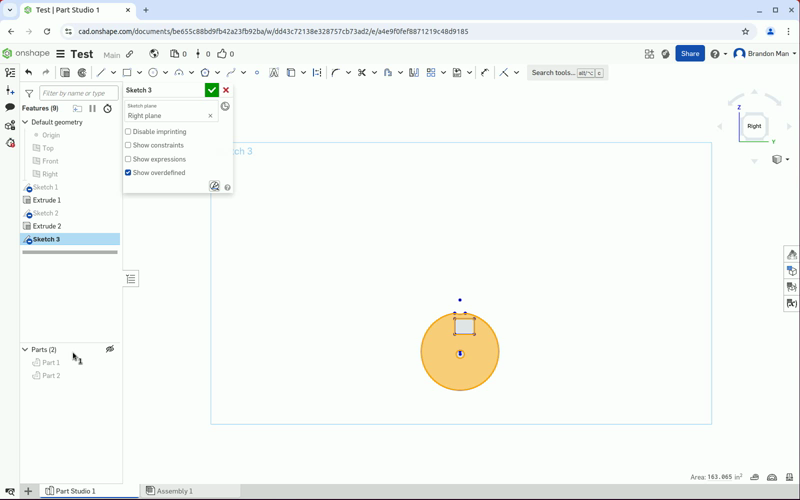
key(shift+y)
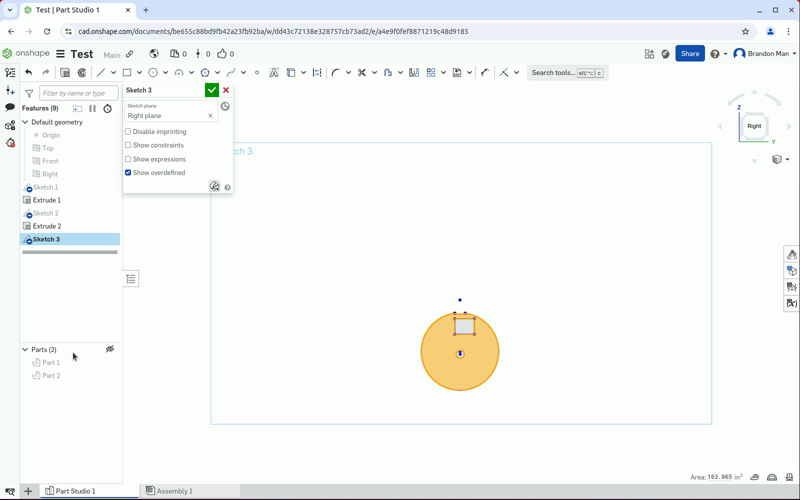
key(shift+e)
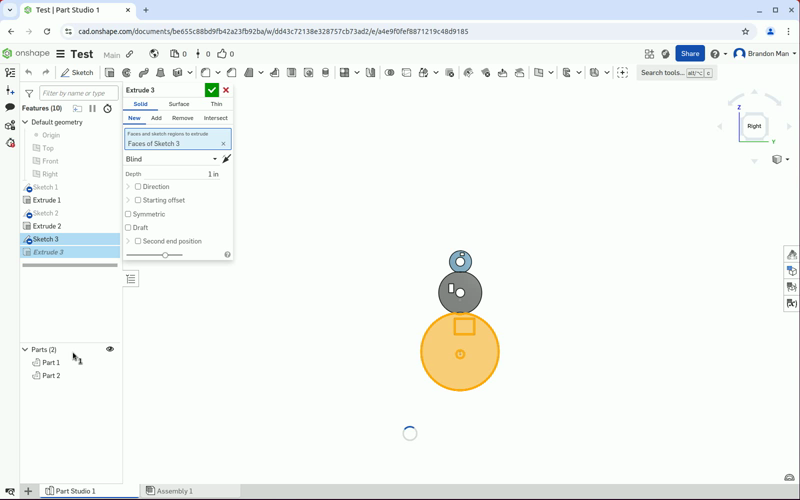
mouse_move(143, 106)
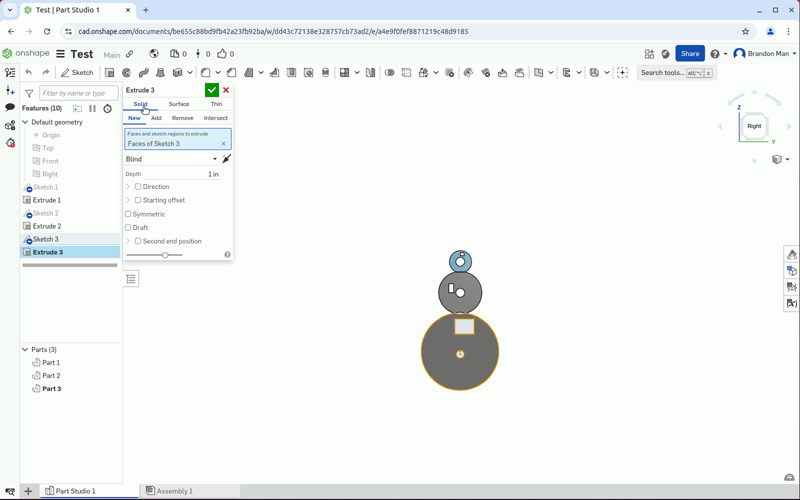
click(143, 106)
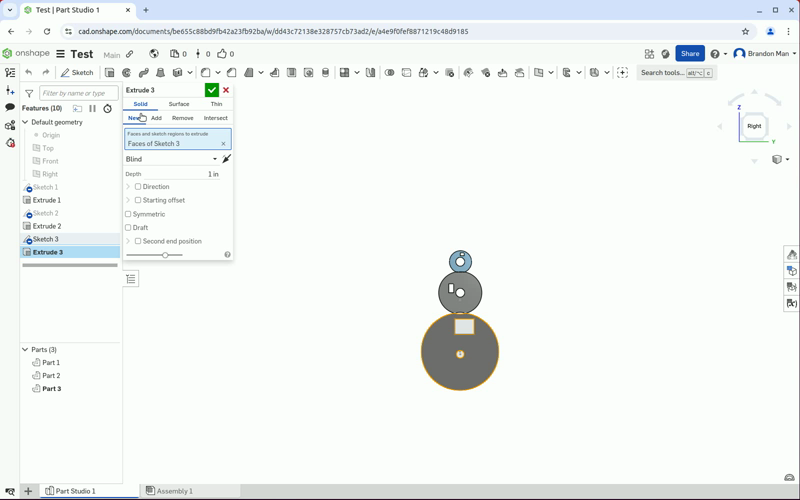
mouse_move(137, 120)
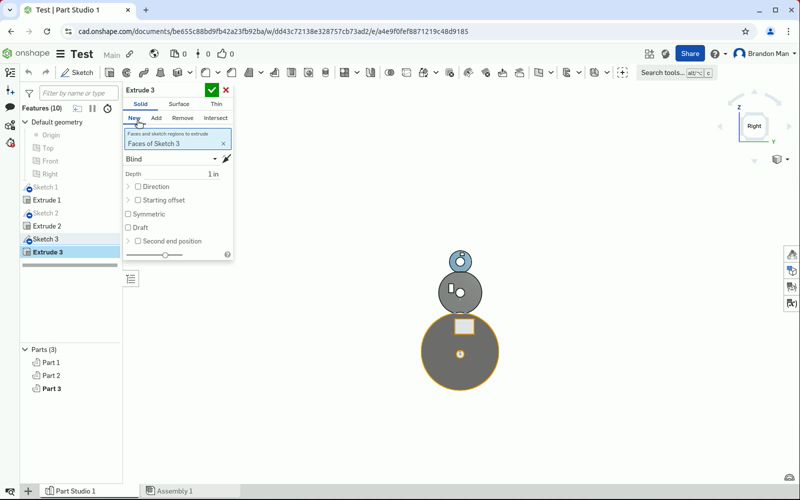
click(137, 120)
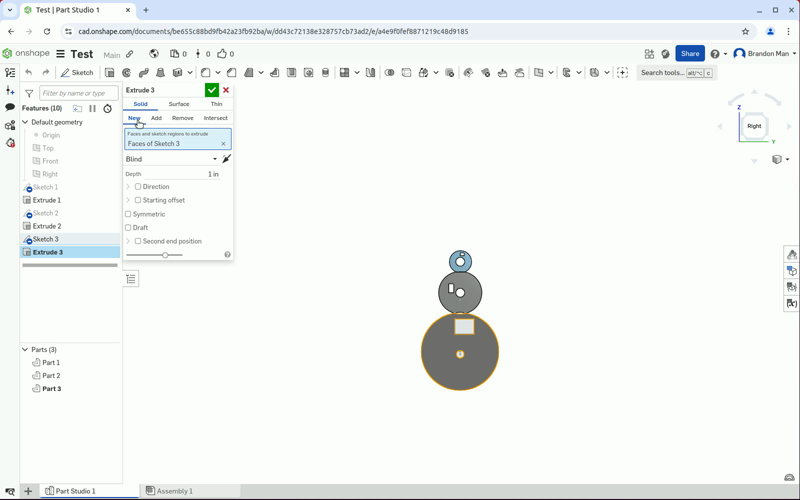
key(tab, 4)
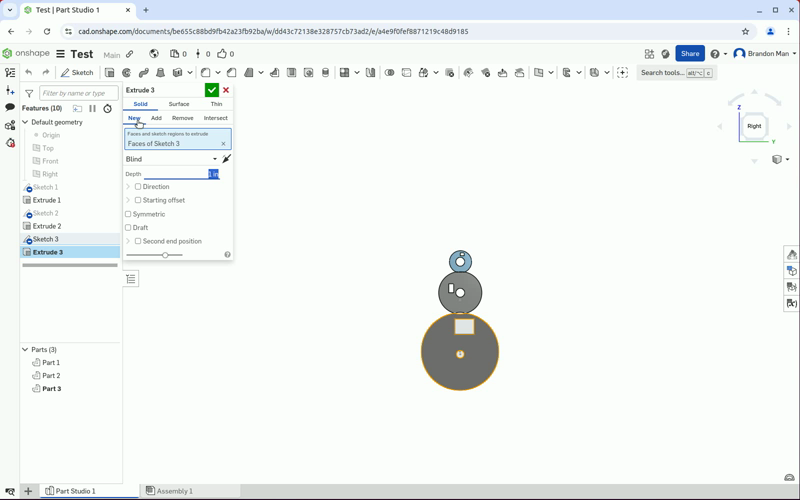
text(-2.408)
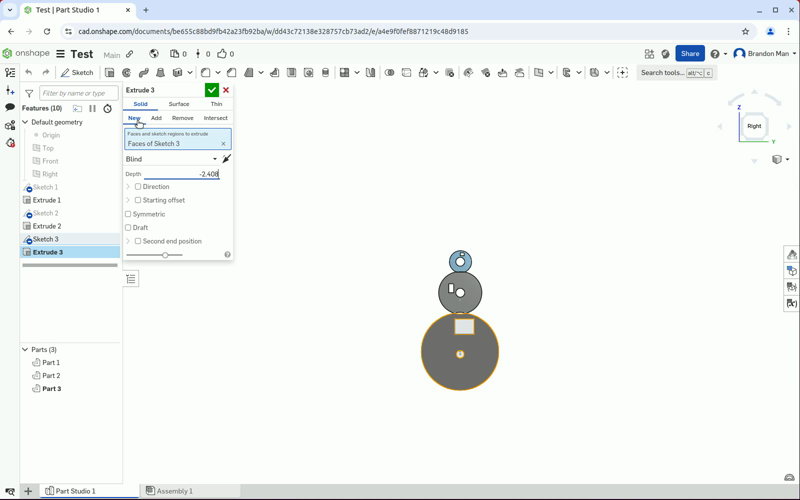
key(tab, 3)
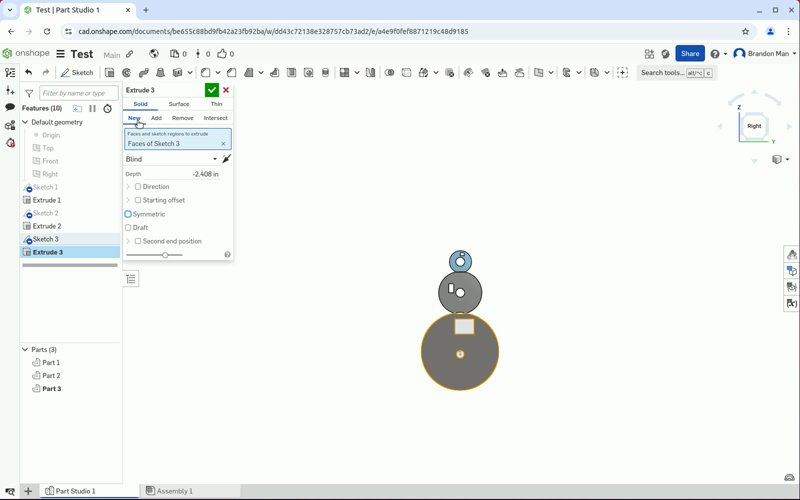
key(space)
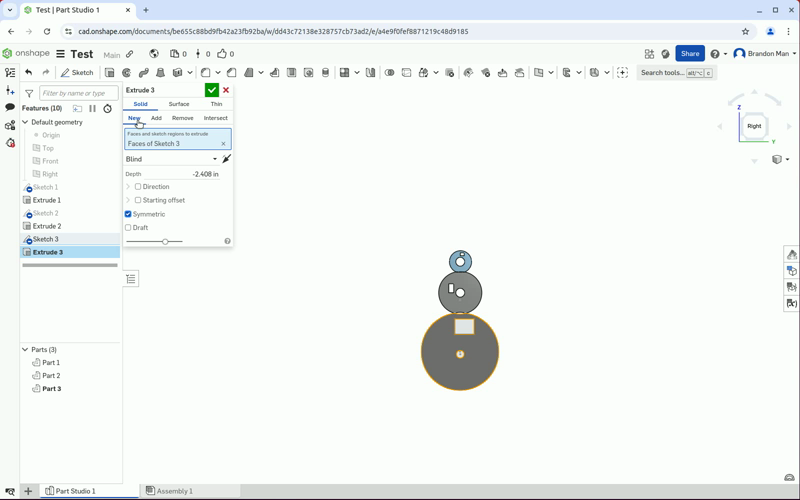
key(enter)
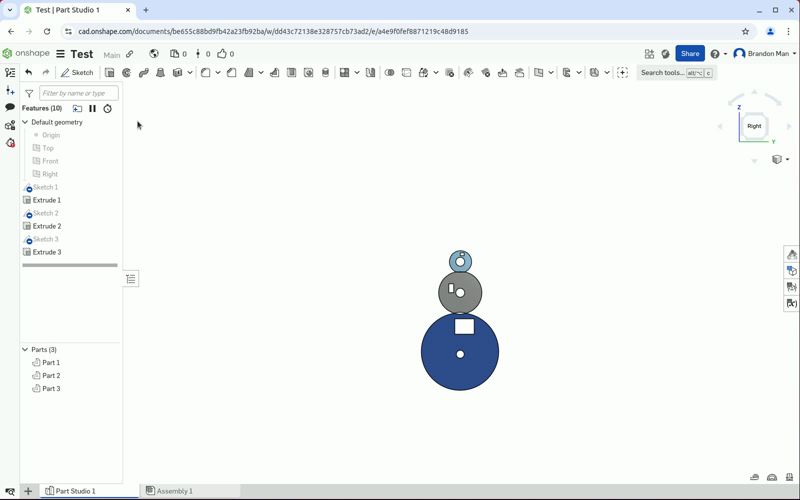
key(shift+h)
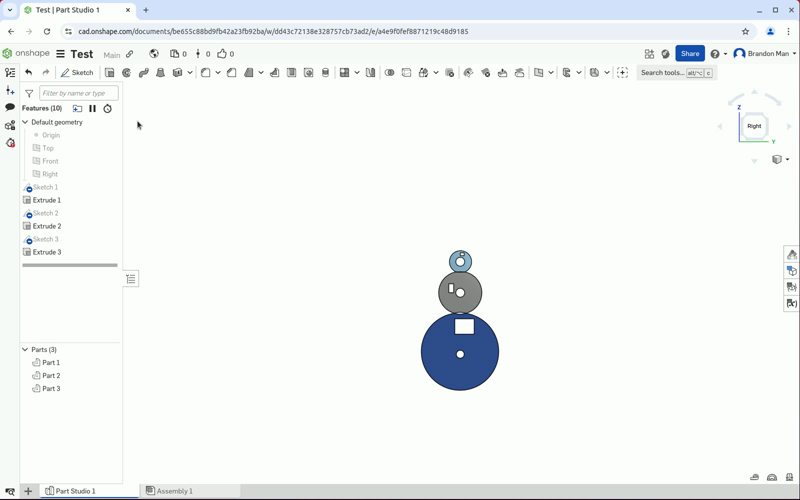
key(shift+h)
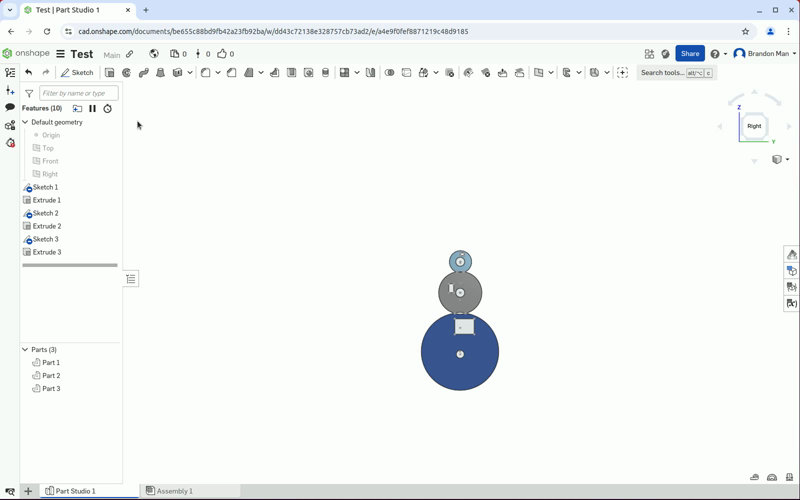
key(shift+7)
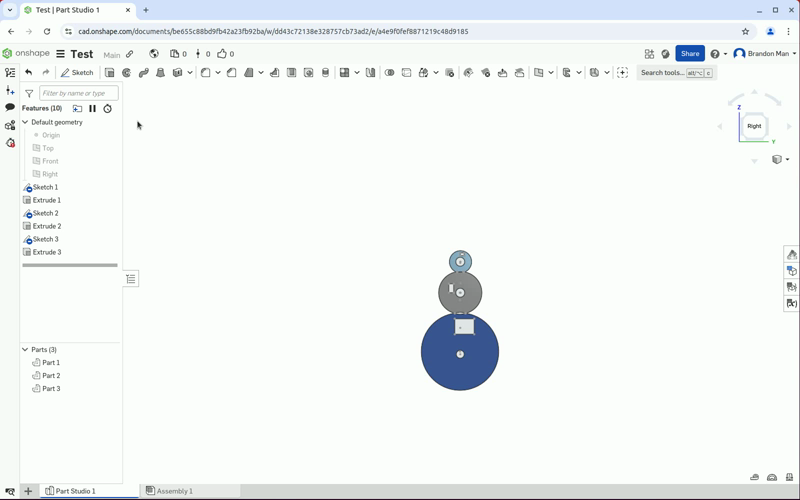
key(right, 2)
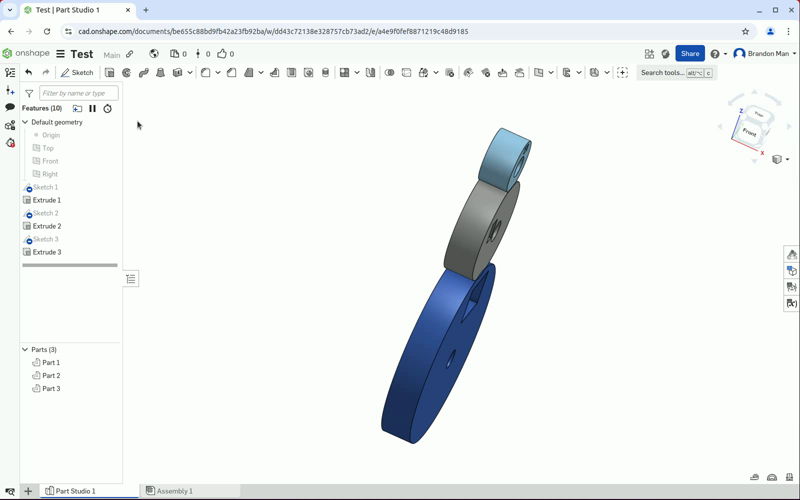
key(down, 2)
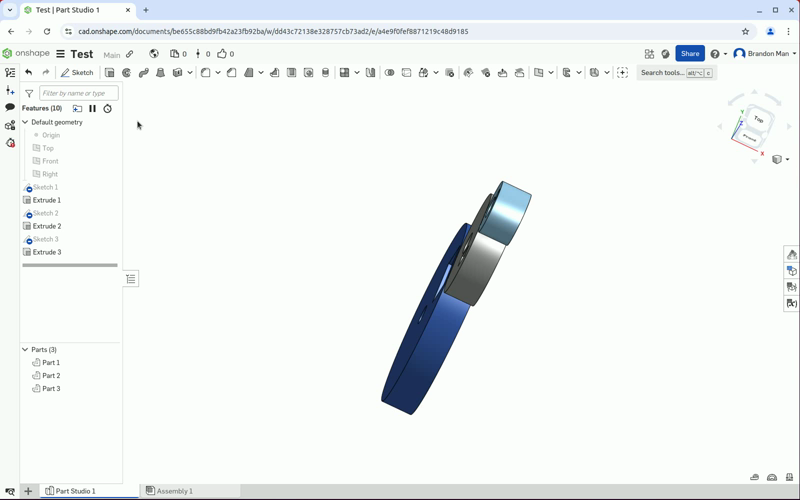
key(up, 2)
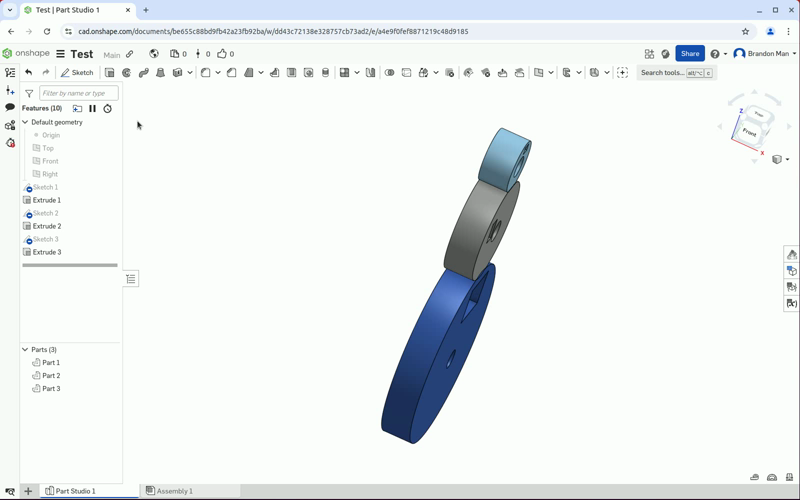
key(left, 2)
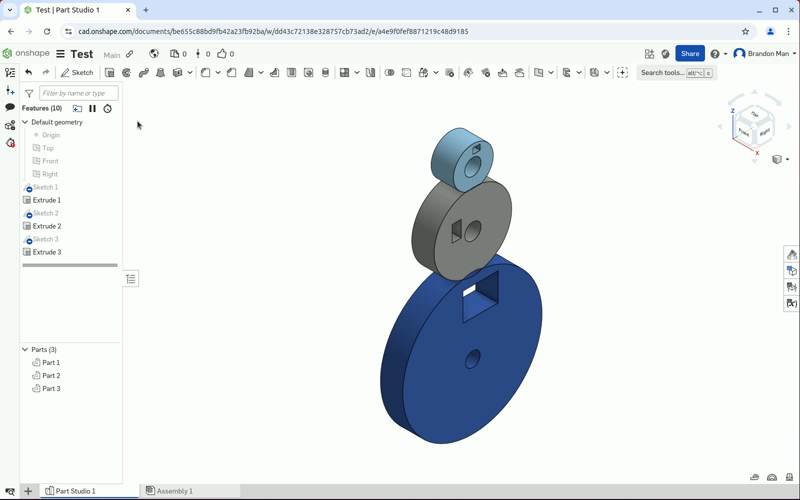
mouse_move(73, 189)
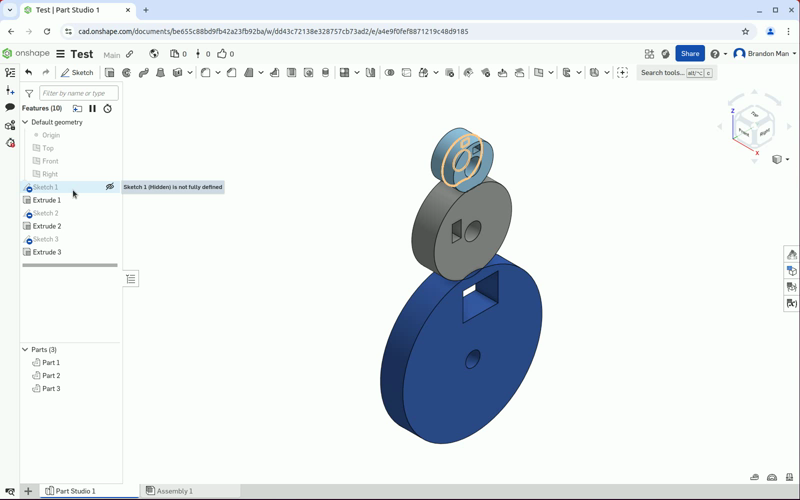
click(73, 189)